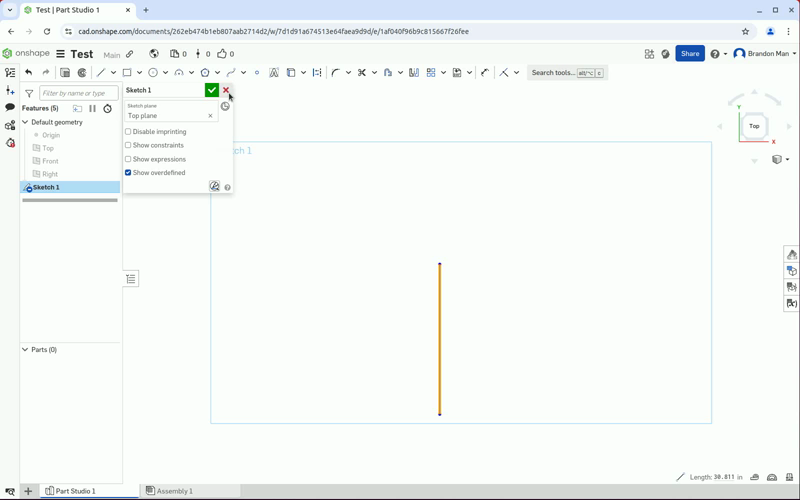
key(shift+h)
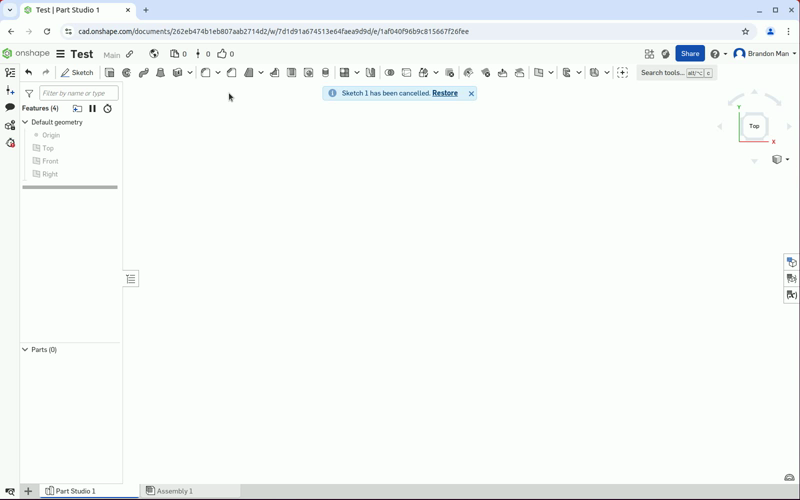
mouse_move(73, 352)
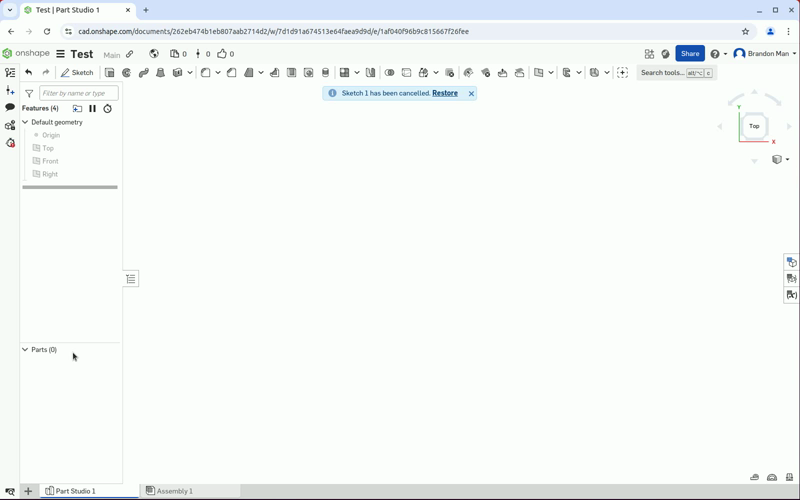
key(y)
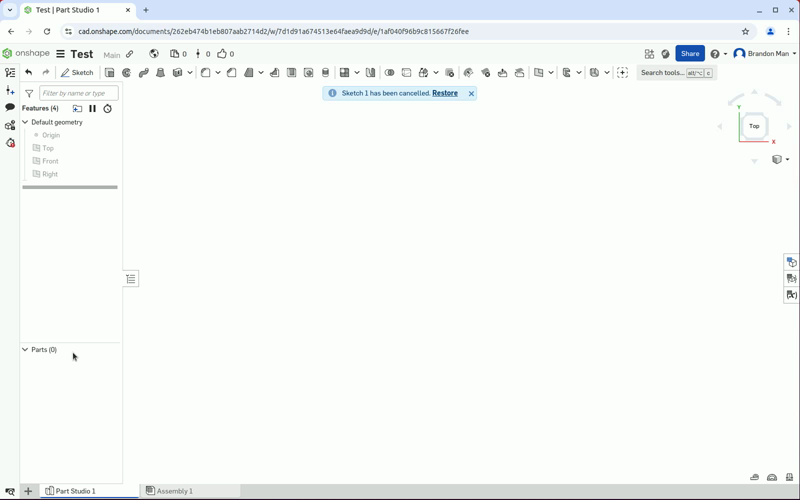
key(shift+p)
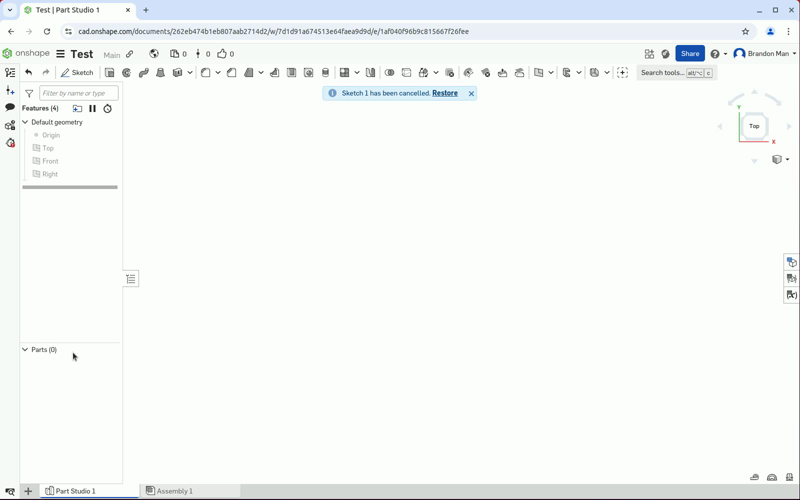
key(space)
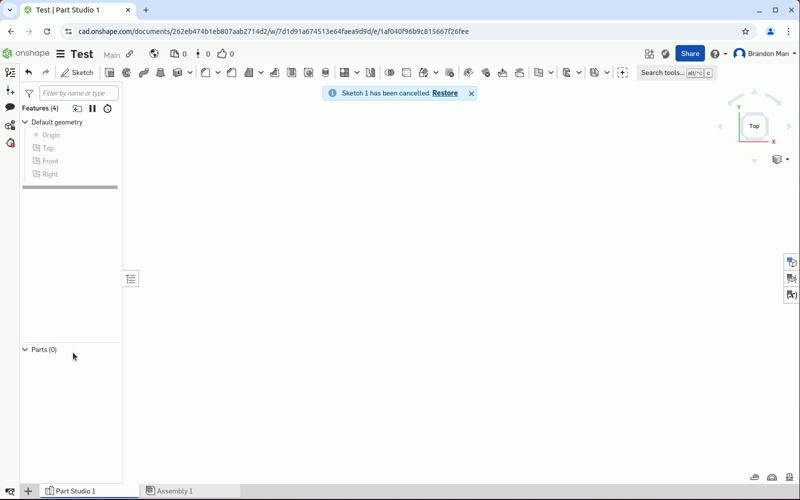
key_down(shift)
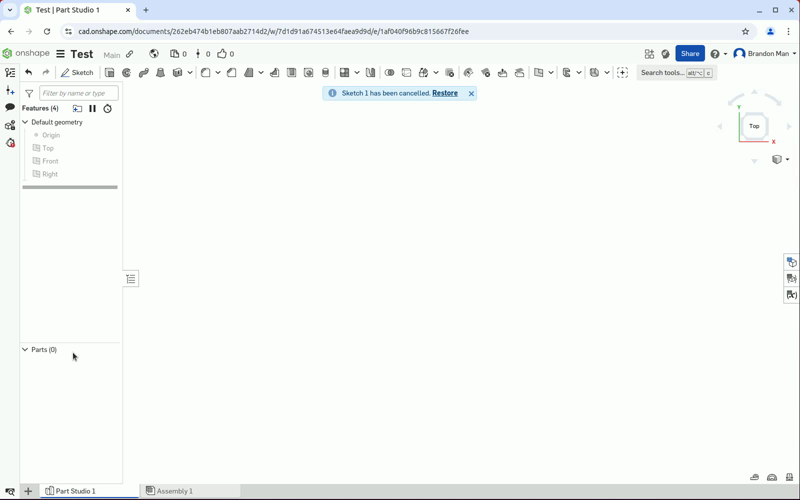
key(up)
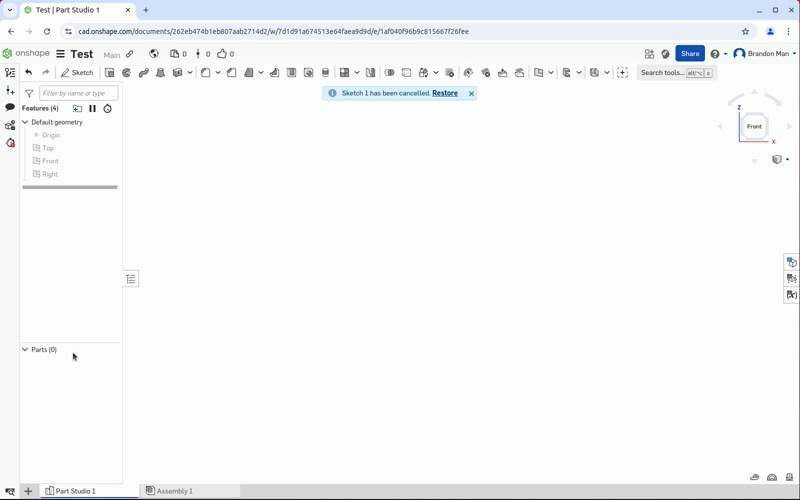
key_up(shift)
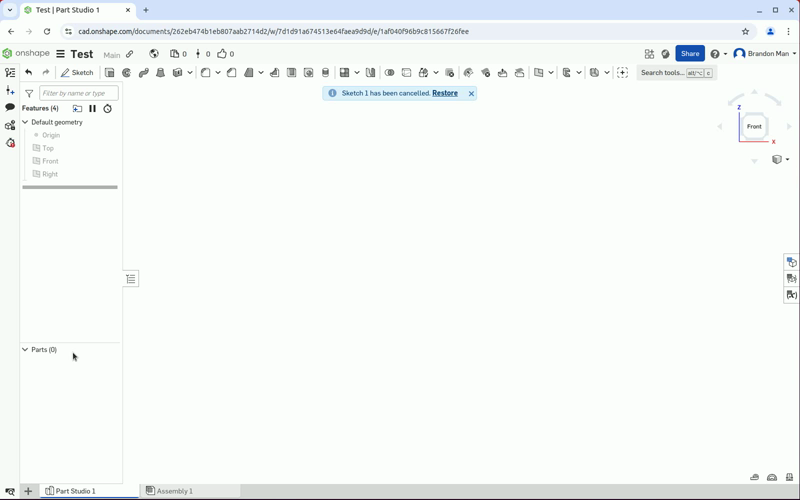
mouse_move(73, 352)
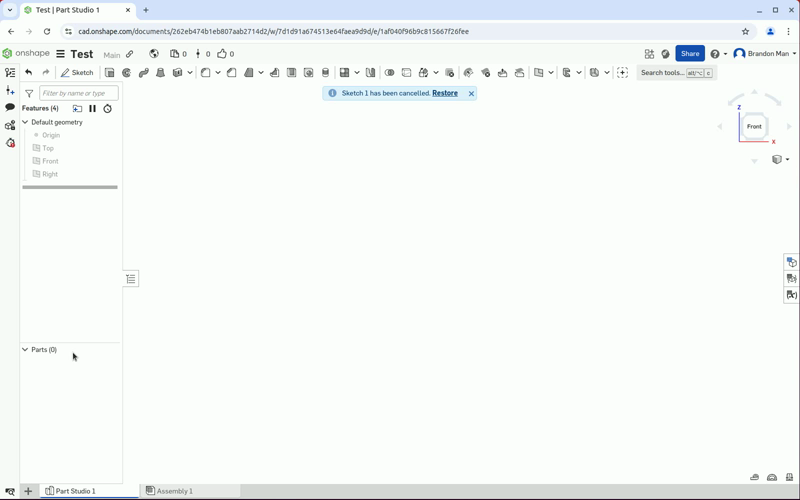
key(shift+y)
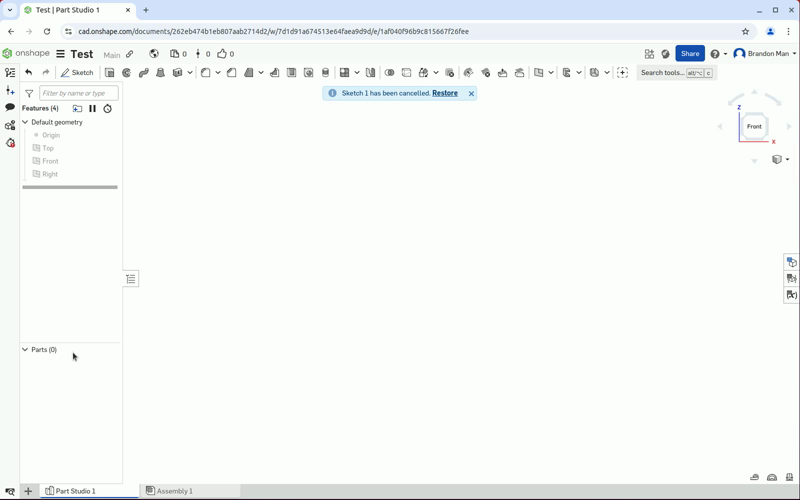
key(shift+s)
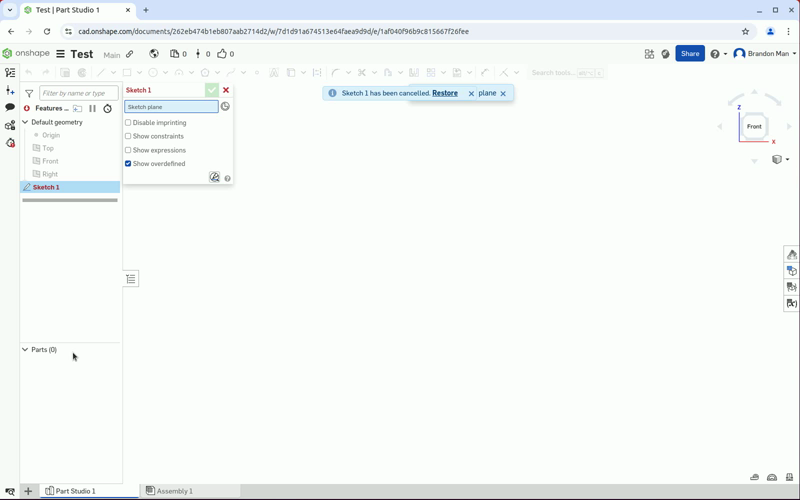
mouse_move(73, 163)
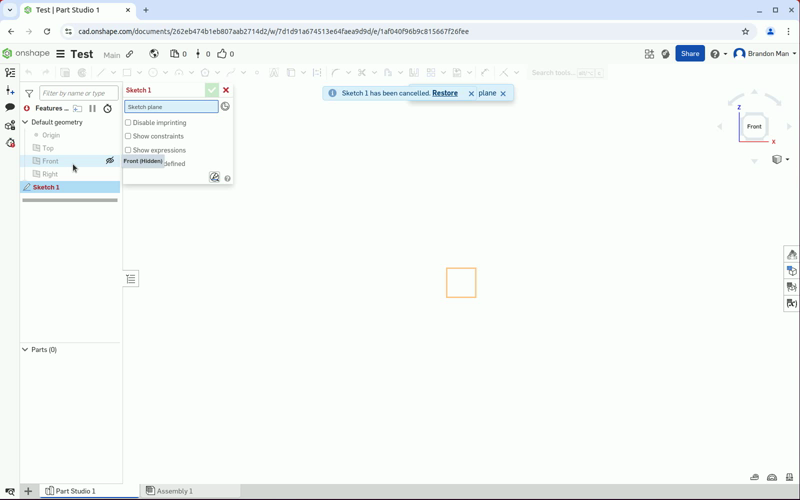
click(73, 163)
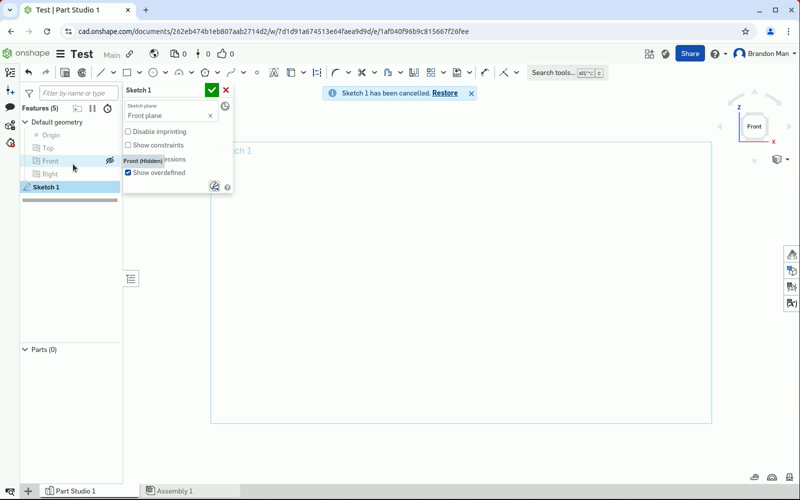
mouse_move(73, 352)
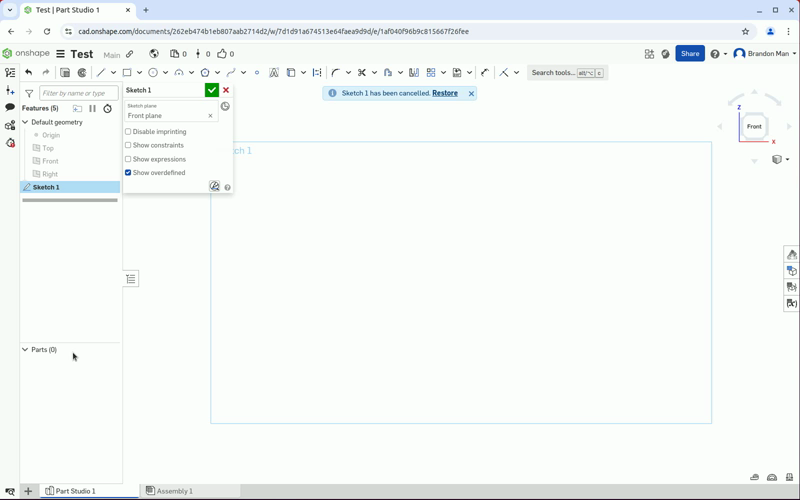
key(y)
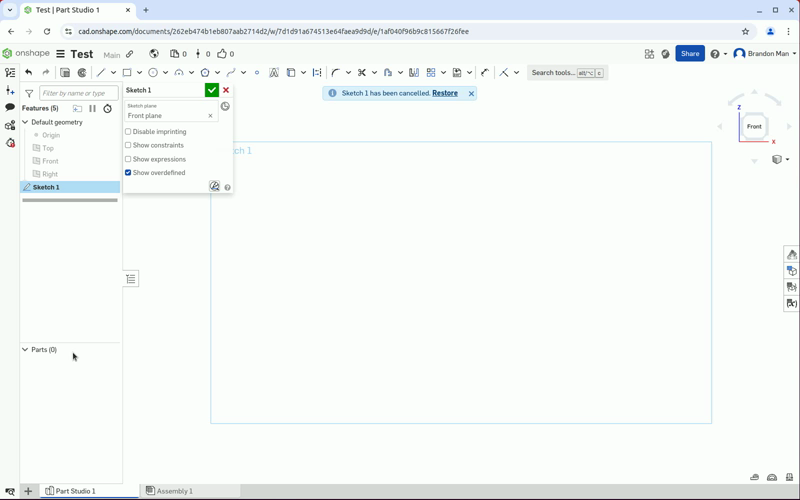
key(c)
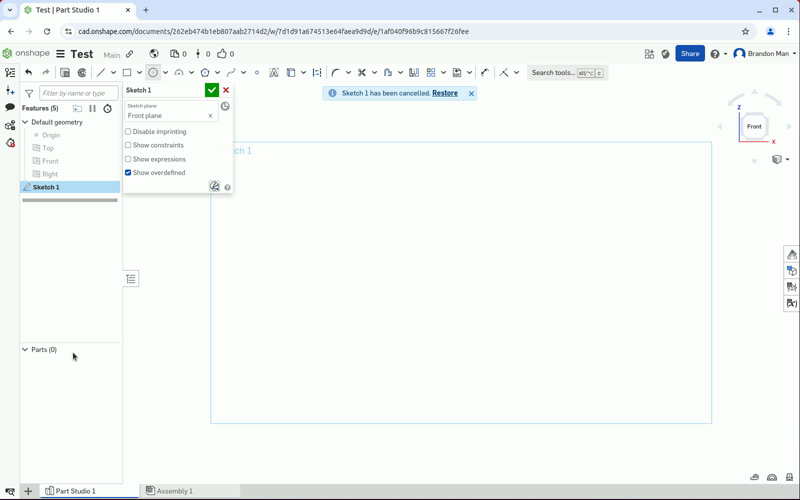
key_down(shift)
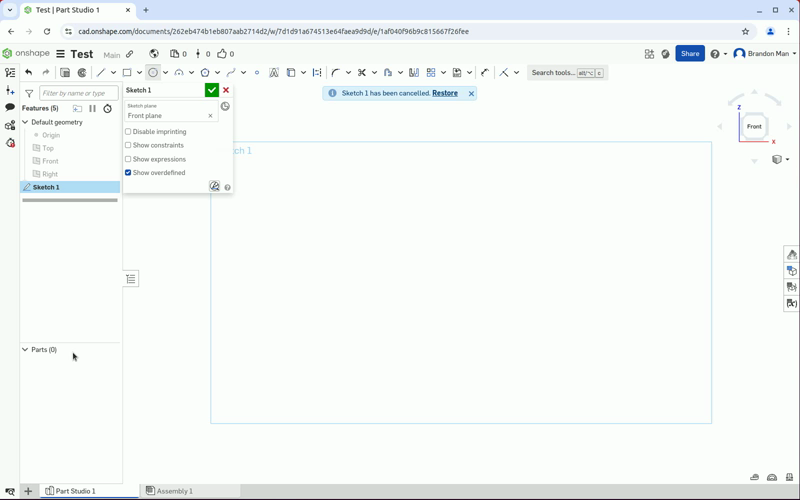
mouse_move(461, 282)
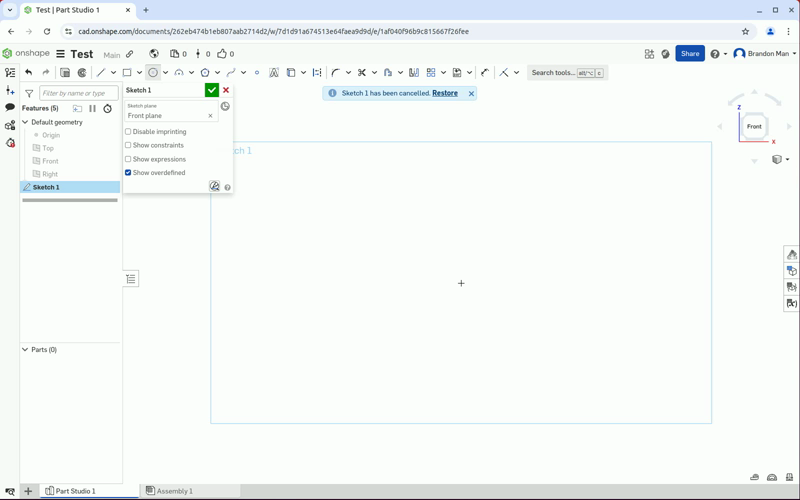
click(461, 282)
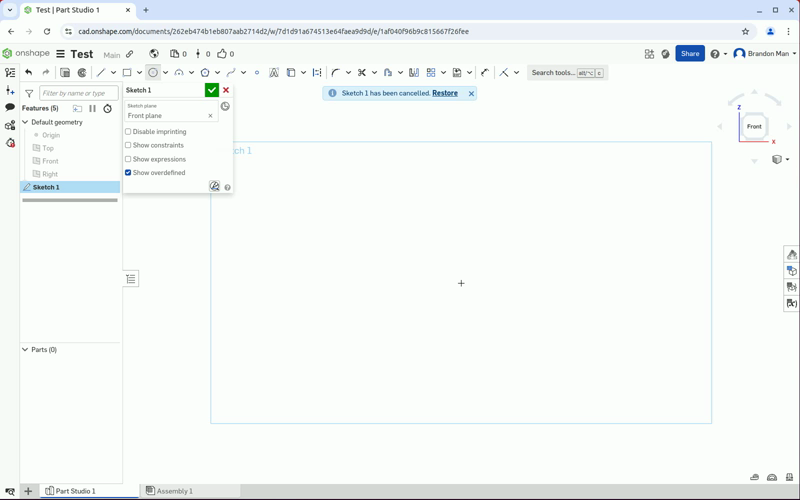
key_up(shift)
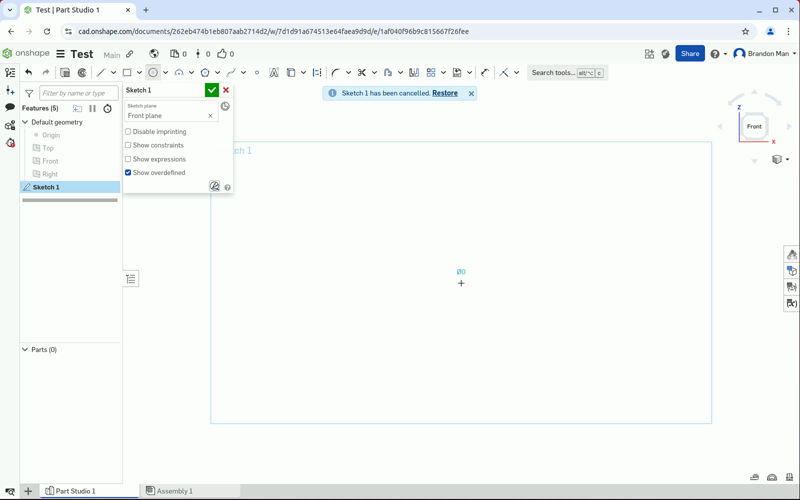
mouse_move(468, 282)
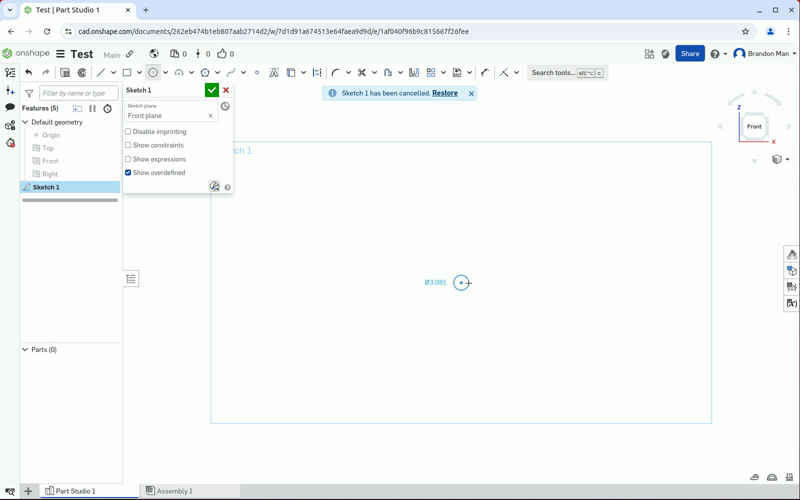
click(468, 282)
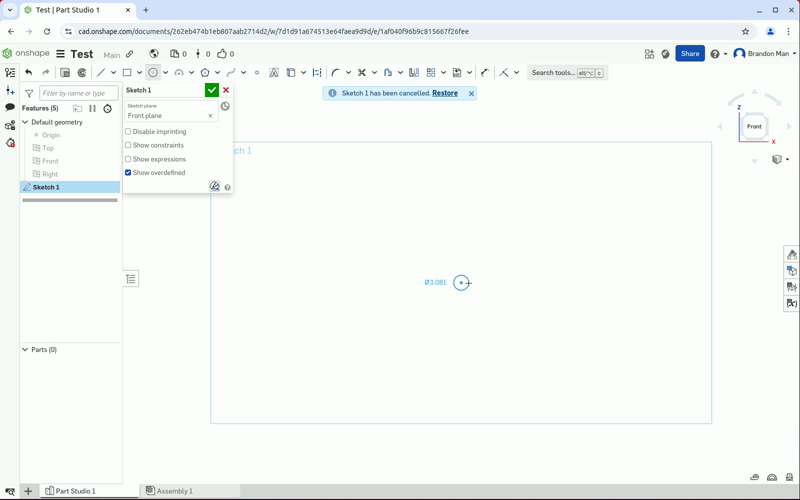
key(esc)
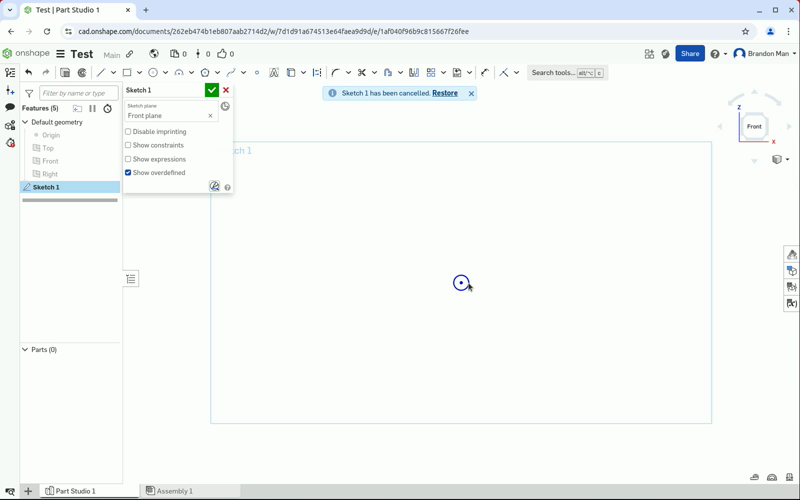
key(c)
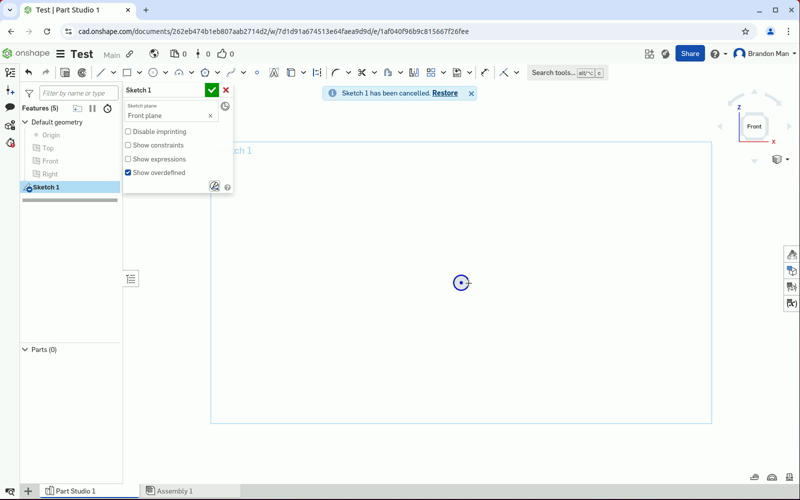
key_down(shift)
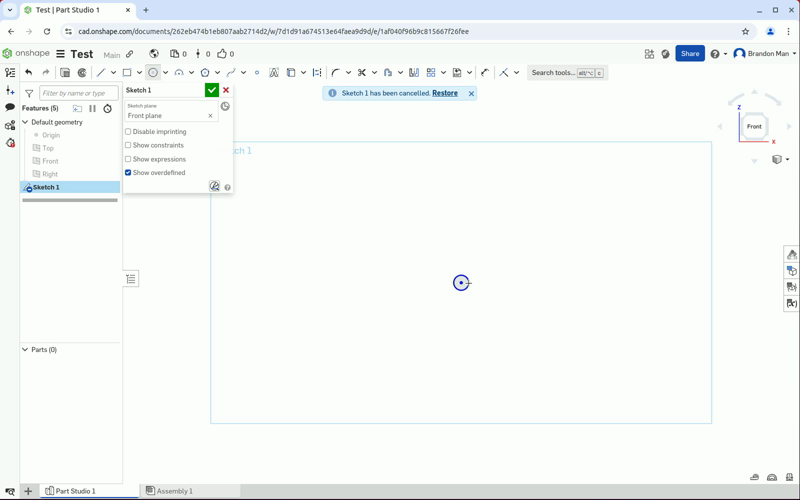
mouse_move(461, 282)
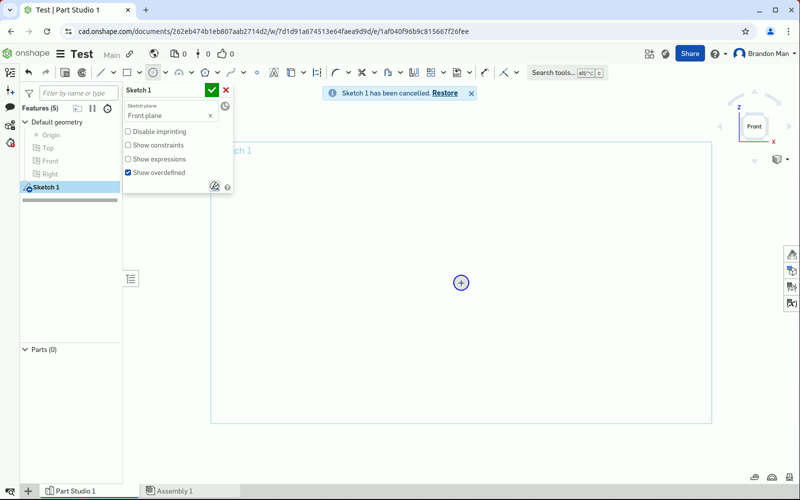
click(461, 282)
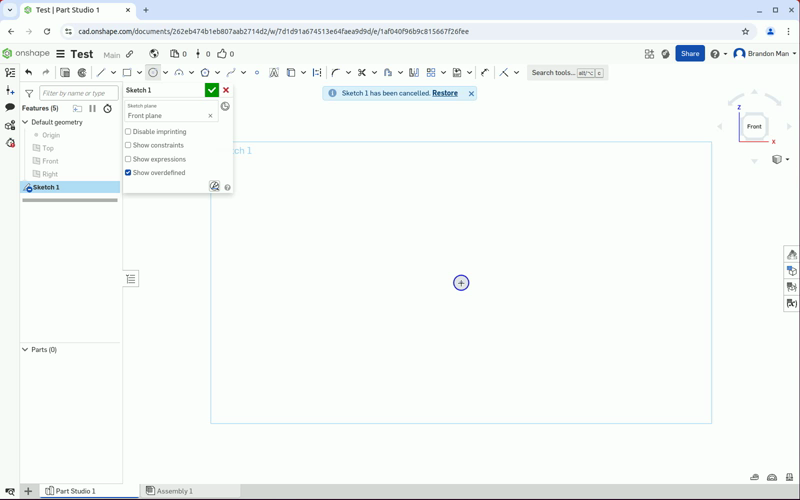
key_up(shift)
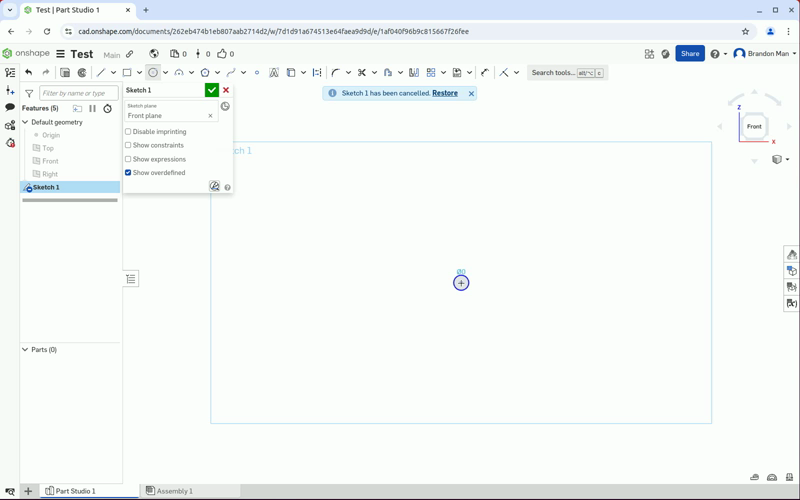
mouse_move(466, 282)
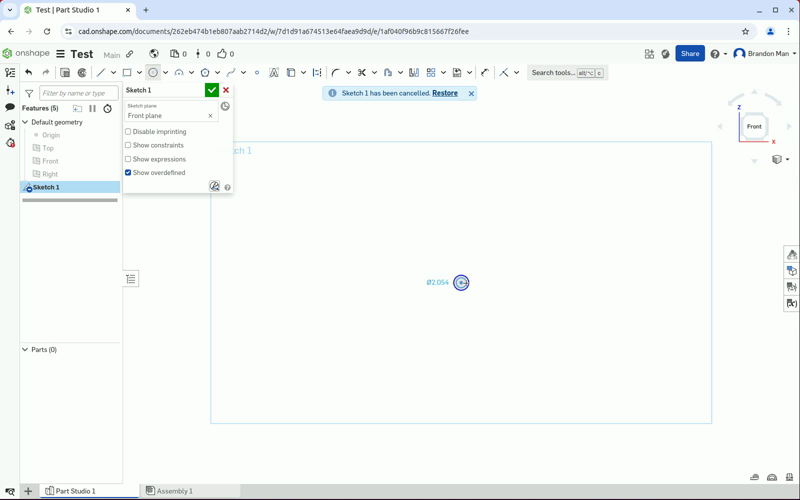
scroll(6)
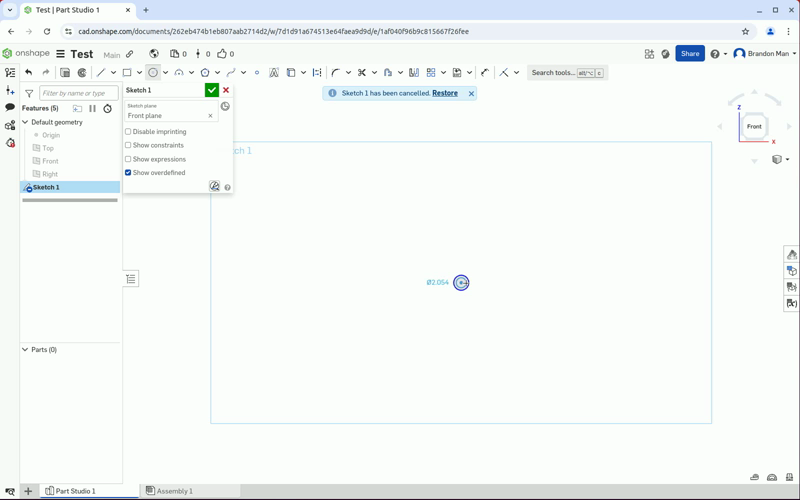
scroll(6)
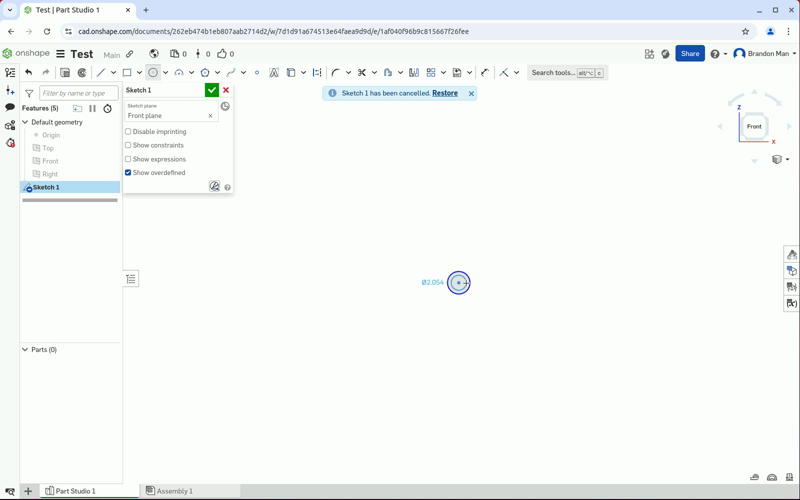
scroll(6)
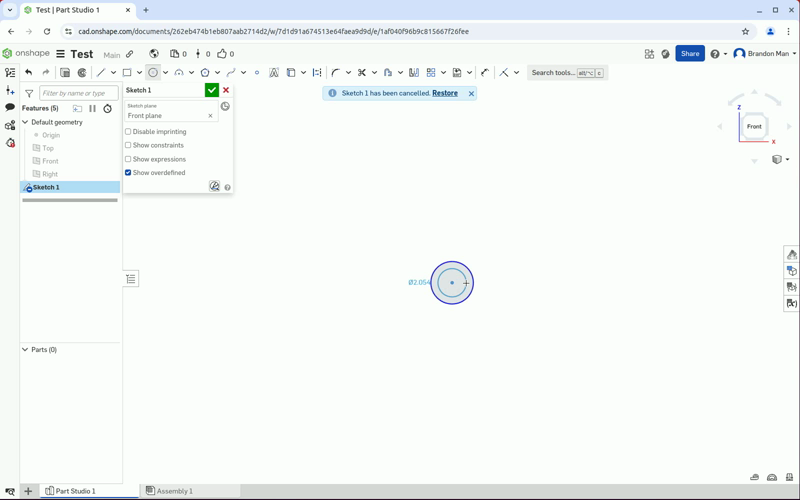
scroll(6)
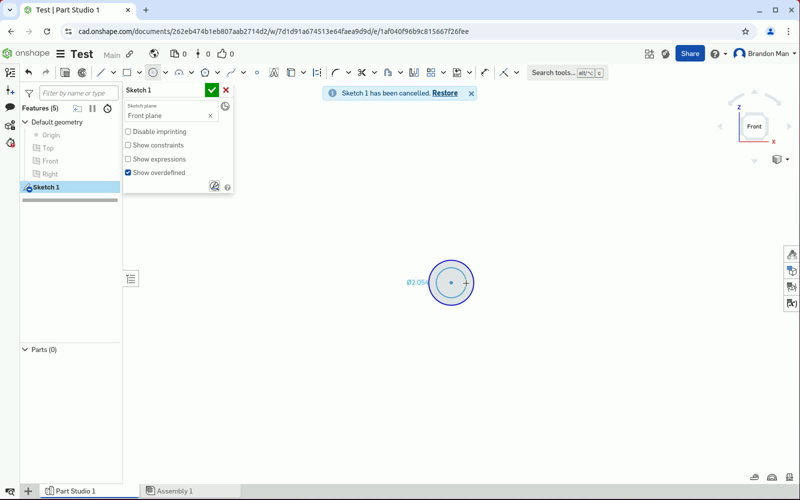
scroll(6)
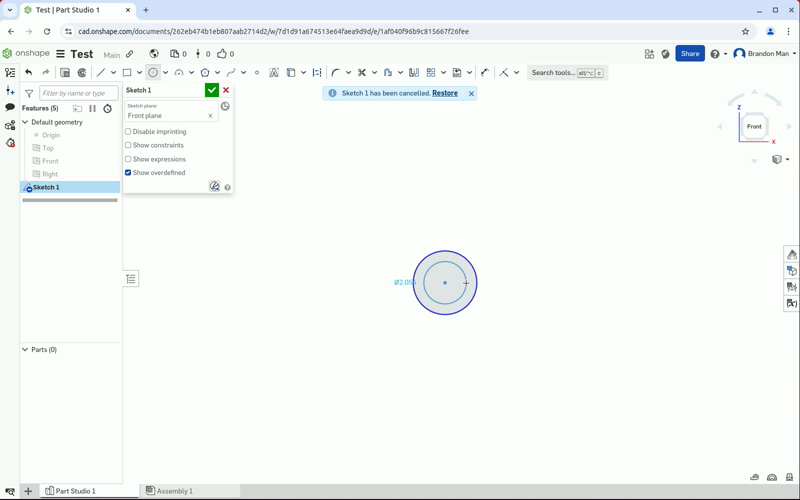
scroll(6)
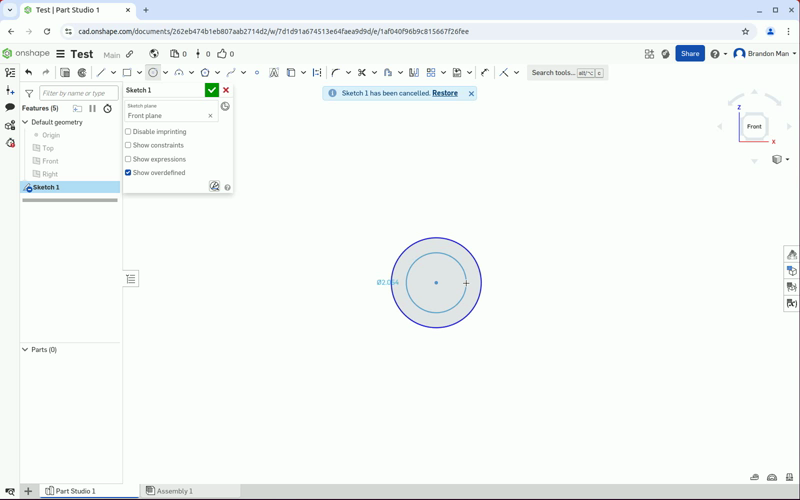
scroll(6)
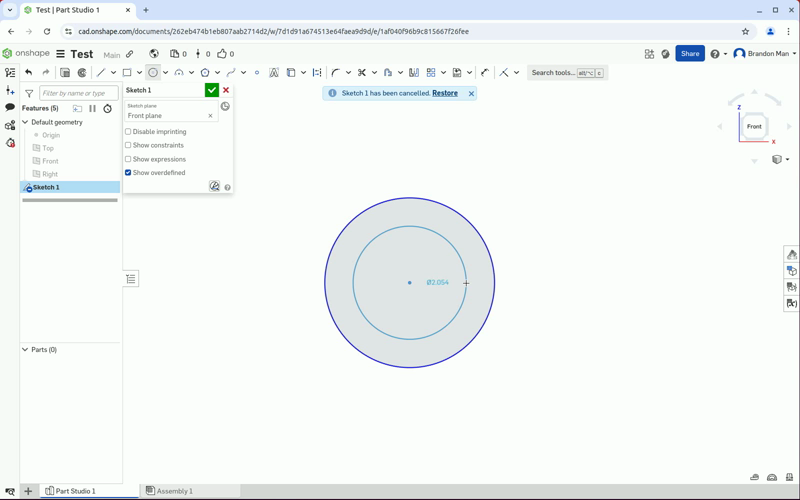
click(466, 282)
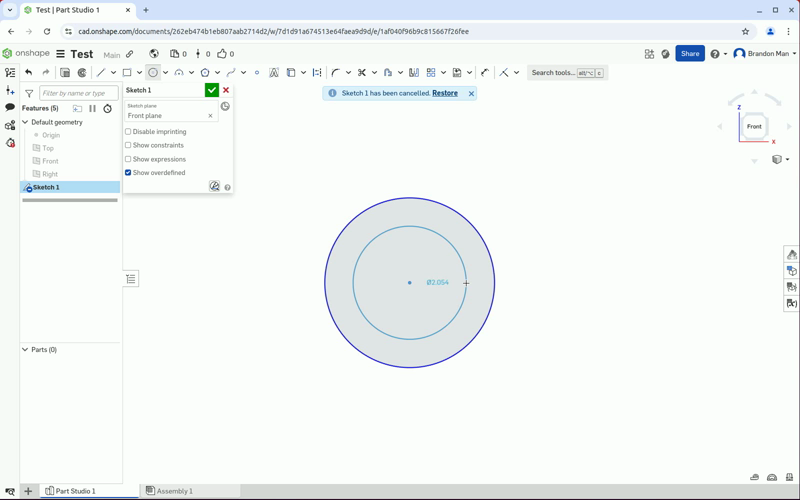
scroll(-6)
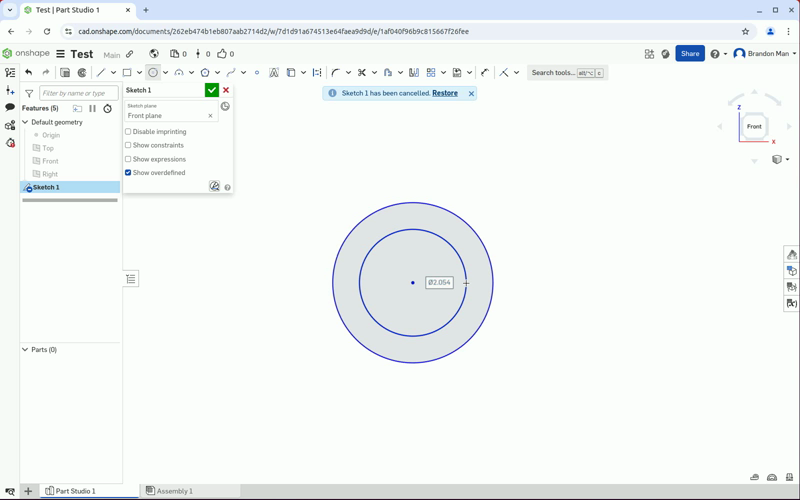
scroll(-6)
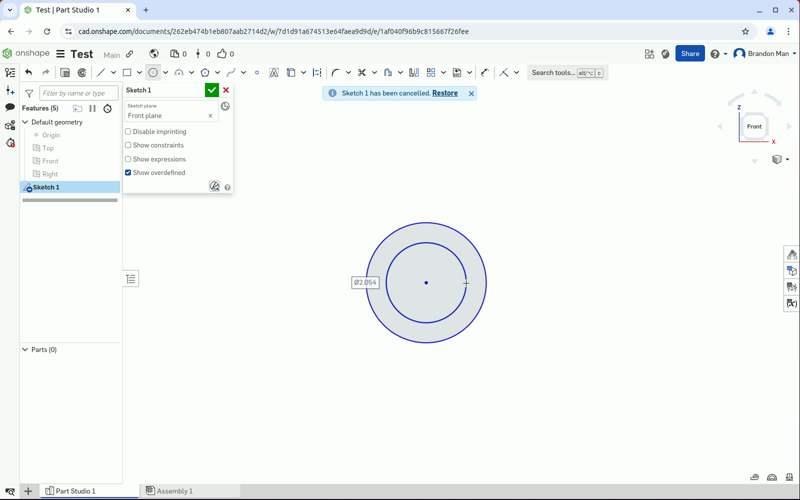
scroll(-6)
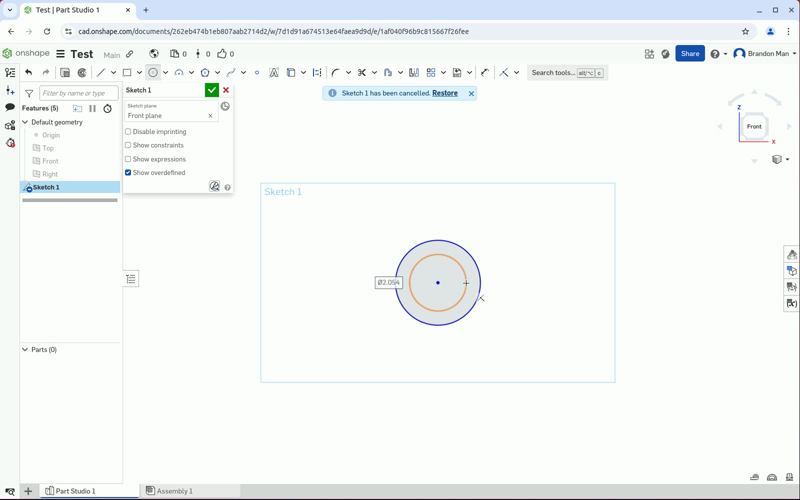
scroll(-6)
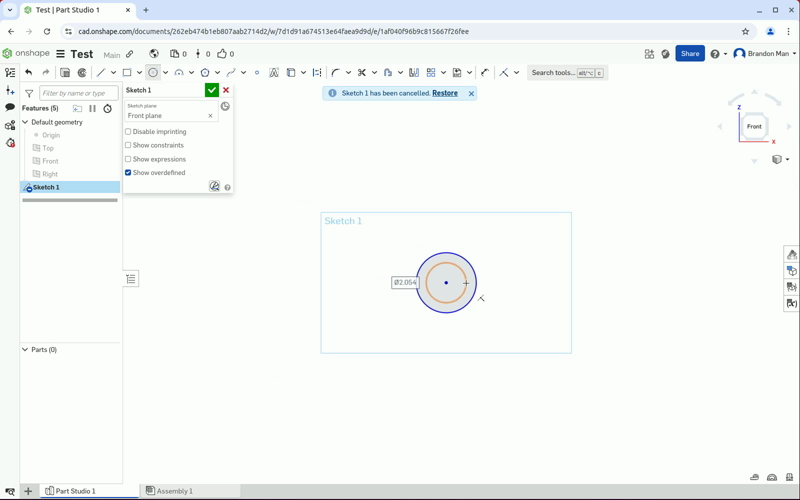
scroll(-6)
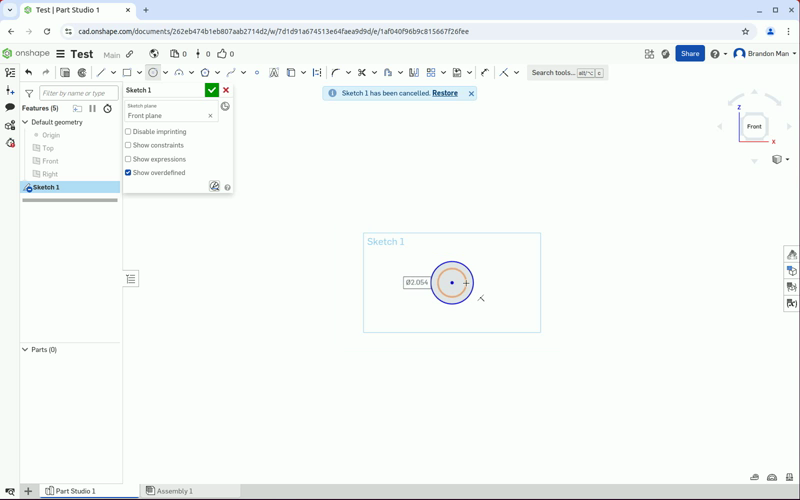
scroll(-6)
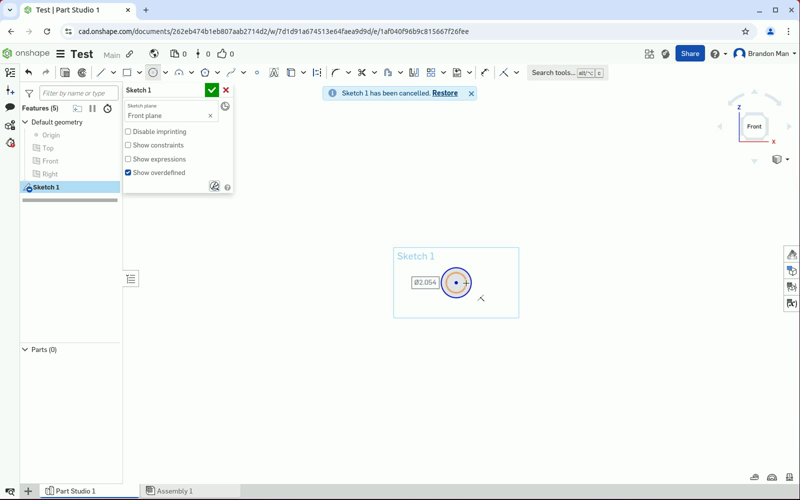
scroll(-6)
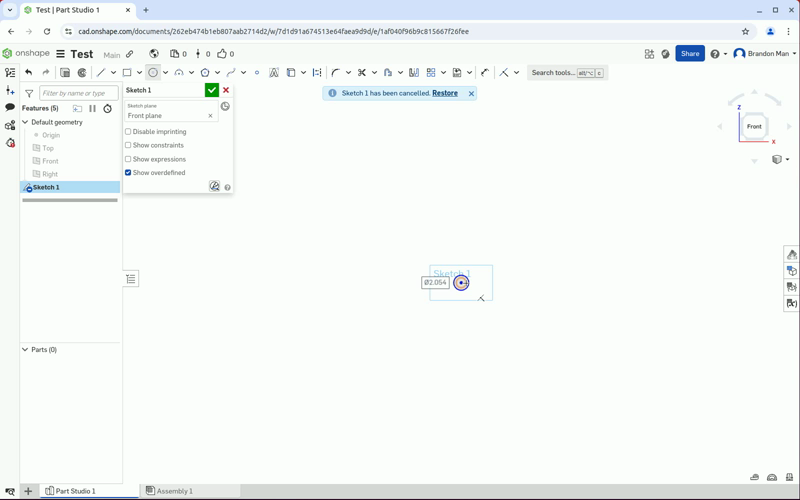
key(esc)
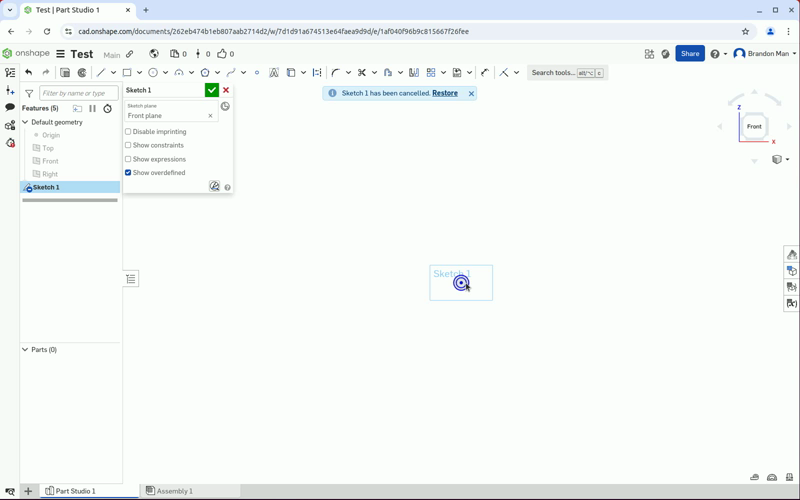
mouse_move(461, 288)
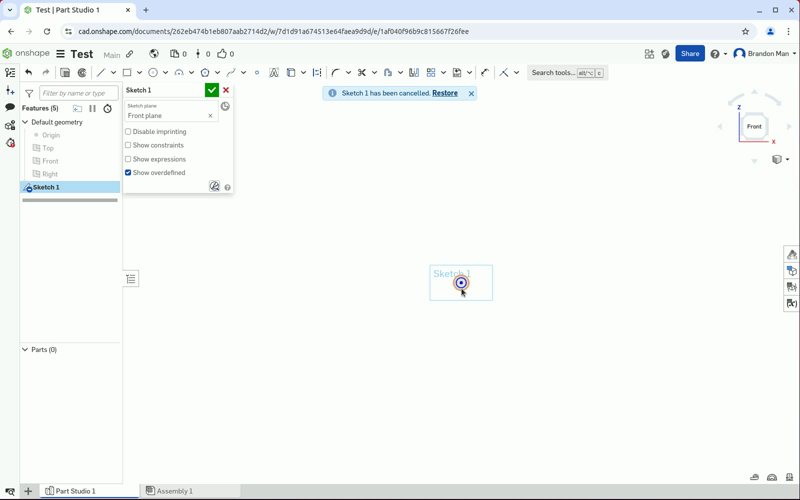
scroll(6)
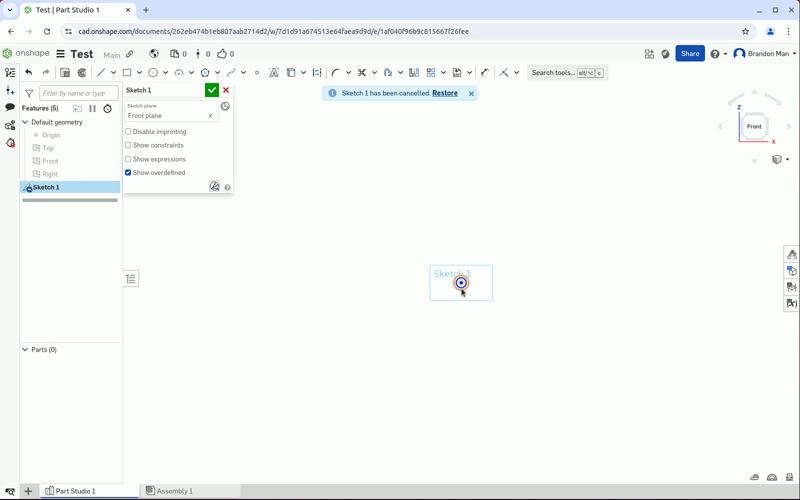
scroll(6)
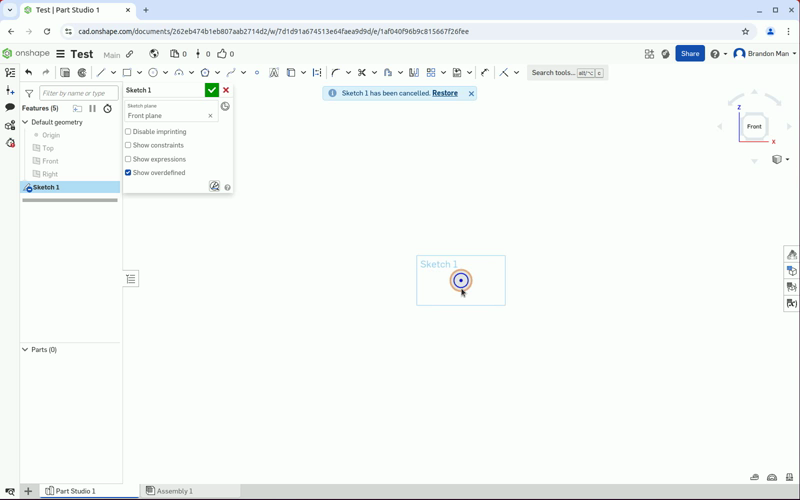
scroll(6)
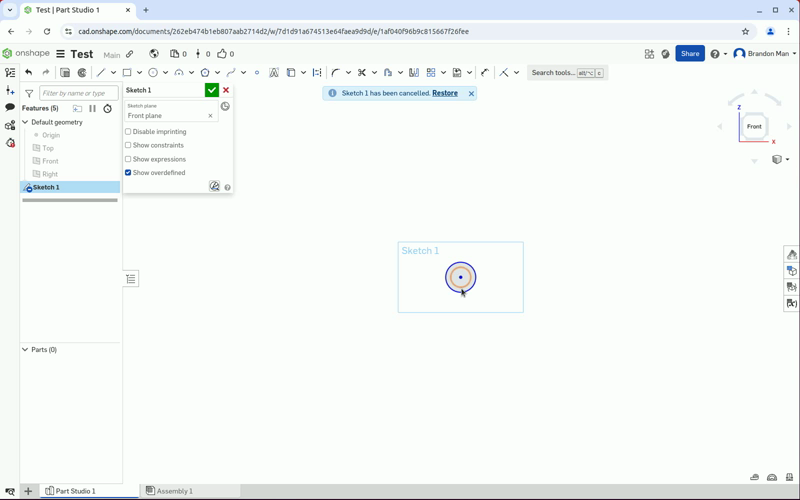
scroll(6)
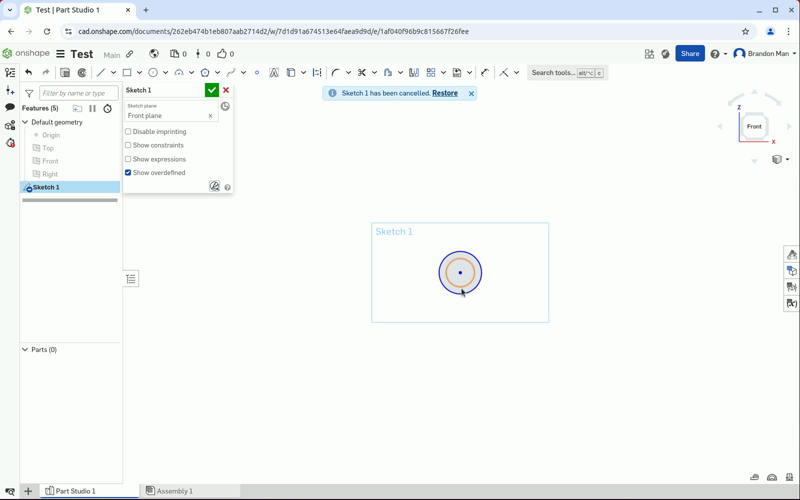
scroll(6)
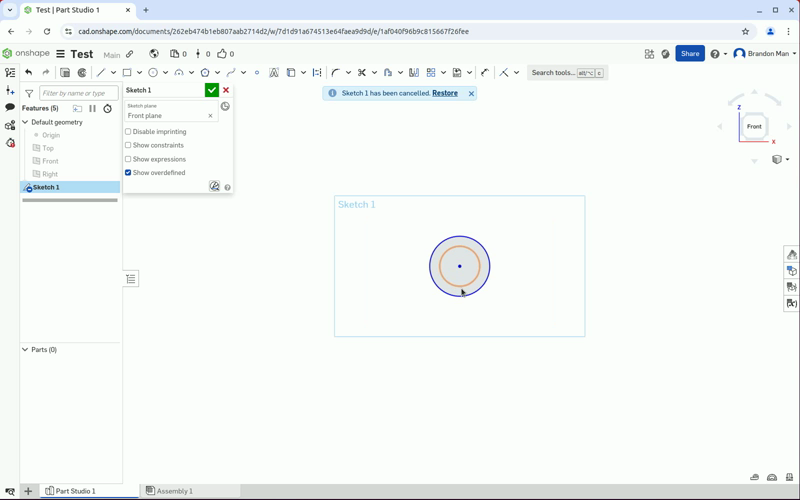
scroll(6)
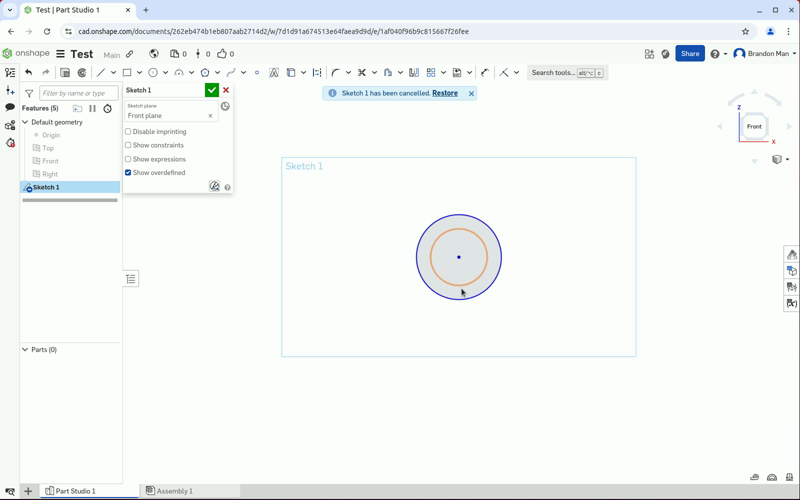
scroll(6)
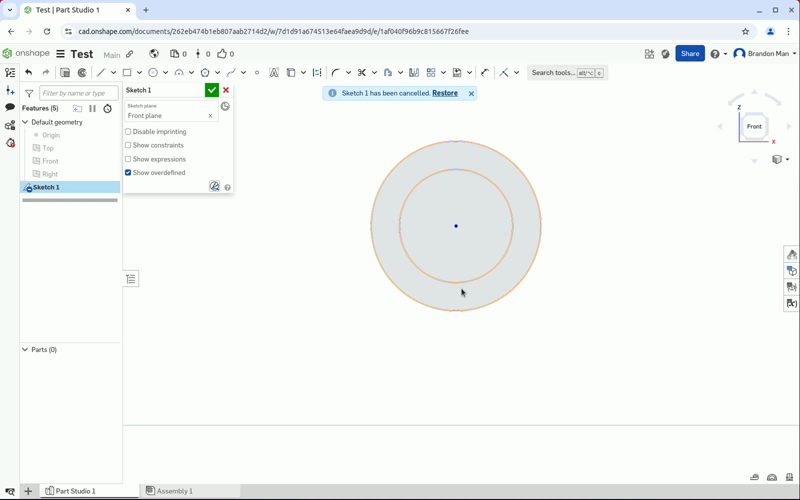
click(461, 288)
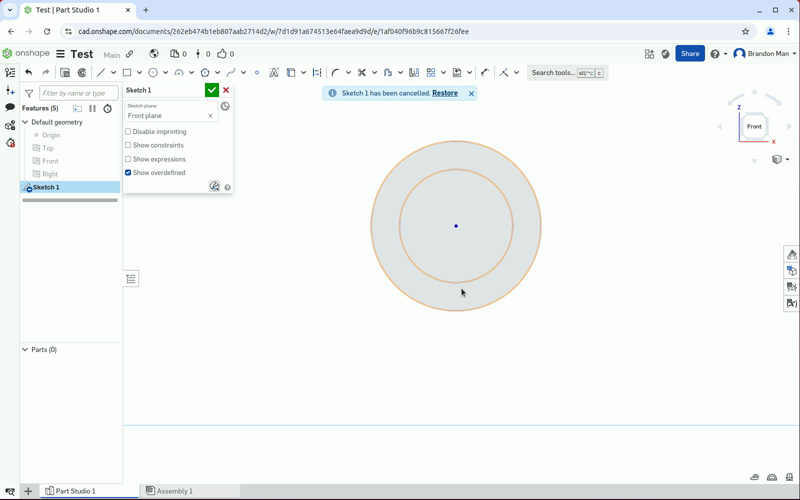
scroll(-6)
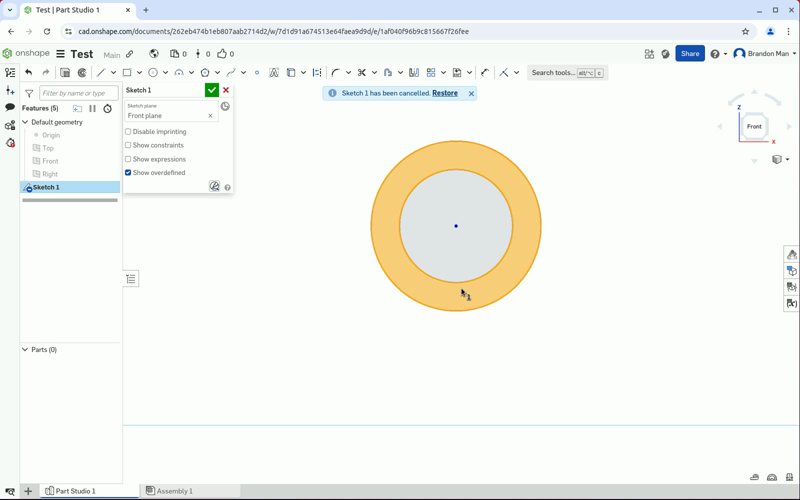
scroll(-6)
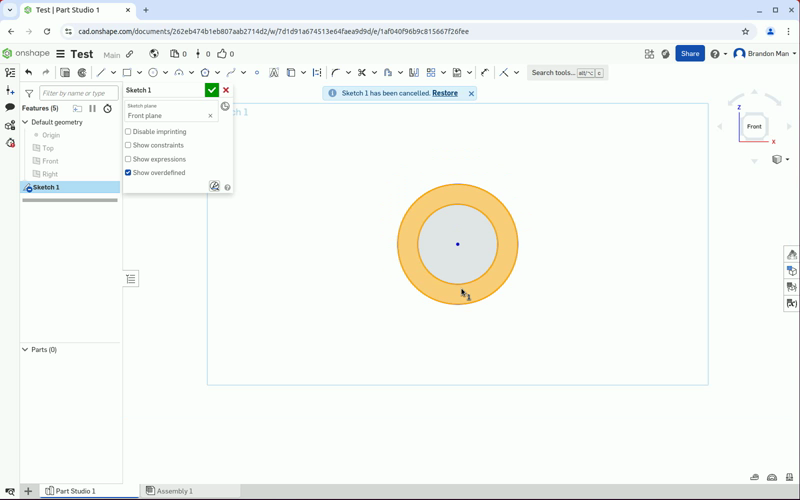
scroll(-6)
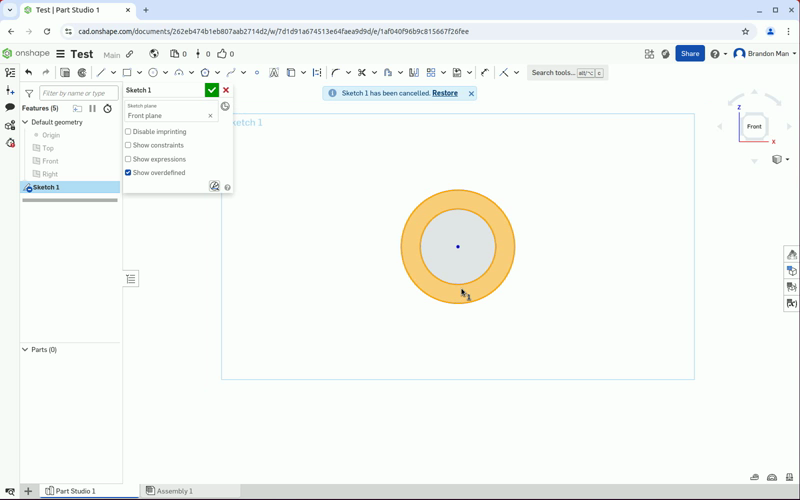
scroll(-6)
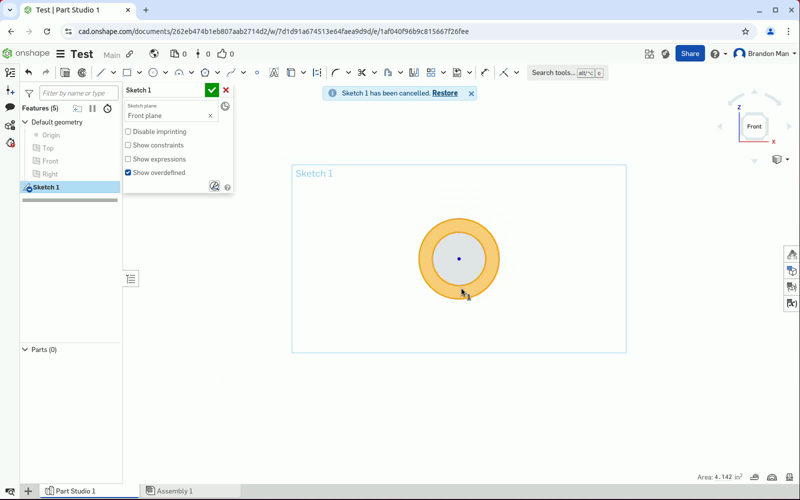
scroll(-6)
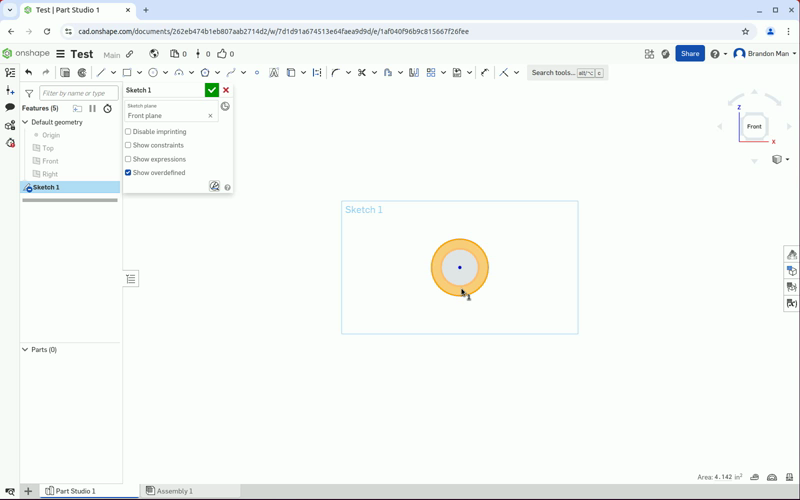
scroll(-6)
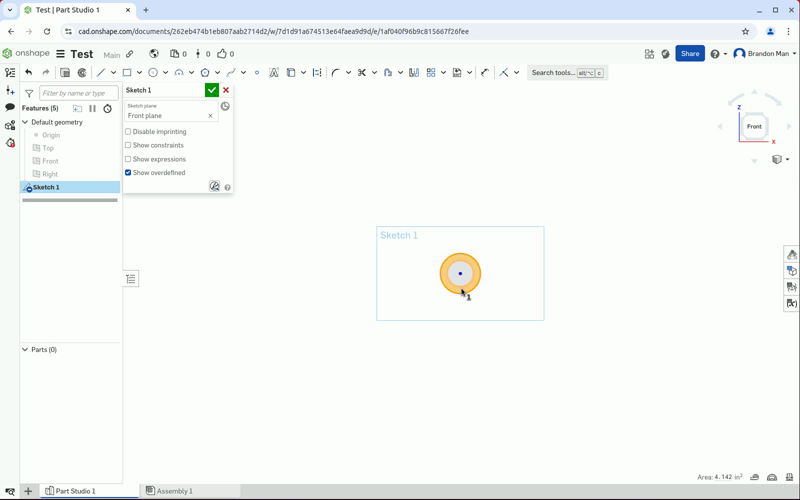
scroll(-6)
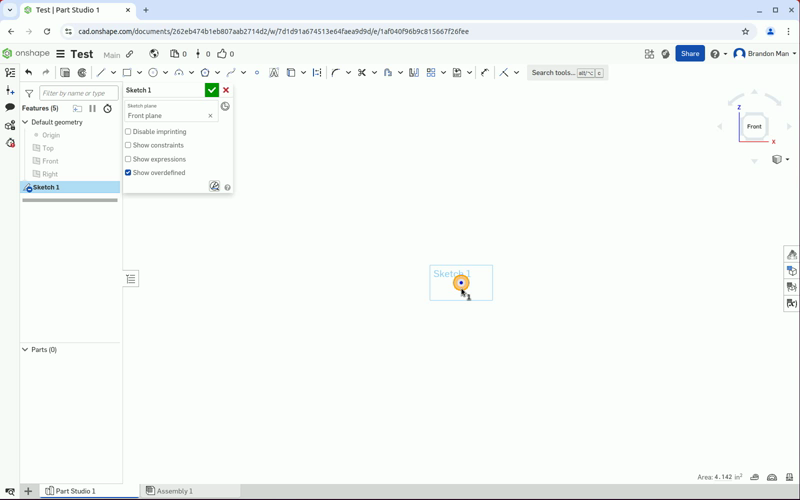
mouse_move(73, 352)
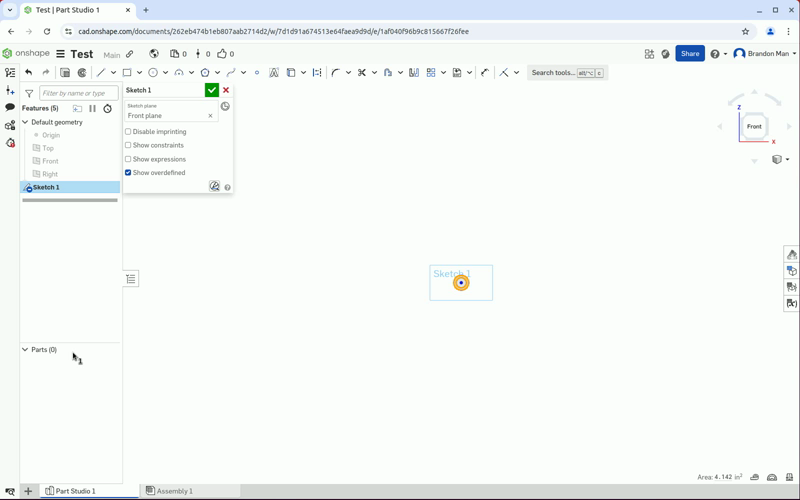
key(shift+y)
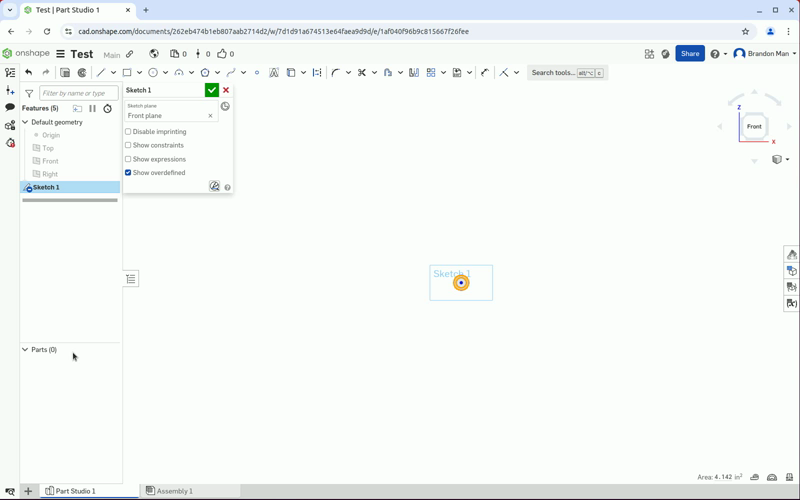
key(shift+e)
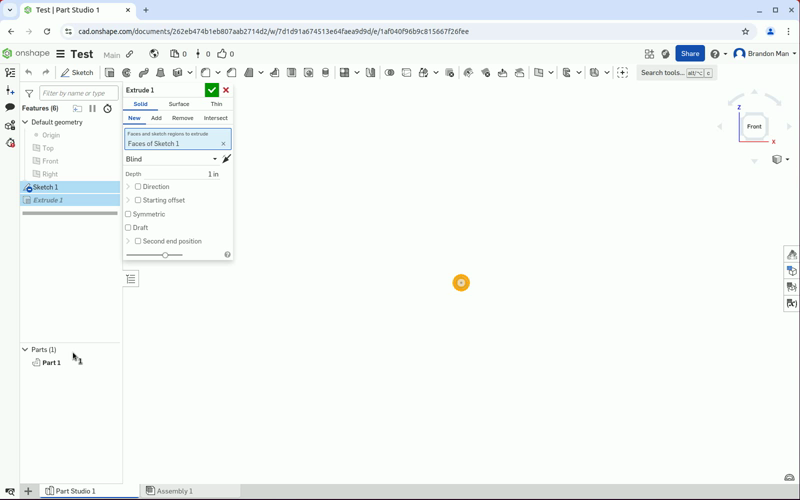
mouse_move(143, 106)
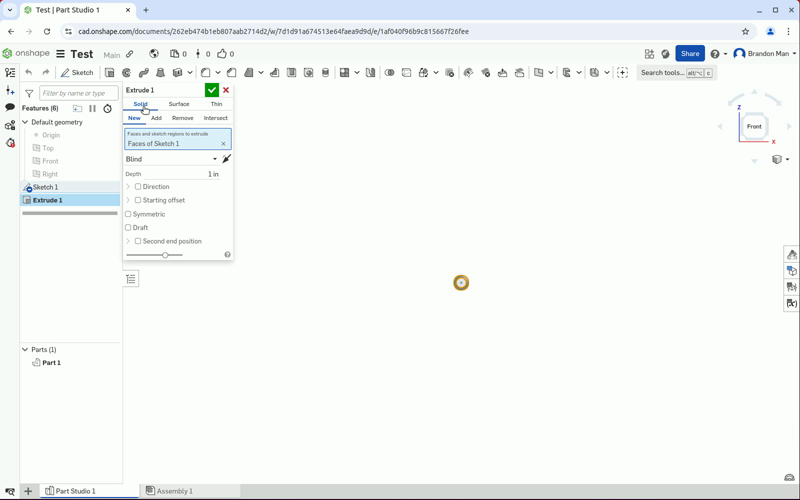
click(143, 106)
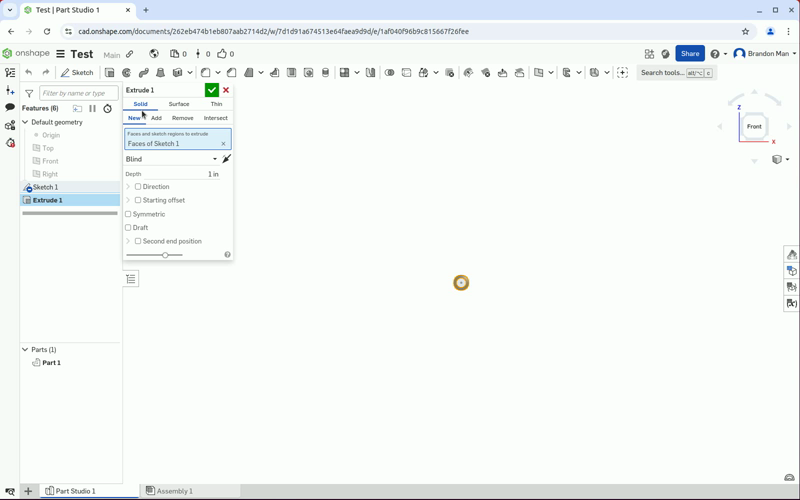
mouse_move(137, 120)
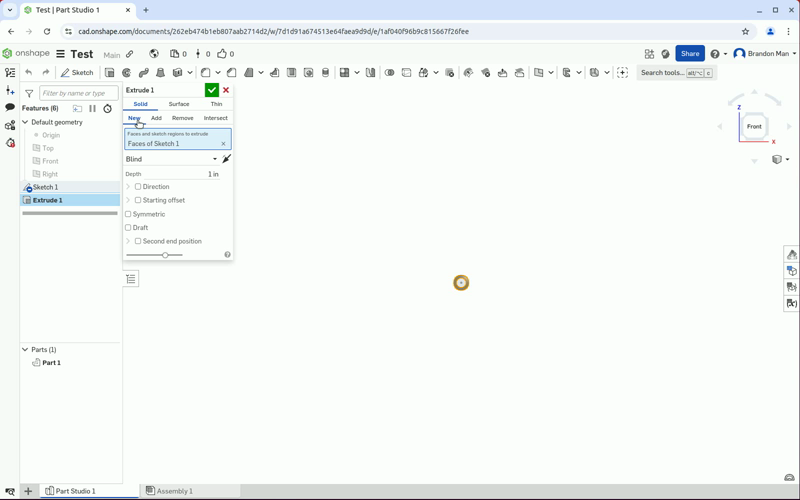
click(137, 120)
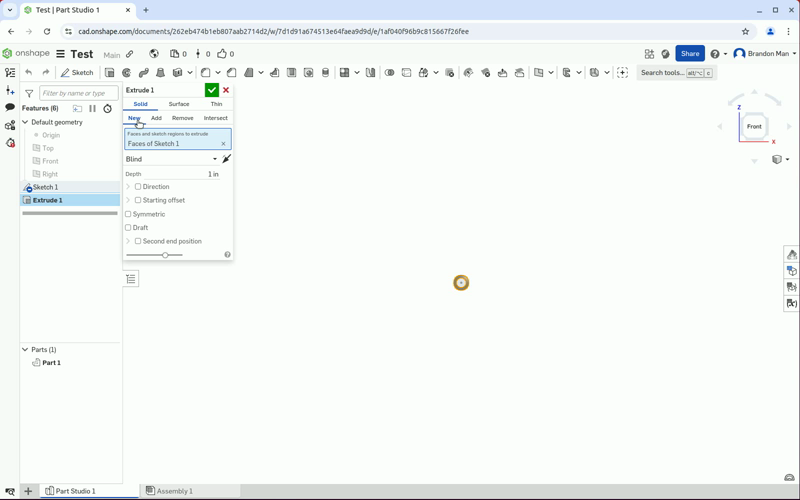
key(tab, 4)
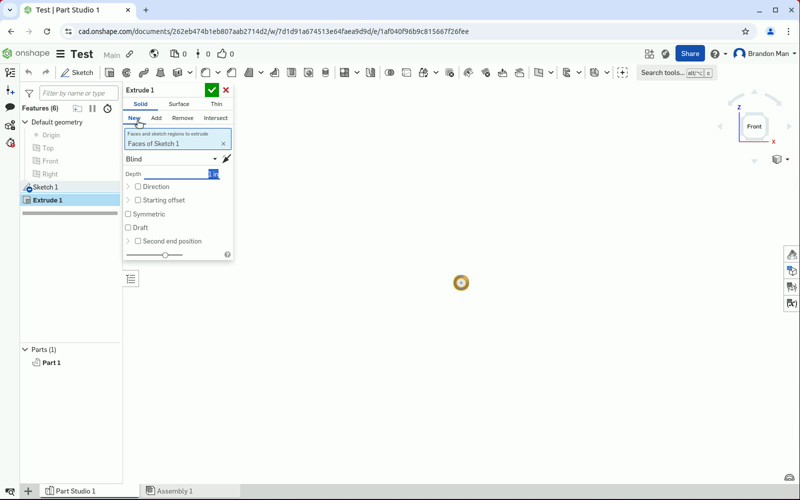
text(2.407)
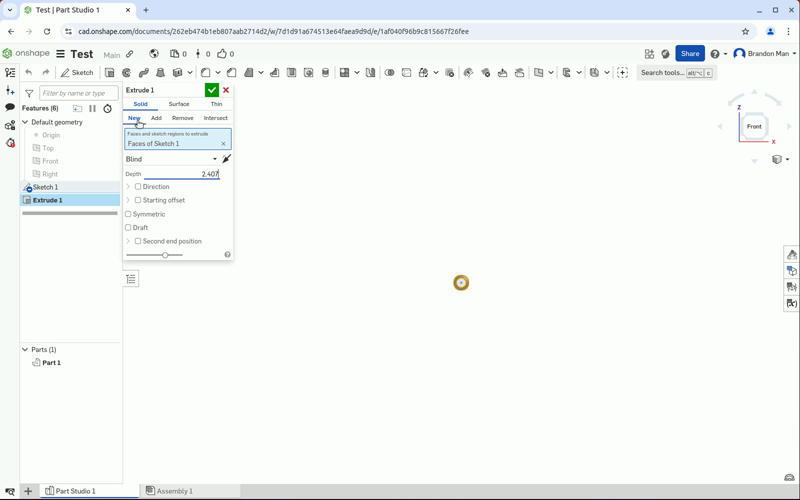
key(enter)
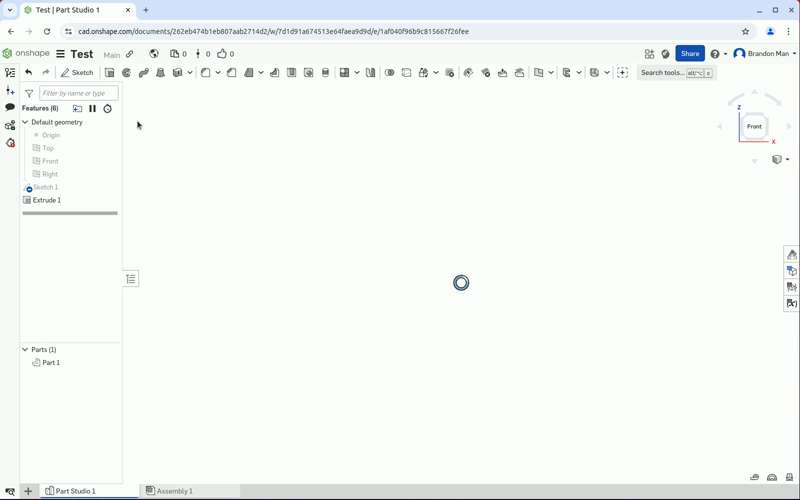
key(shift+h)
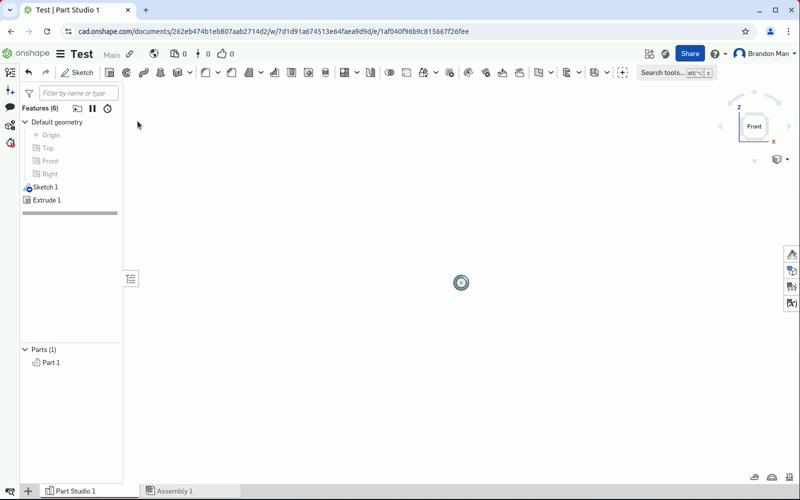
key(shift+h)
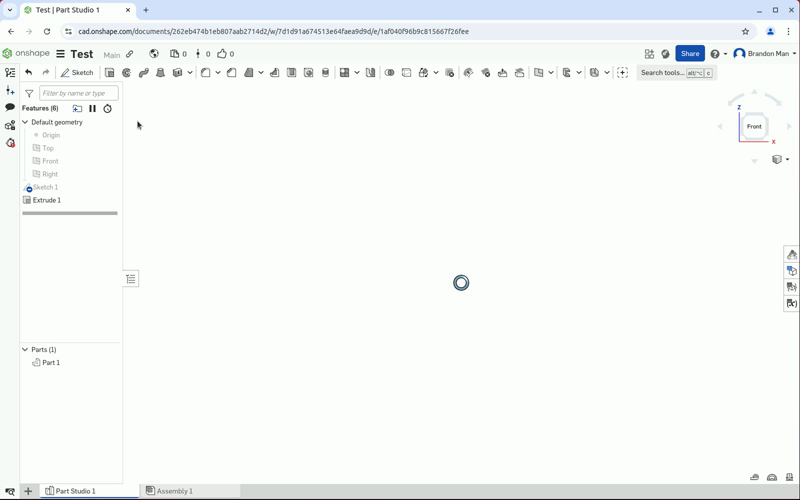
mouse_move(73, 189)
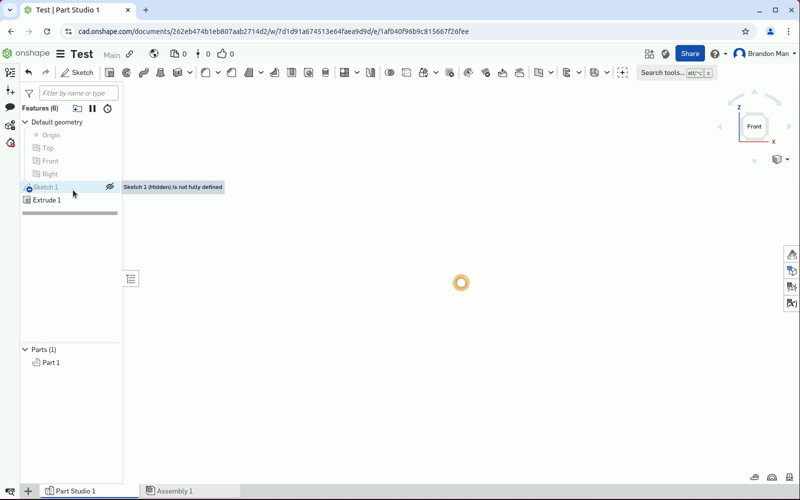
click(73, 189)
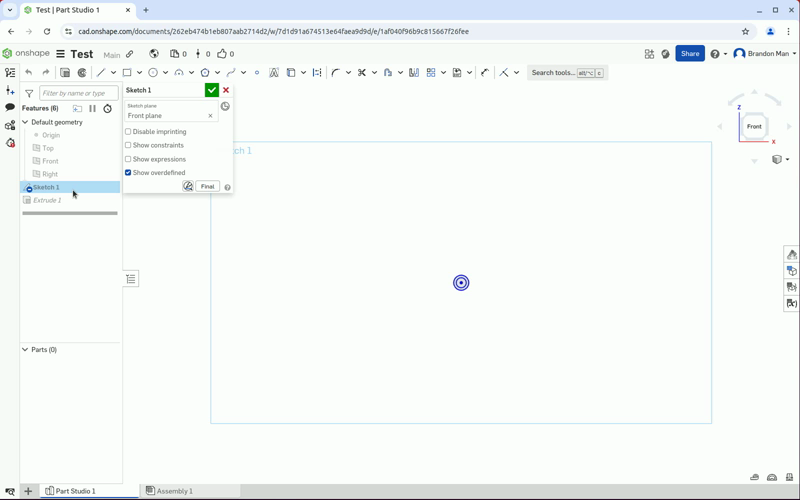
mouse_move(229, 92)
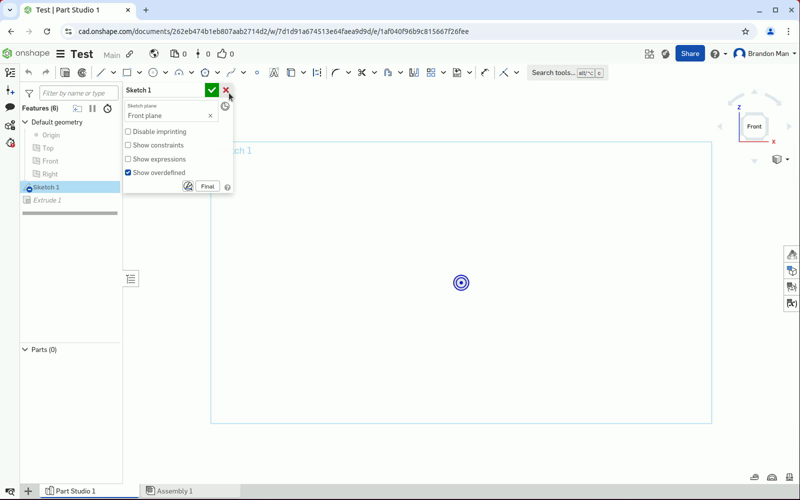
click(229, 92)
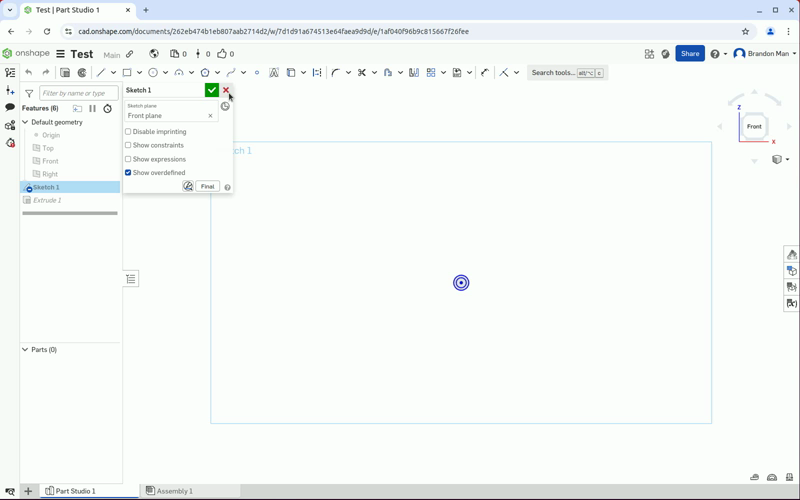
key(shift+s)
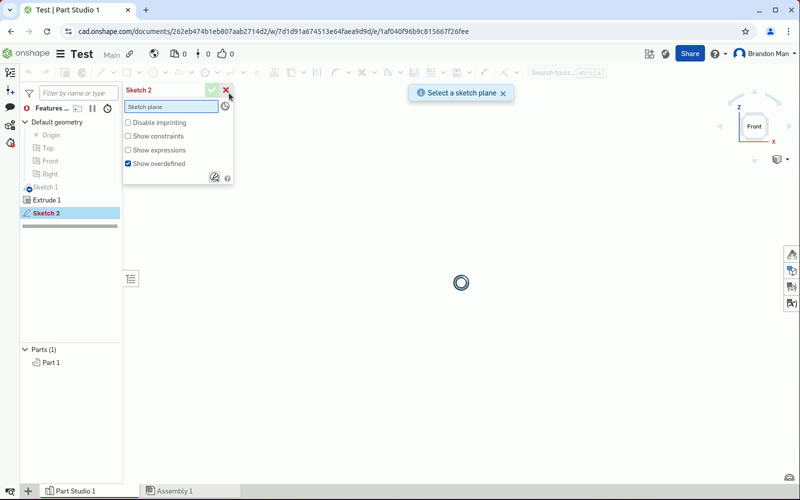
mouse_move(73, 163)
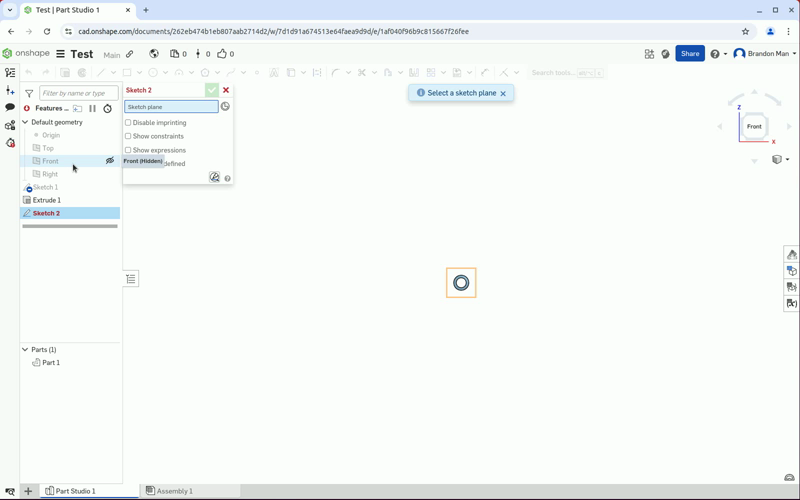
click(73, 163)
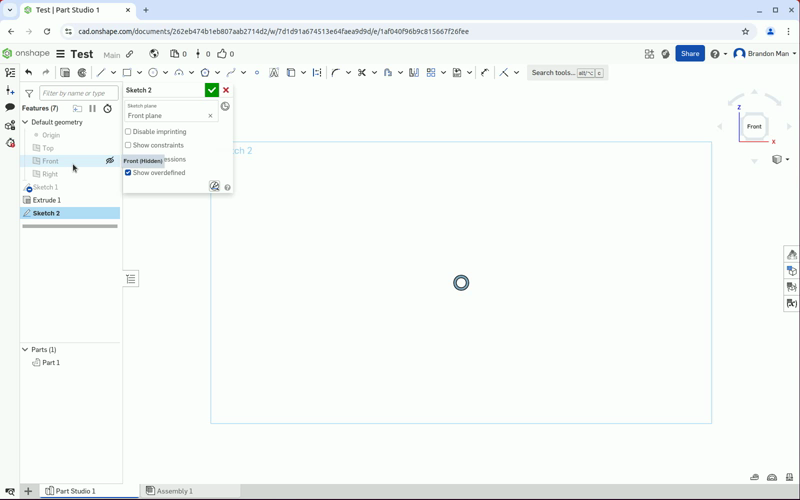
mouse_move(73, 352)
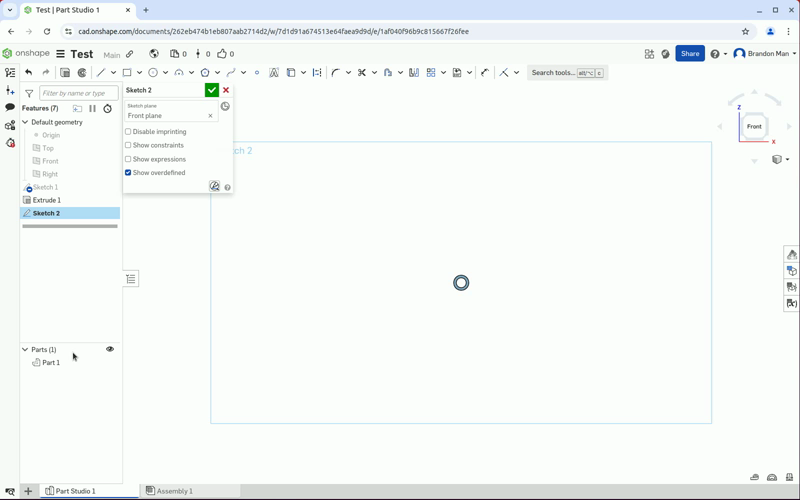
key(y)
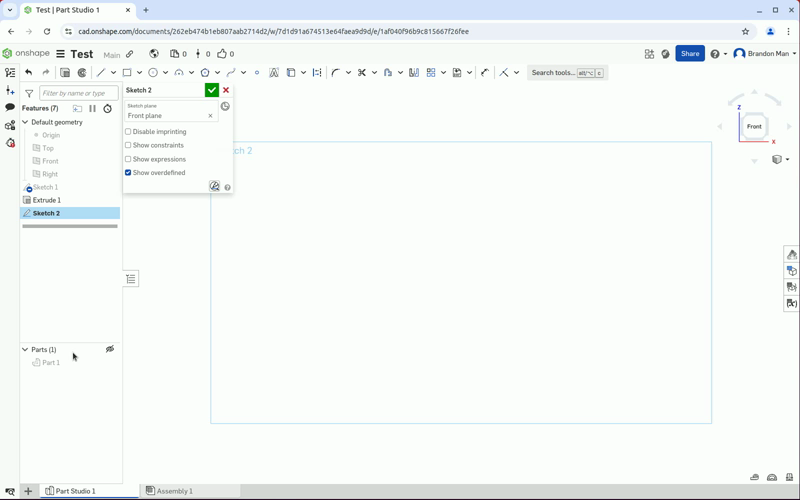
key(c)
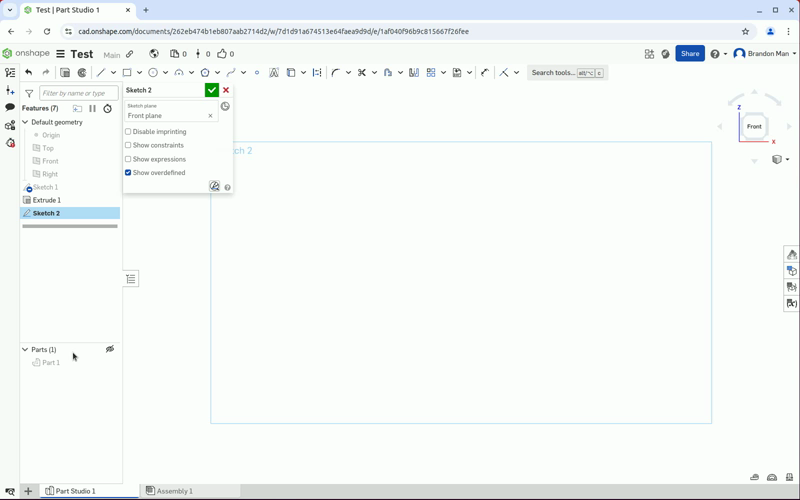
key_down(shift)
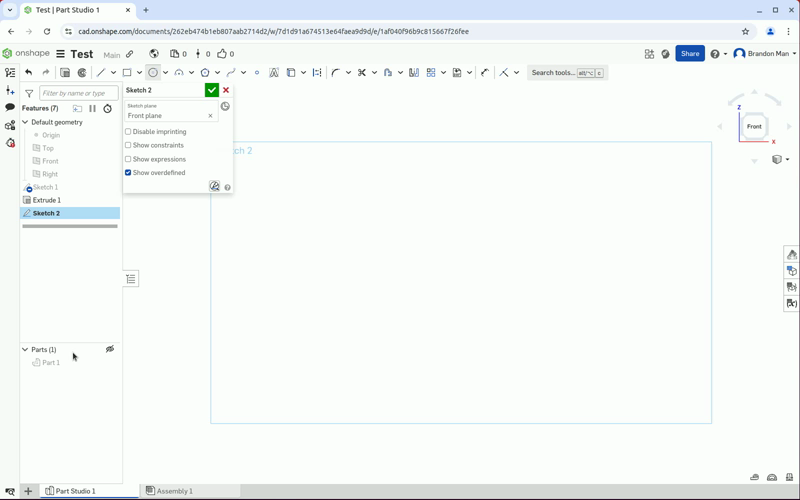
mouse_move(461, 387)
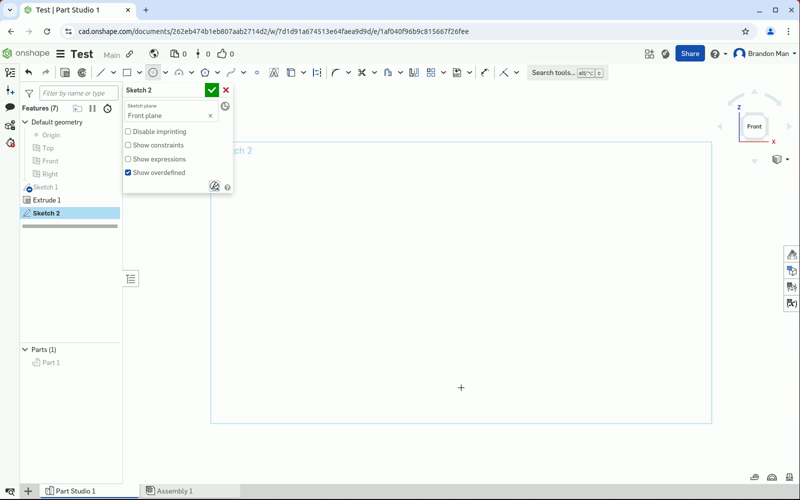
click(461, 387)
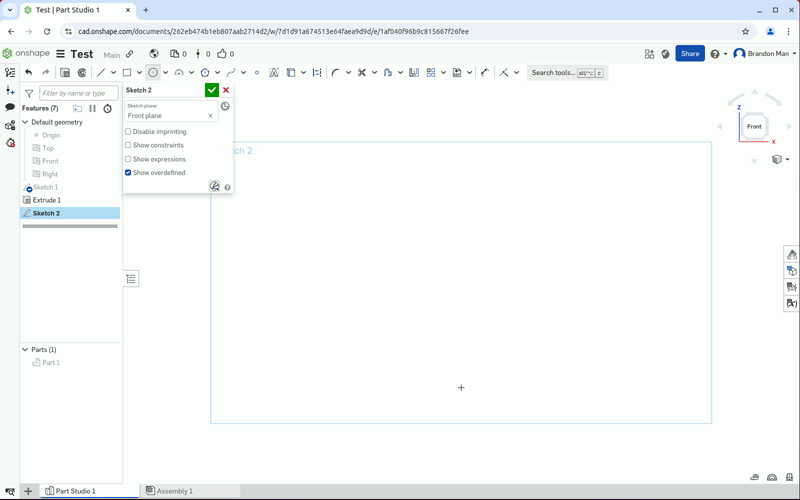
key_up(shift)
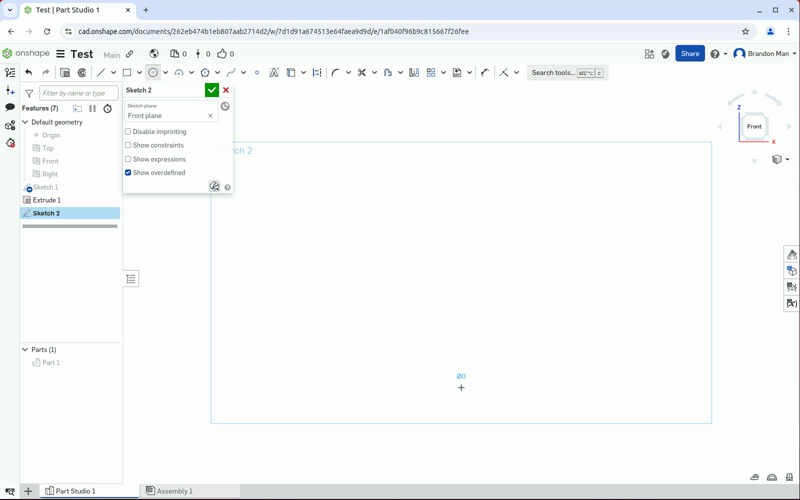
mouse_move(470, 387)
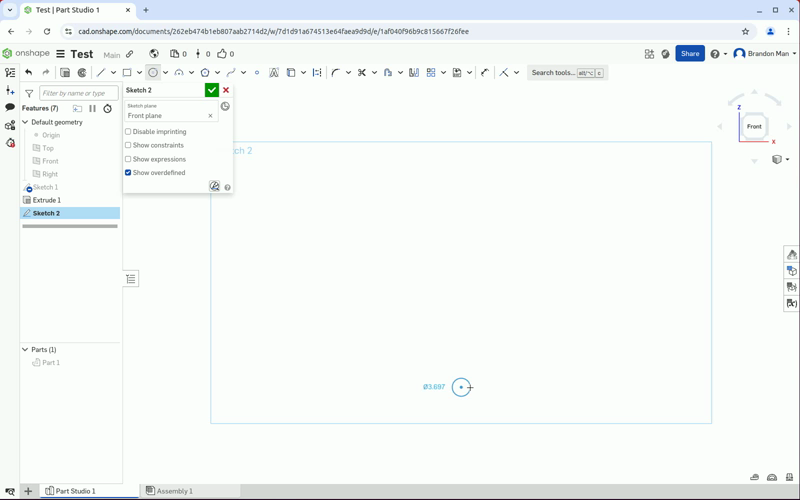
click(470, 387)
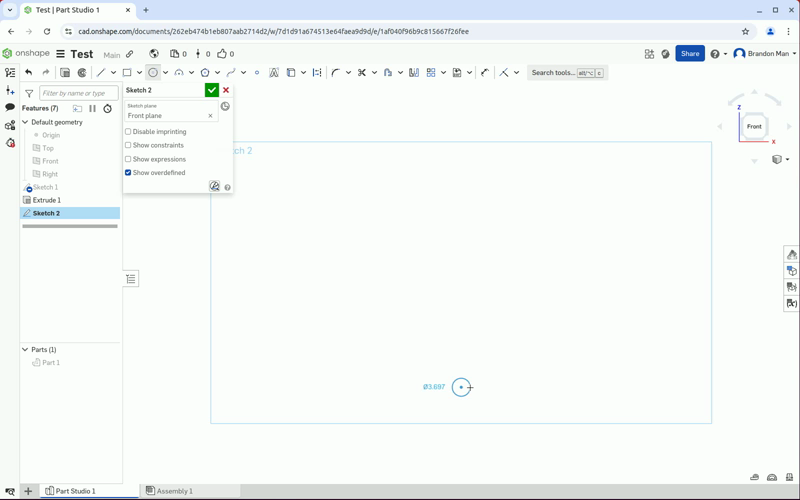
key(esc)
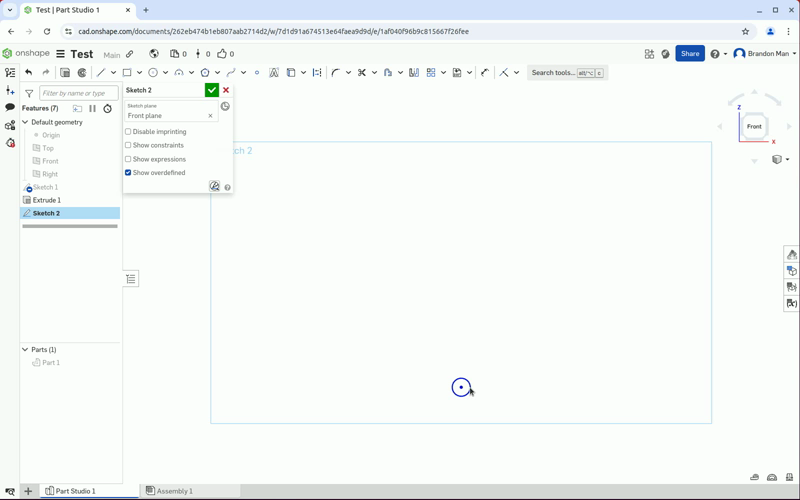
key(c)
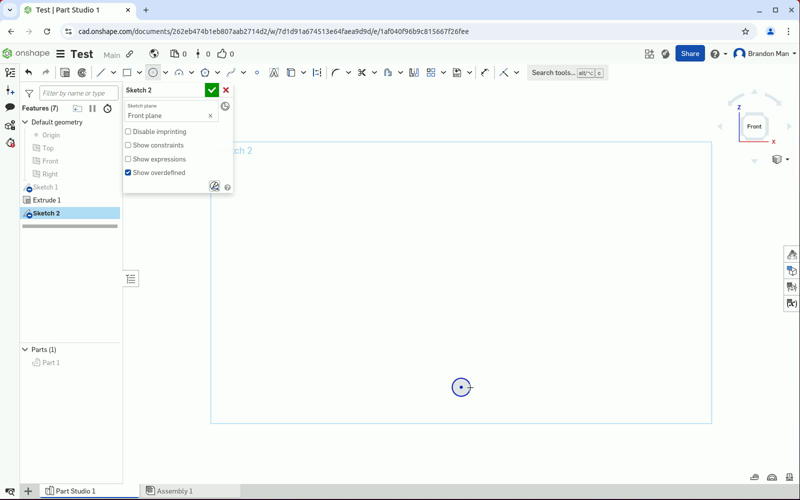
key_down(shift)
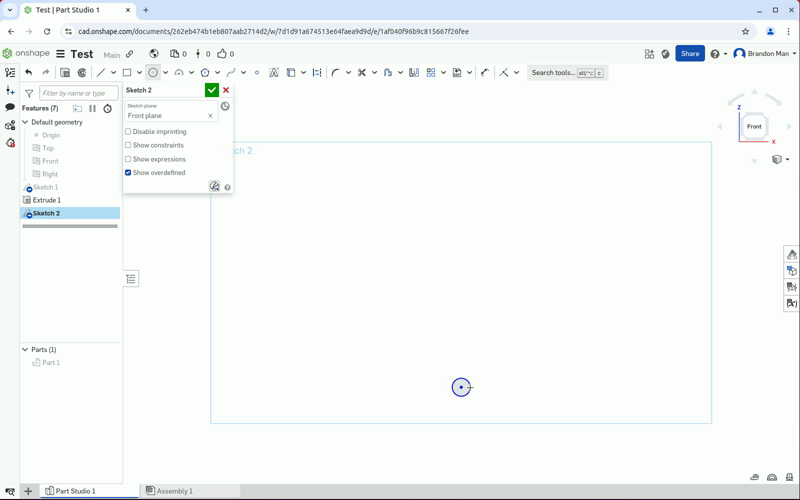
mouse_move(461, 387)
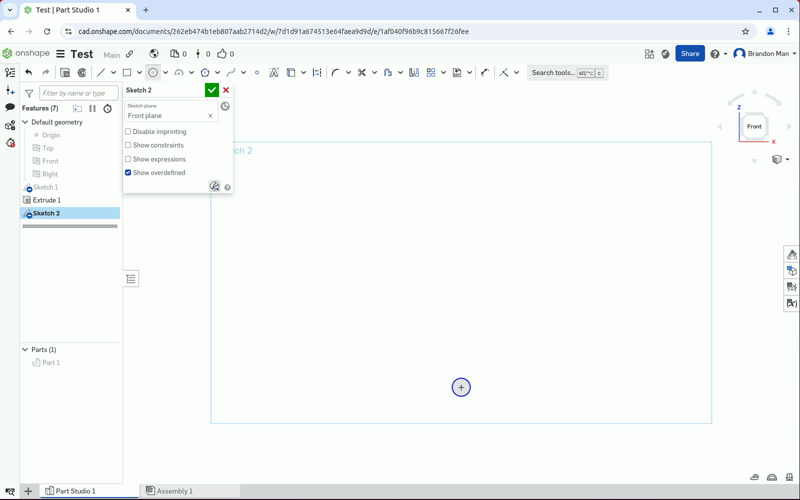
click(461, 387)
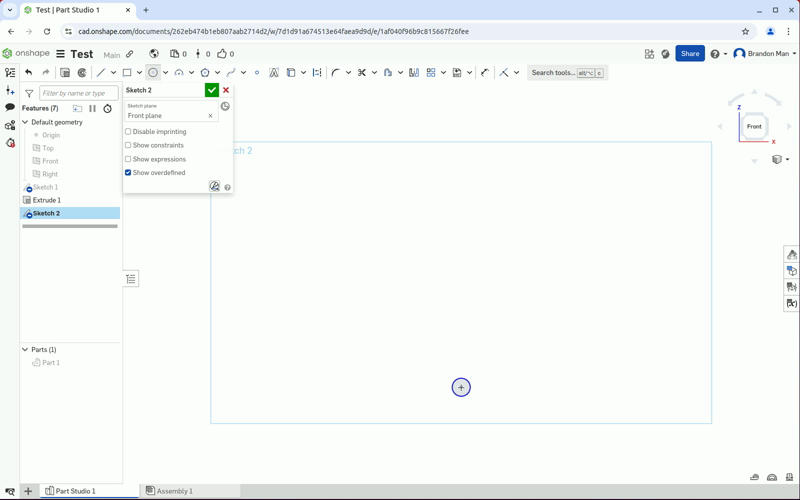
key_up(shift)
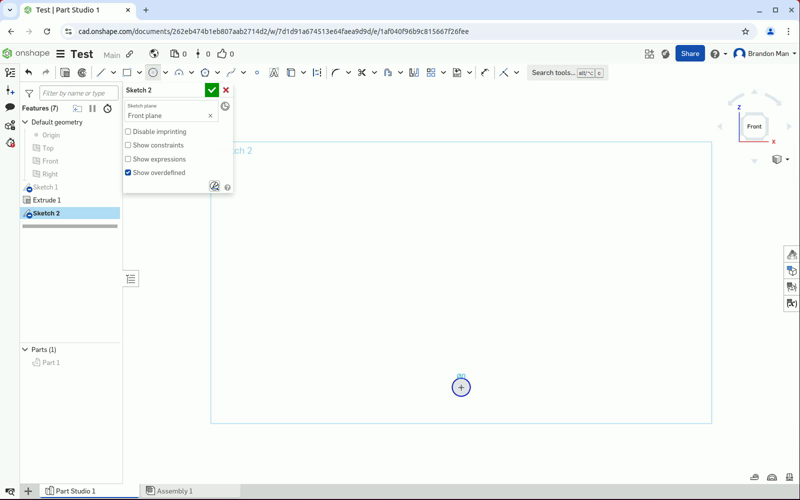
mouse_move(467, 387)
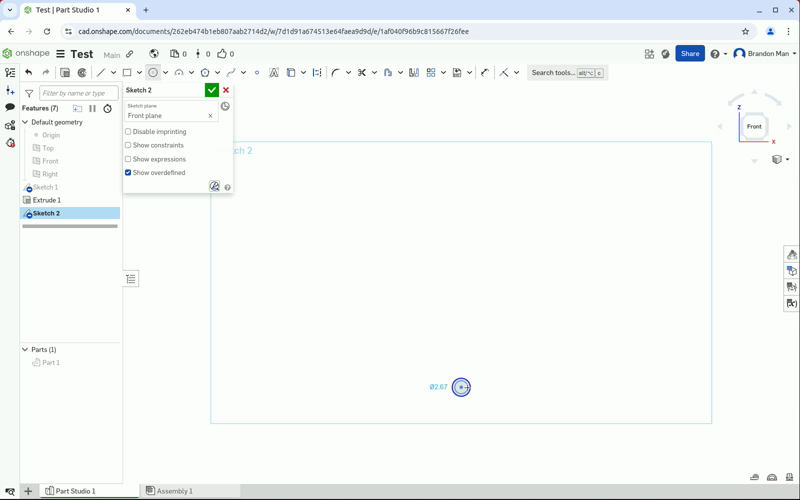
scroll(6)
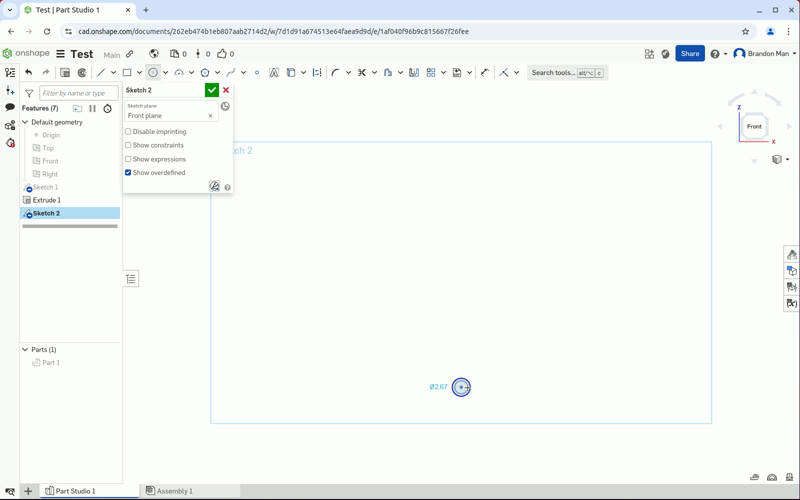
scroll(6)
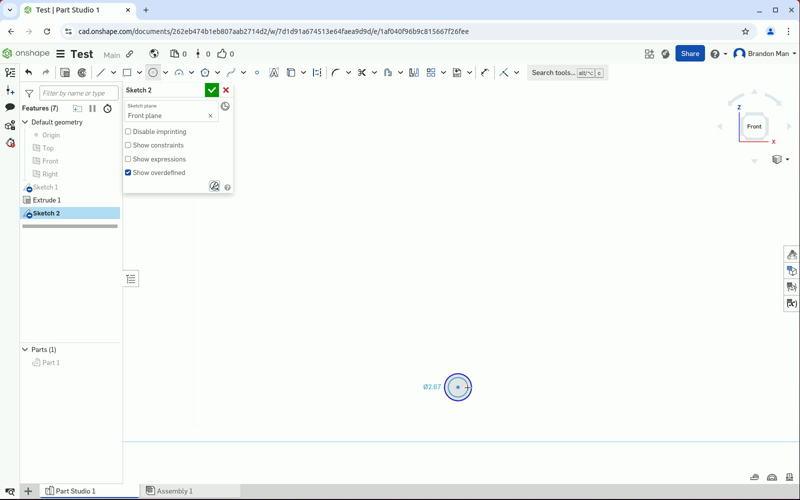
scroll(6)
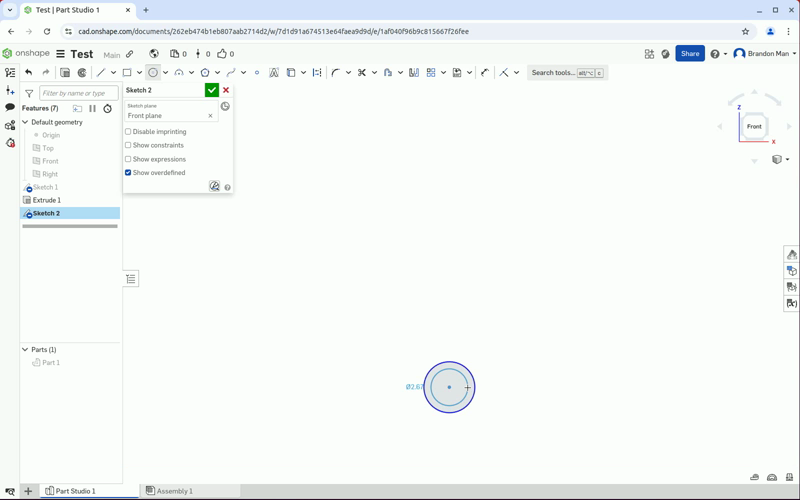
scroll(6)
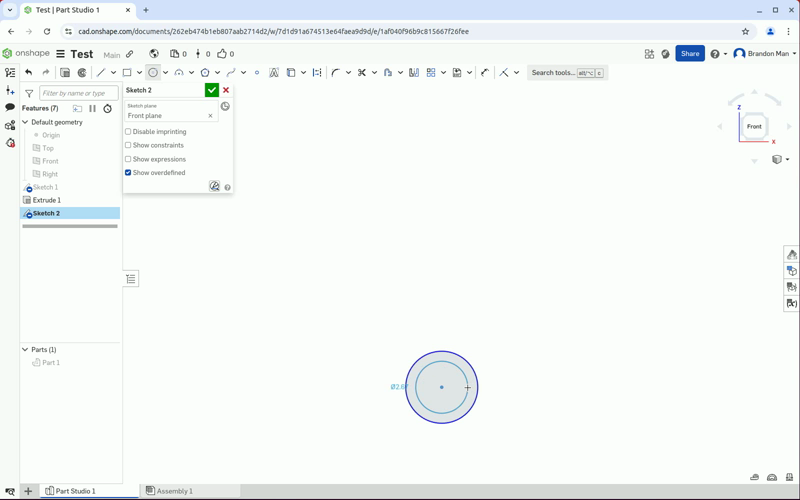
scroll(6)
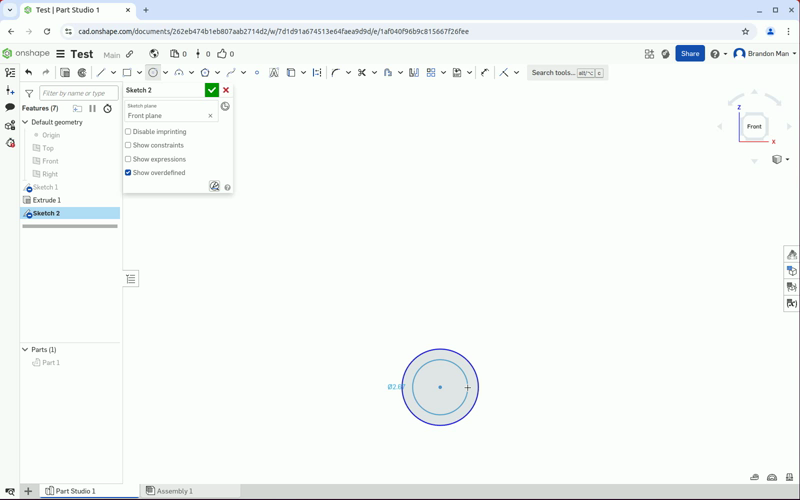
scroll(6)
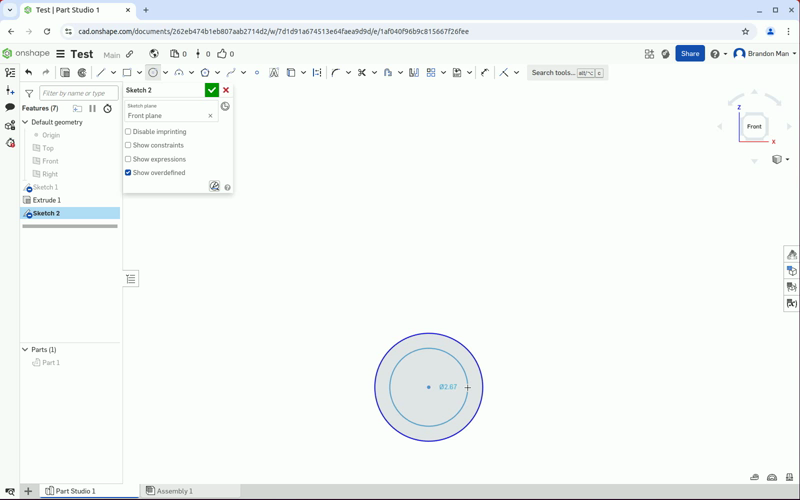
scroll(6)
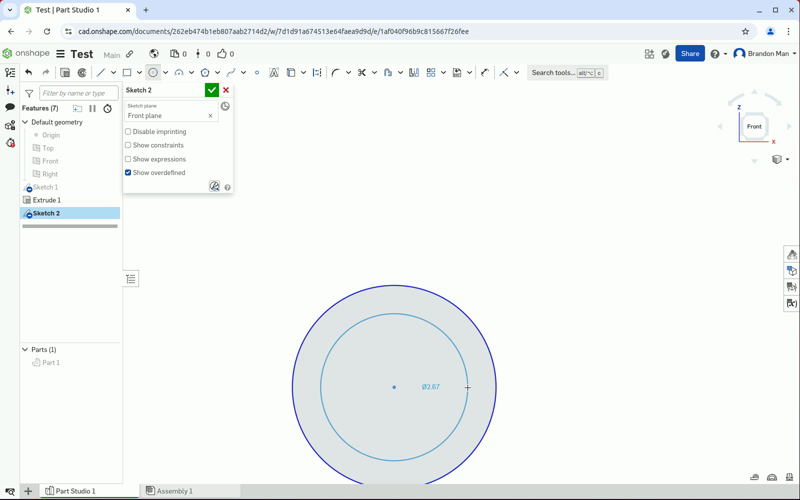
click(467, 387)
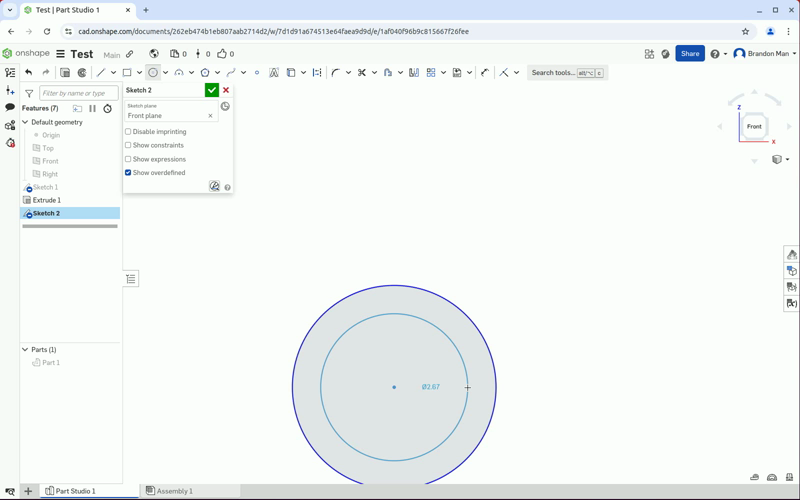
scroll(-6)
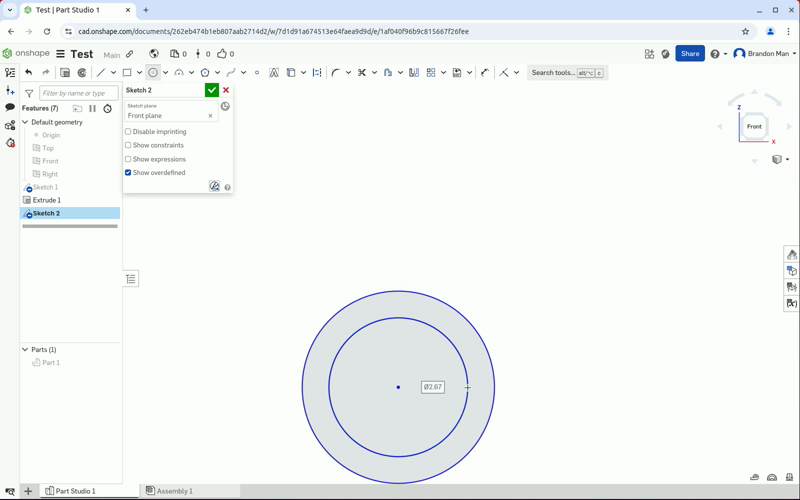
scroll(-6)
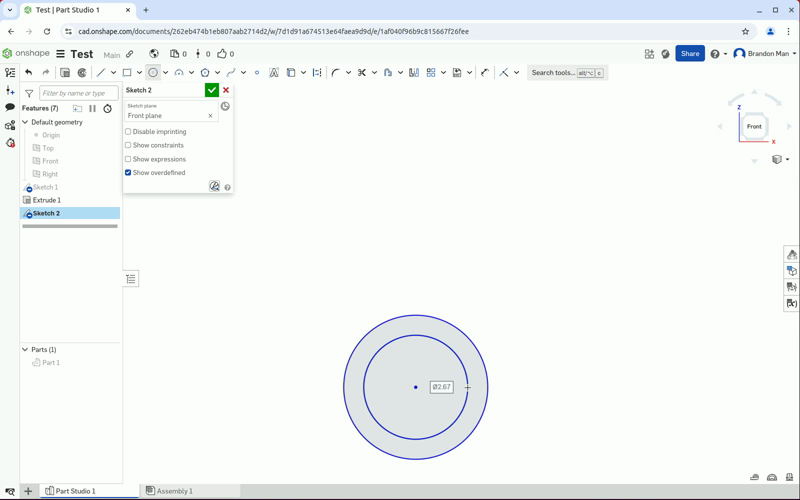
scroll(-6)
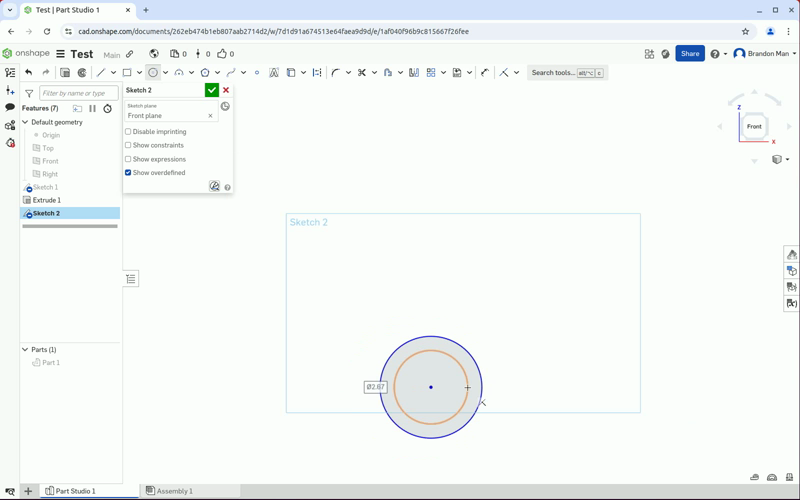
scroll(-6)
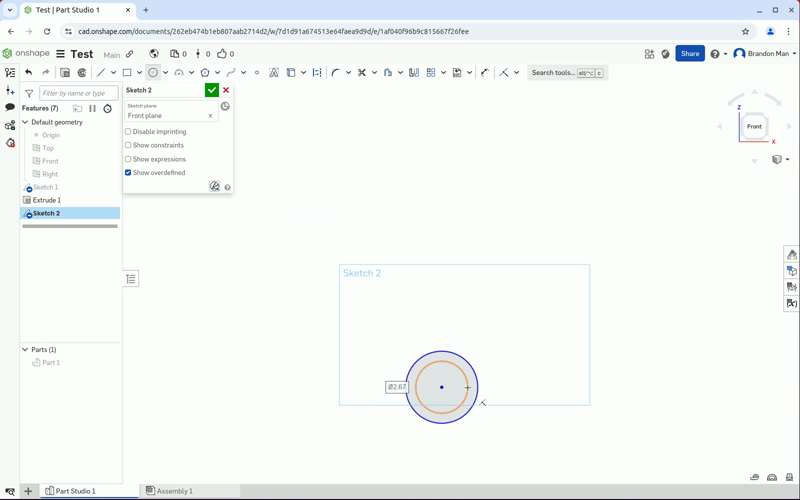
scroll(-6)
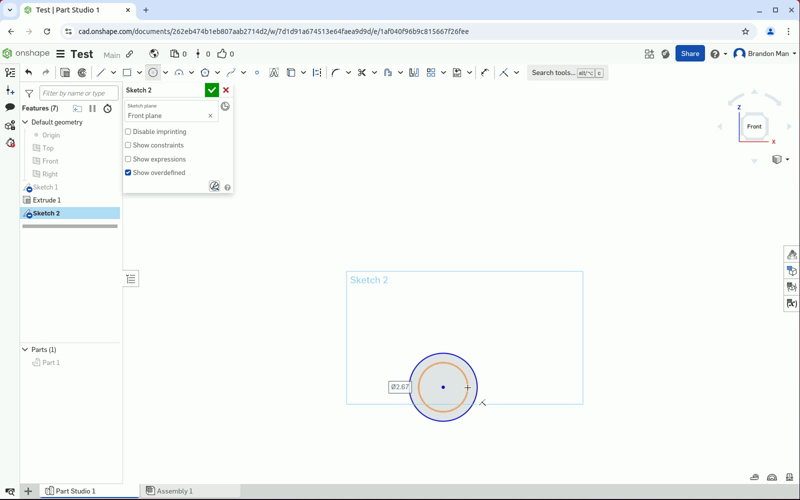
scroll(-6)
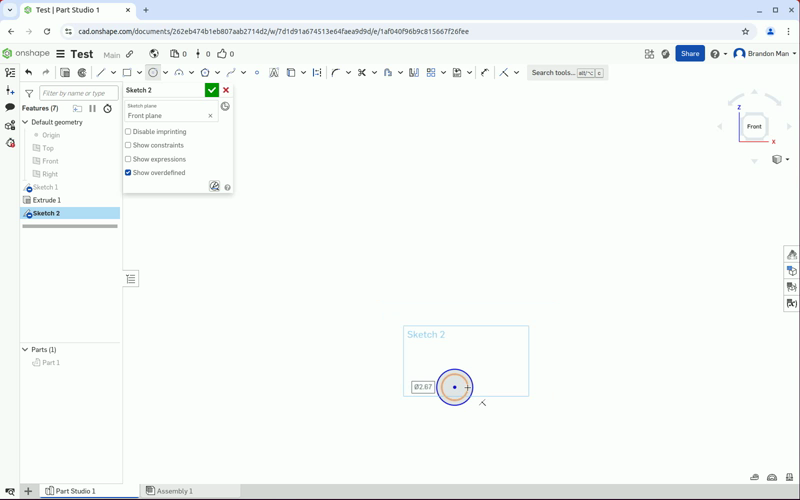
scroll(-6)
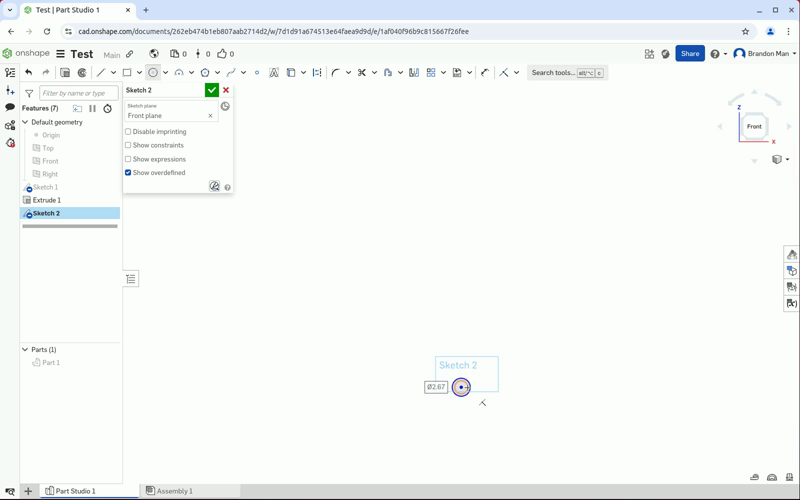
key(esc)
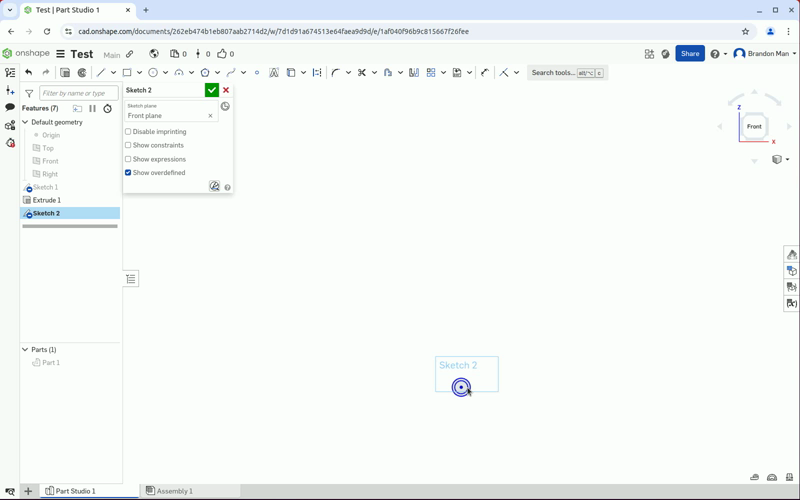
mouse_move(461, 379)
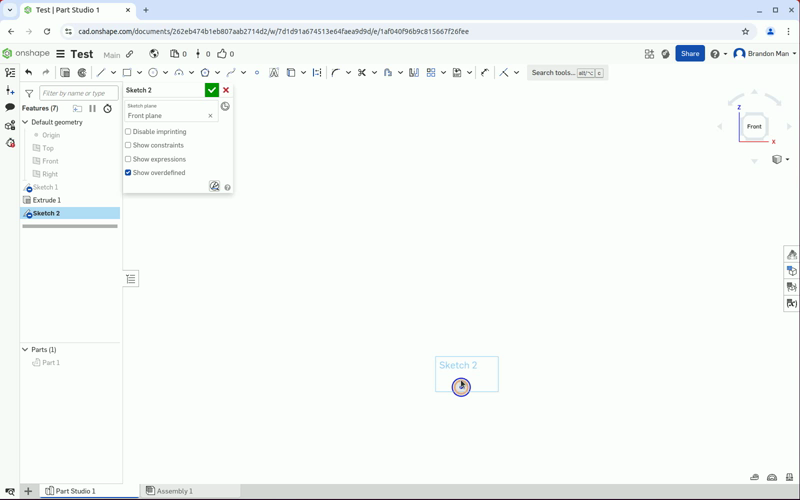
scroll(6)
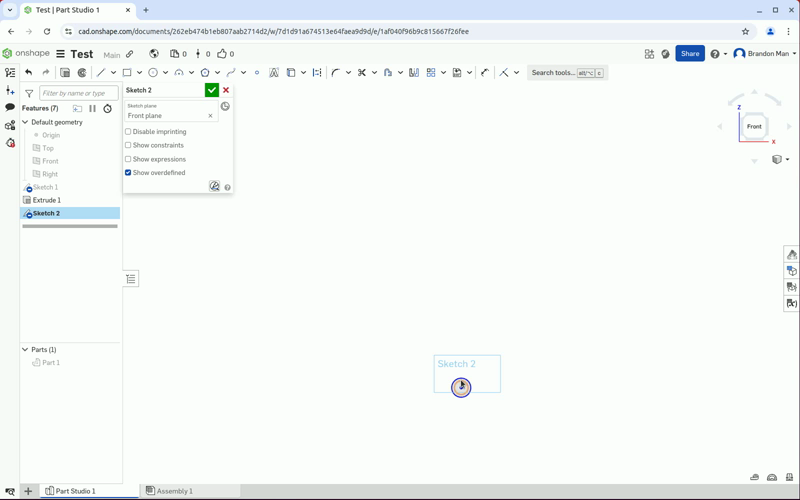
scroll(6)
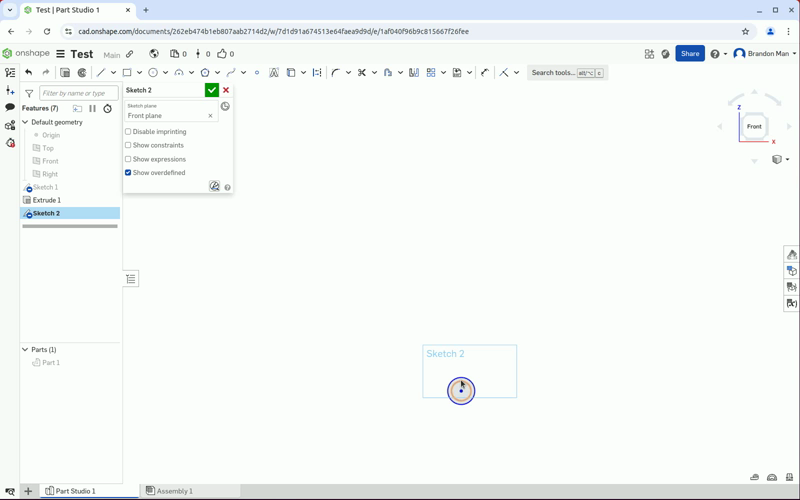
scroll(6)
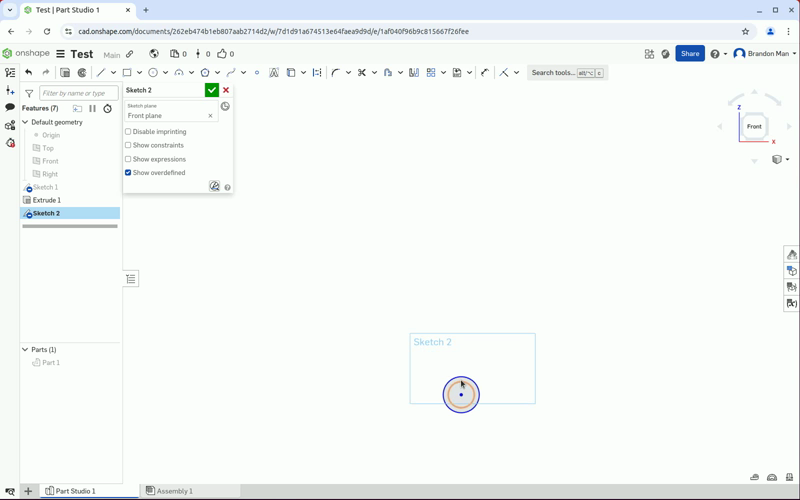
scroll(6)
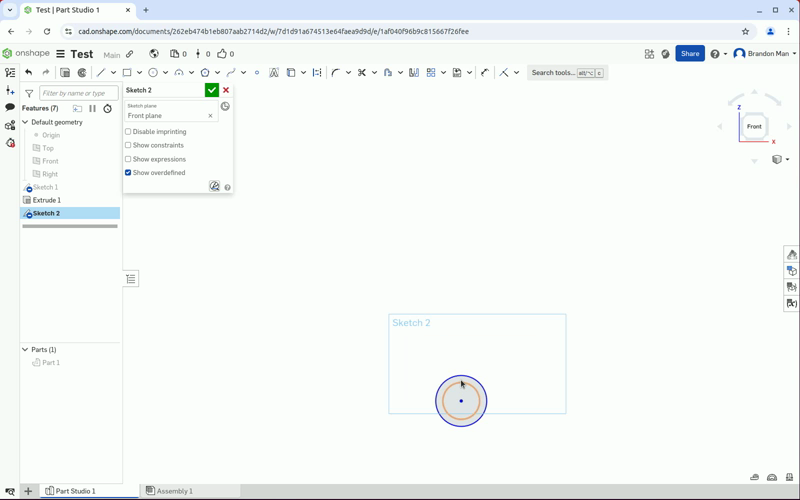
scroll(6)
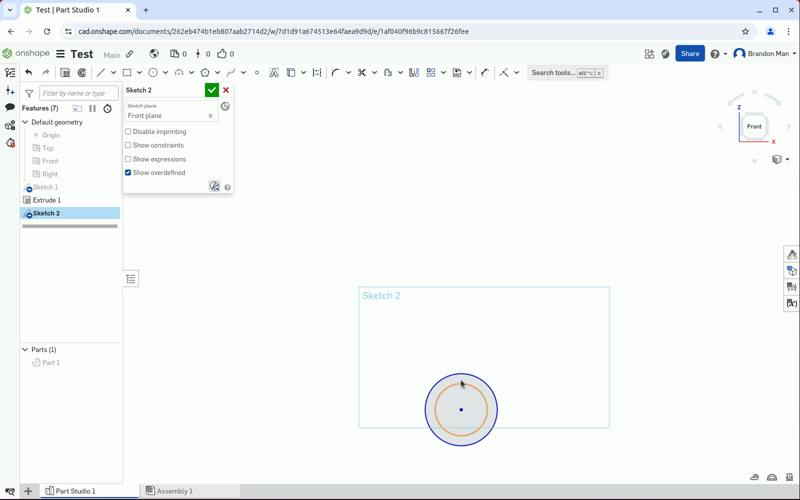
scroll(6)
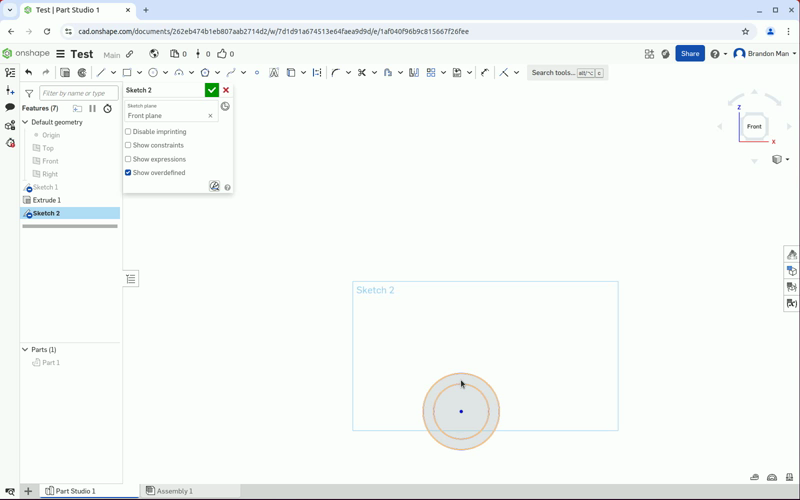
scroll(6)
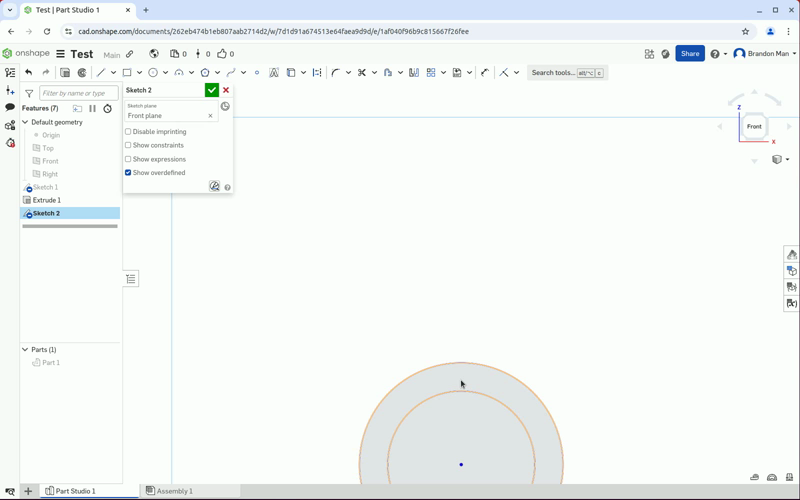
click(461, 379)
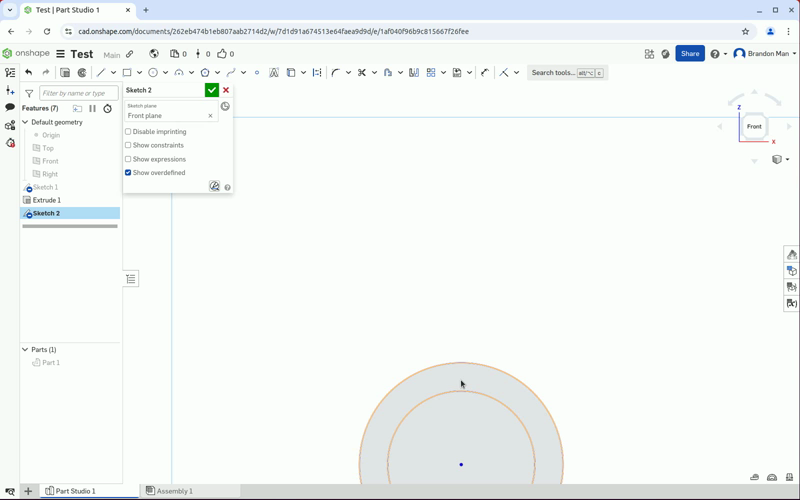
scroll(-6)
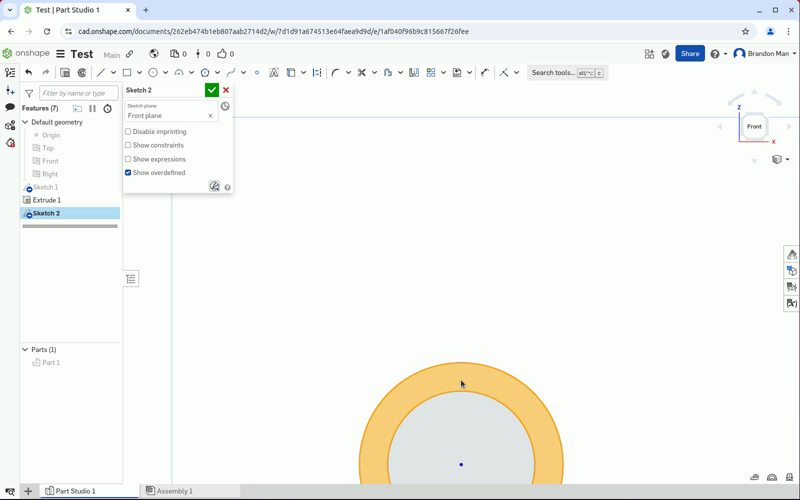
scroll(-6)
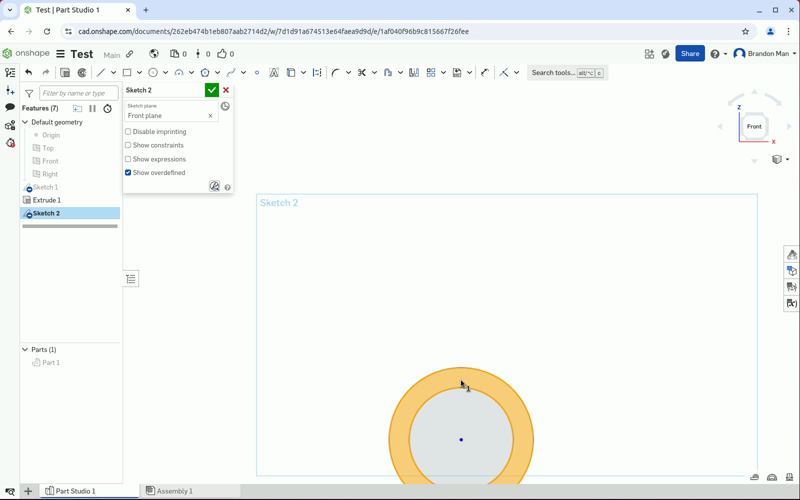
scroll(-6)
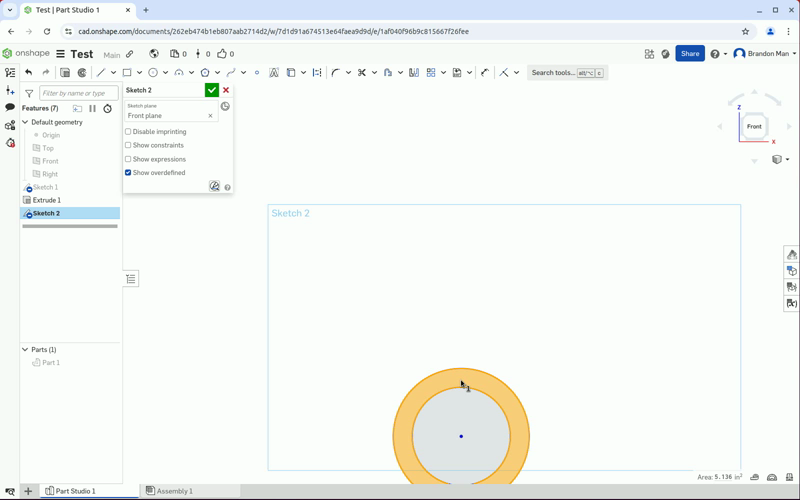
scroll(-6)
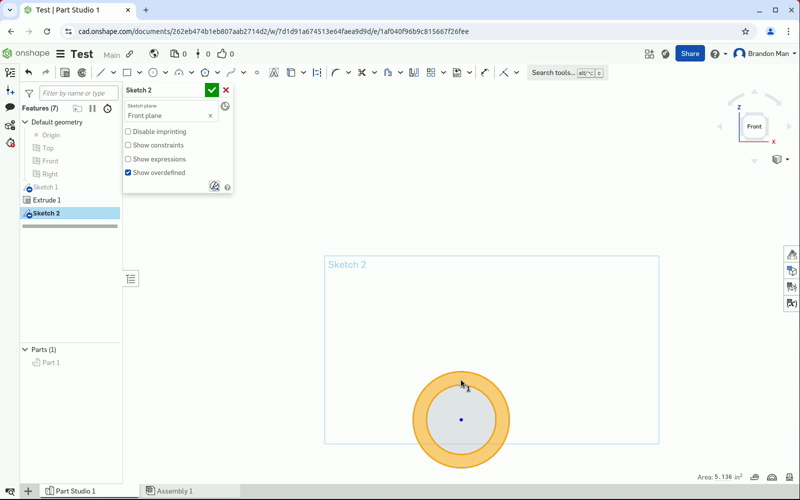
scroll(-6)
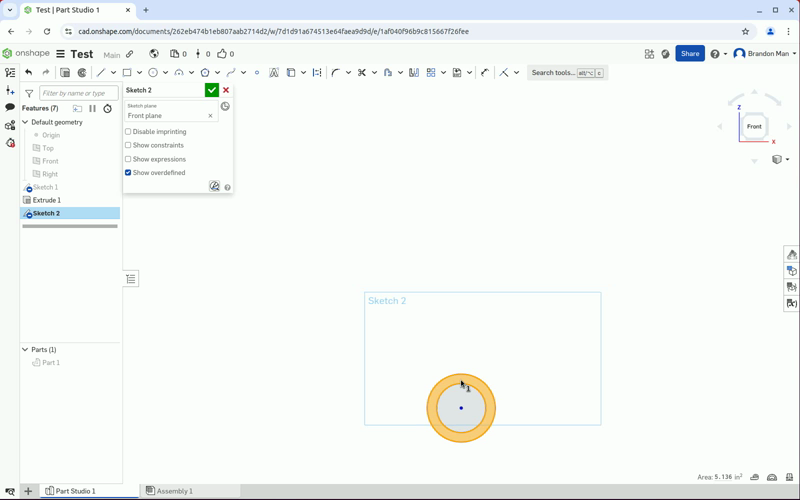
scroll(-6)
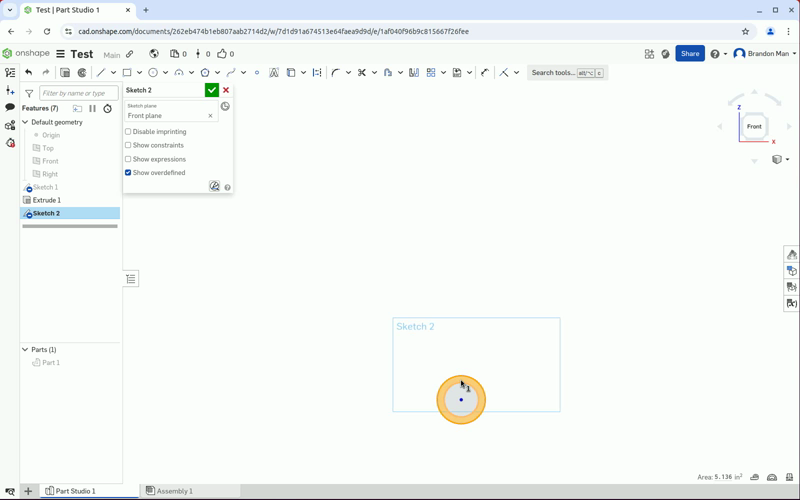
scroll(-6)
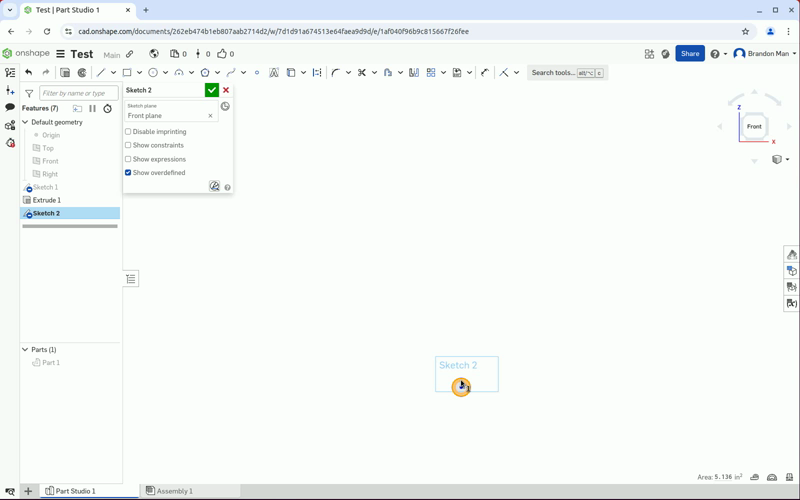
mouse_move(73, 352)
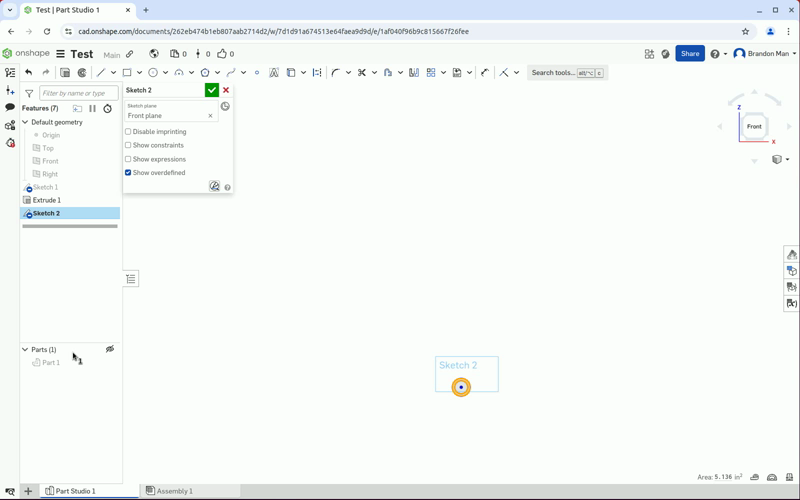
key(shift+y)
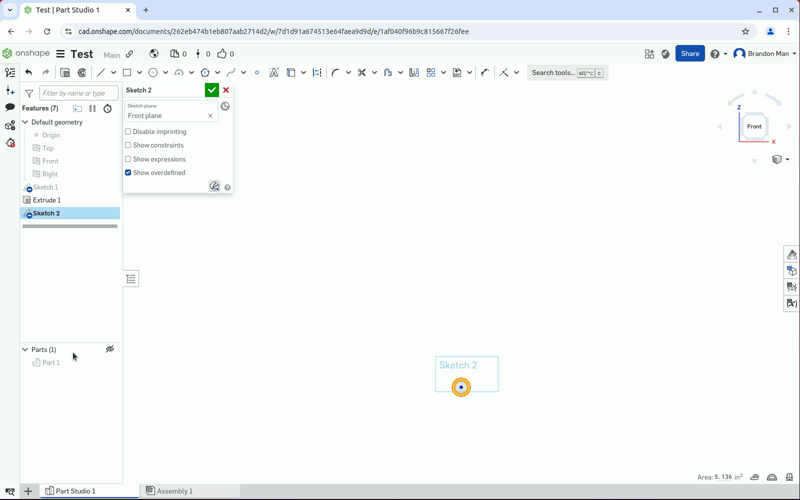
key(shift+e)
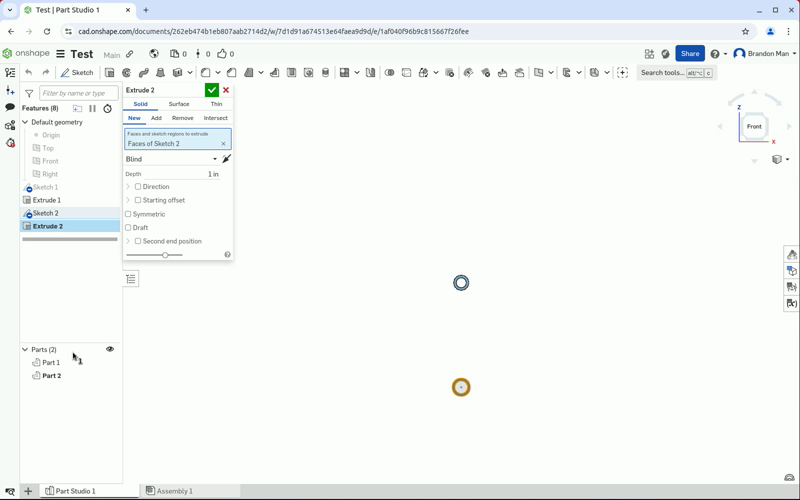
mouse_move(143, 106)
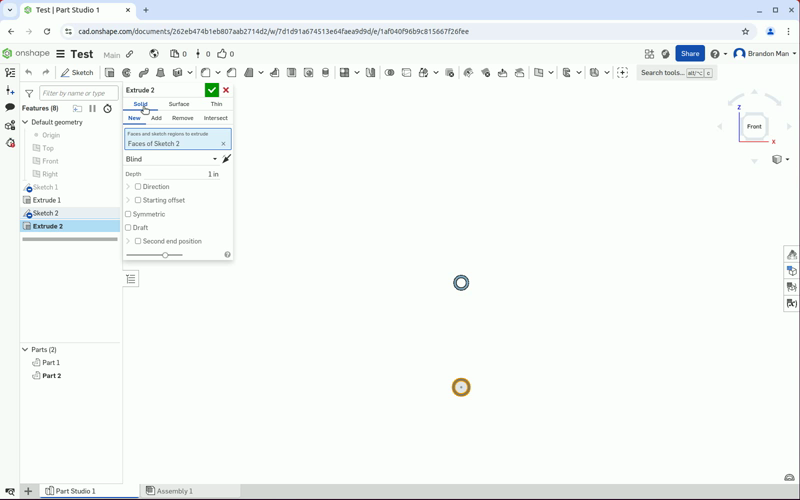
click(143, 106)
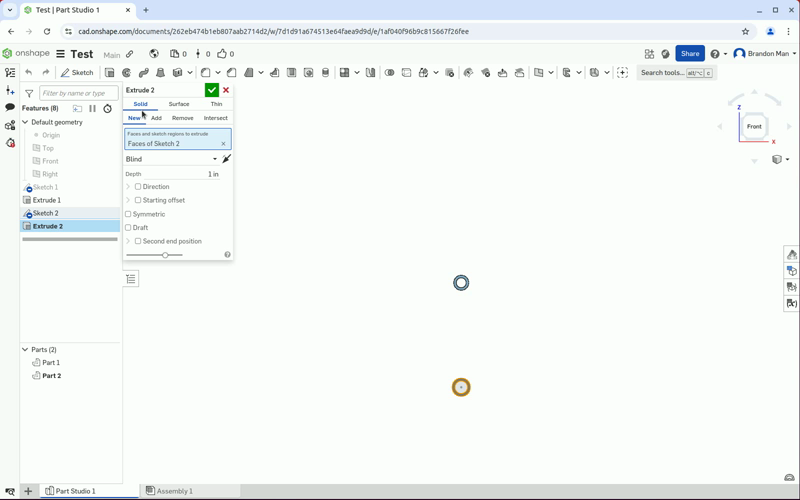
mouse_move(137, 120)
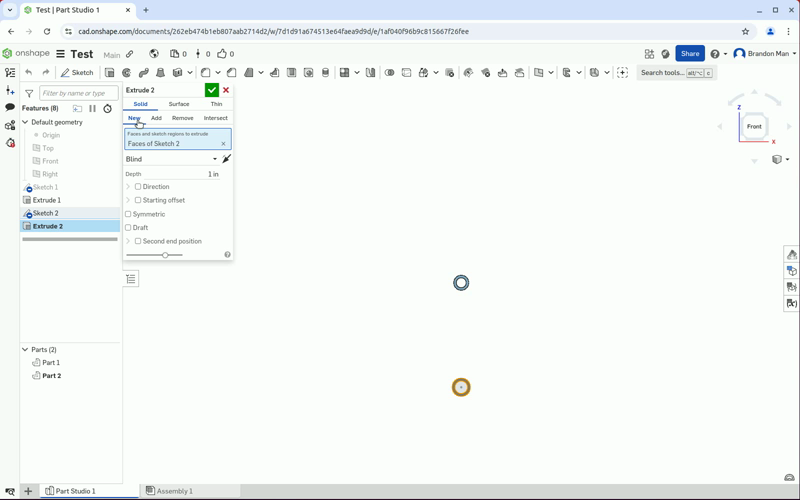
click(137, 120)
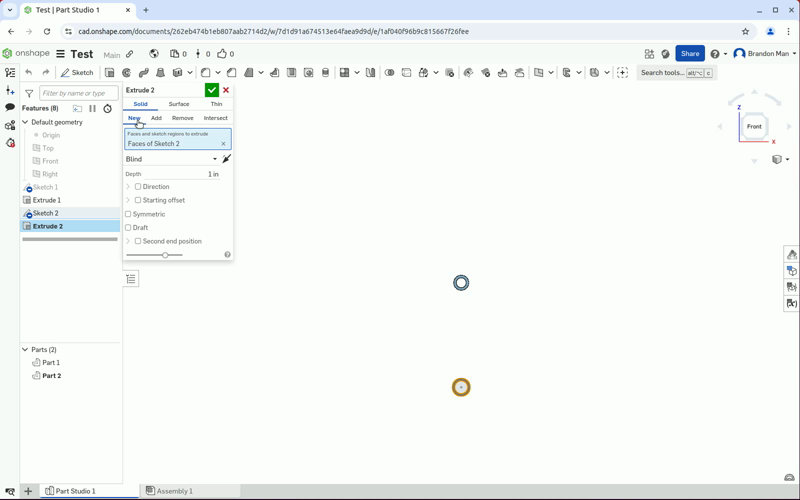
key(tab, 4)
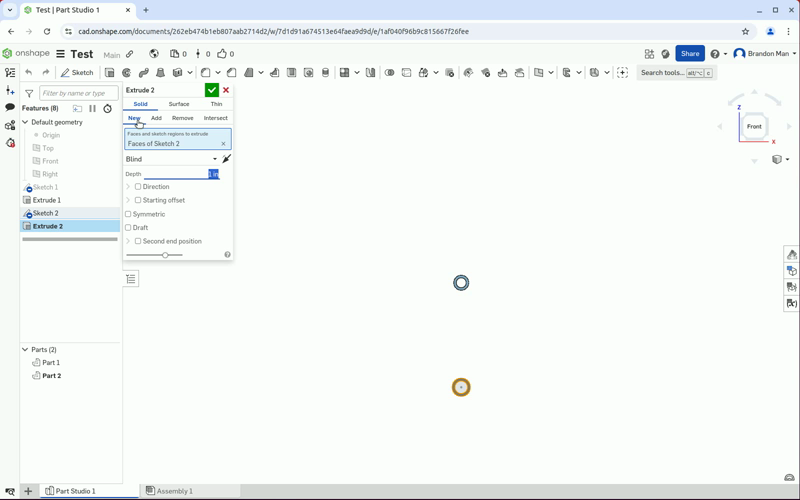
text(2.407)
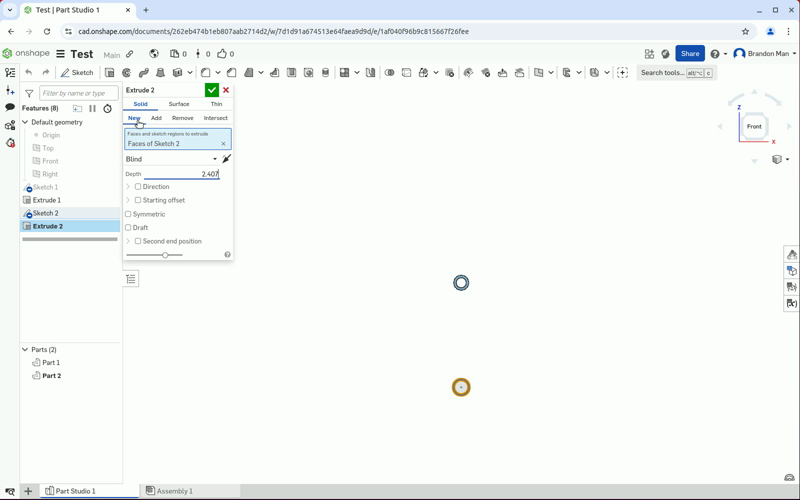
key(enter)
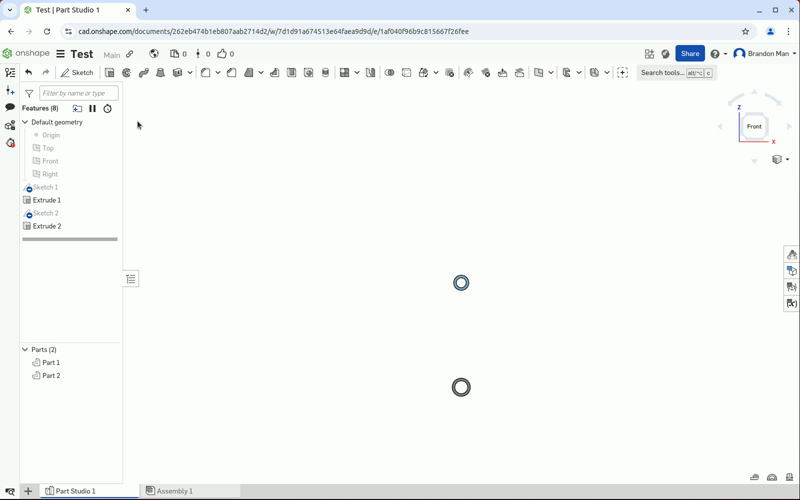
key(shift+h)
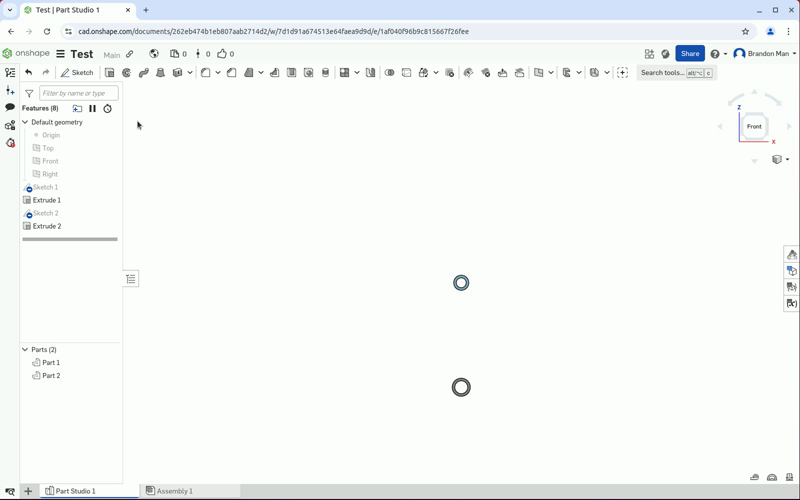
key(shift+h)
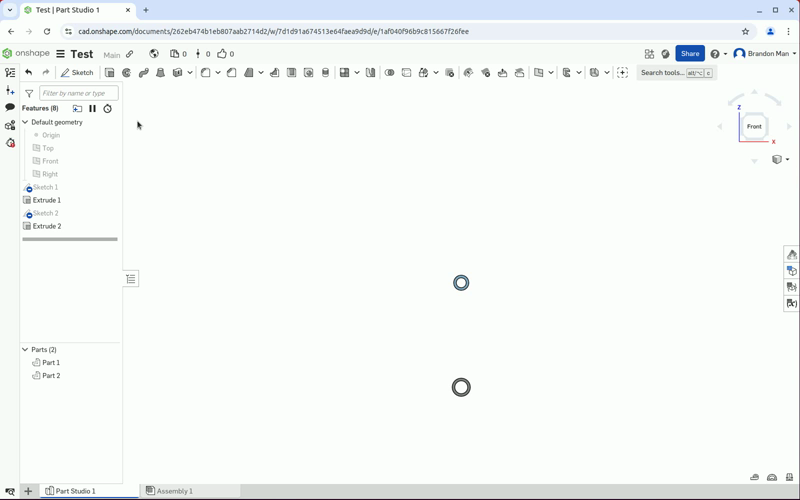
mouse_move(73, 189)
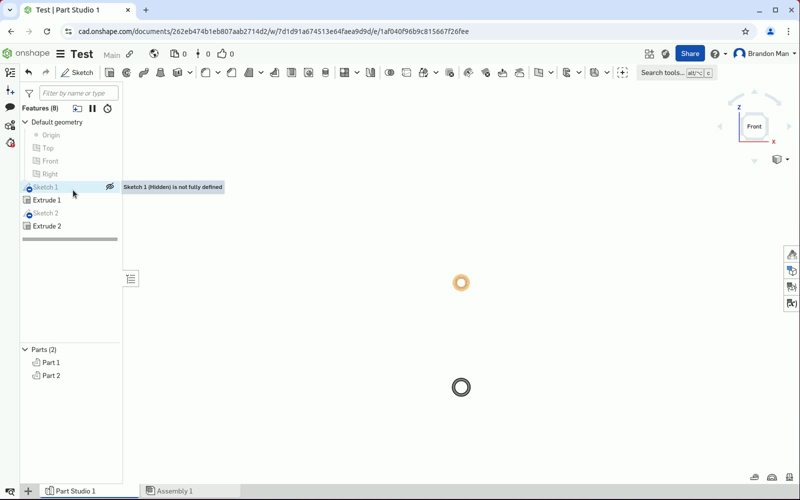
click(73, 189)
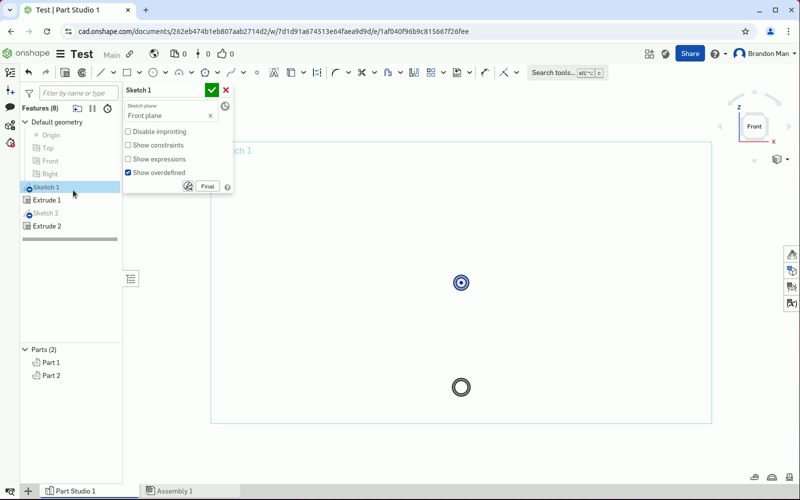
mouse_move(229, 92)
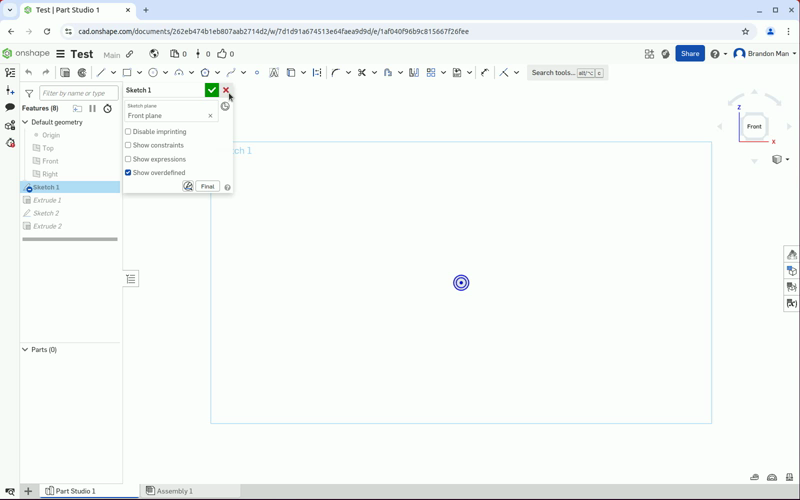
click(229, 92)
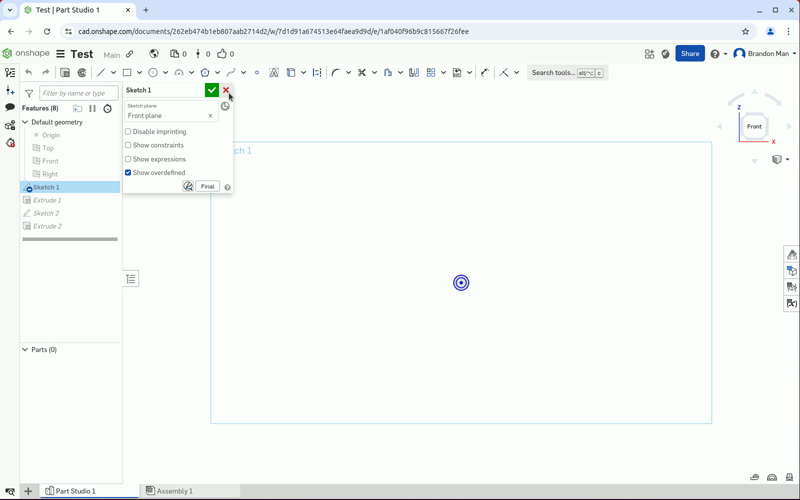
key(shift+s)
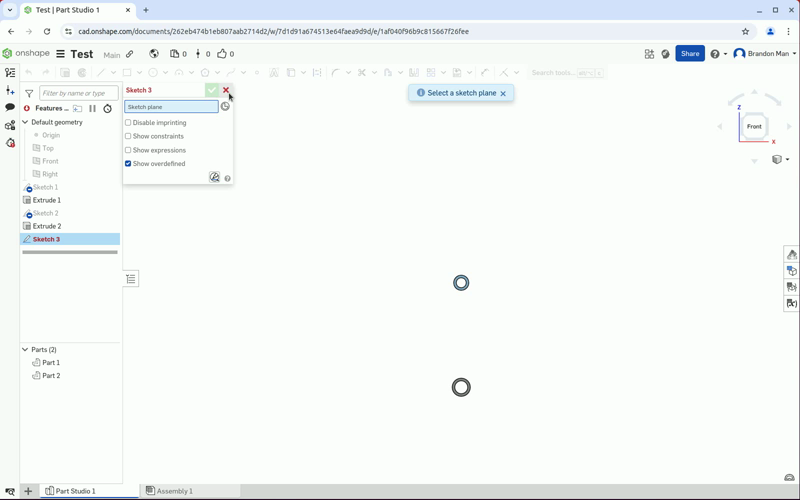
mouse_move(73, 163)
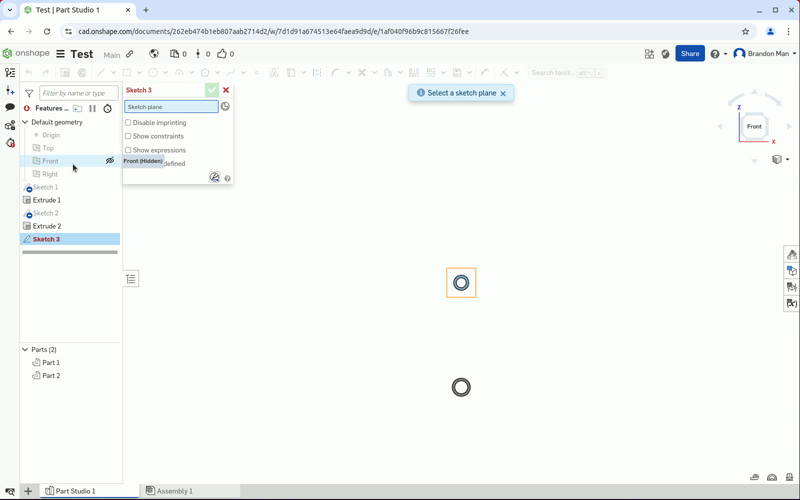
click(73, 163)
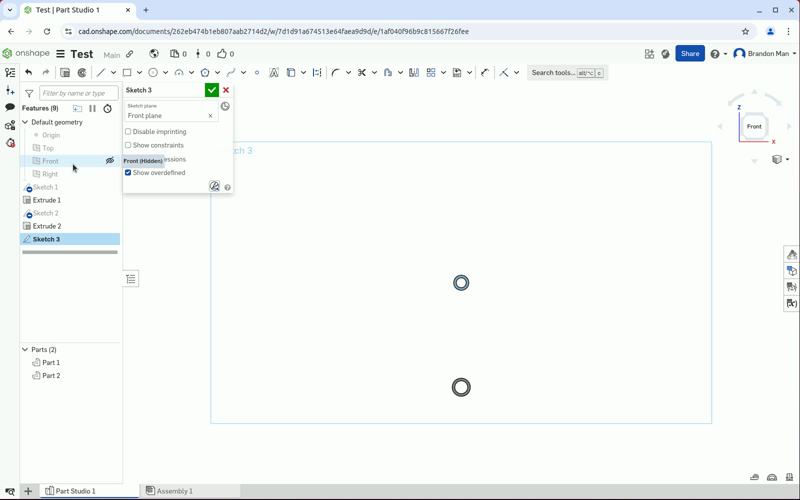
mouse_move(73, 352)
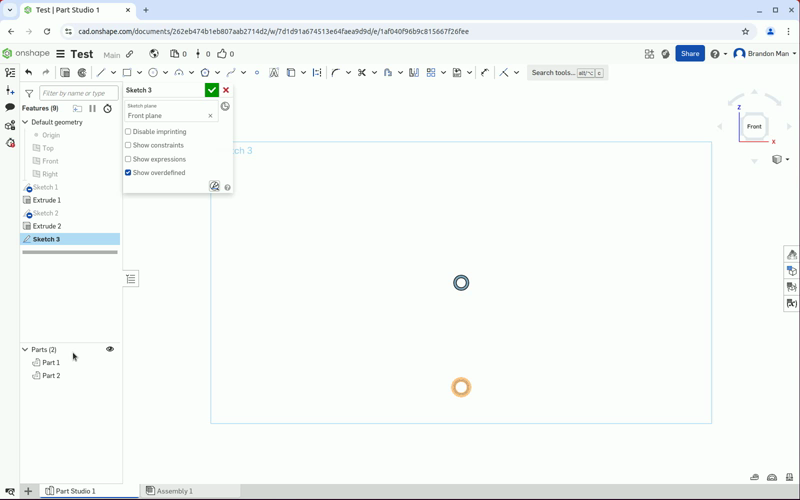
key(y)
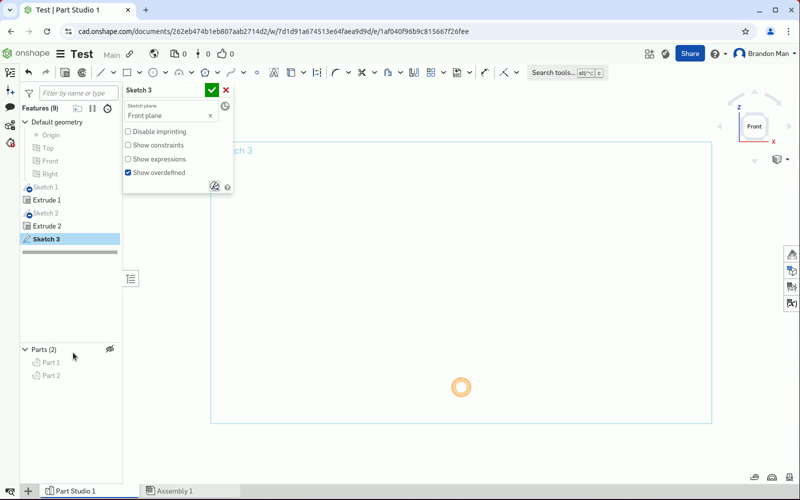
key(l)
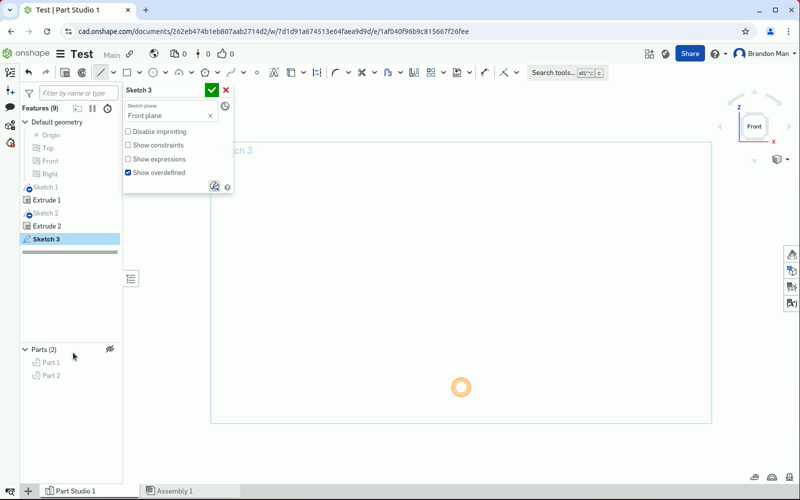
key_down(shift)
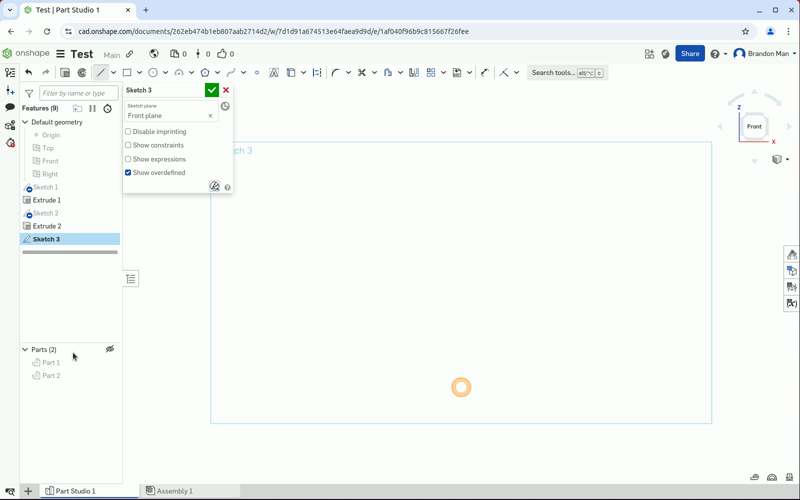
mouse_move(453, 282)
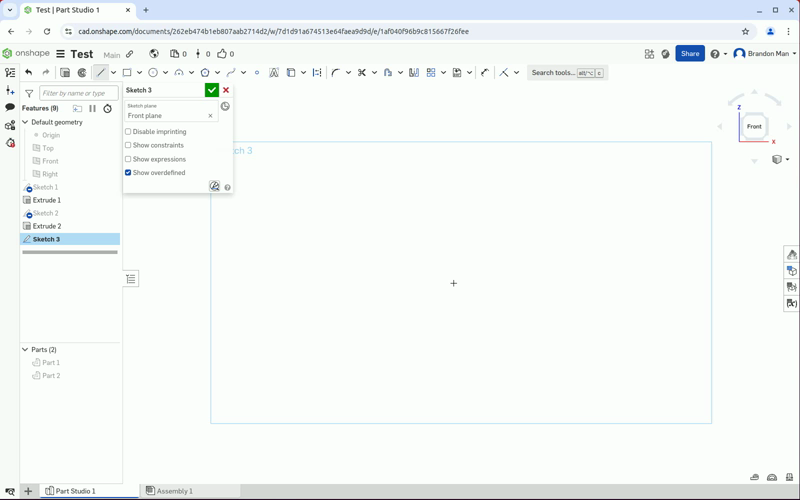
click(453, 282)
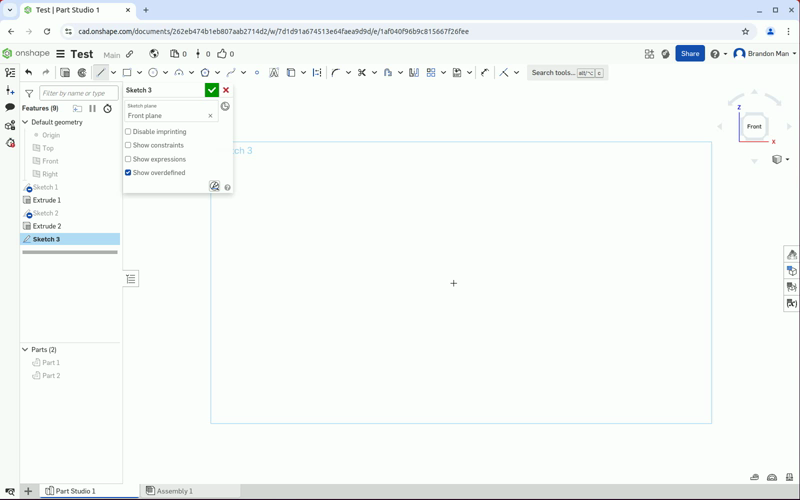
key_up(shift)
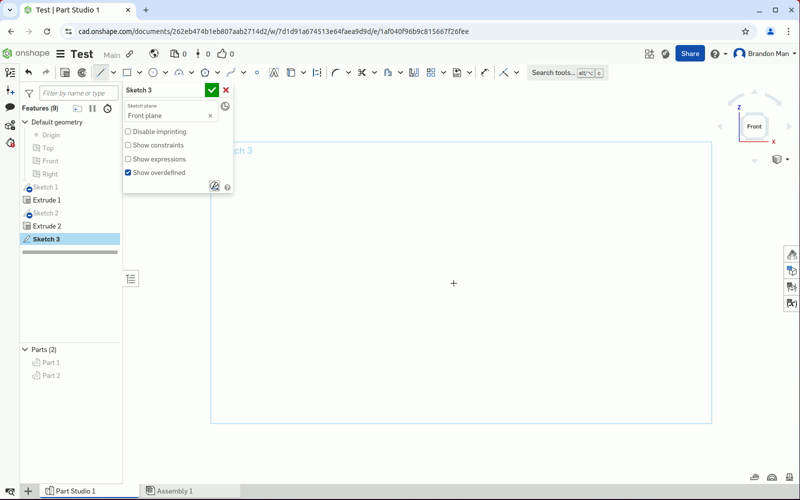
key_down(shift)
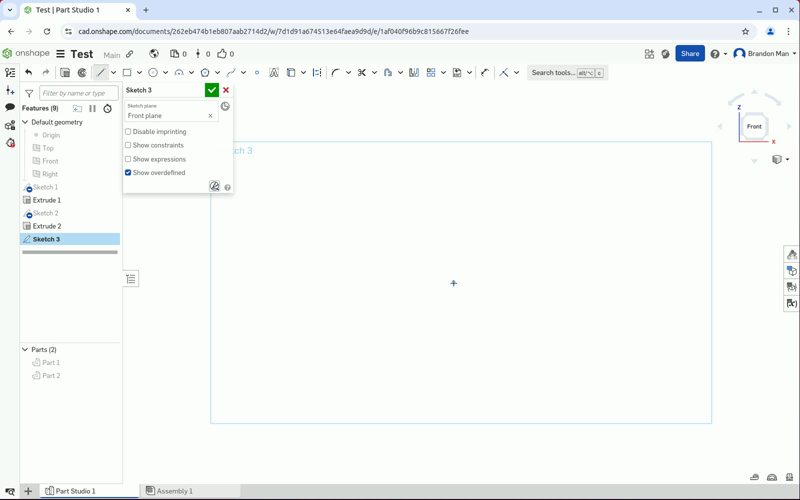
mouse_move(483, 282)
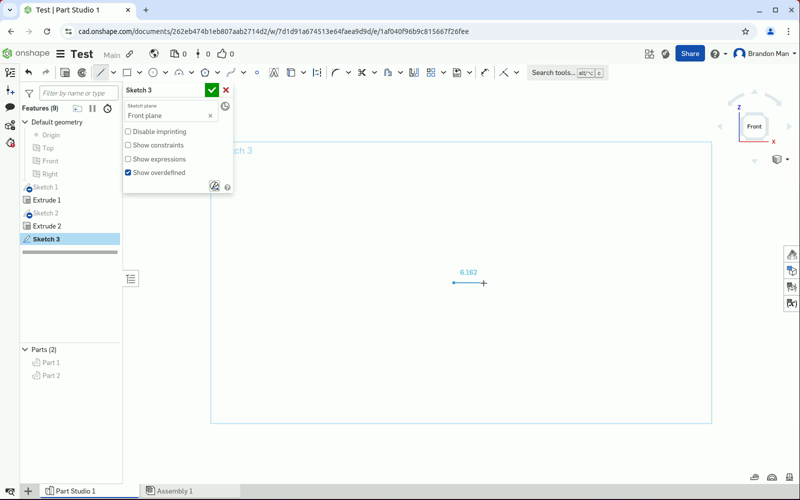
mouse_move(454, 318)
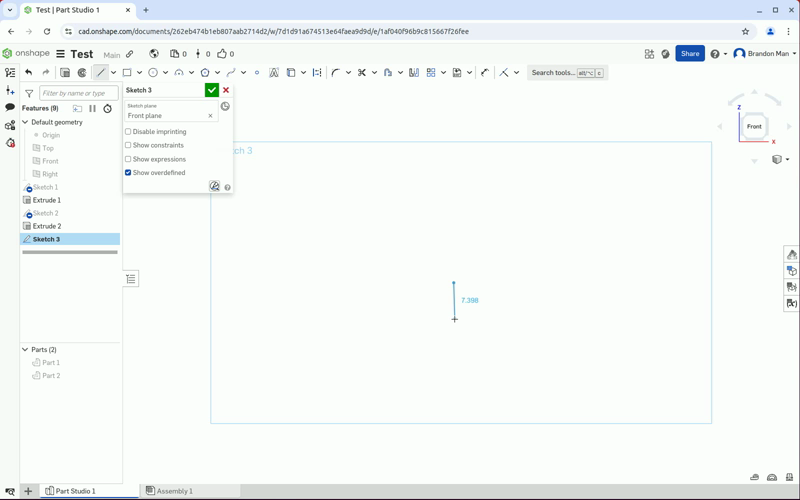
click(454, 318)
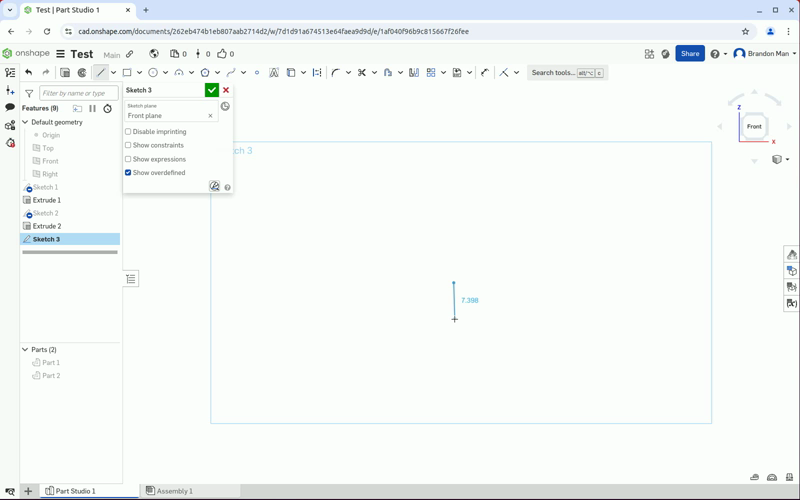
key_up(shift)
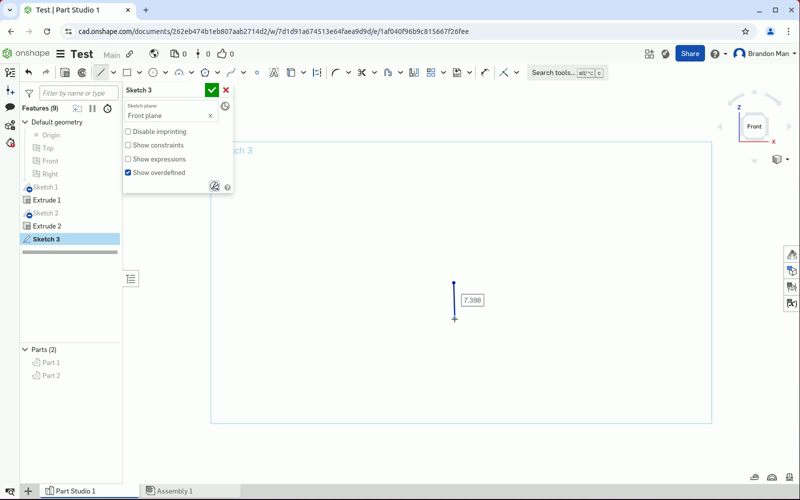
key_down(shift)
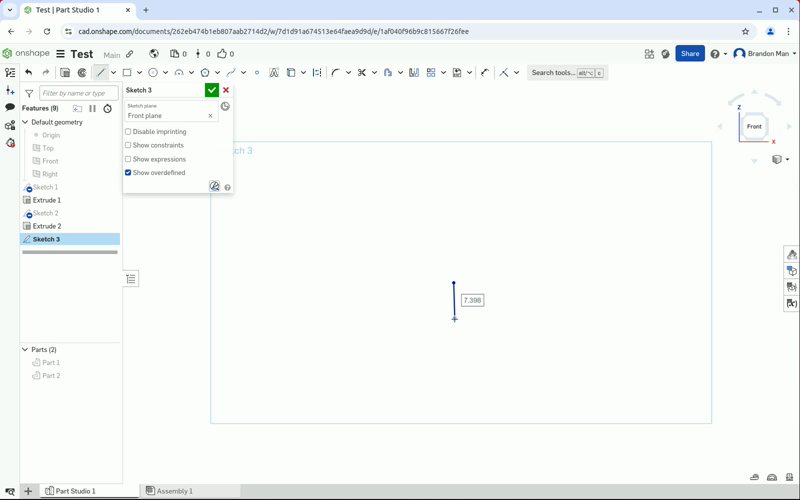
mouse_move(484, 318)
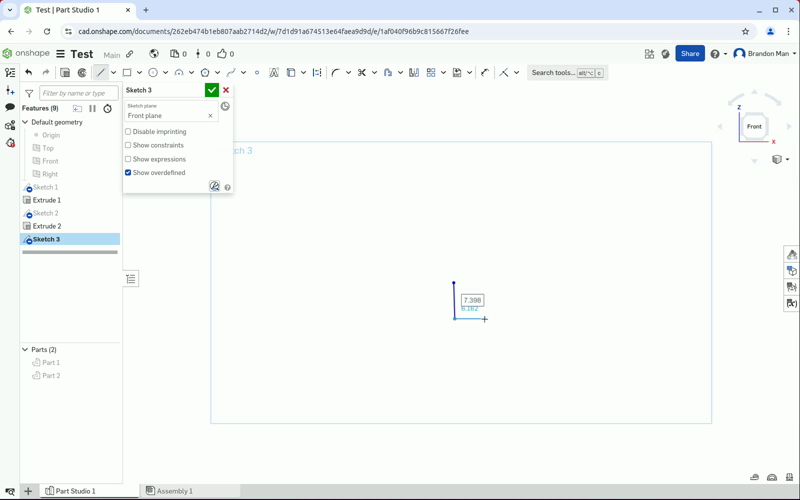
mouse_move(467, 318)
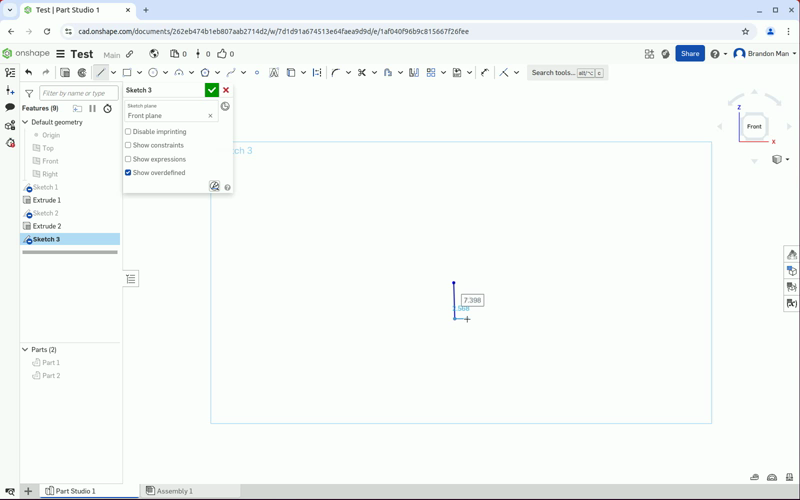
click(467, 318)
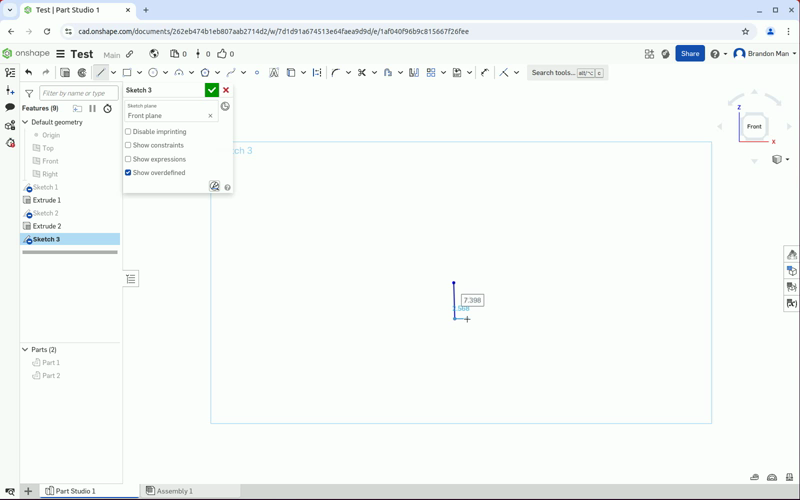
key_up(shift)
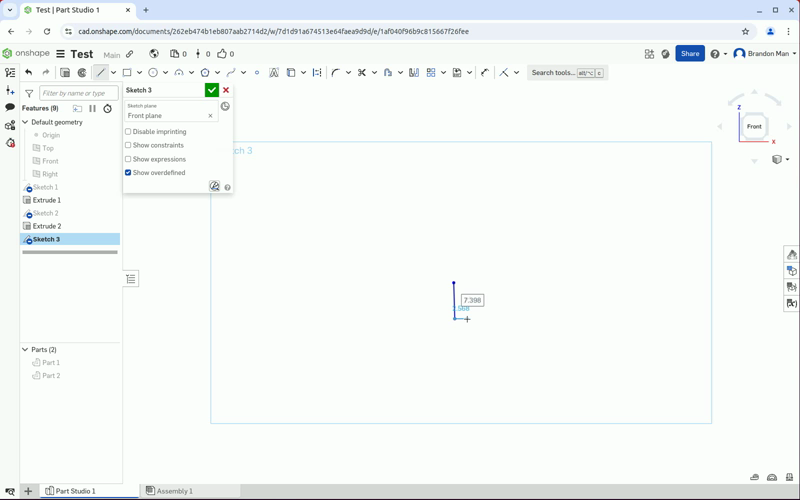
key_down(shift)
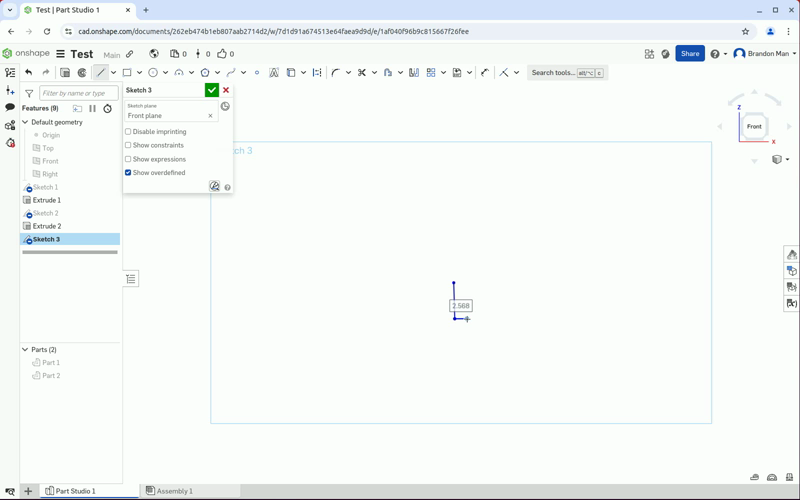
mouse_move(497, 318)
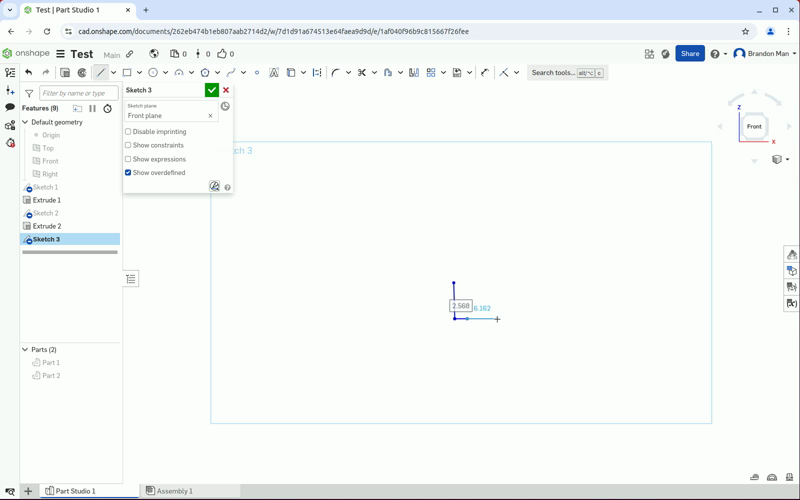
mouse_move(468, 282)
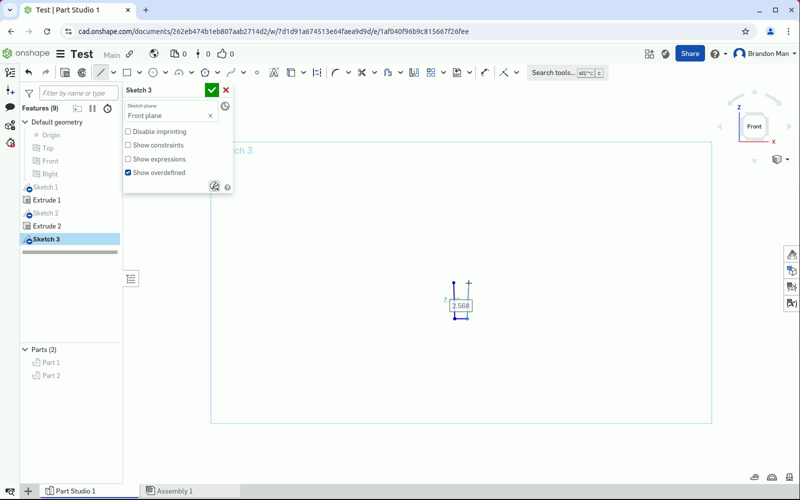
click(468, 282)
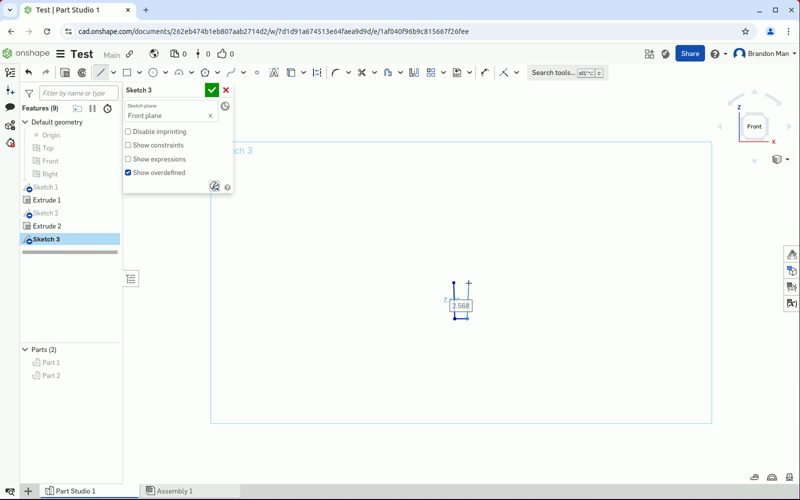
key_up(shift)
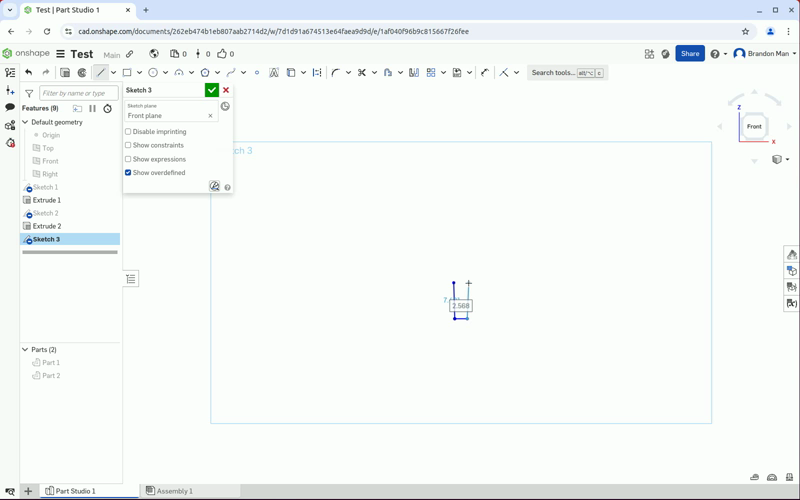
key(esc)
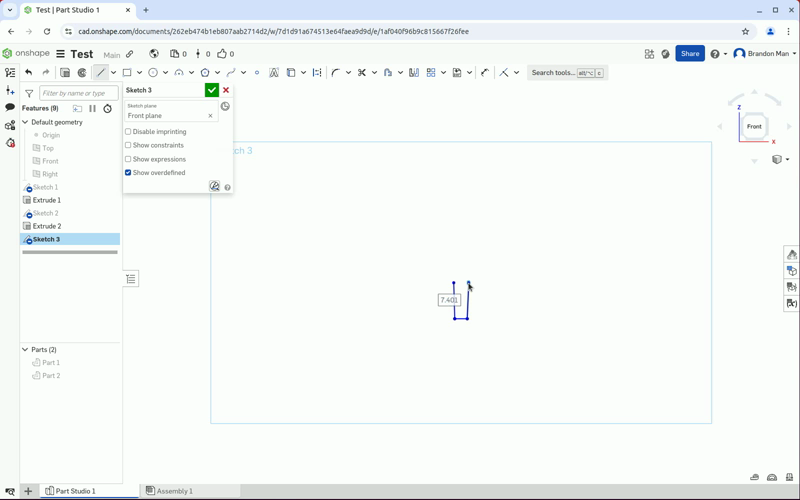
key(a)
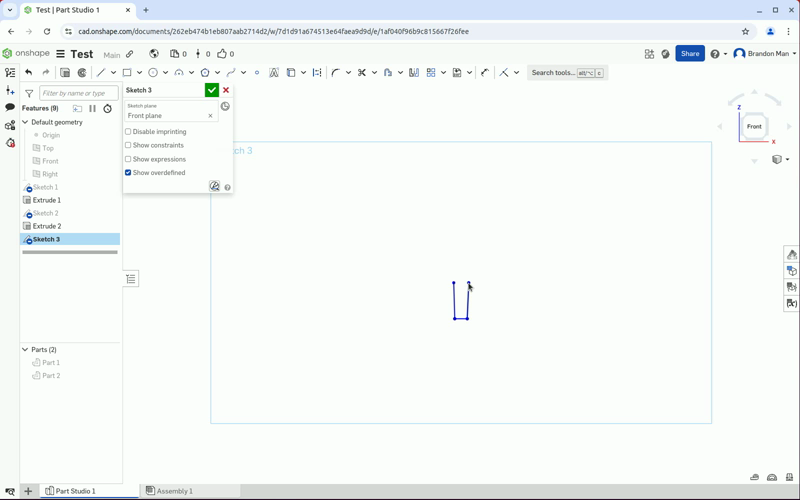
mouse_move(468, 282)
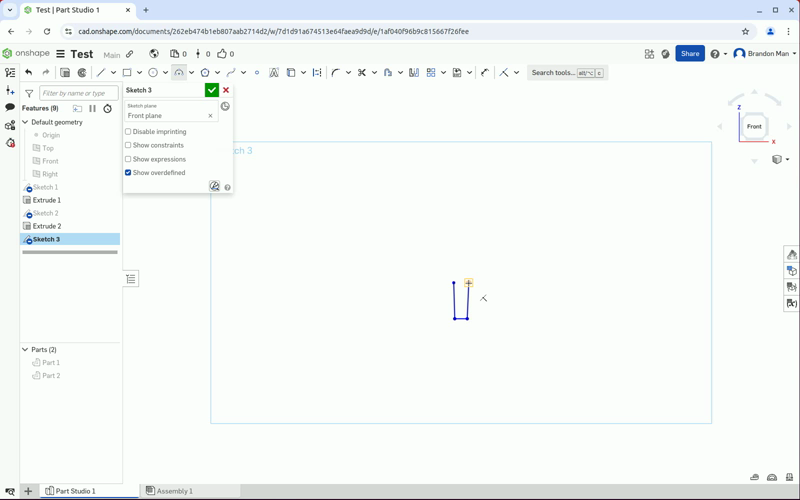
click(468, 282)
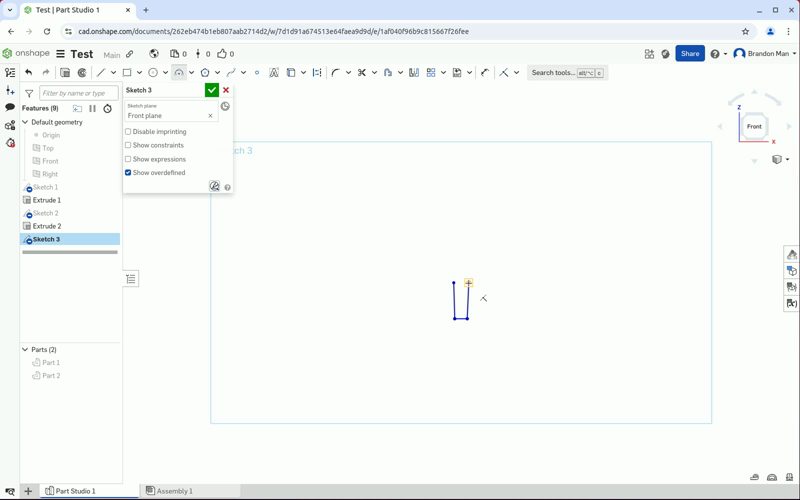
mouse_move(453, 282)
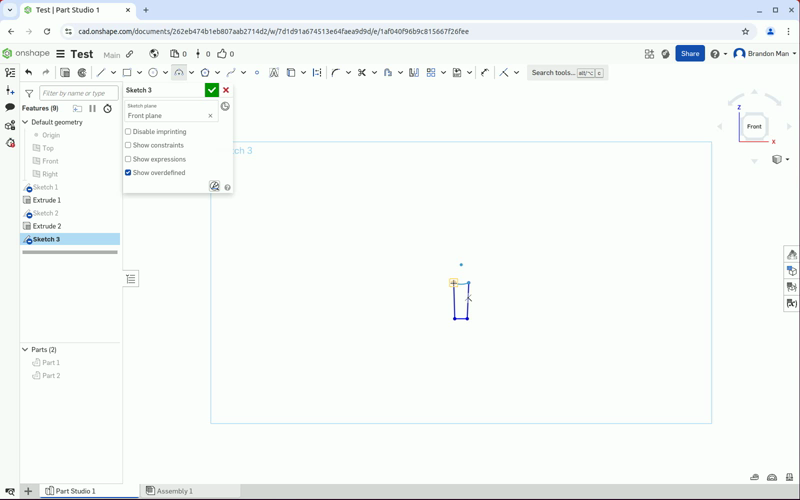
click(453, 282)
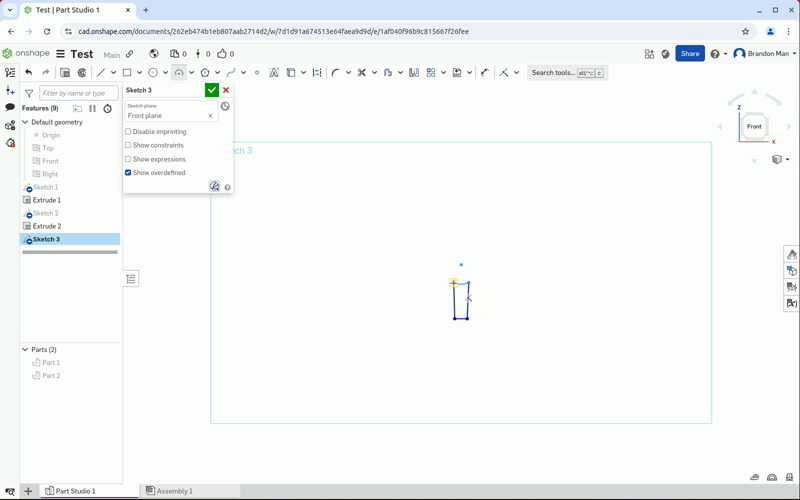
key_down(shift)
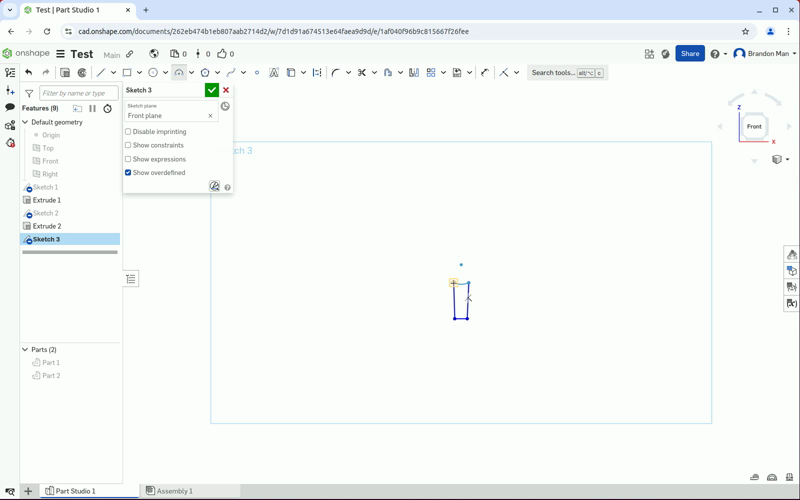
mouse_move(461, 290)
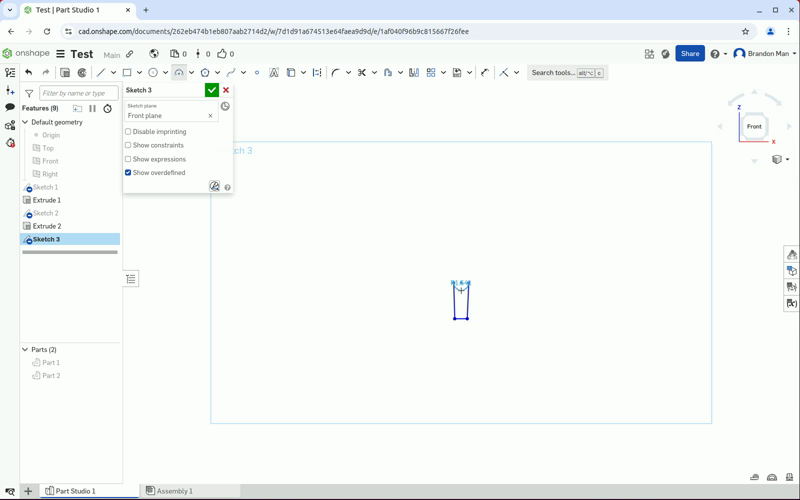
click(461, 290)
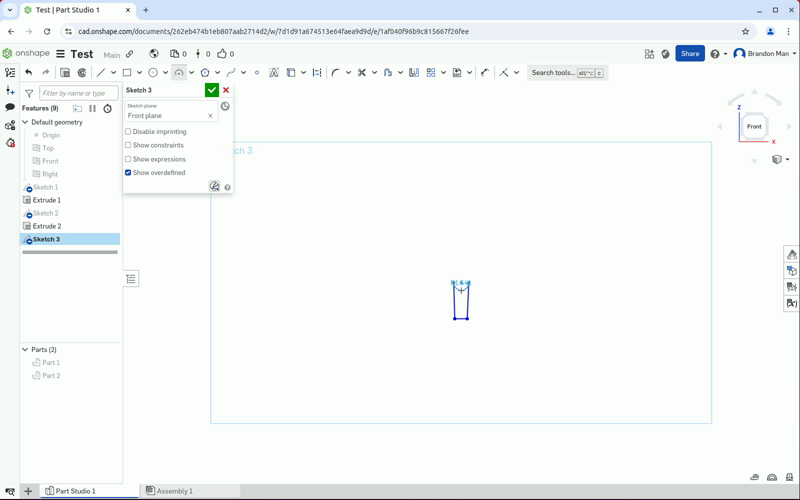
key_up(shift)
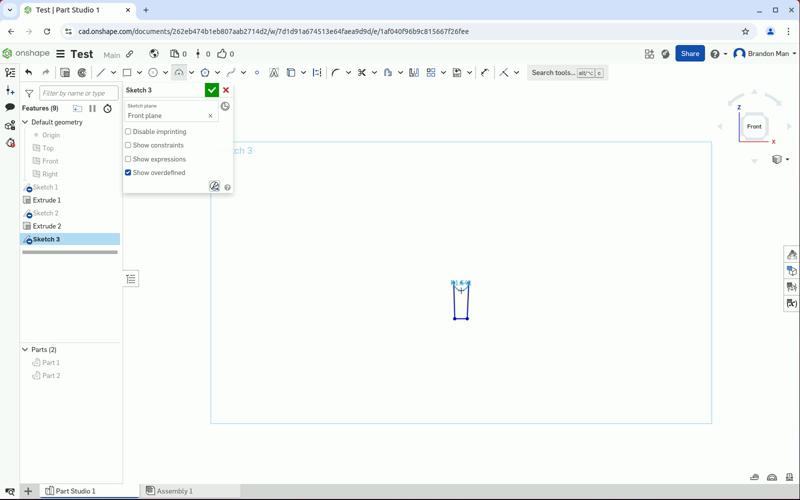
key(esc)
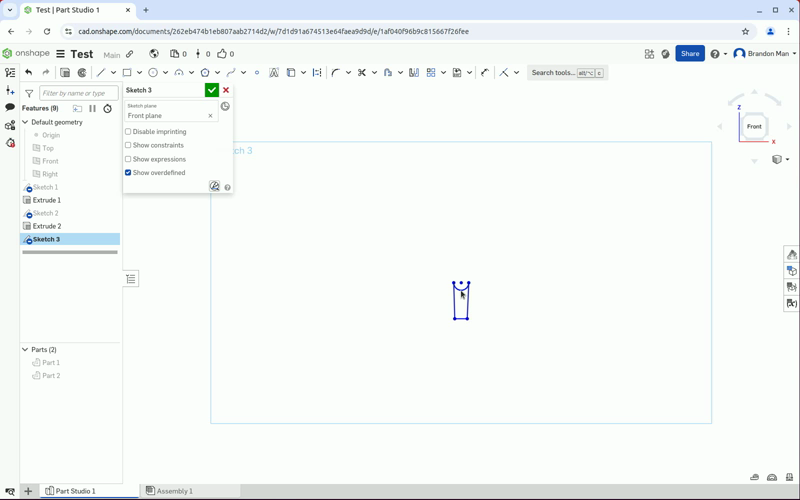
mouse_move(454, 290)
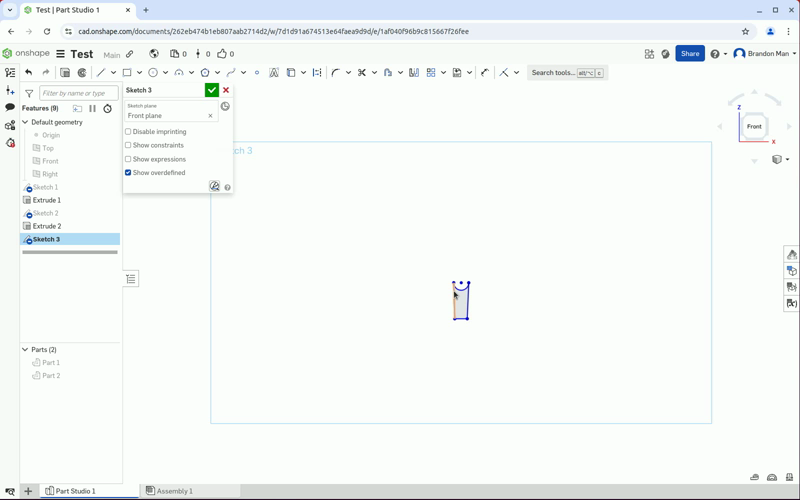
scroll(6)
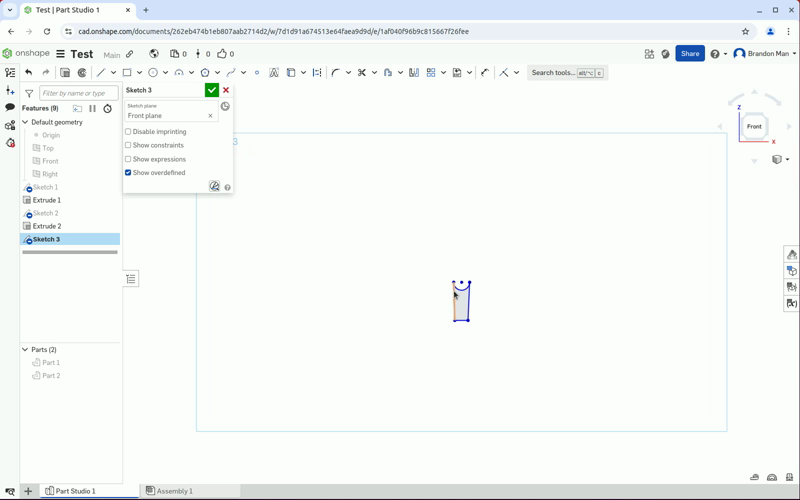
scroll(6)
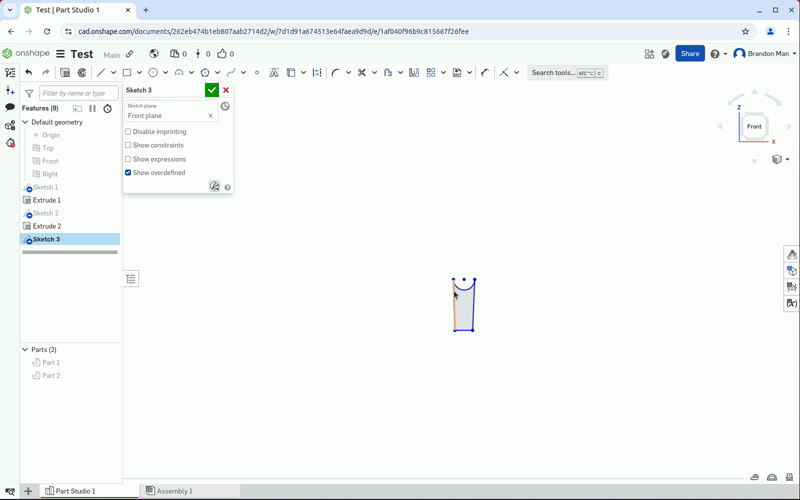
scroll(6)
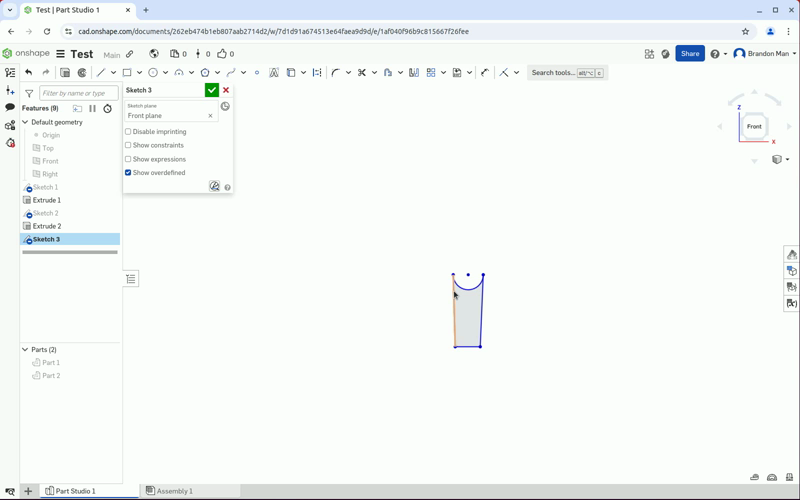
scroll(6)
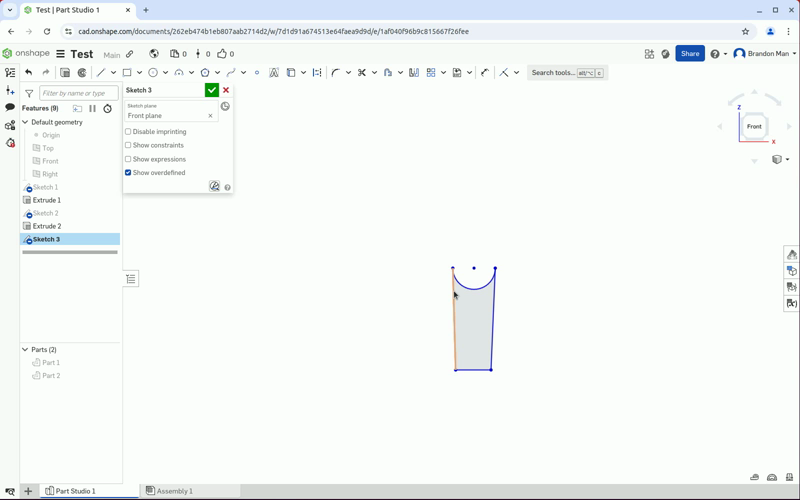
scroll(6)
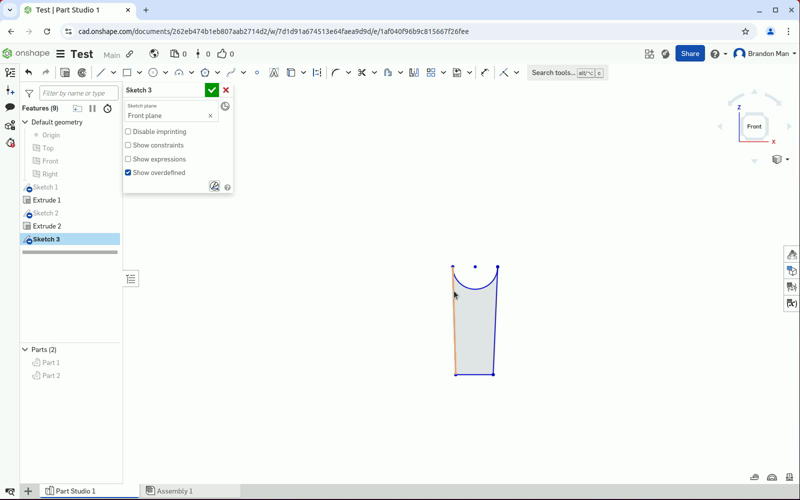
scroll(6)
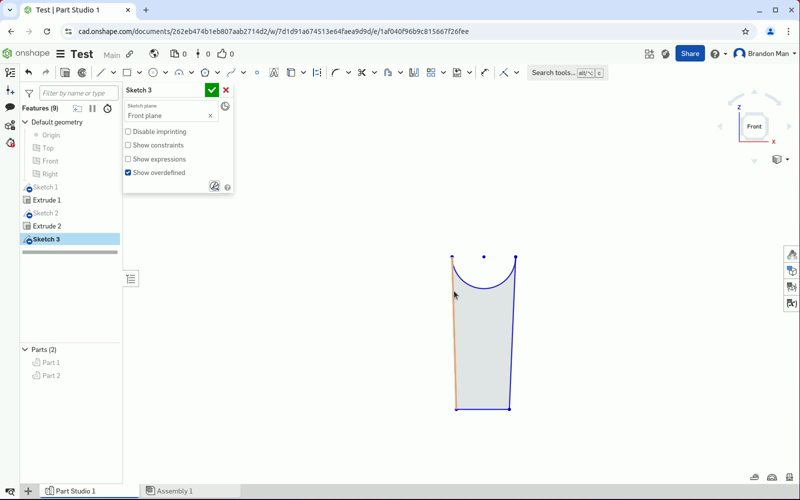
scroll(6)
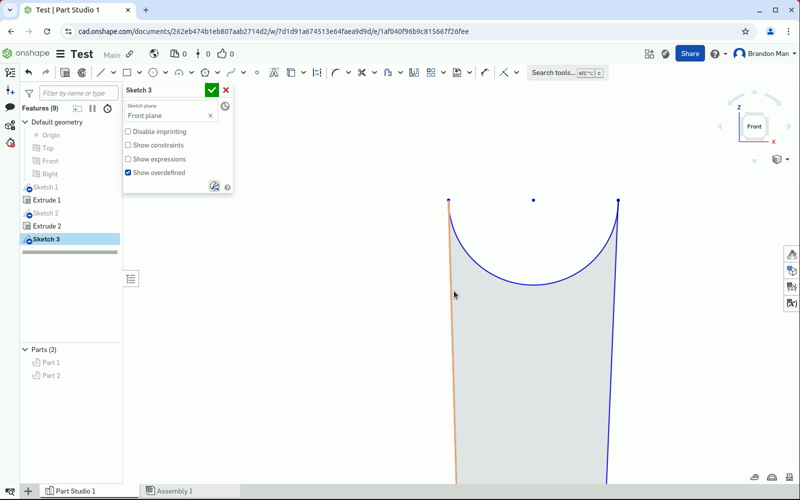
click(454, 290)
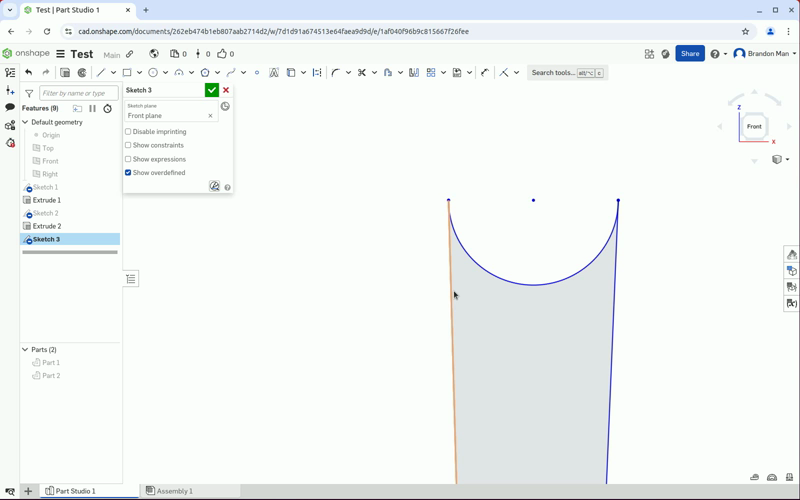
scroll(-6)
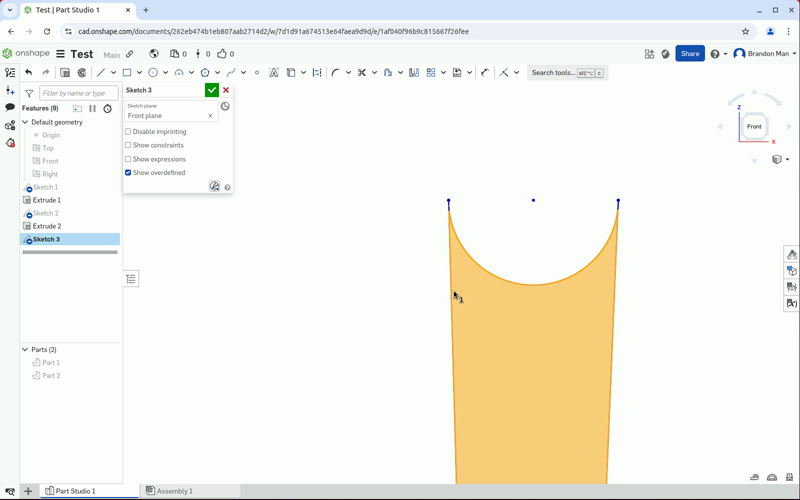
scroll(-6)
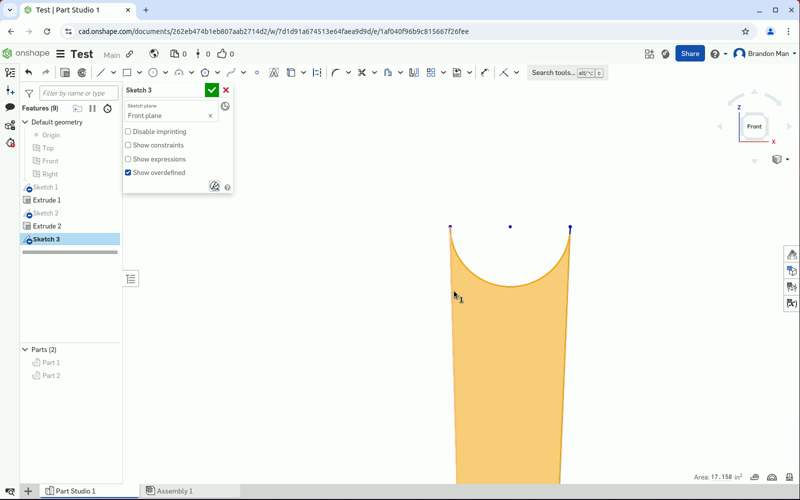
scroll(-6)
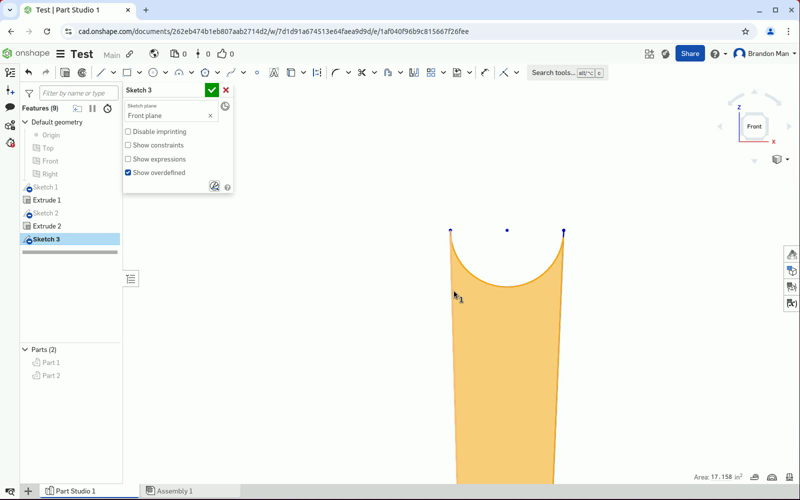
scroll(-6)
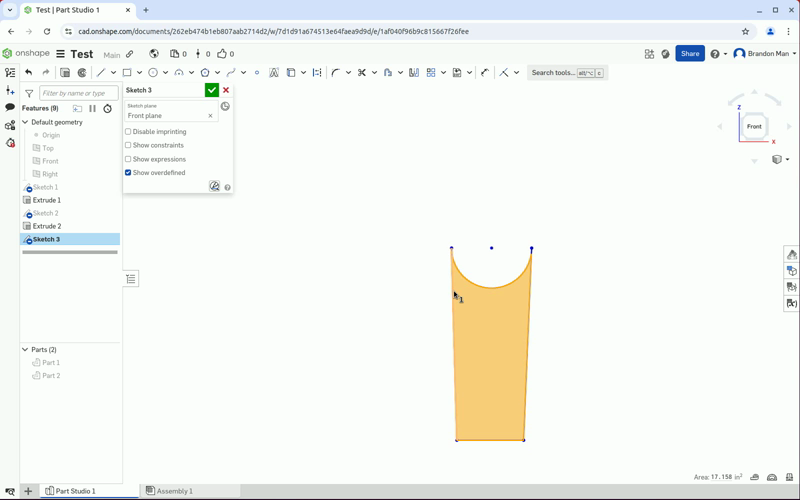
scroll(-6)
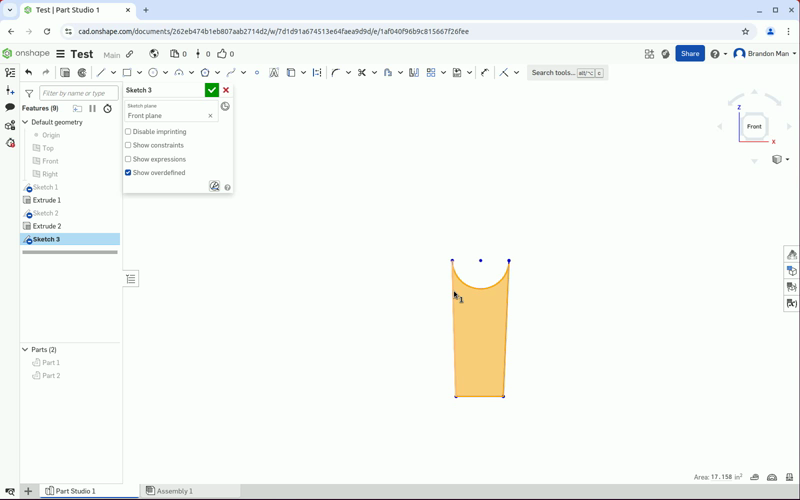
scroll(-6)
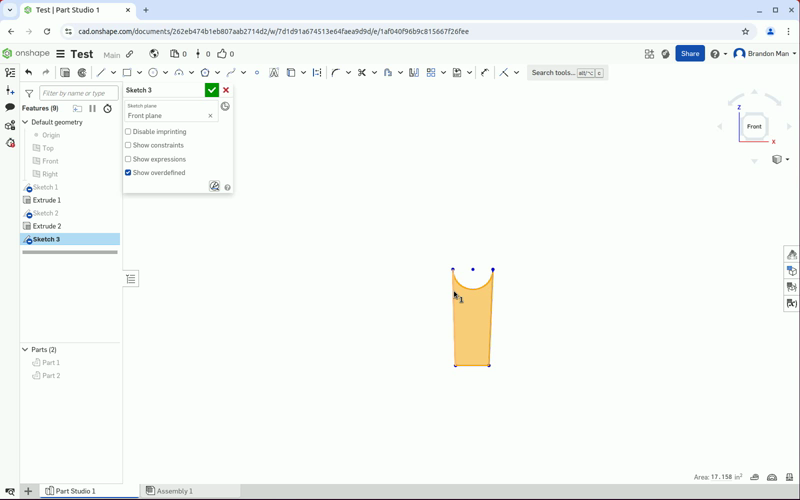
scroll(-6)
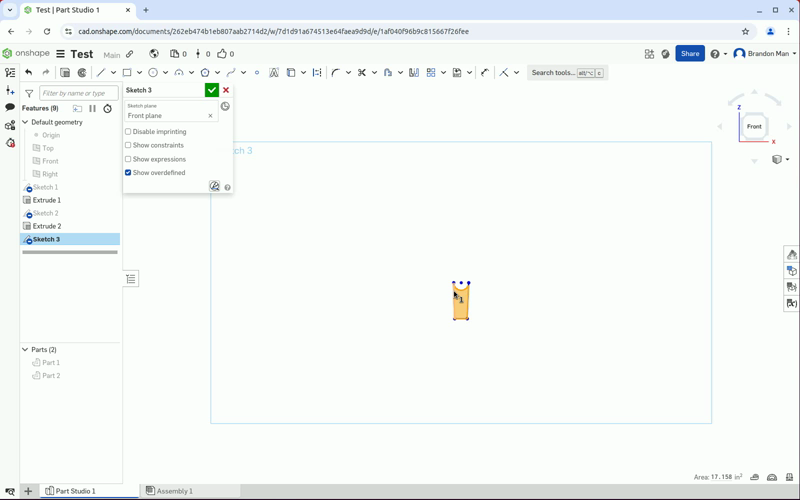
mouse_move(73, 352)
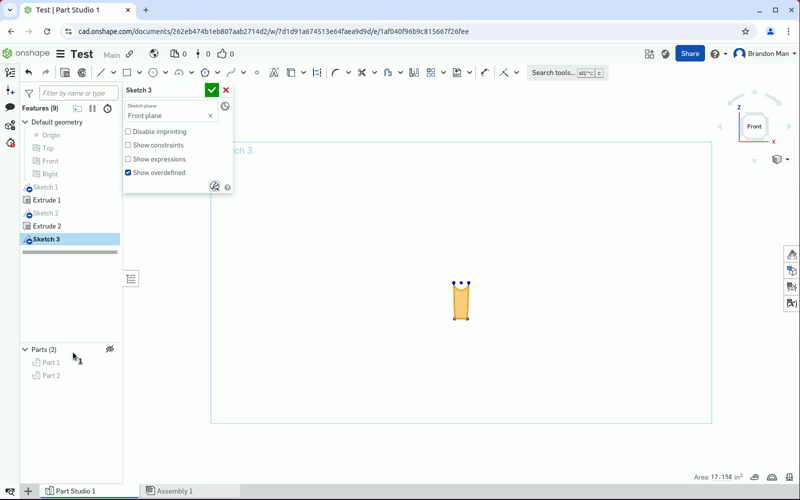
key(shift+y)
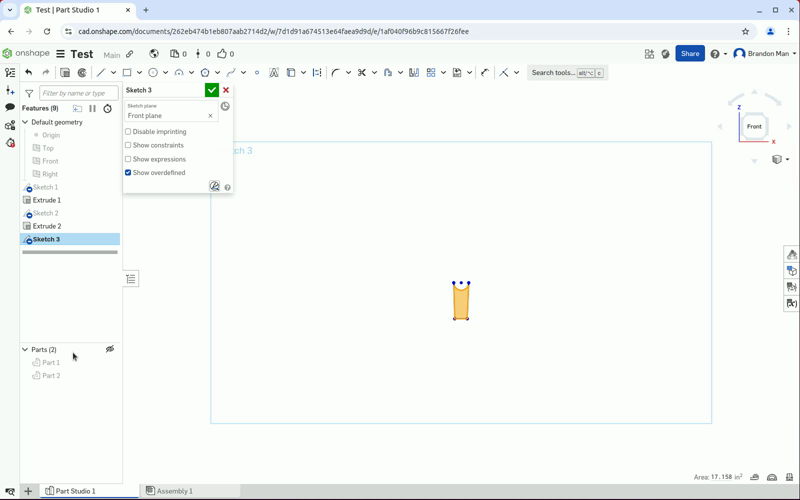
key(shift+e)
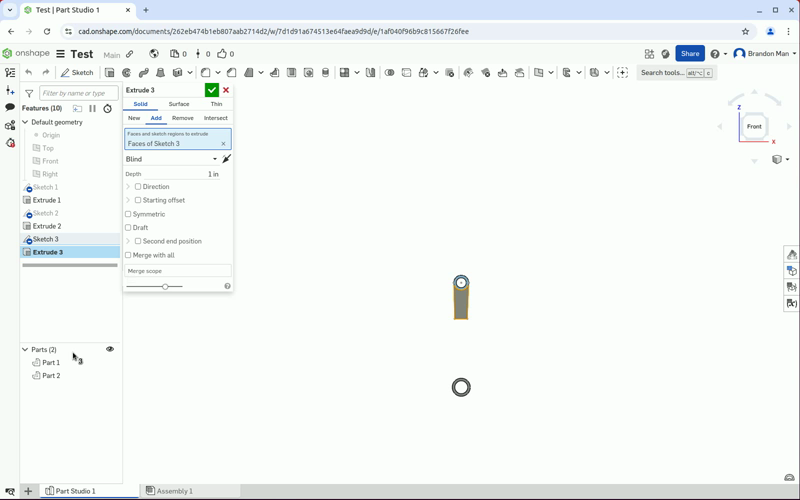
mouse_move(143, 106)
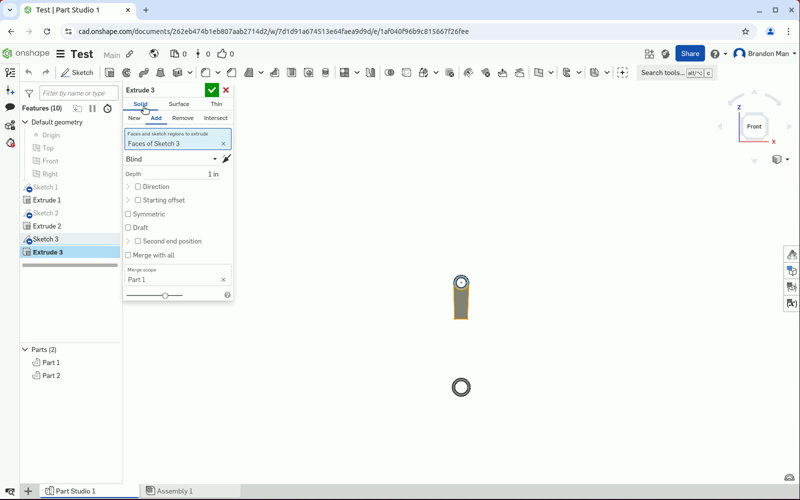
click(143, 106)
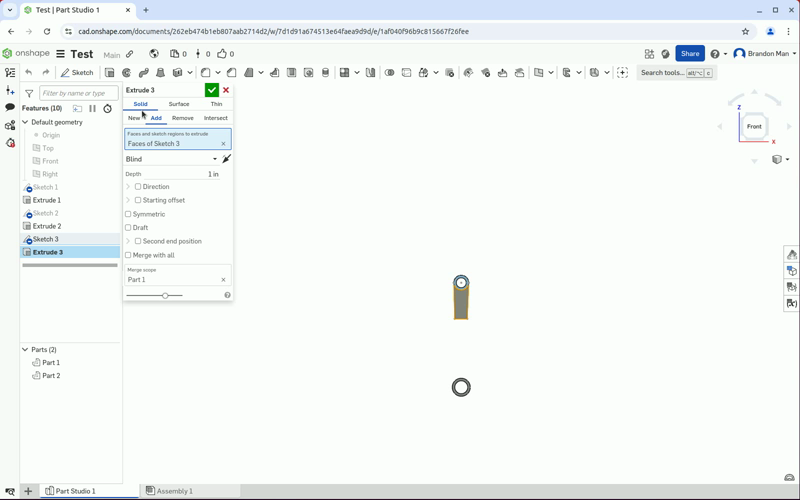
mouse_move(137, 120)
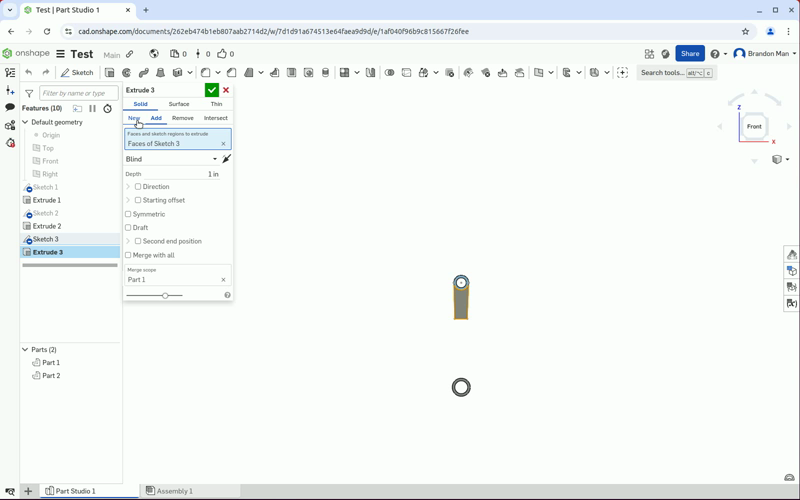
click(137, 120)
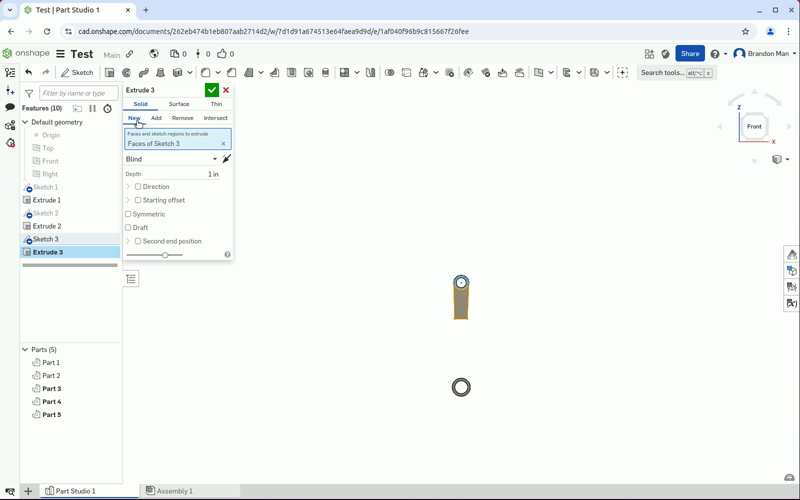
key(tab, 4)
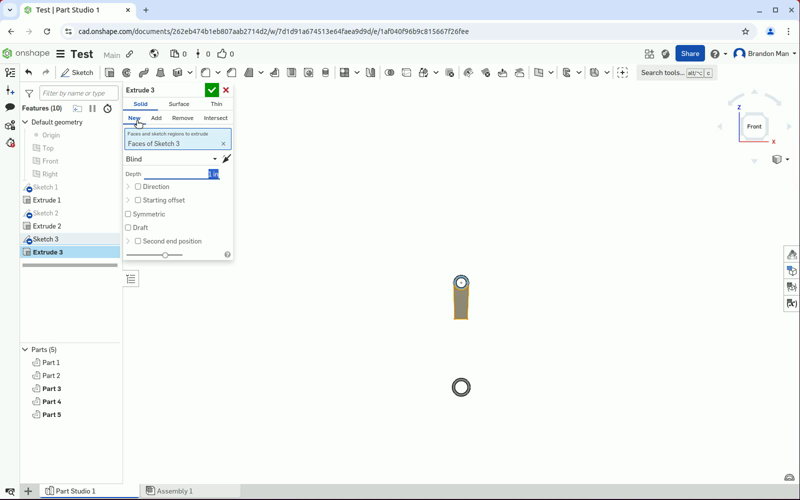
text(2.407)
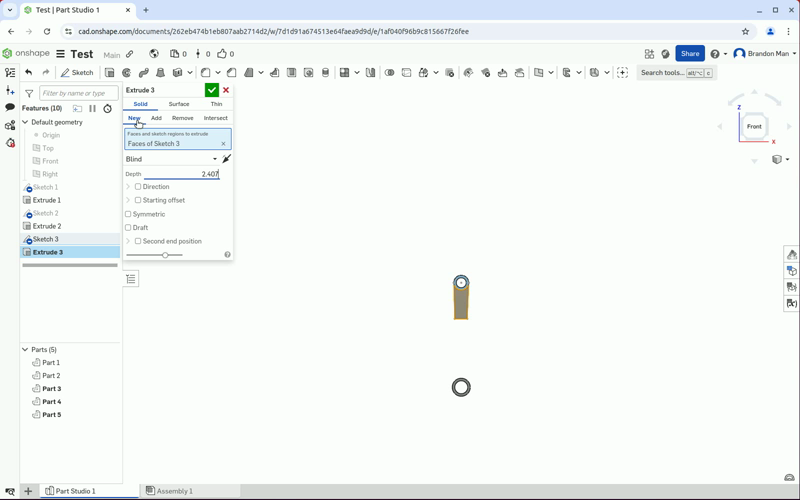
key(enter)
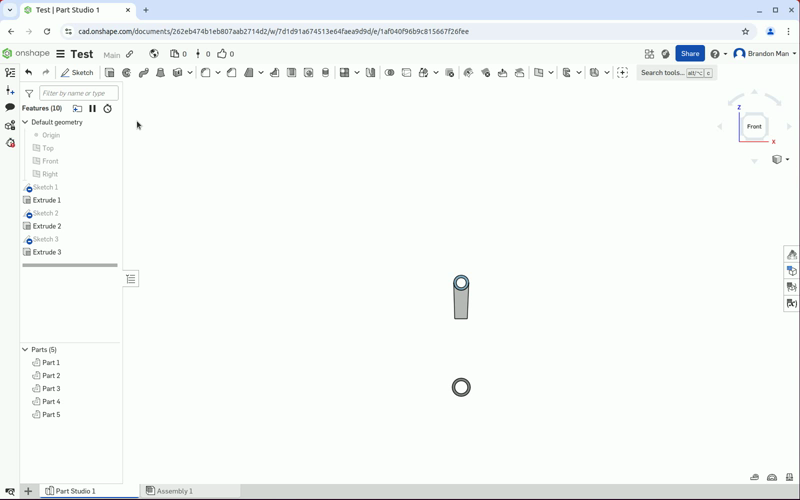
key(shift+h)
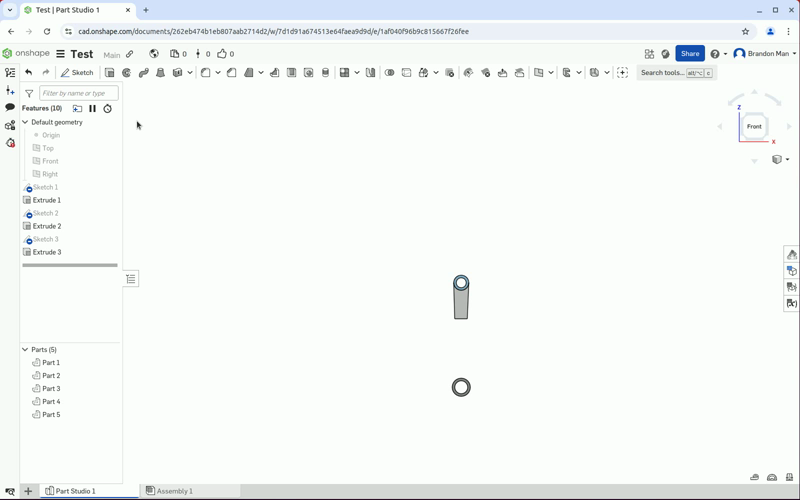
key(shift+h)
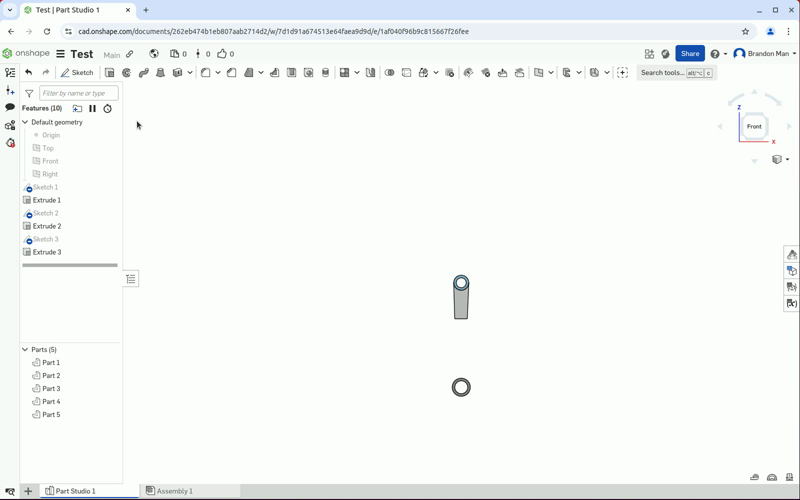
mouse_move(73, 189)
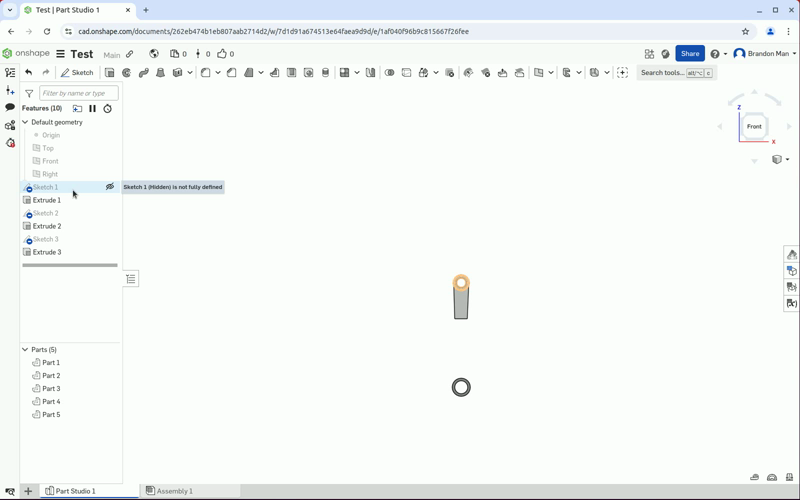
click(73, 189)
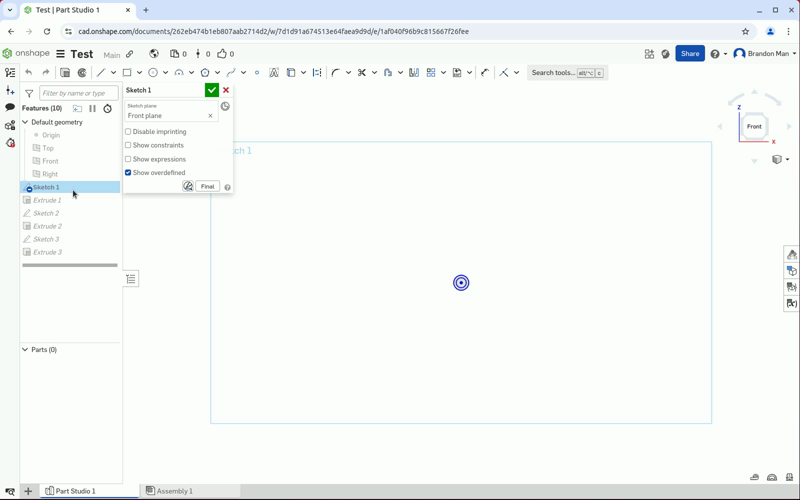
mouse_move(229, 92)
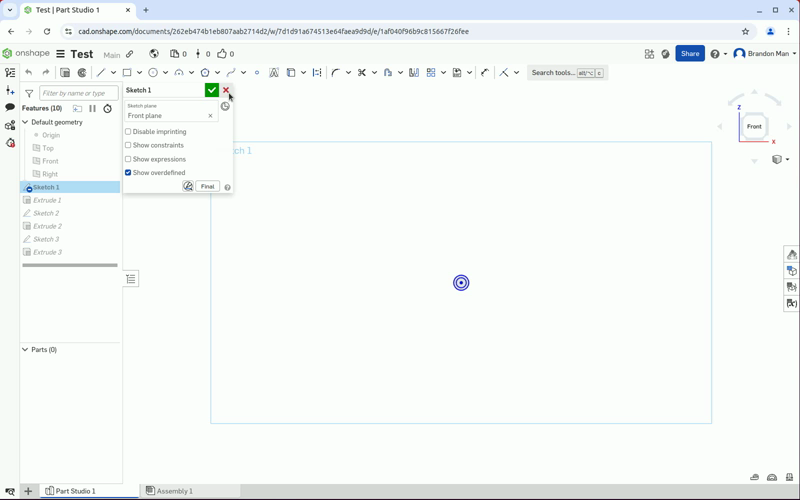
click(229, 92)
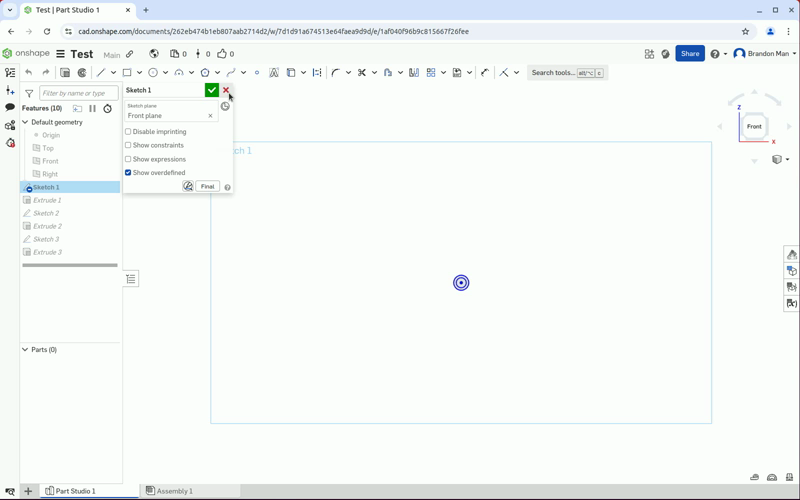
key(shift+s)
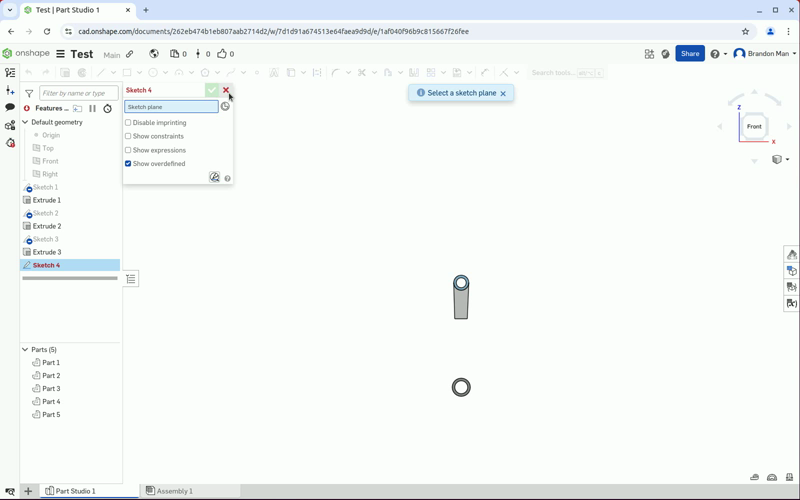
mouse_move(73, 163)
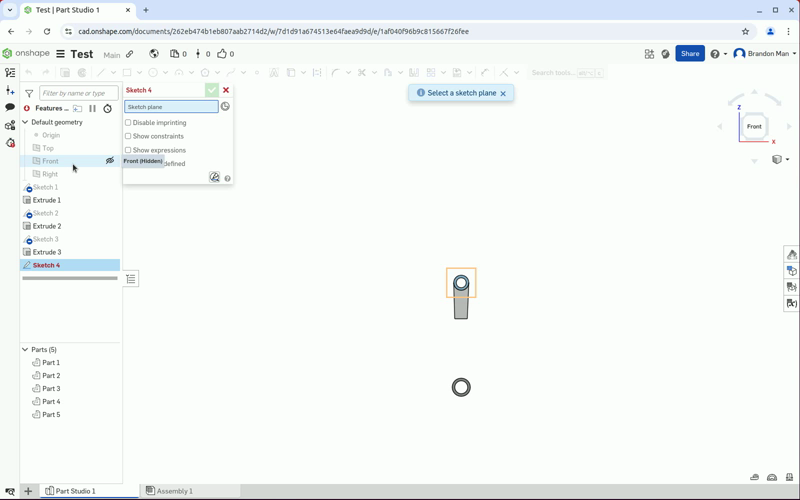
click(73, 163)
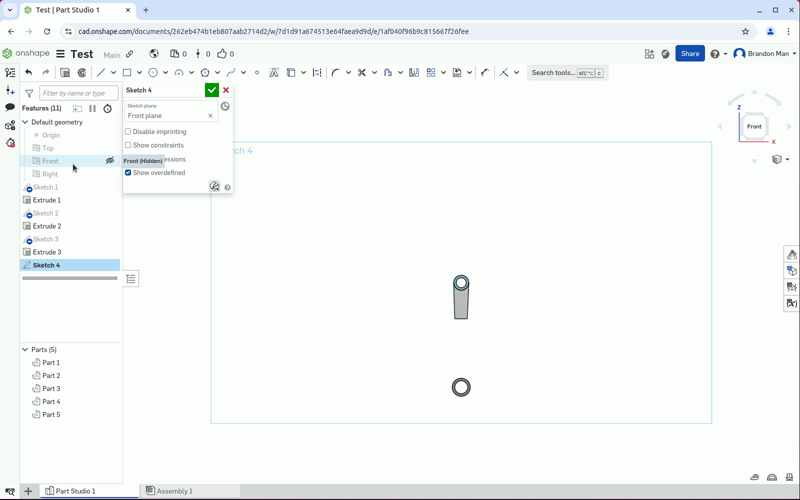
mouse_move(73, 352)
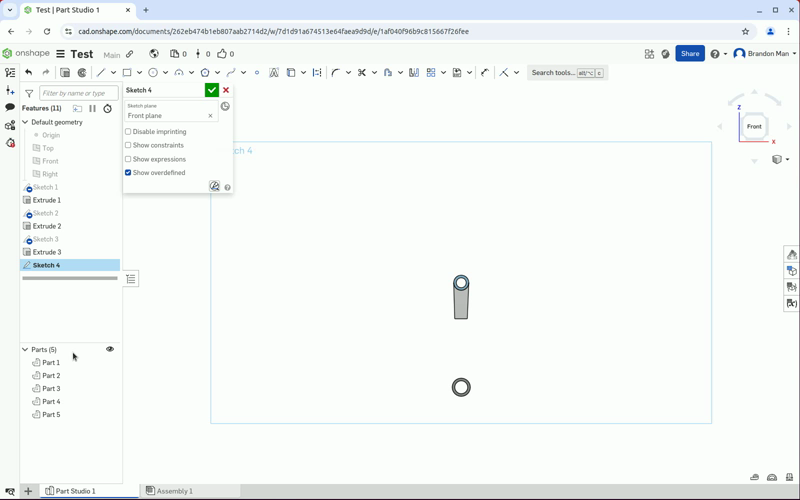
key(y)
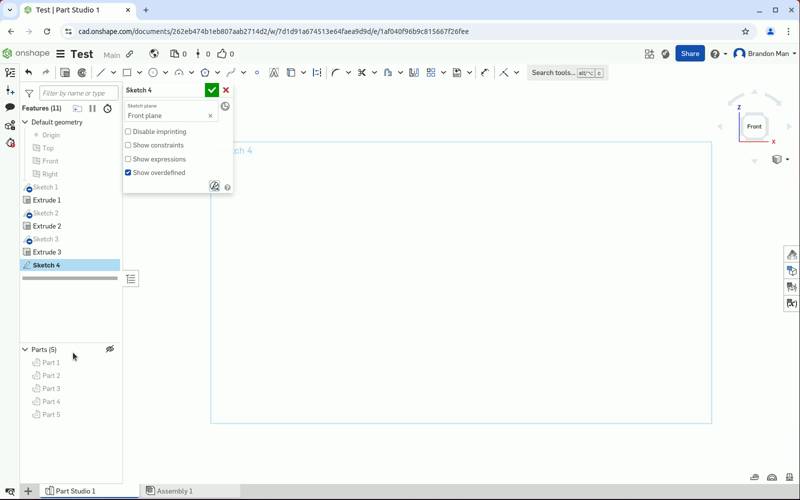
key(a)
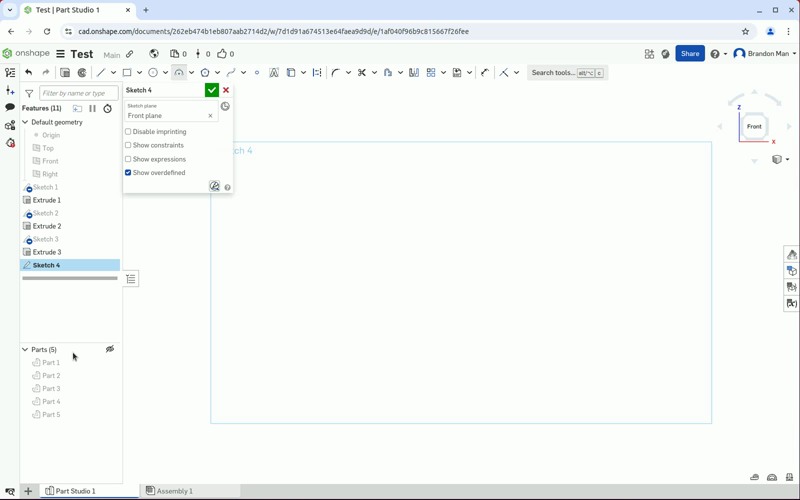
key_down(shift)
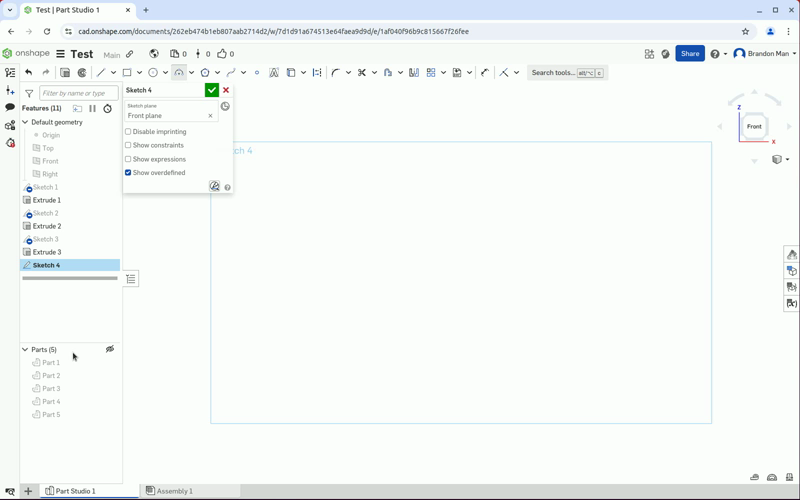
mouse_move(452, 387)
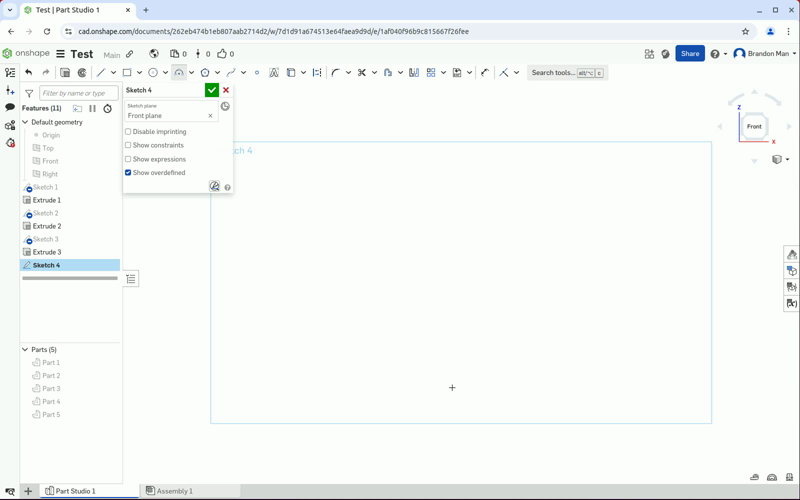
click(452, 387)
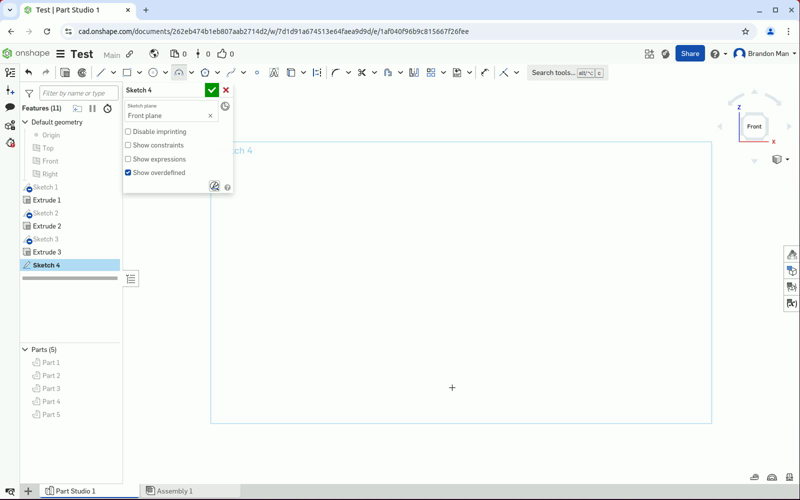
key_up(shift)
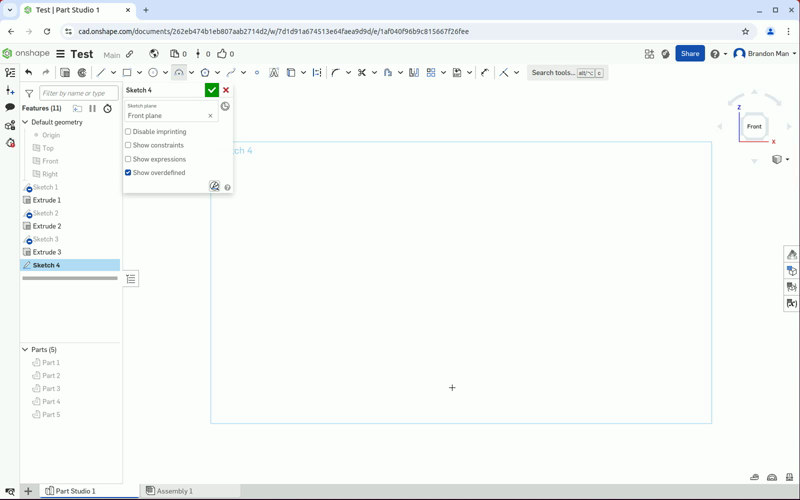
key_down(shift)
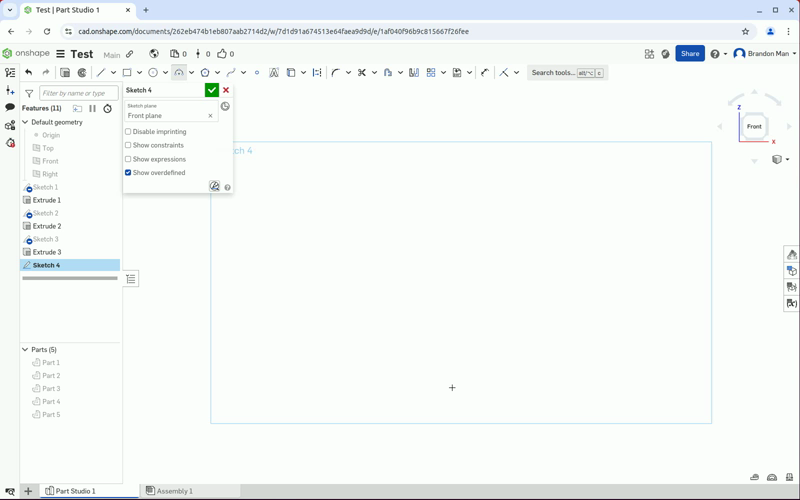
mouse_move(469, 387)
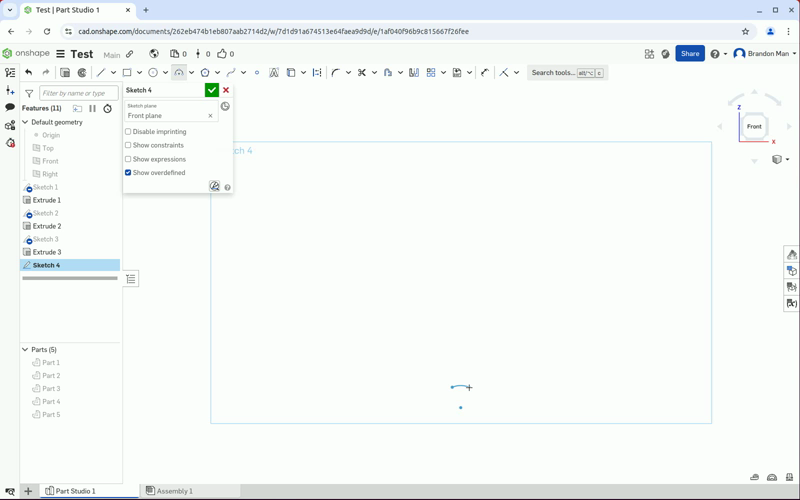
click(469, 387)
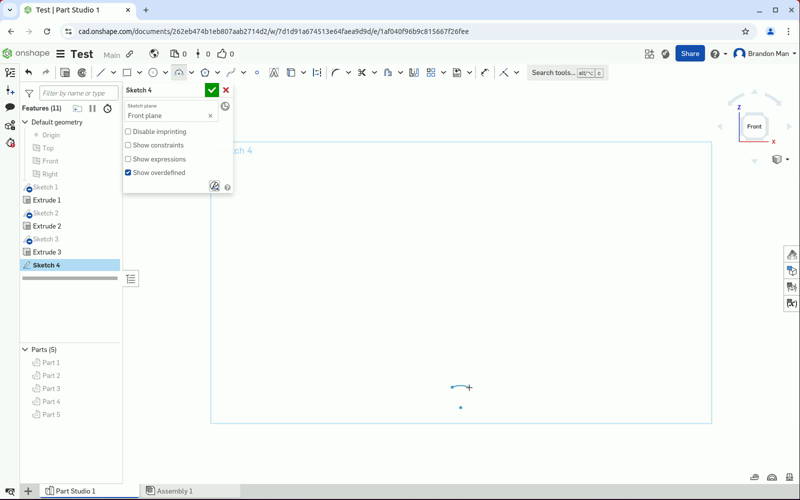
mouse_move(461, 378)
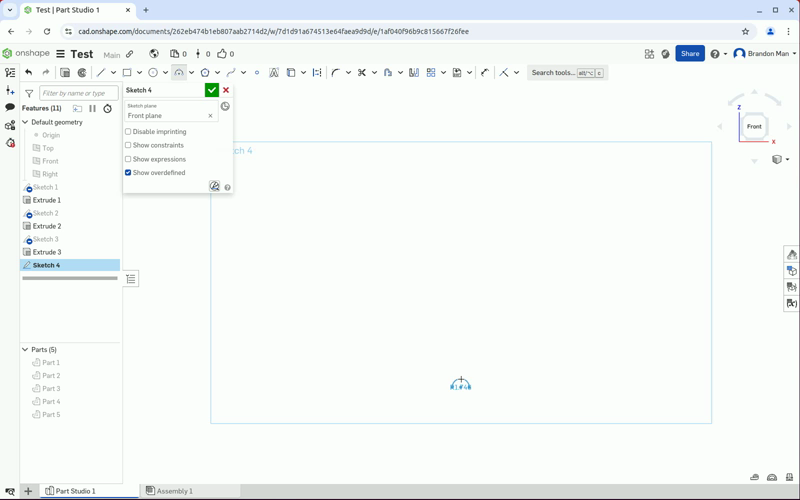
click(461, 378)
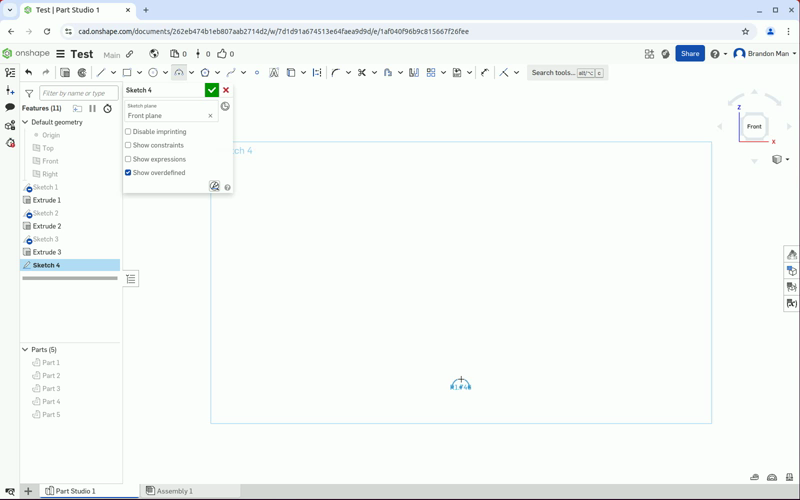
key_up(shift)
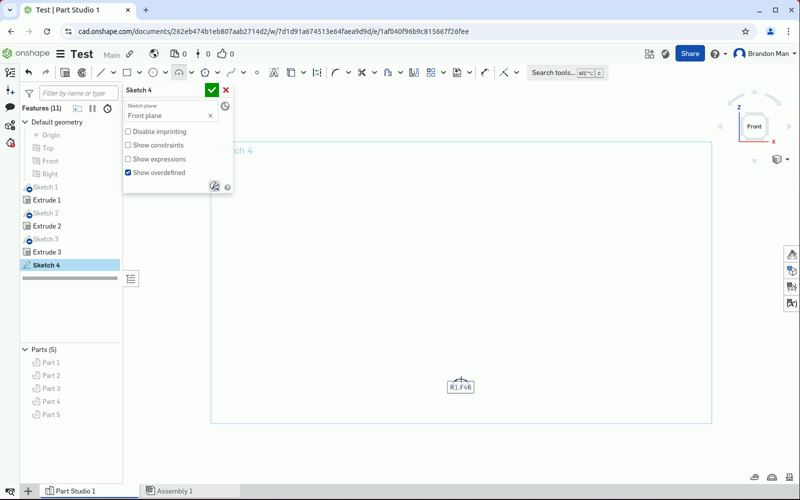
key(esc)
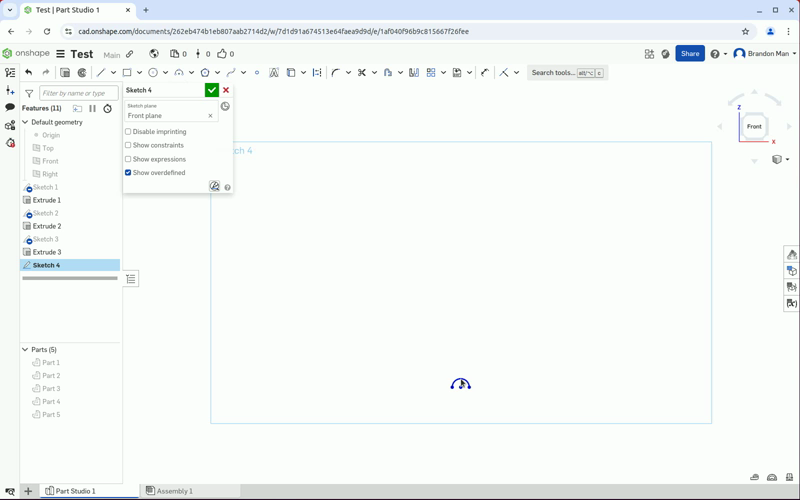
key(l)
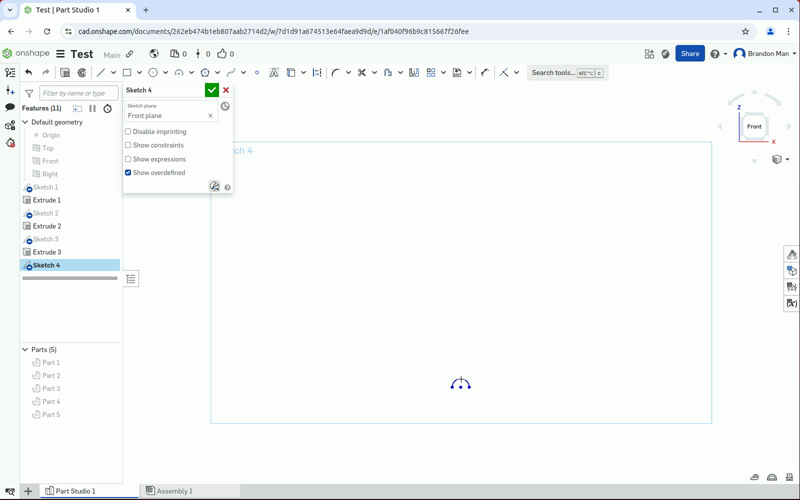
mouse_move(469, 387)
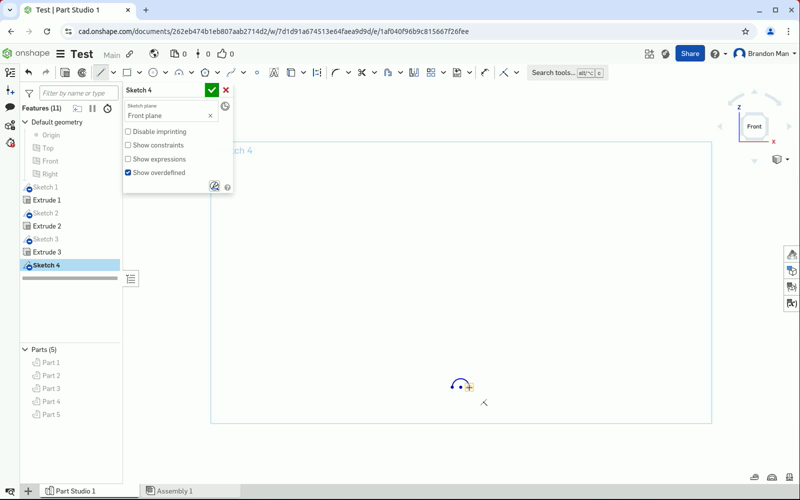
click(469, 387)
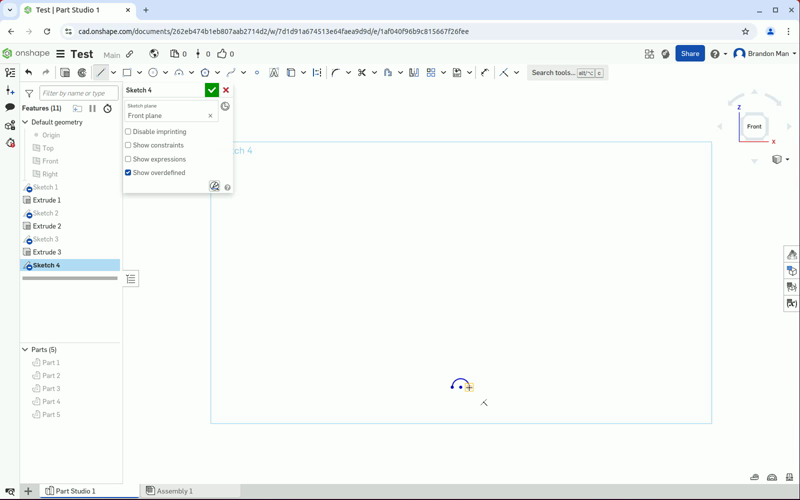
key_down(shift)
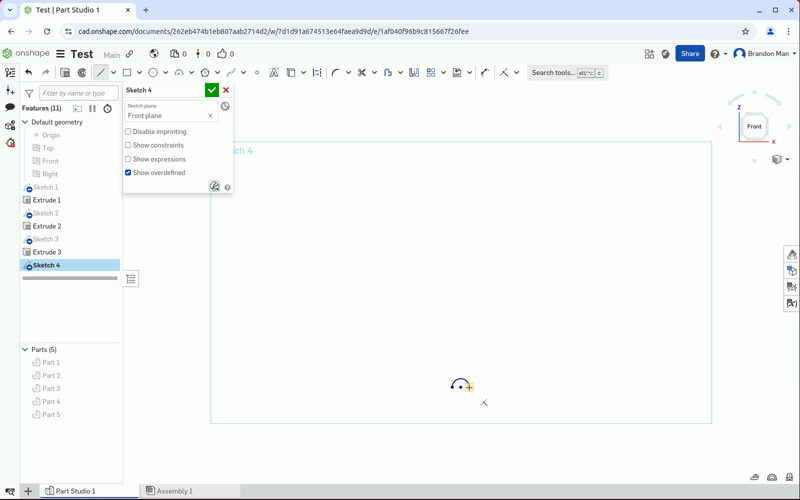
mouse_move(467, 319)
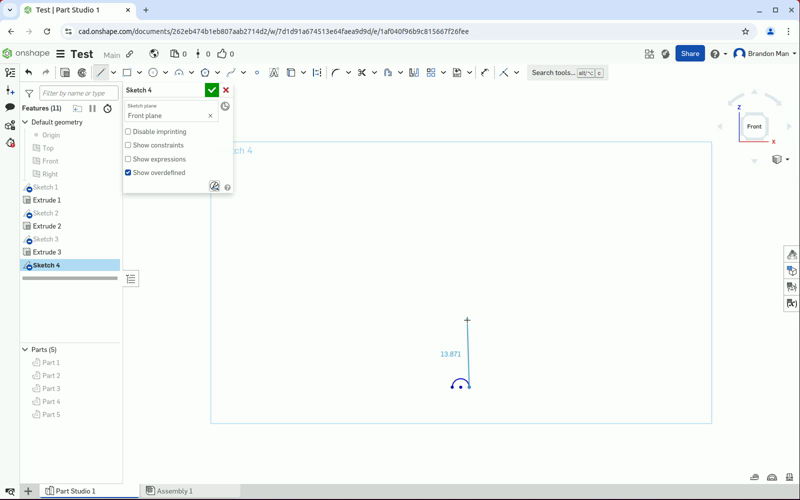
click(467, 319)
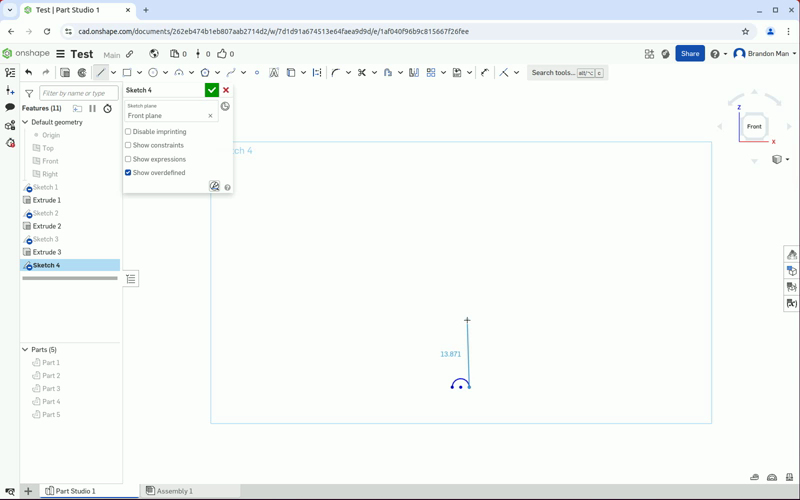
key_up(shift)
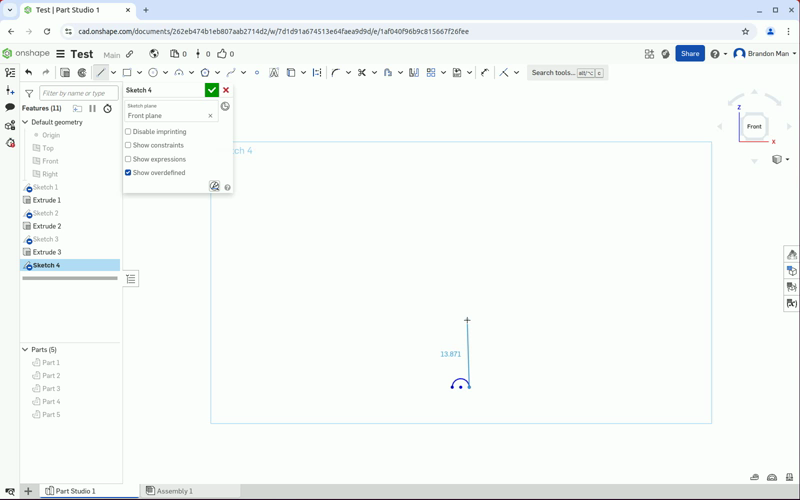
key_down(shift)
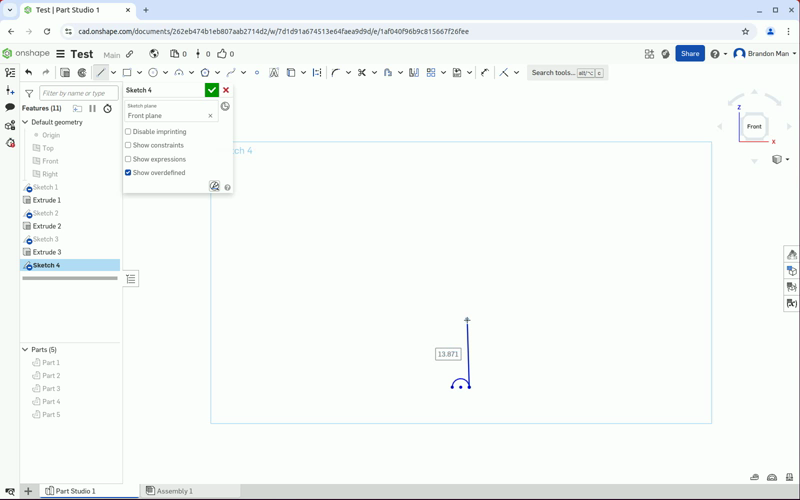
mouse_move(497, 319)
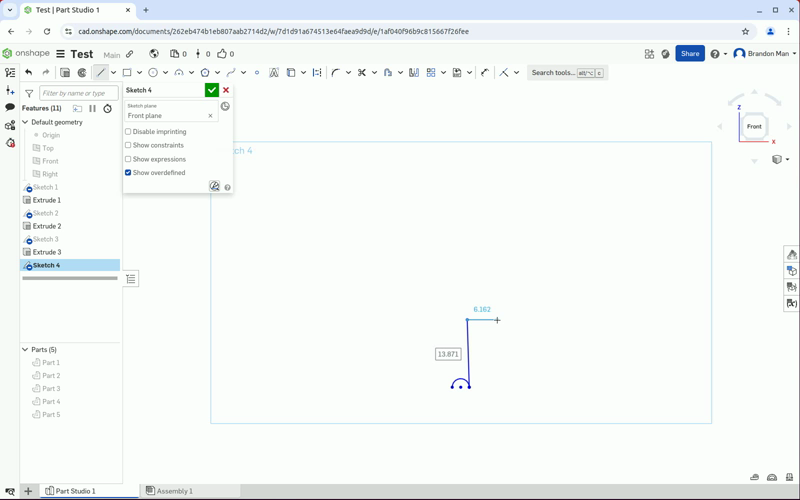
mouse_move(454, 319)
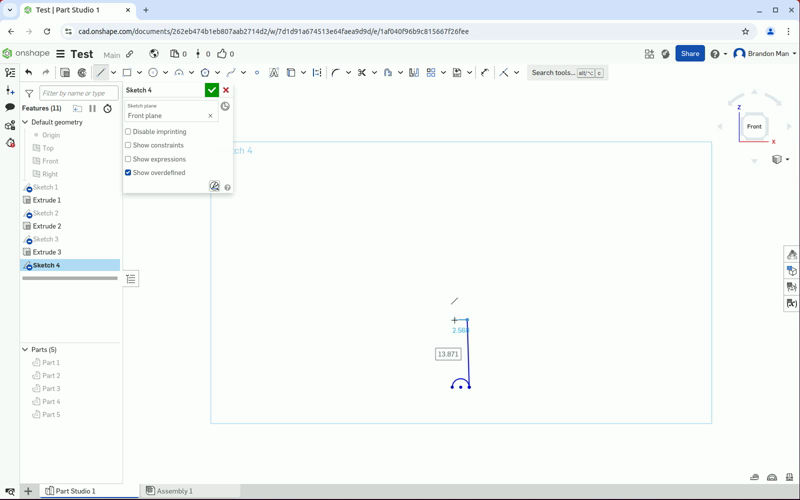
click(454, 319)
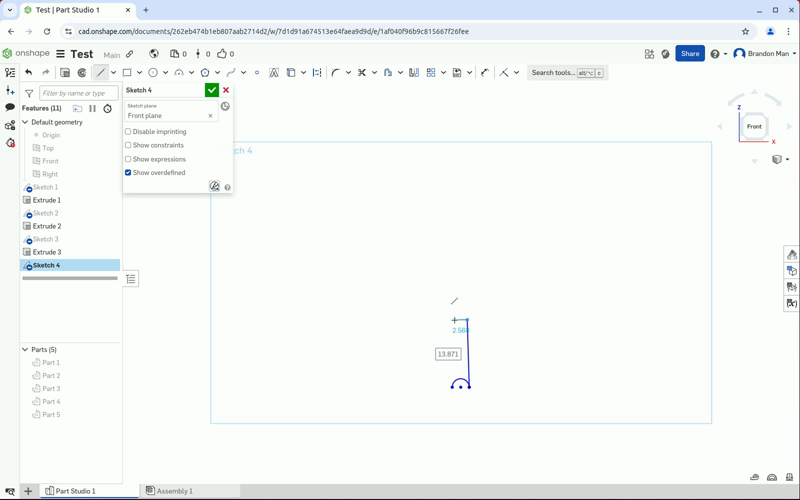
key_up(shift)
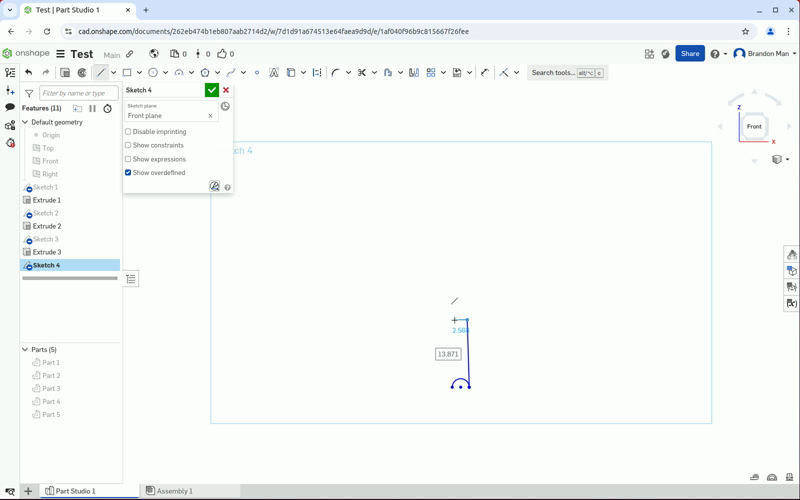
key_down(shift)
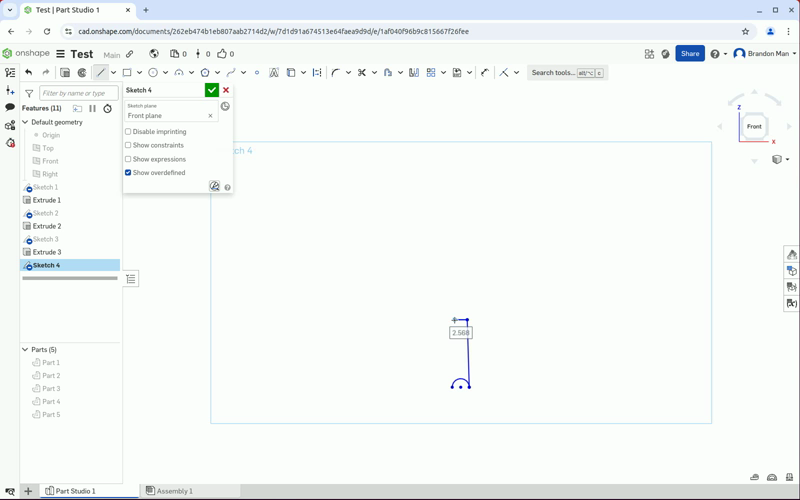
mouse_move(452, 387)
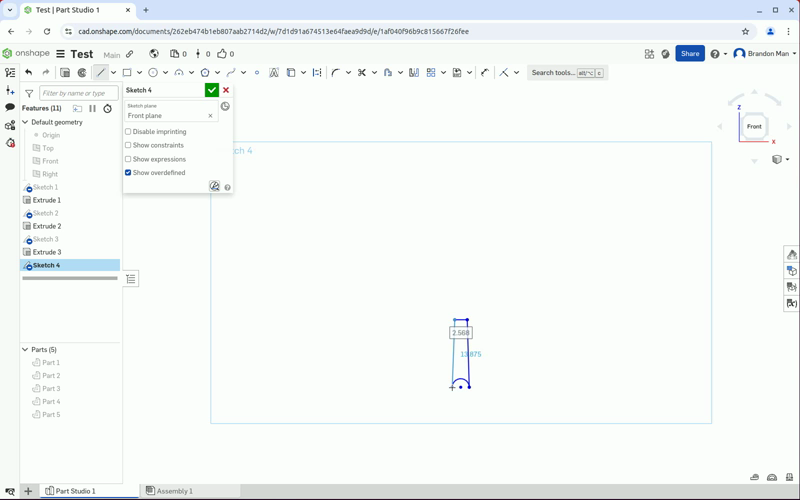
key_up(shift)
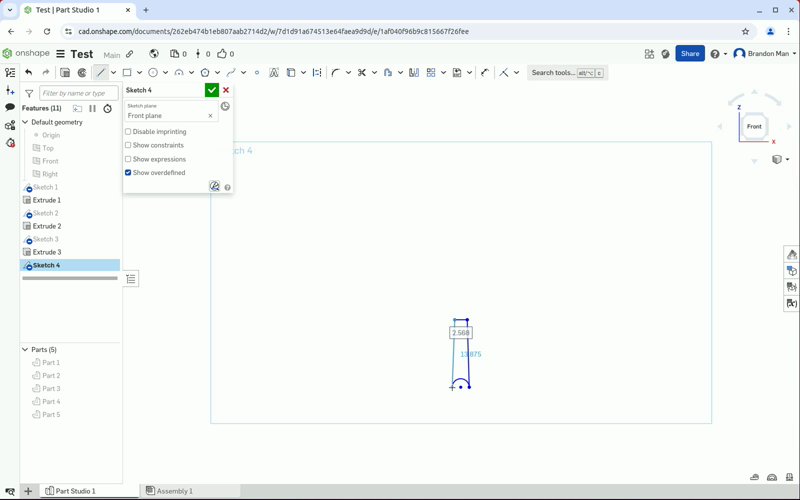
click(452, 387)
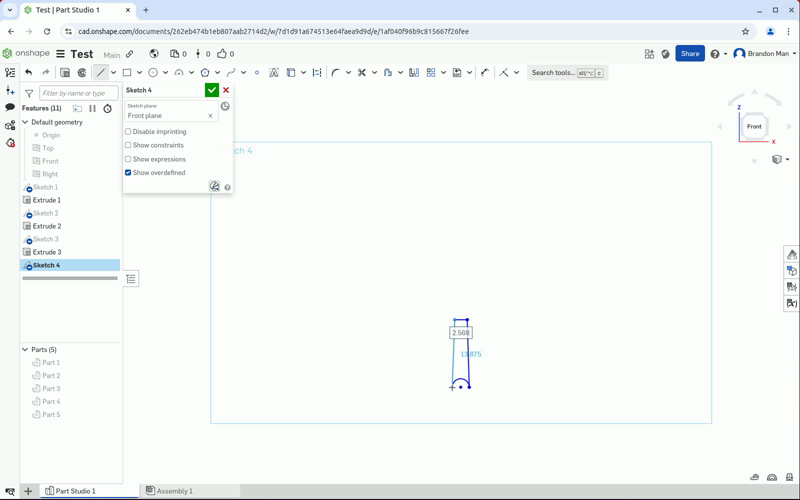
key(esc)
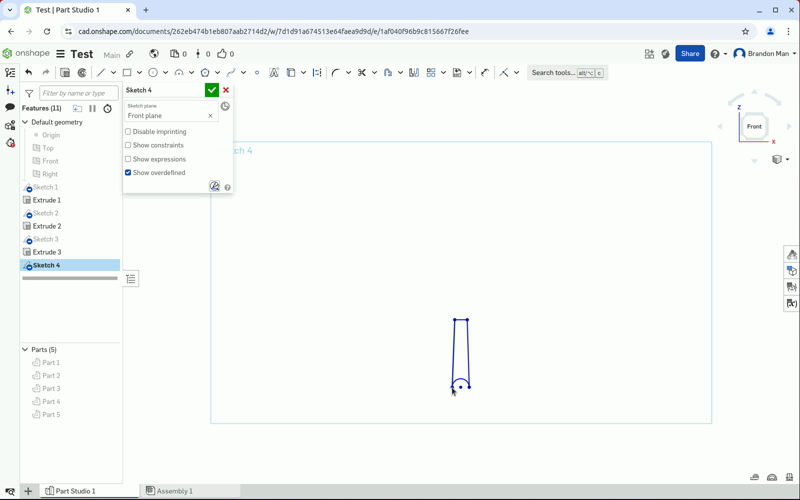
mouse_move(457, 376)
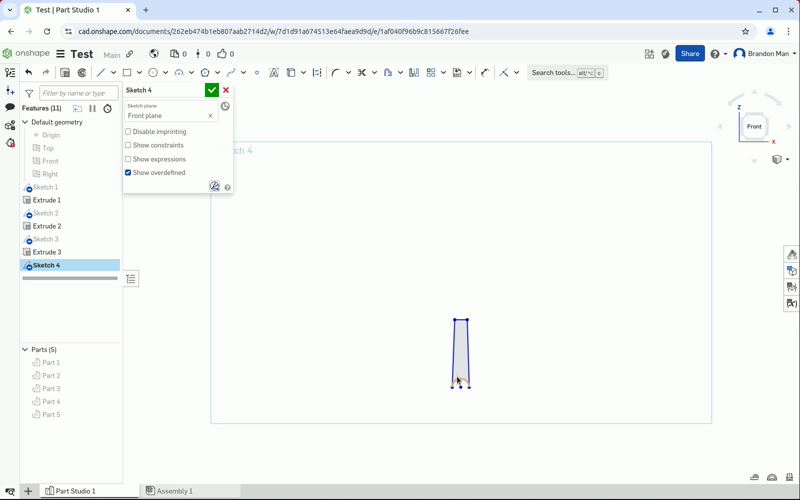
scroll(6)
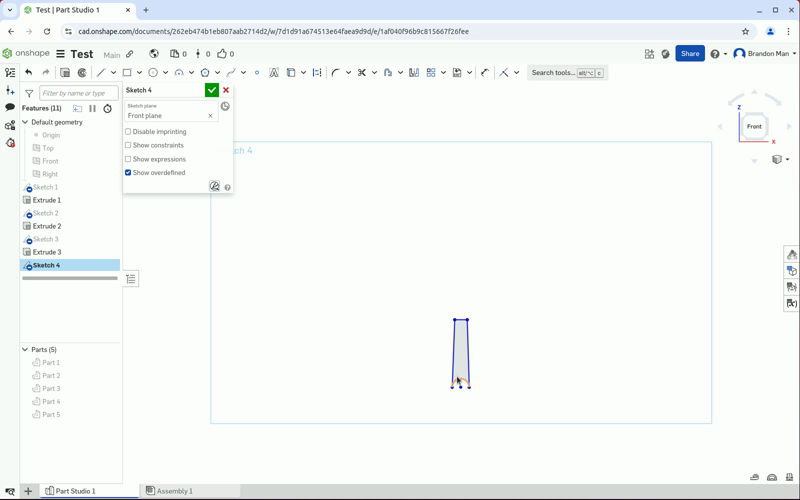
scroll(6)
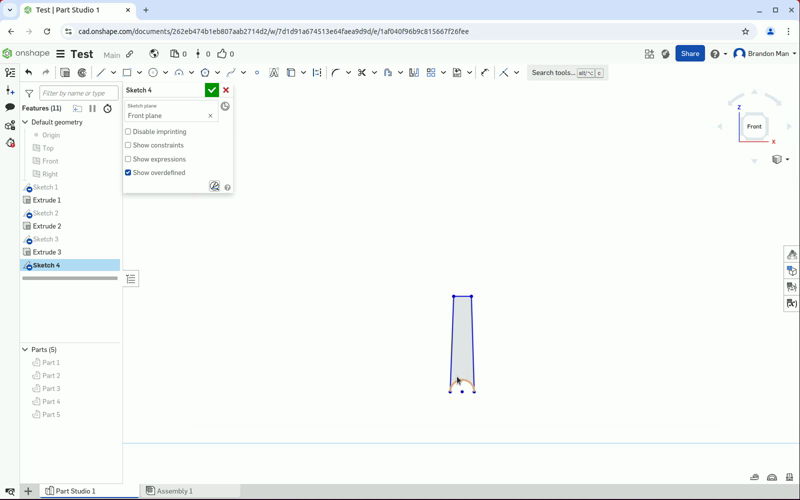
scroll(6)
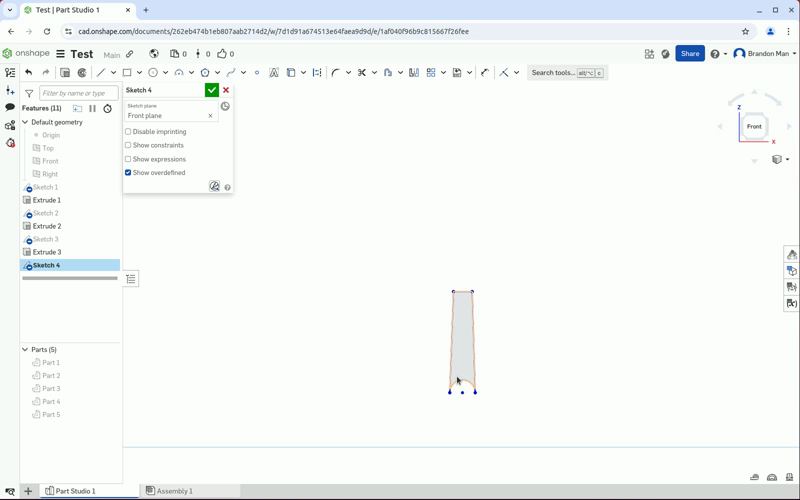
scroll(6)
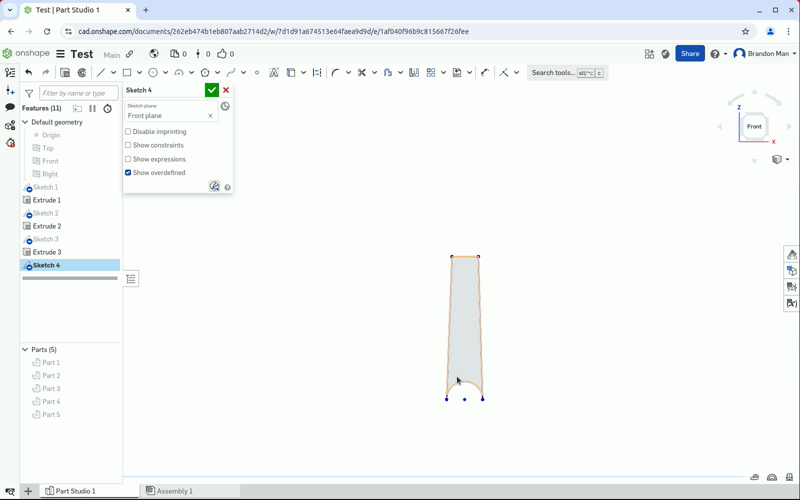
scroll(6)
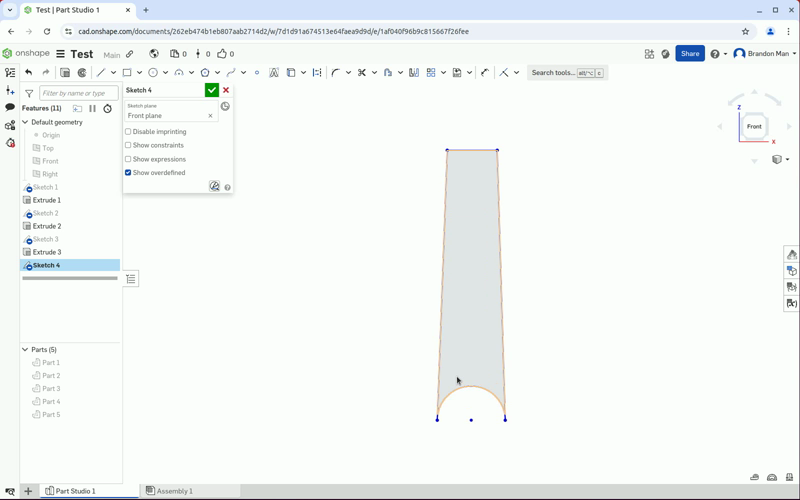
scroll(6)
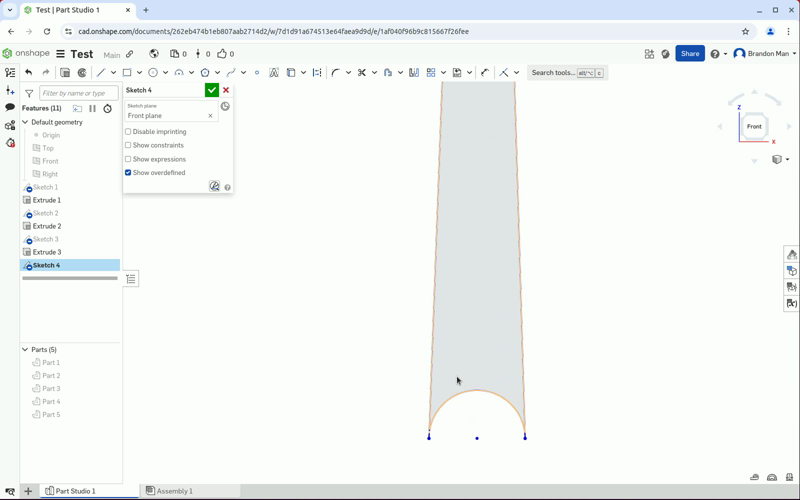
scroll(6)
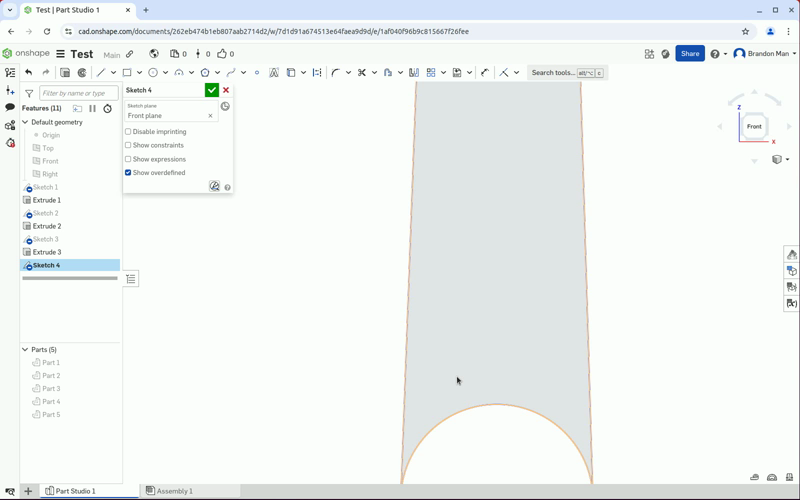
click(457, 376)
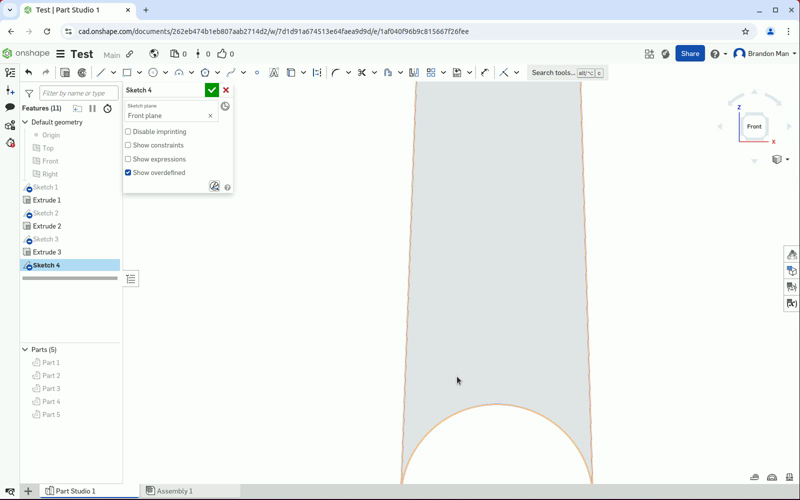
scroll(-6)
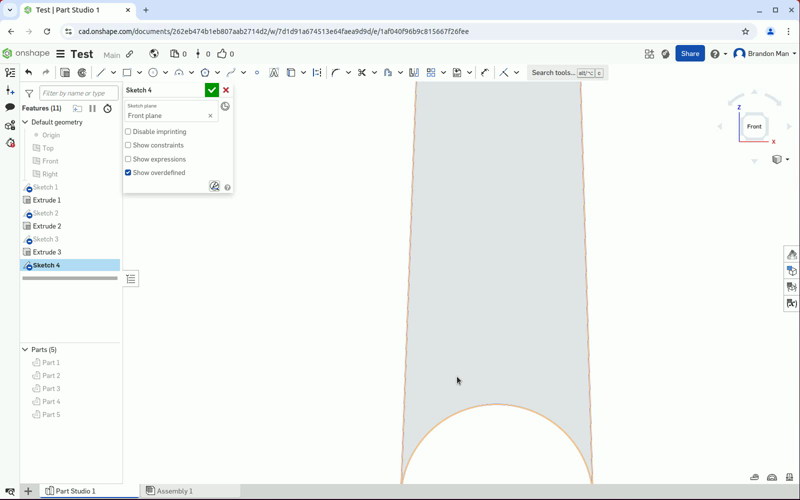
scroll(-6)
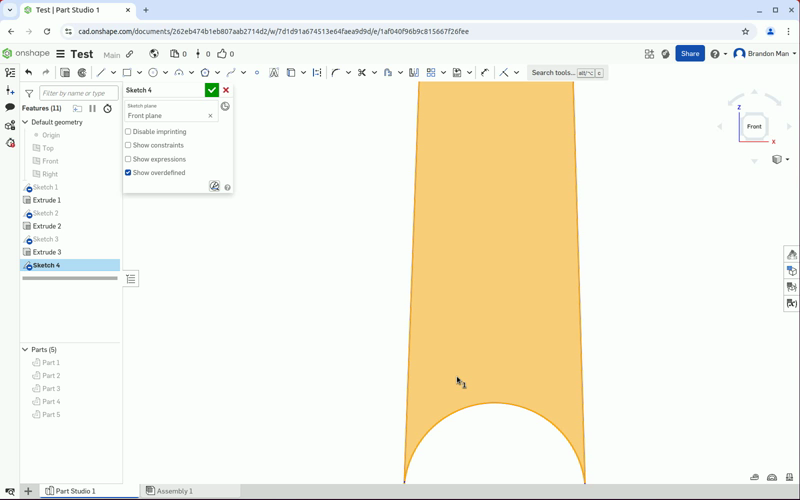
scroll(-6)
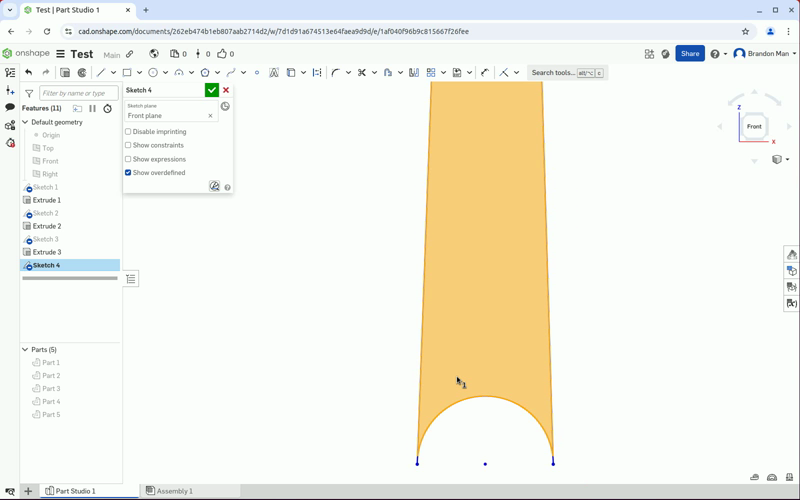
scroll(-6)
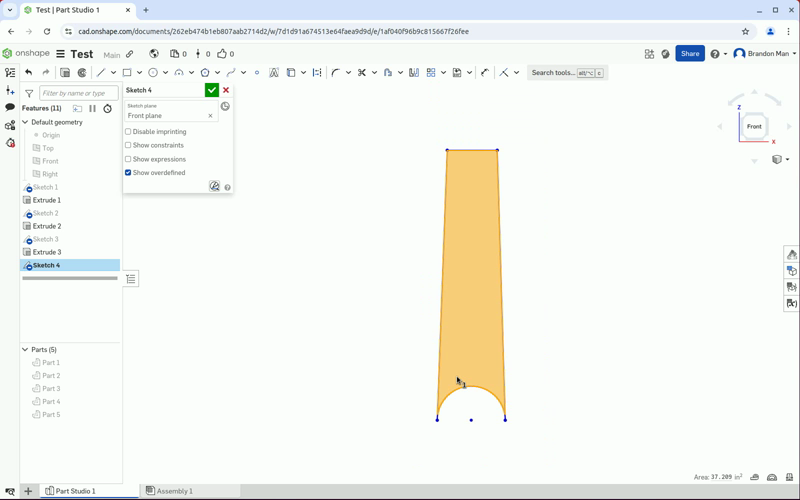
scroll(-6)
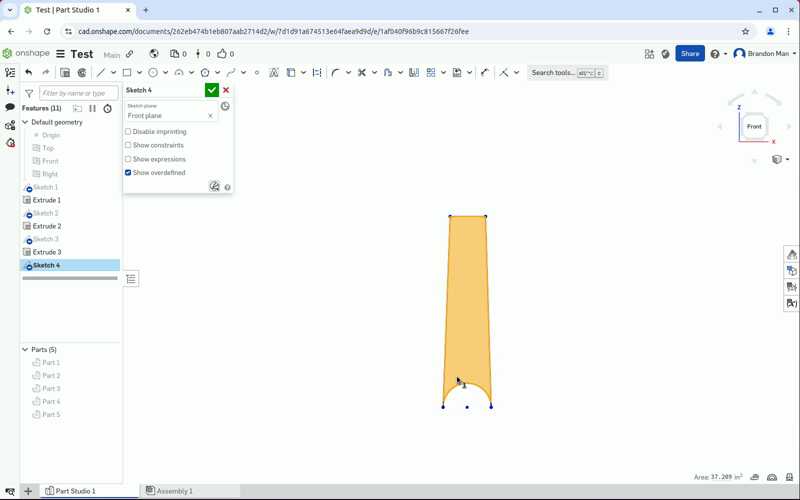
scroll(-6)
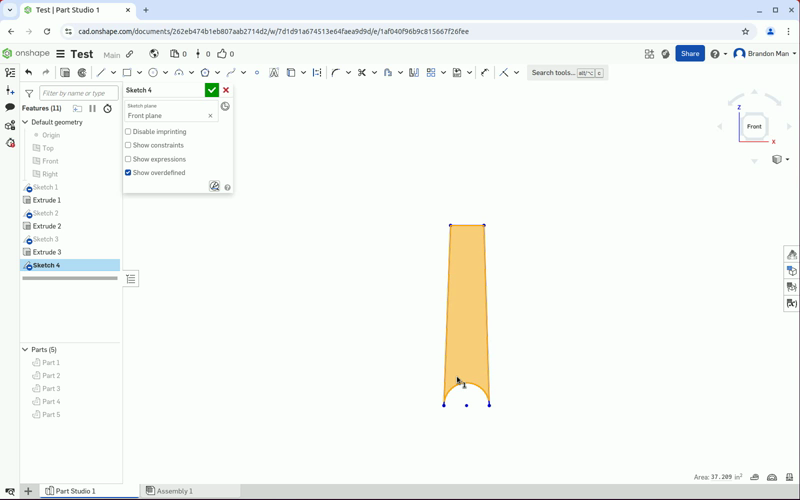
scroll(-6)
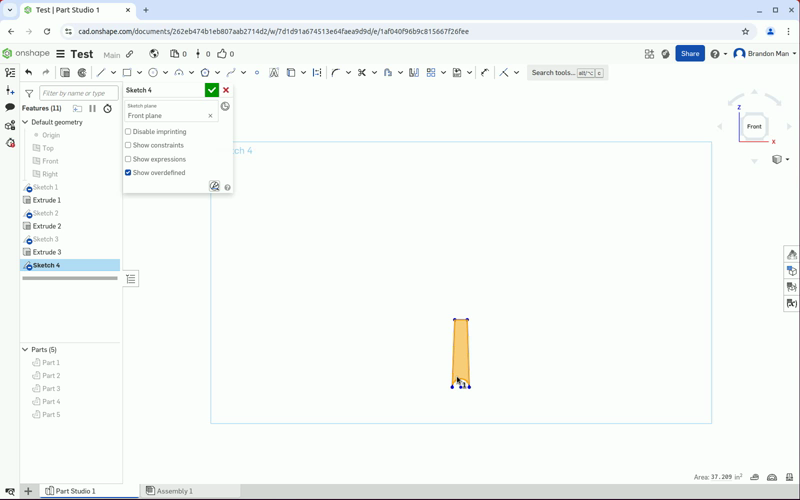
mouse_move(73, 352)
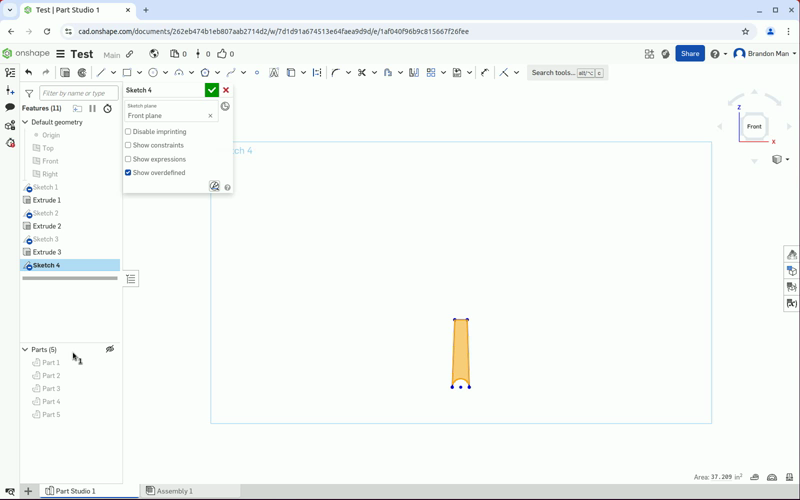
key(shift+y)
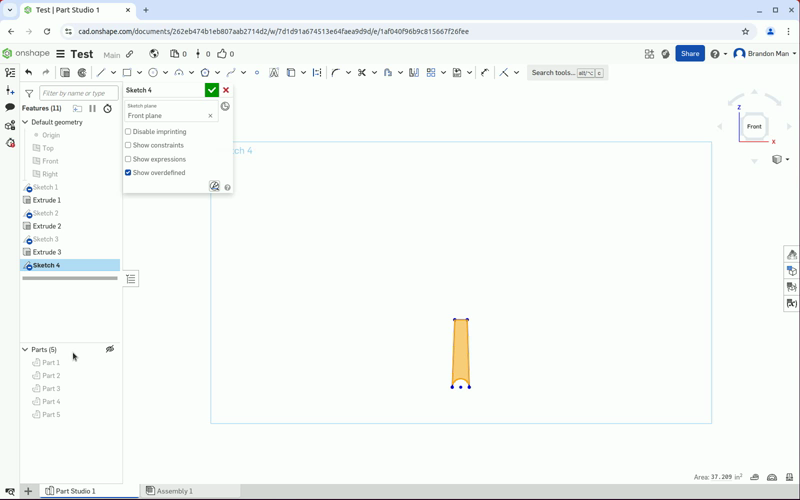
key(shift+e)
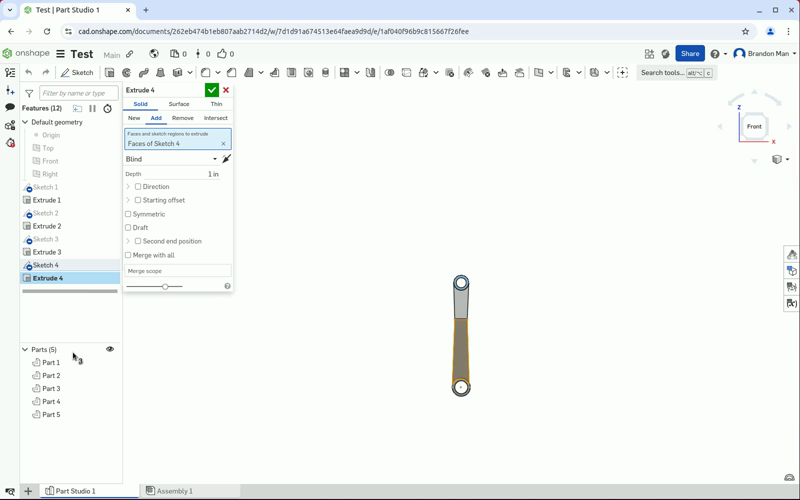
mouse_move(143, 106)
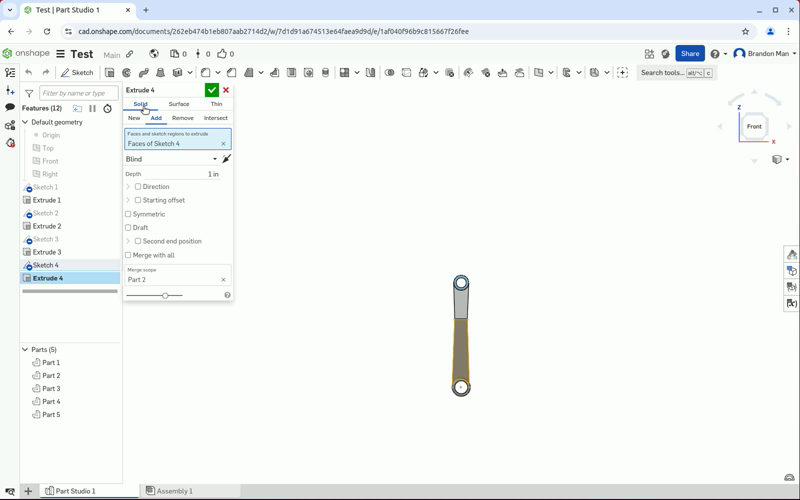
click(143, 106)
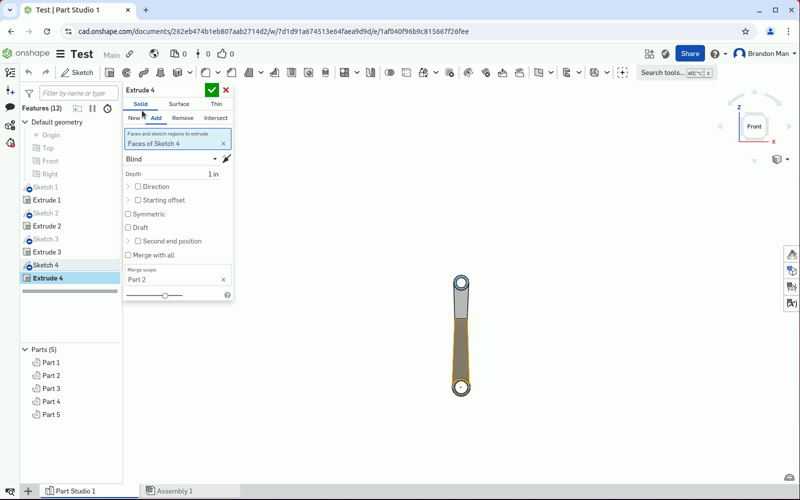
mouse_move(137, 120)
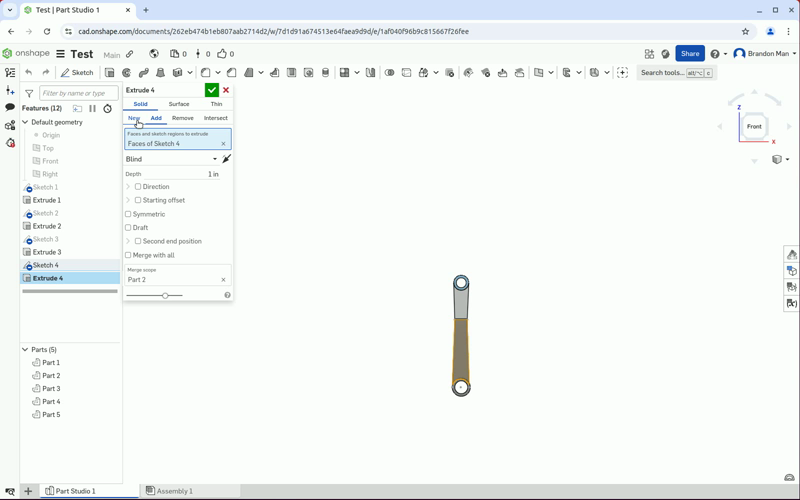
click(137, 120)
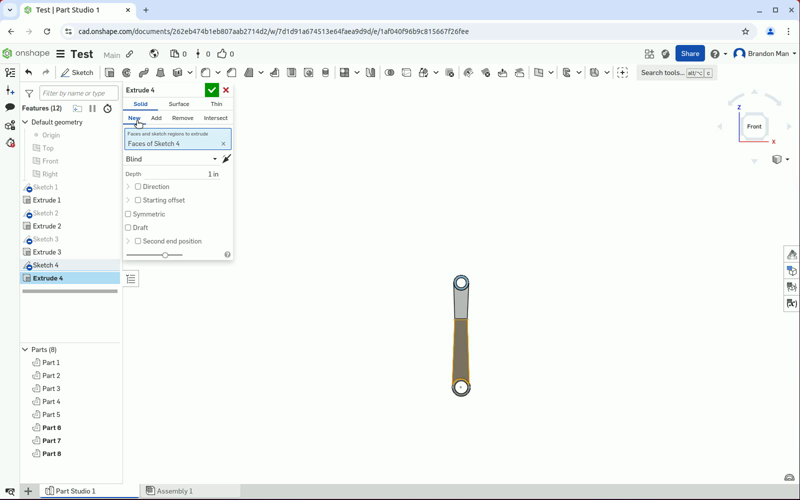
key(tab, 4)
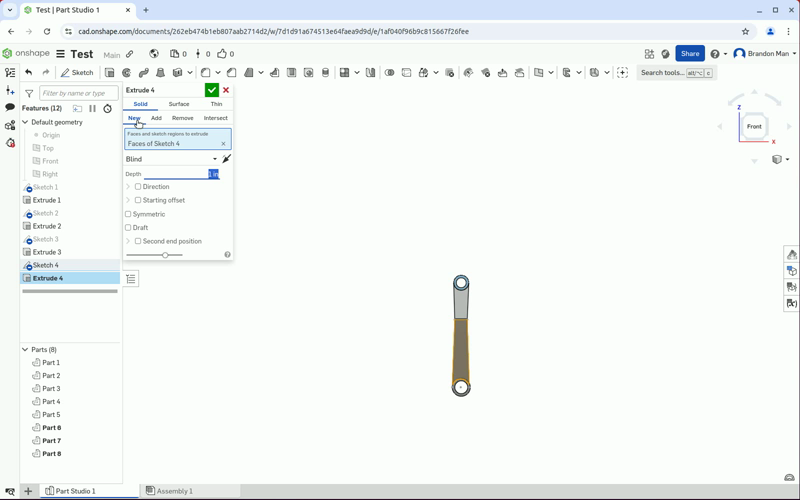
text(2.407)
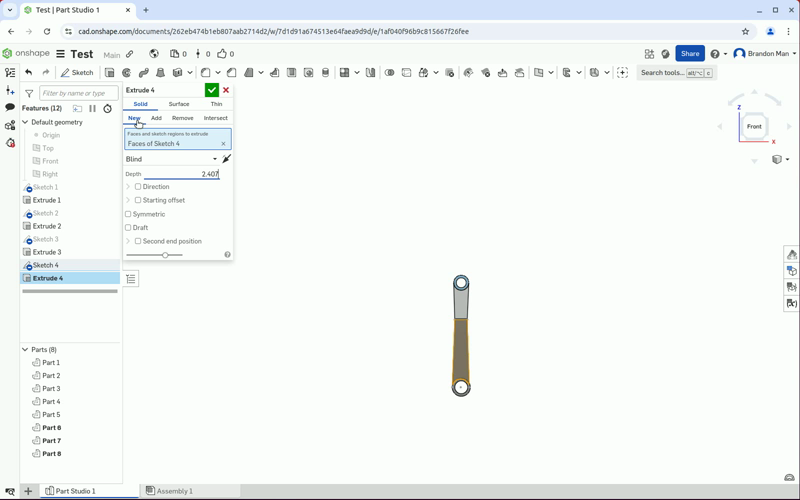
key(enter)
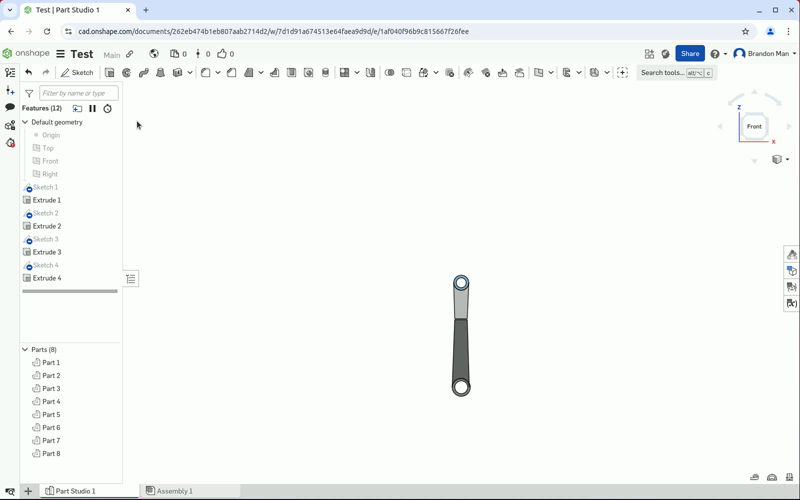
key(shift+h)
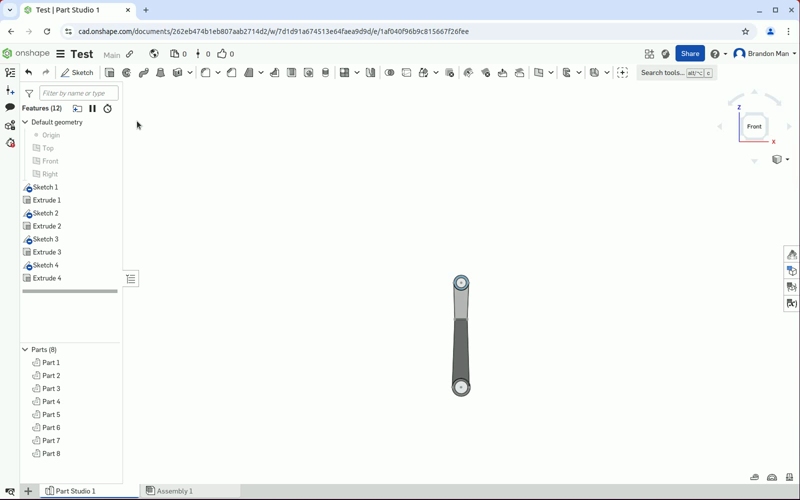
key(shift+h)
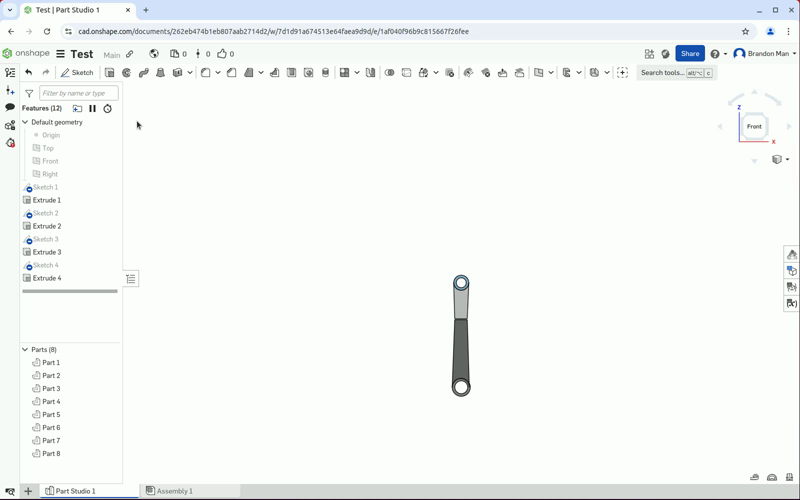
mouse_move(73, 189)
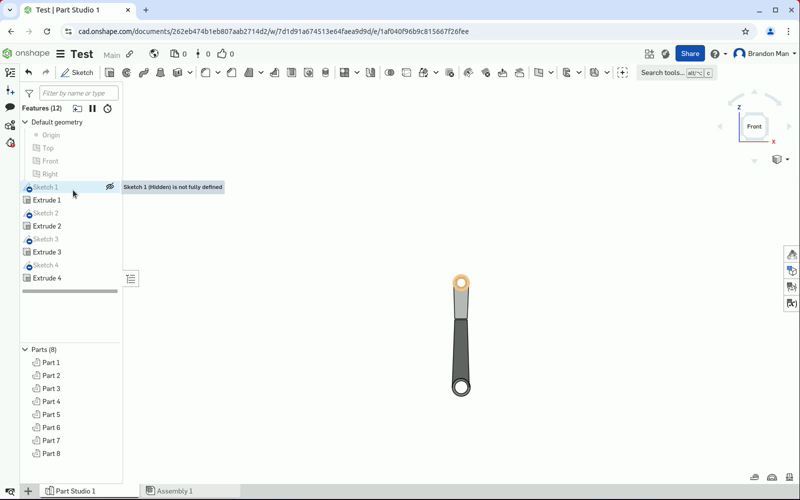
click(73, 189)
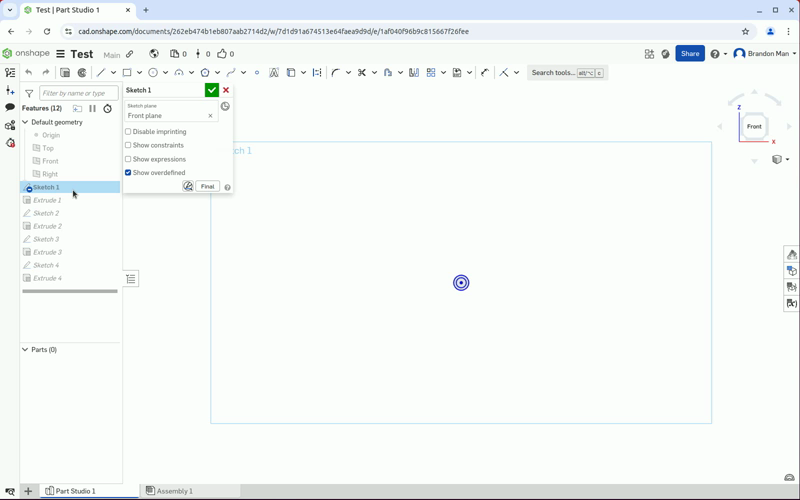
mouse_move(229, 92)
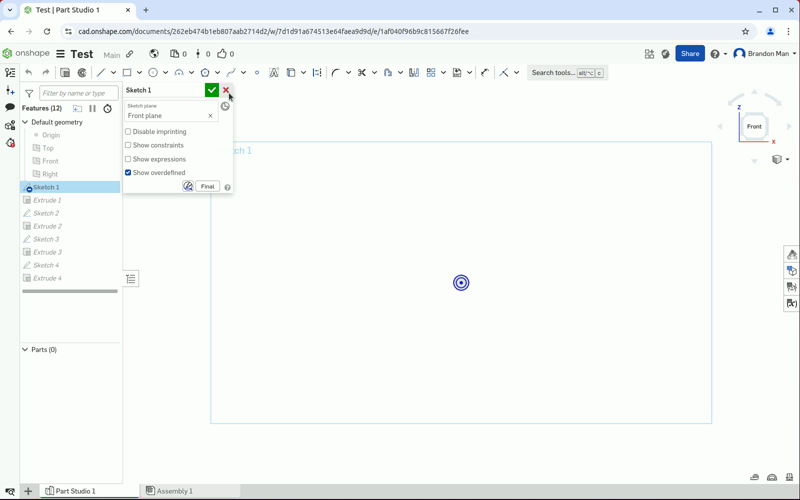
click(229, 92)
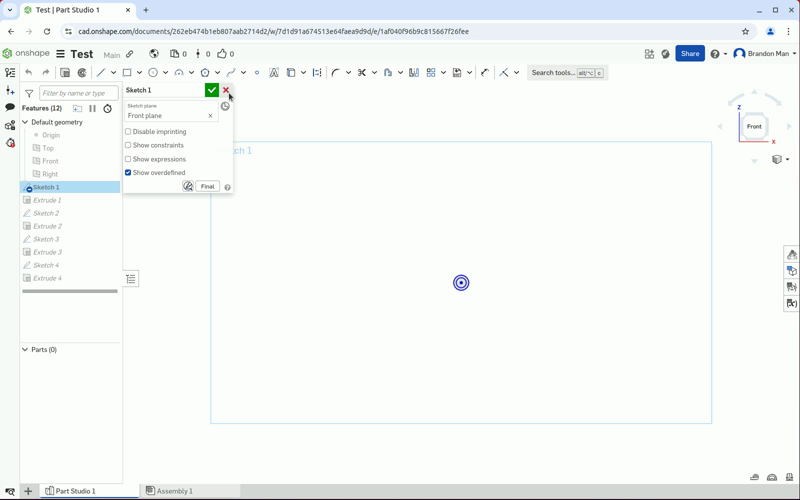
key(shift+s)
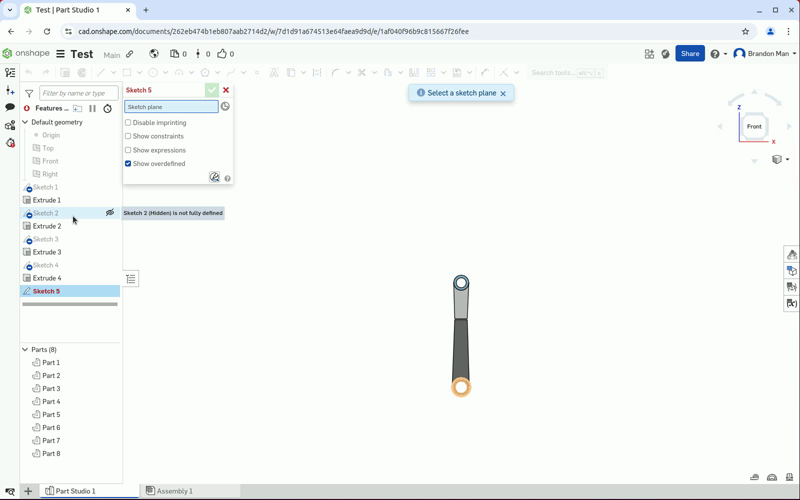
scroll(3)
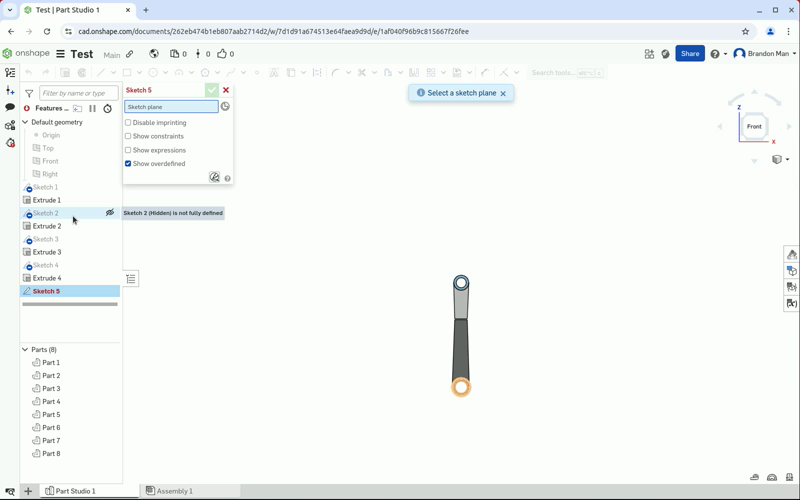
mouse_move(73, 163)
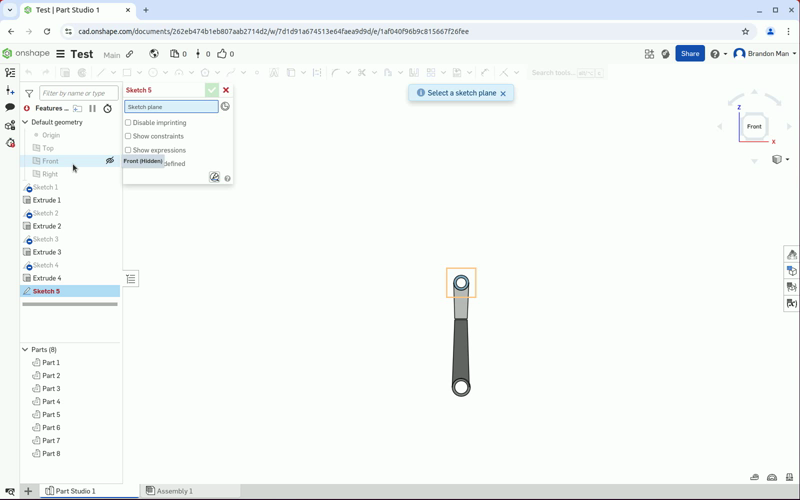
click(73, 163)
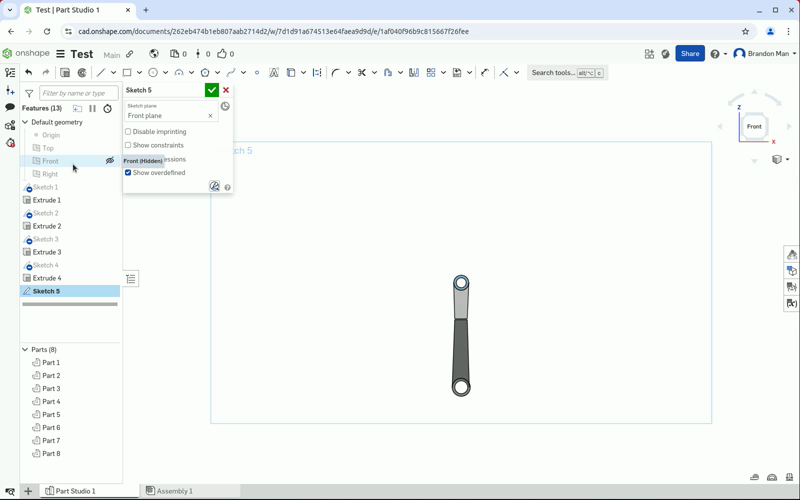
mouse_move(73, 352)
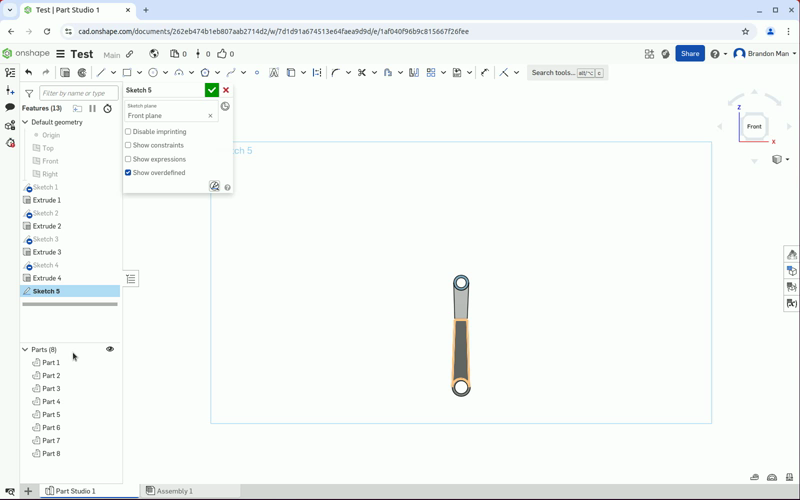
key(y)
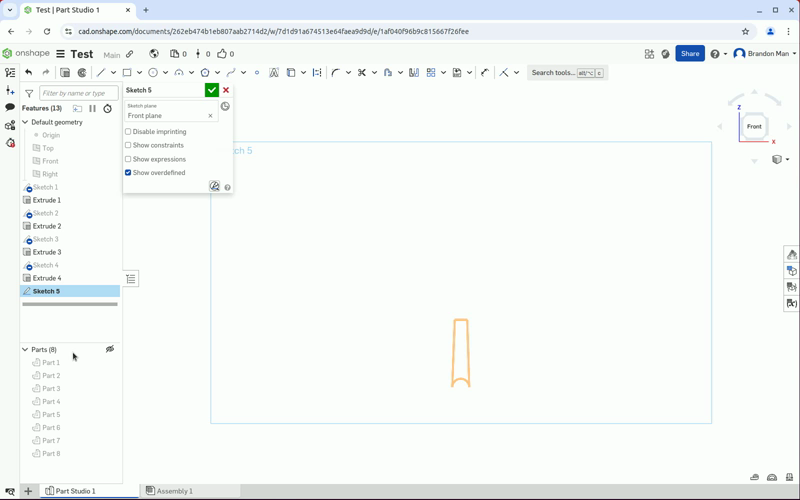
key(l)
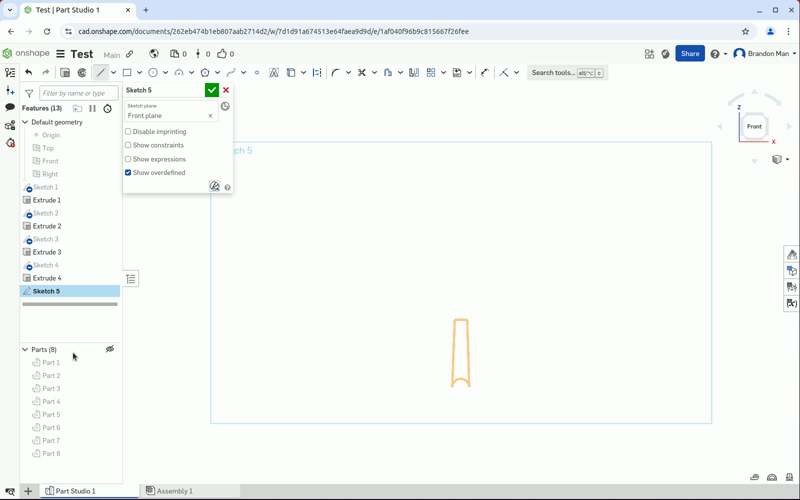
key_down(shift)
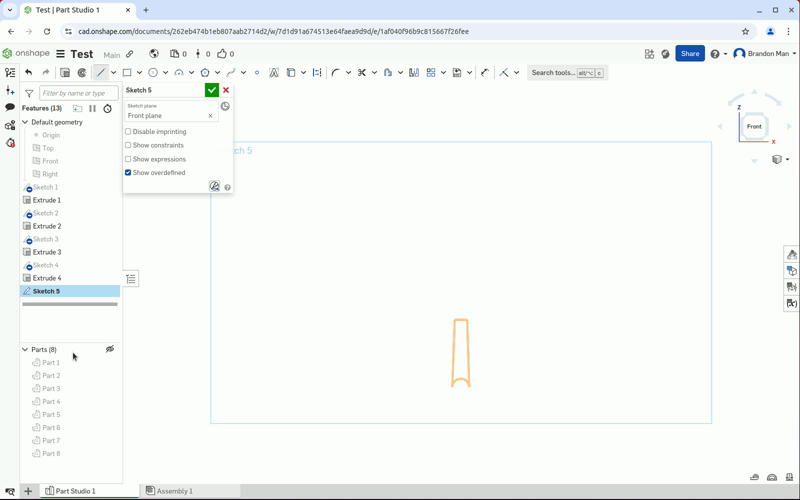
mouse_move(454, 320)
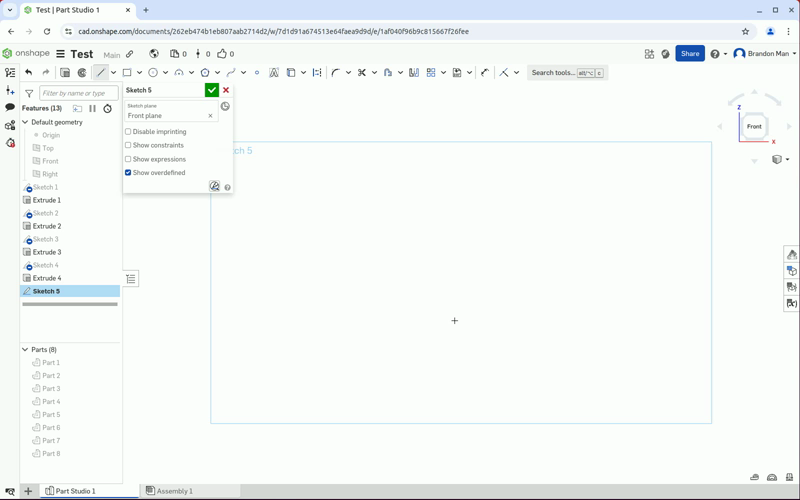
click(454, 320)
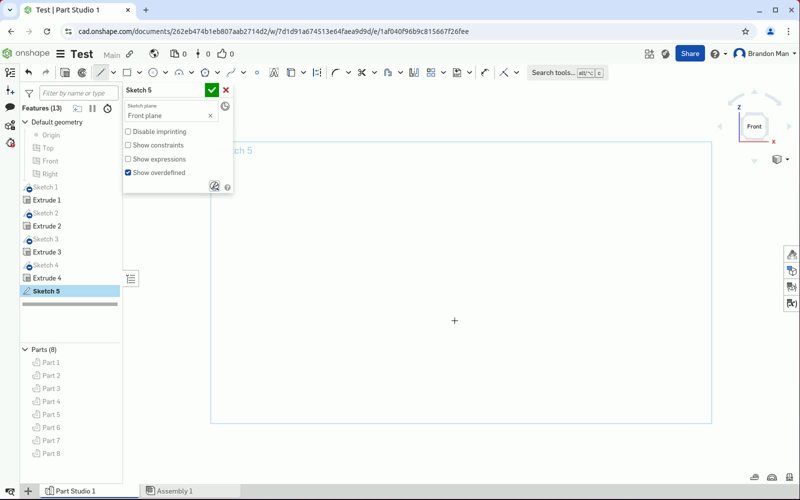
key_up(shift)
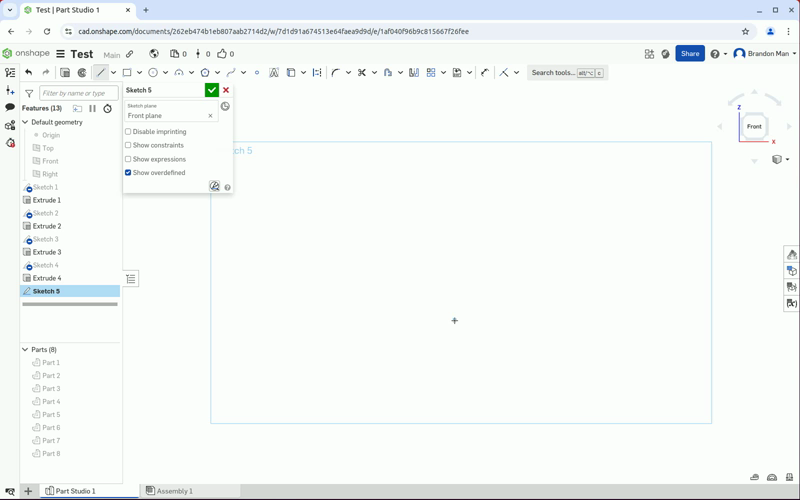
key_down(shift)
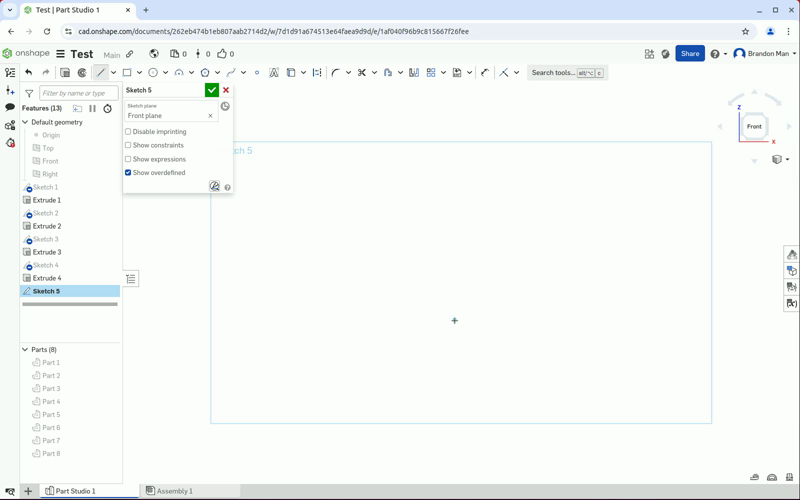
mouse_move(484, 320)
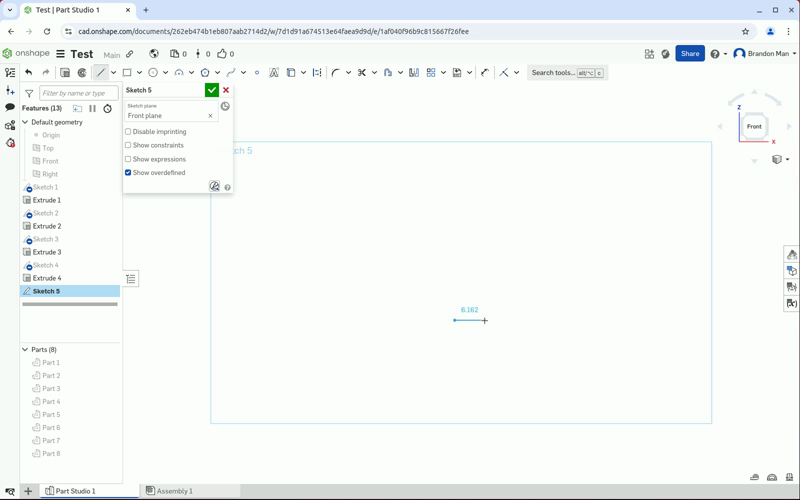
mouse_move(467, 320)
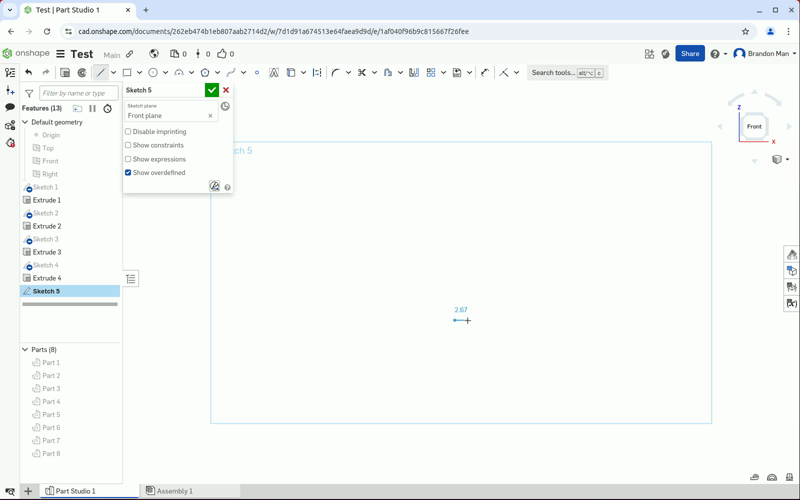
click(467, 320)
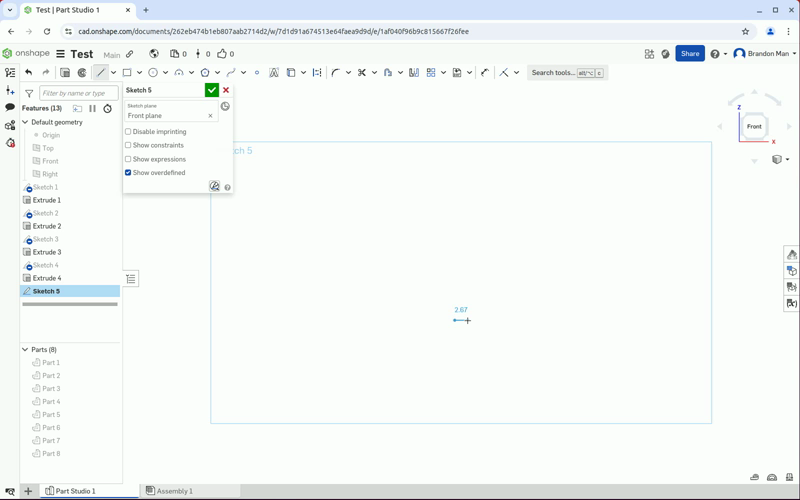
key_up(shift)
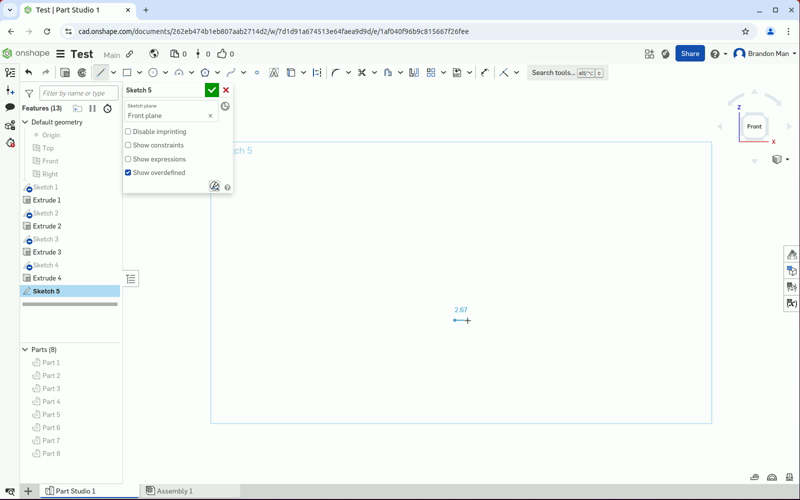
key_down(shift)
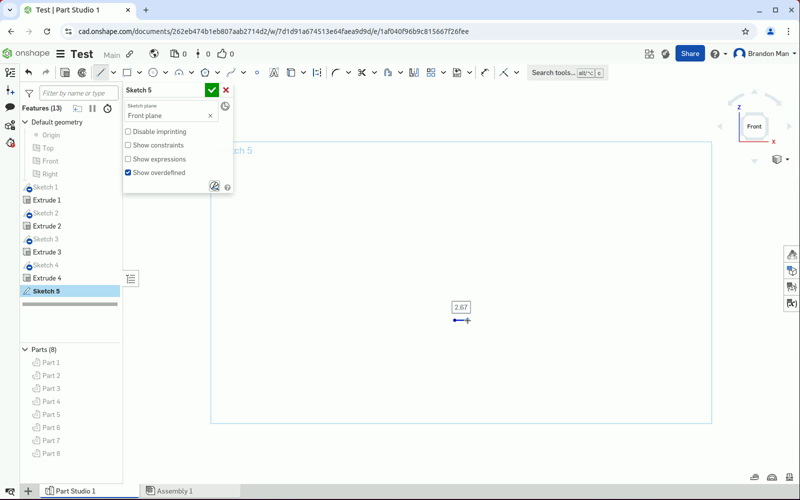
mouse_move(497, 320)
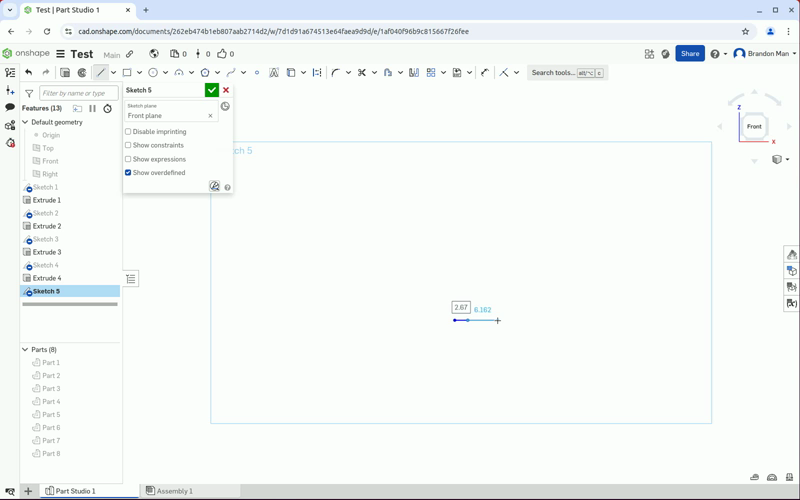
mouse_move(467, 317)
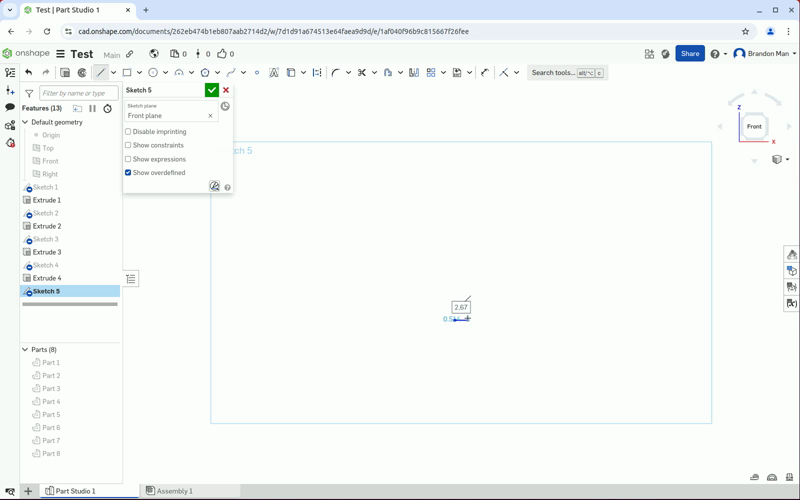
scroll(6)
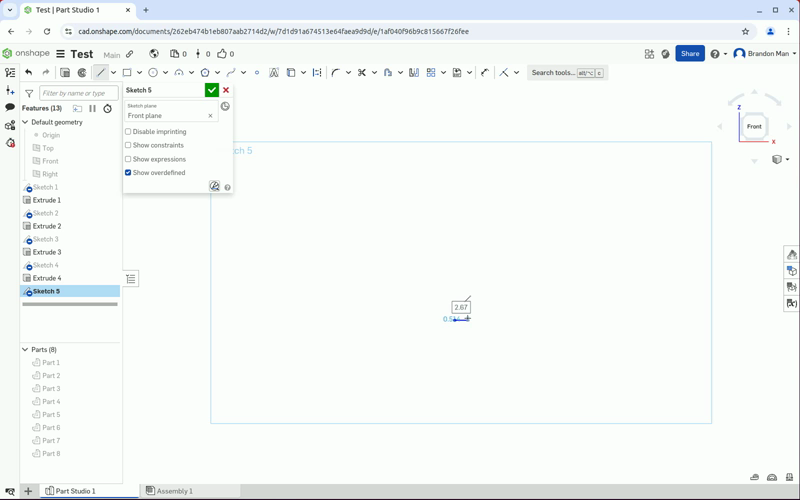
scroll(6)
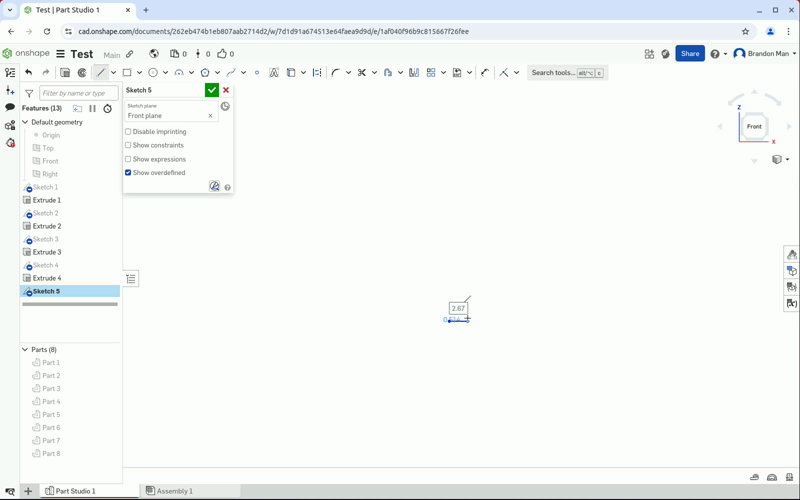
scroll(6)
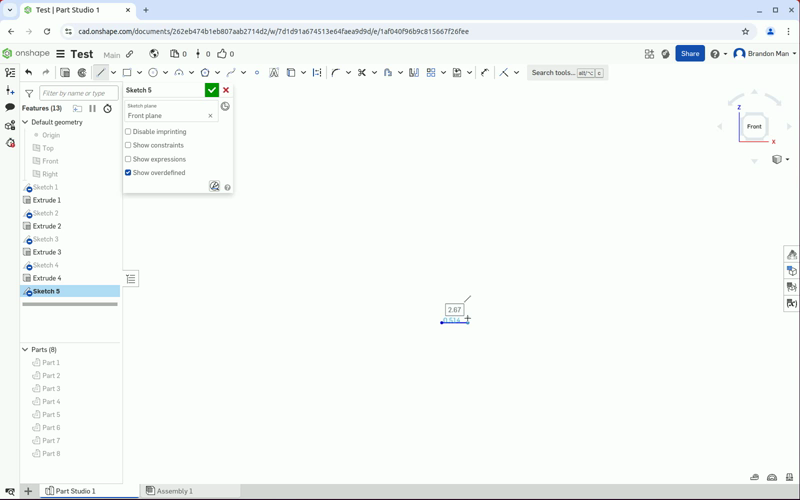
scroll(6)
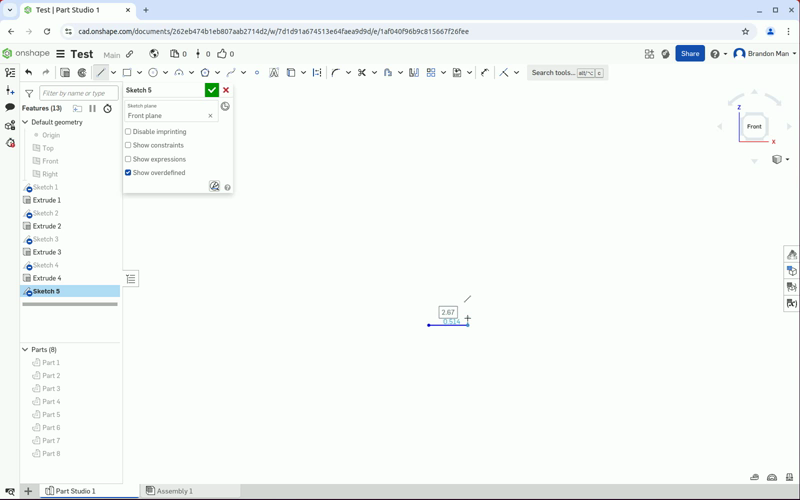
scroll(6)
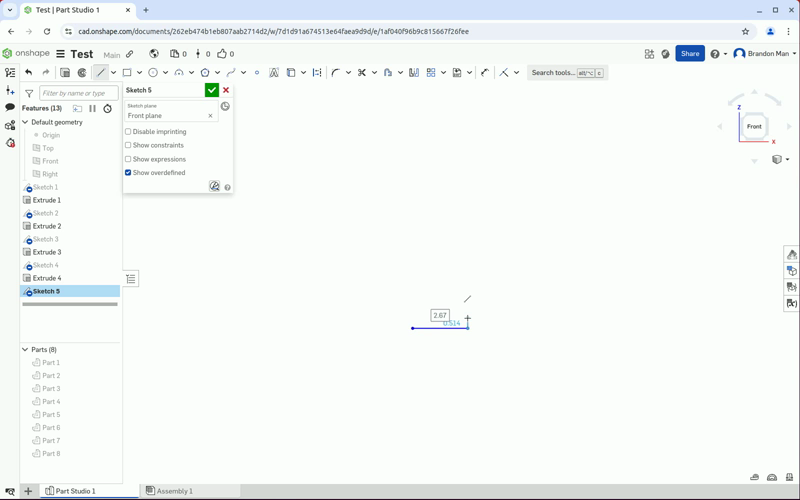
scroll(6)
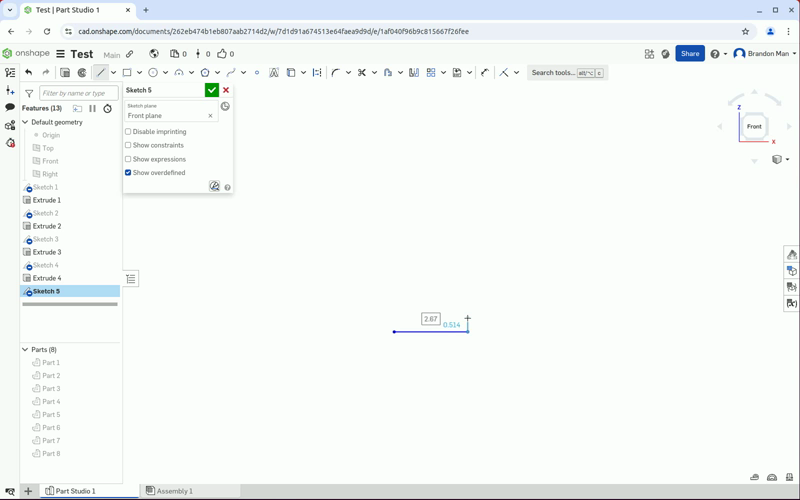
scroll(6)
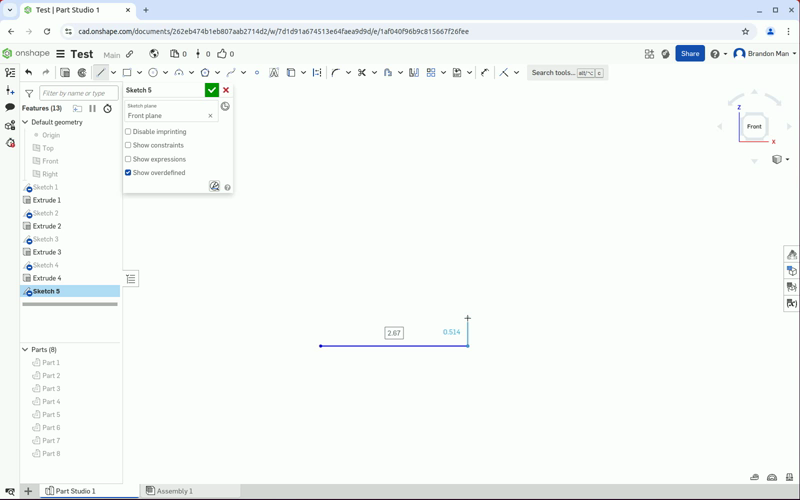
click(467, 317)
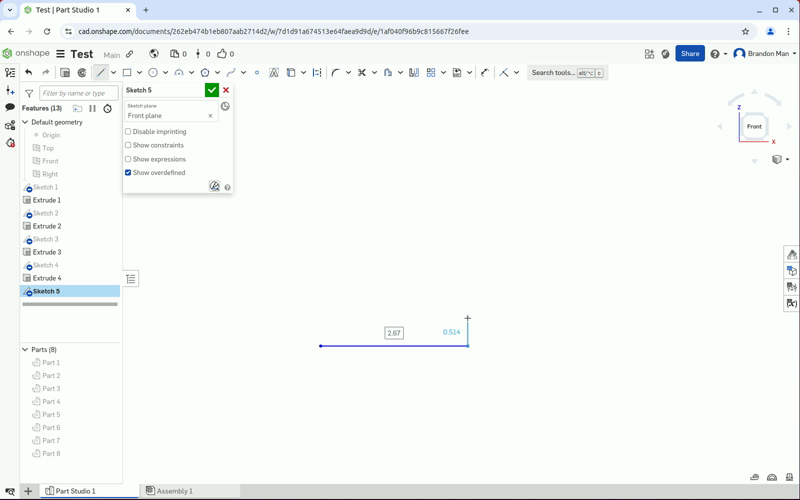
scroll(-6)
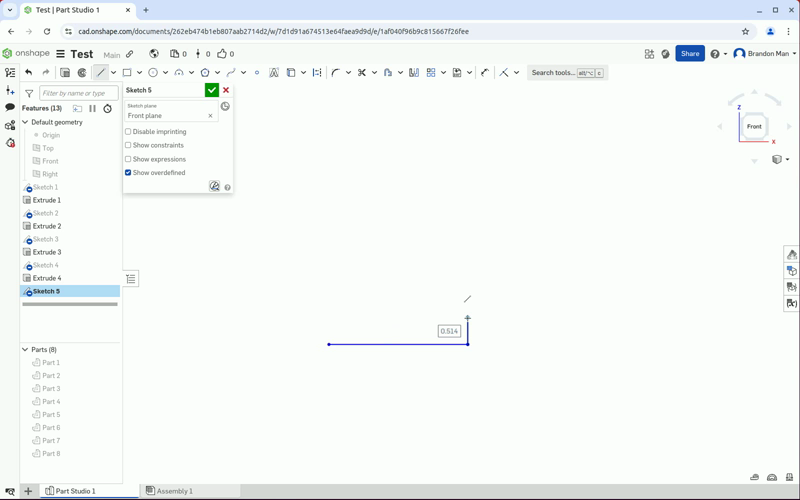
scroll(-6)
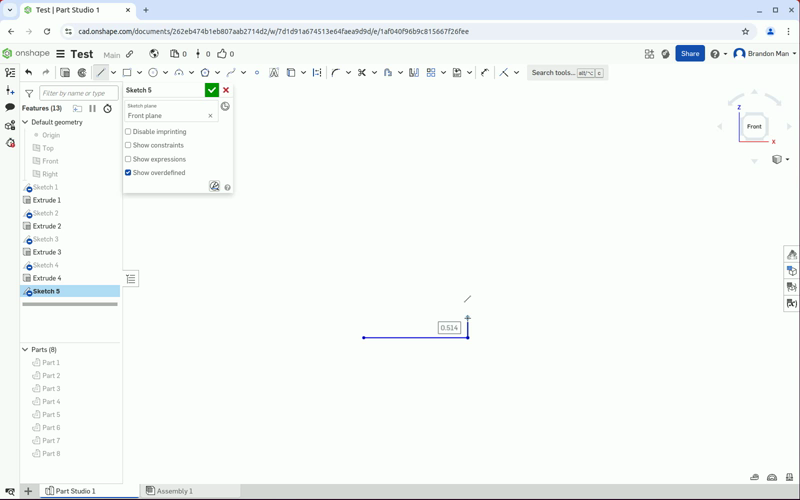
scroll(-6)
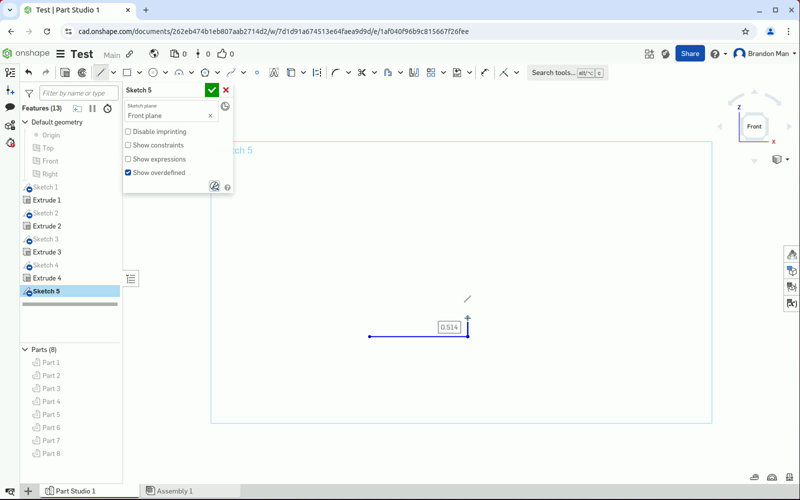
scroll(-6)
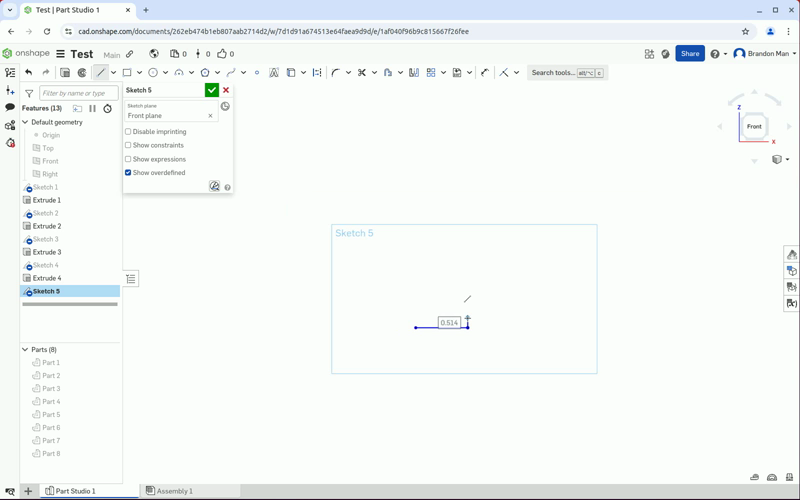
scroll(-6)
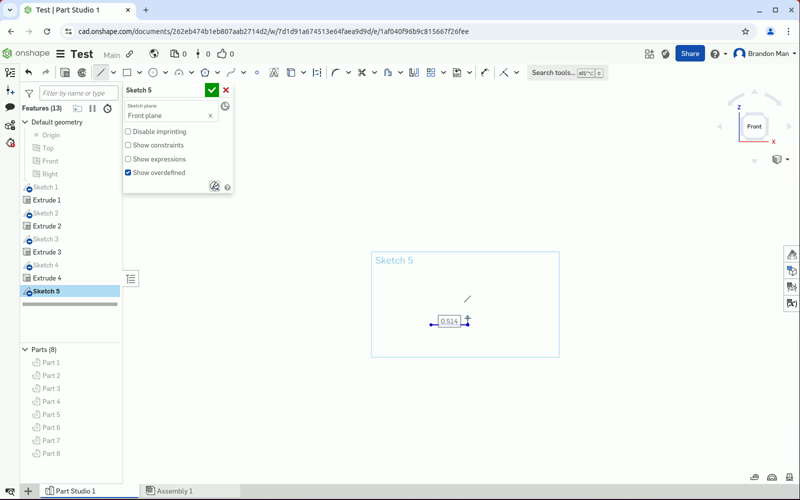
scroll(-6)
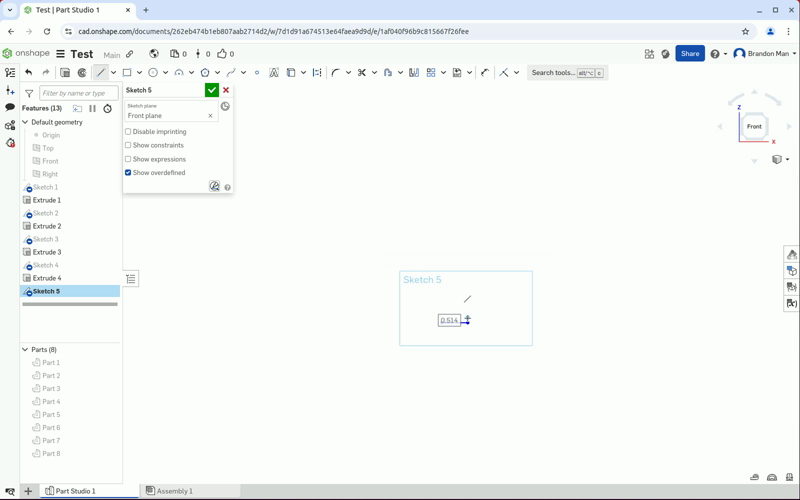
scroll(-6)
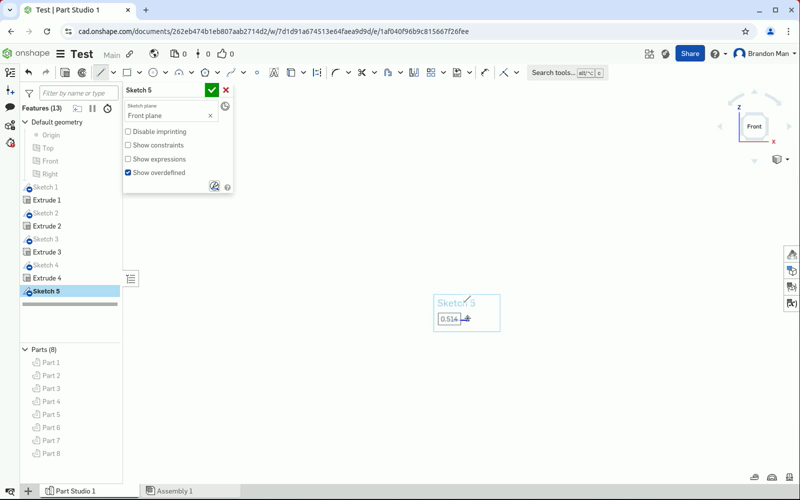
key_up(shift)
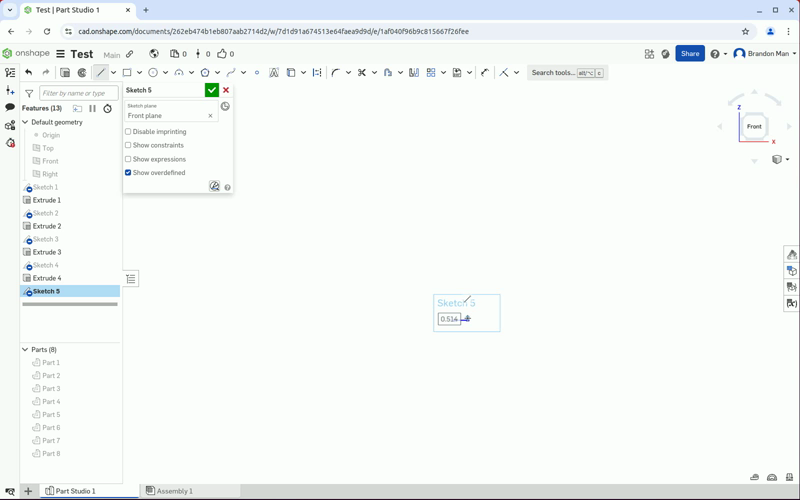
key_down(shift)
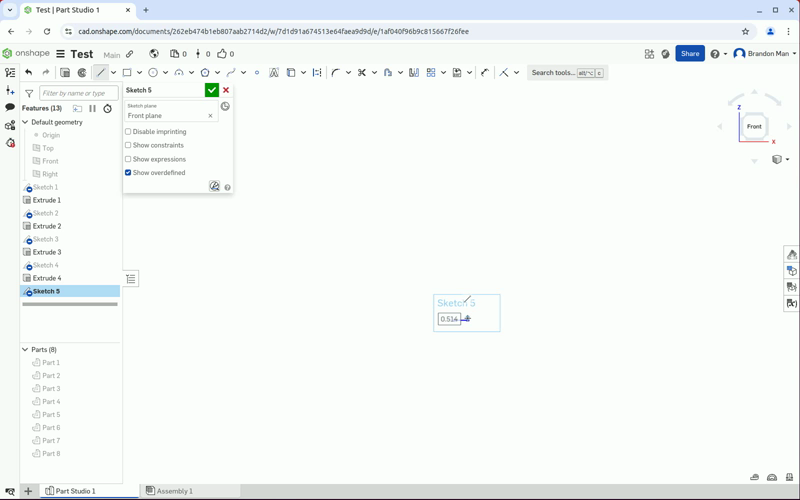
mouse_move(497, 317)
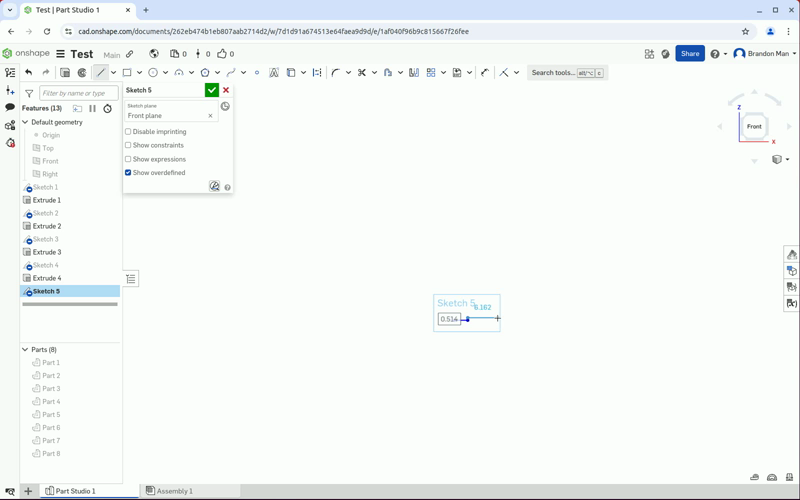
mouse_move(454, 317)
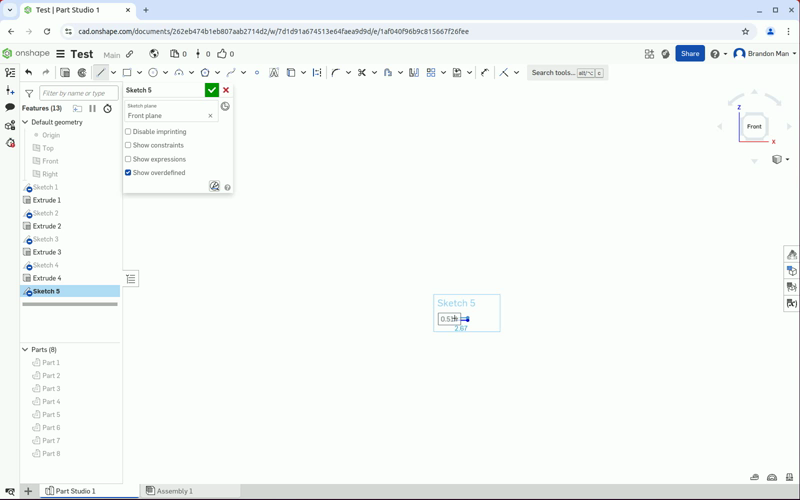
scroll(6)
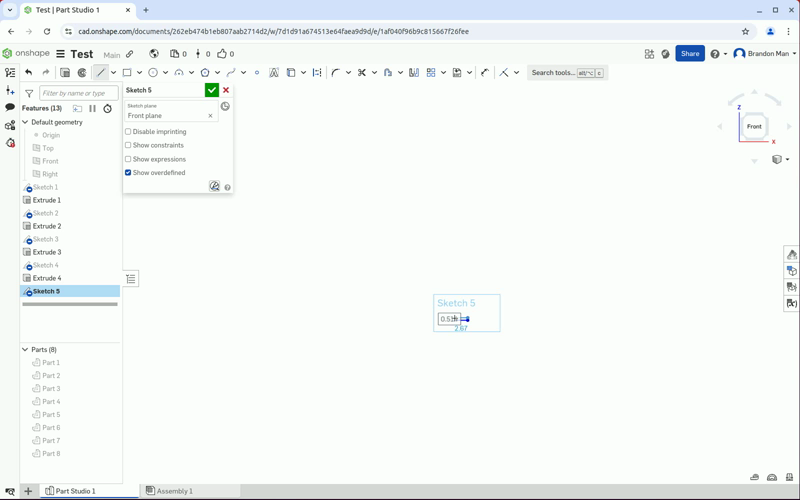
scroll(6)
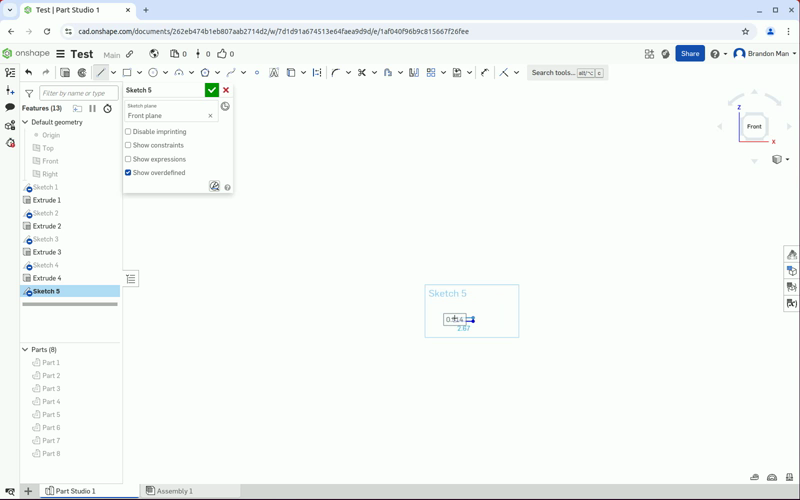
scroll(6)
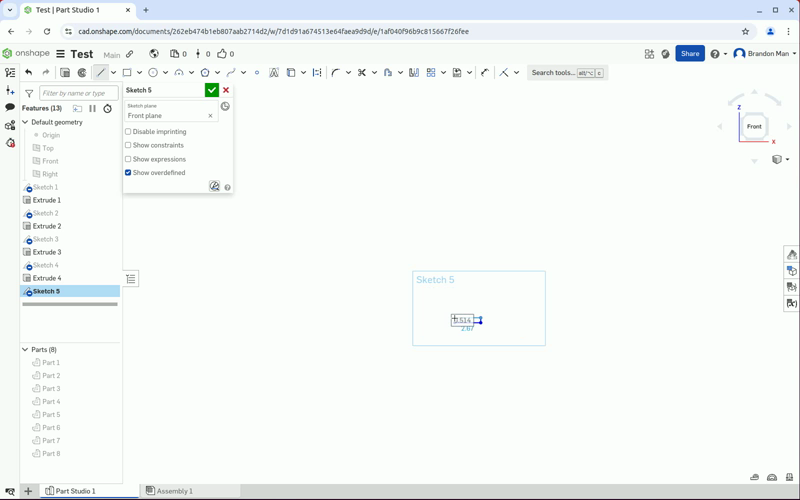
scroll(6)
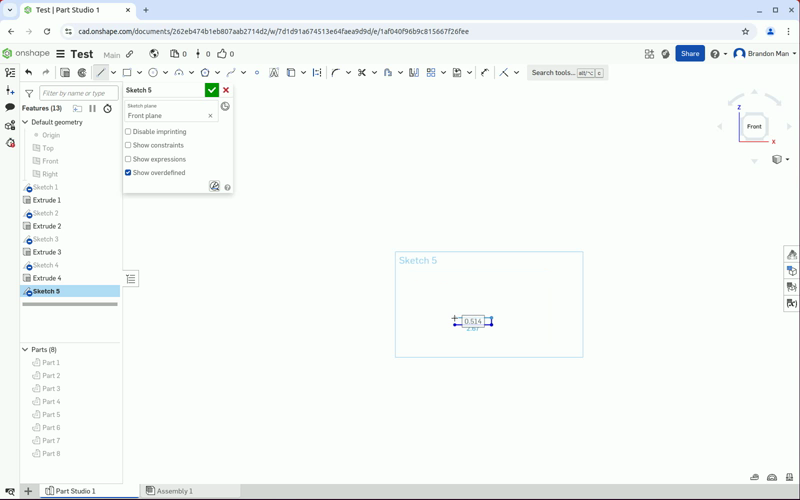
scroll(6)
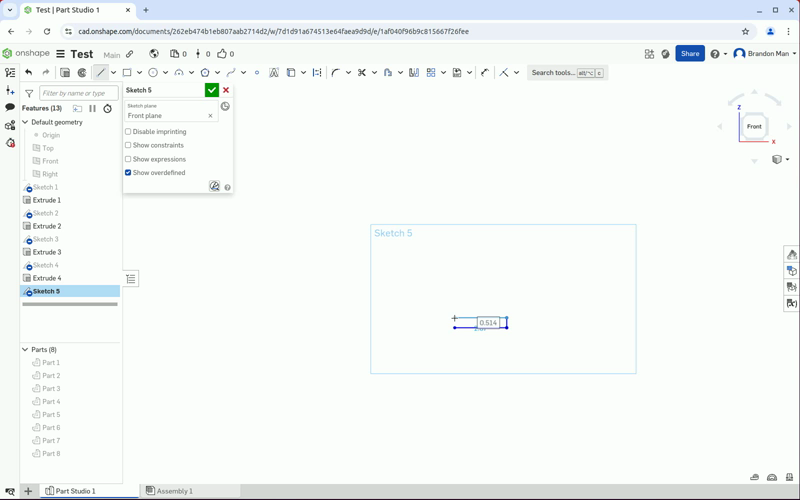
scroll(6)
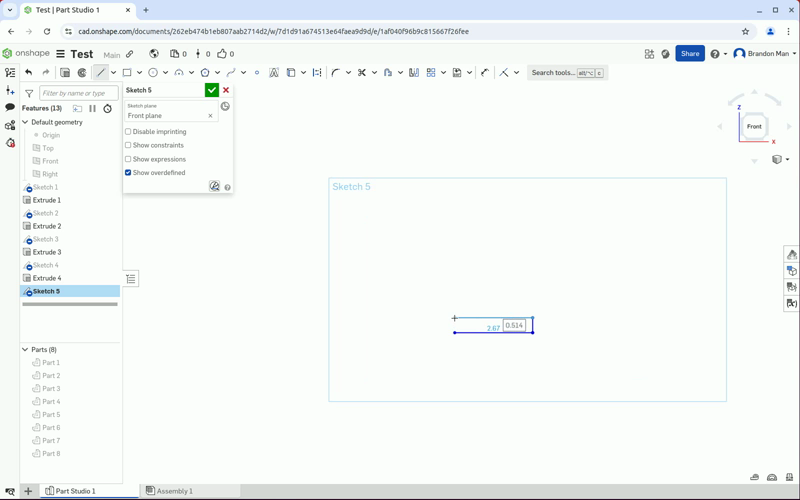
scroll(6)
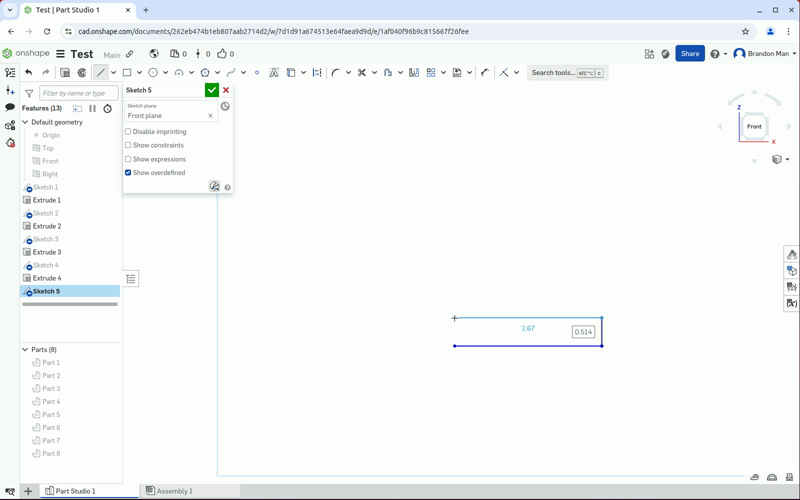
click(454, 317)
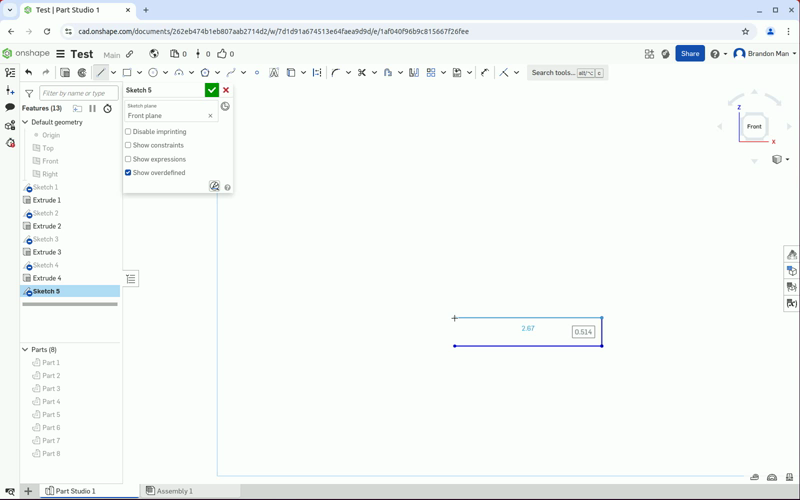
scroll(-6)
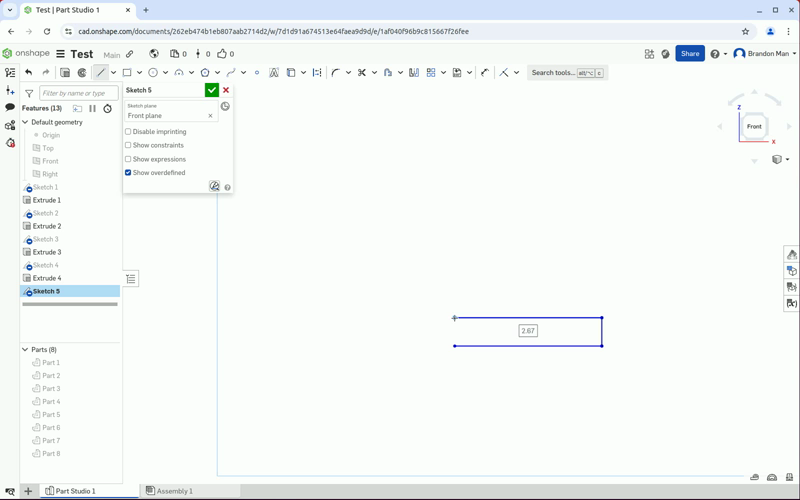
scroll(-6)
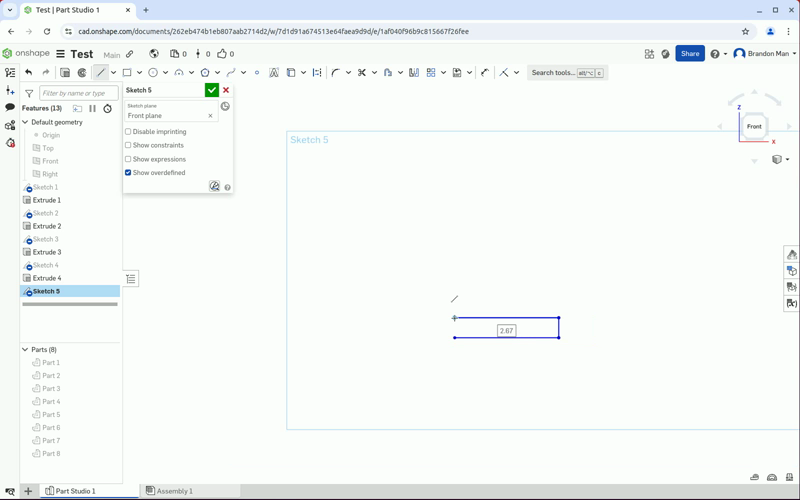
scroll(-6)
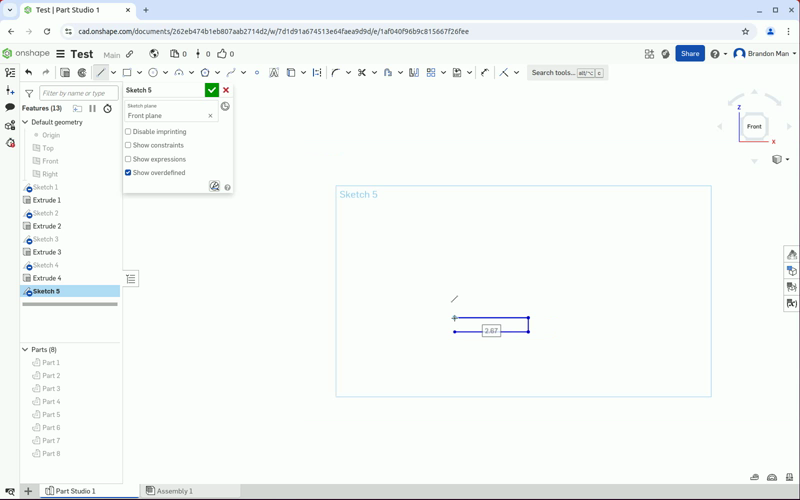
scroll(-6)
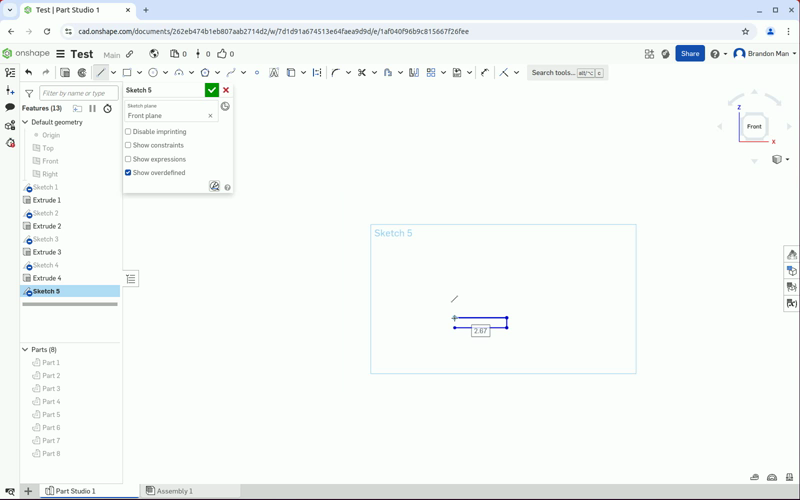
scroll(-6)
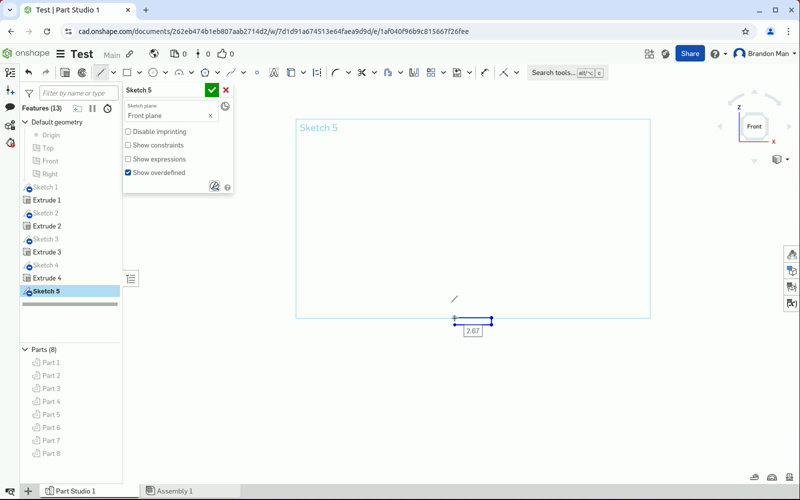
scroll(-6)
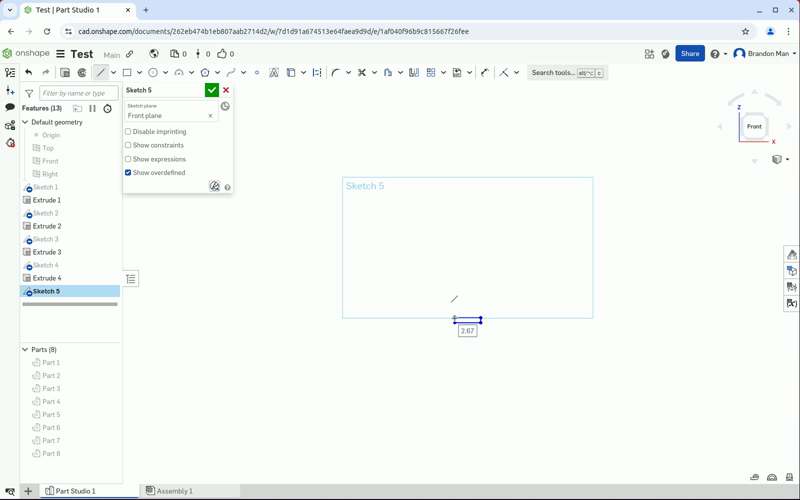
scroll(-6)
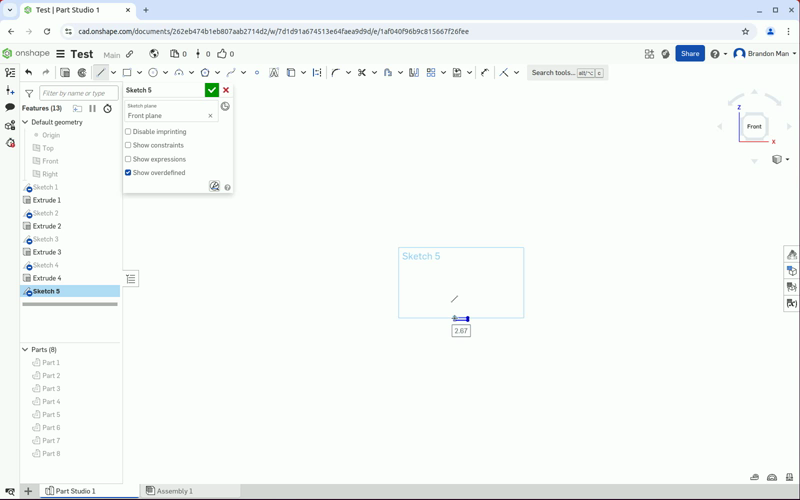
key_up(shift)
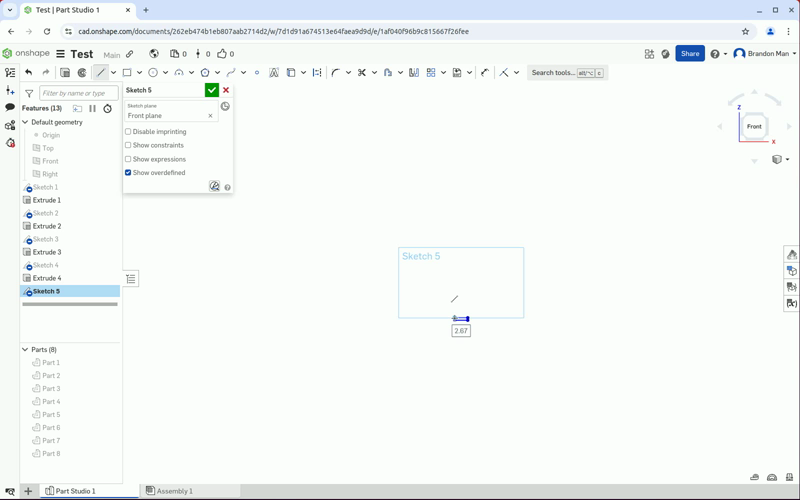
mouse_move(484, 317)
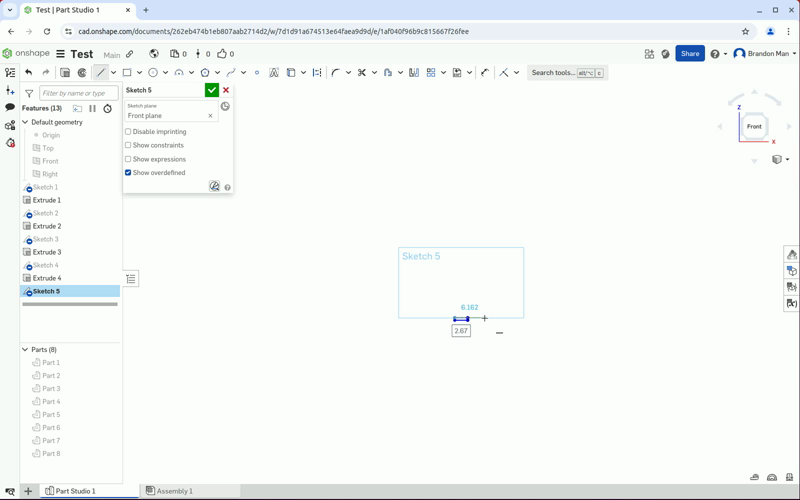
key_down(shift)
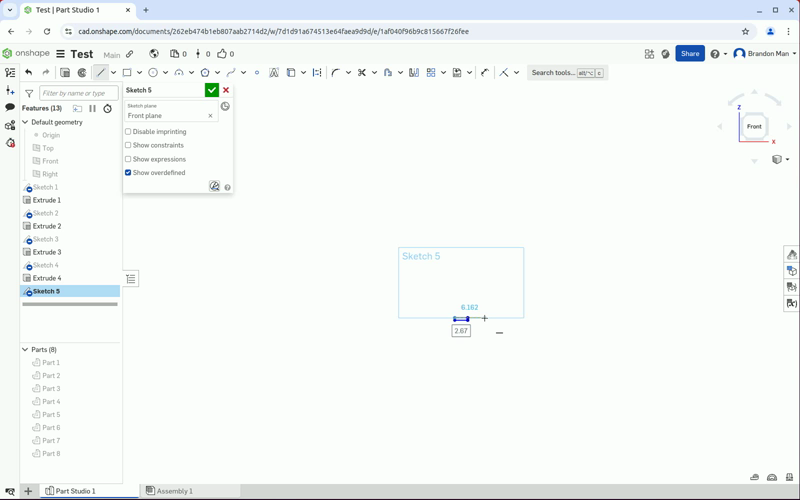
mouse_move(454, 320)
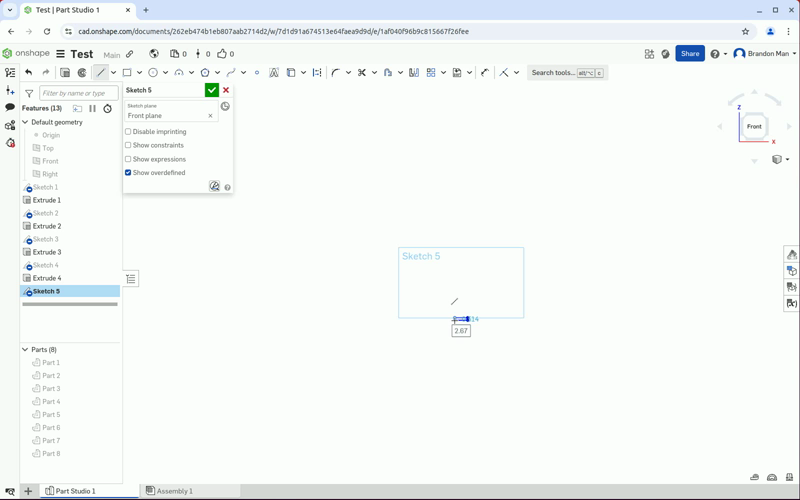
scroll(6)
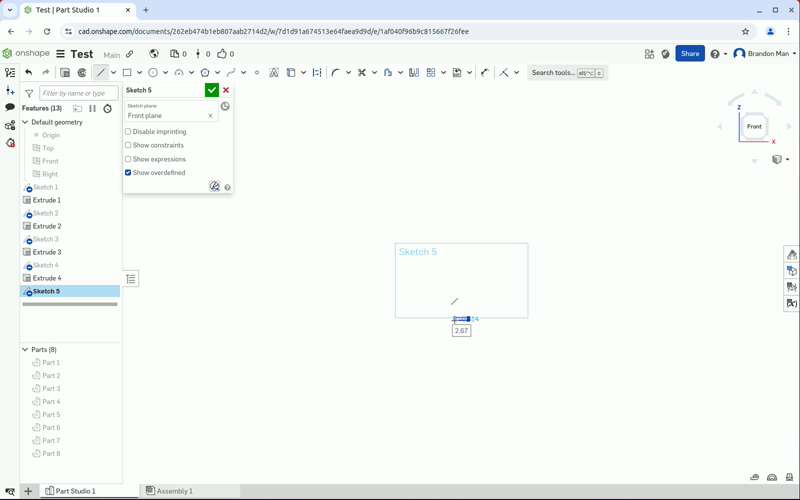
scroll(6)
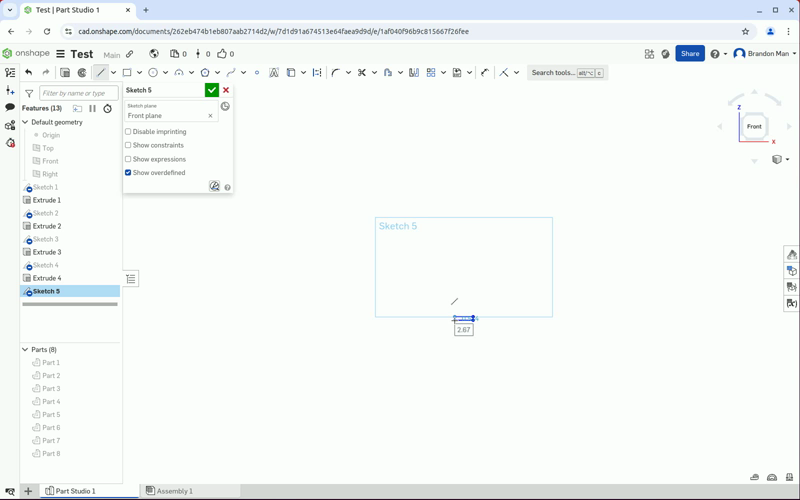
scroll(6)
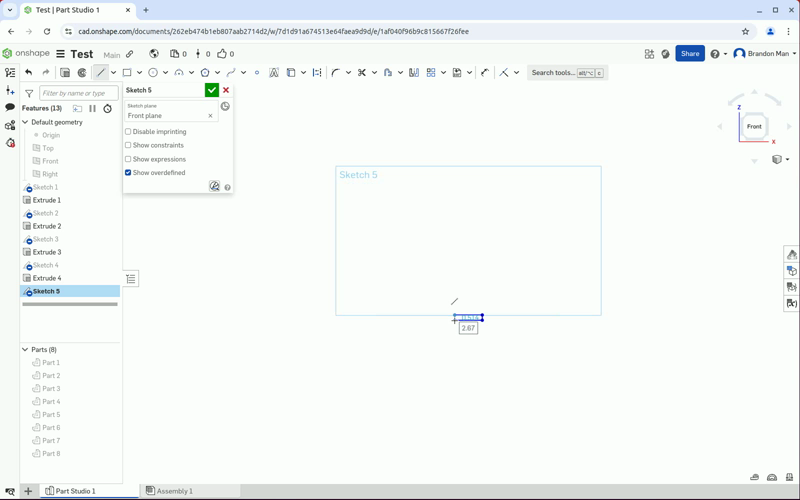
scroll(6)
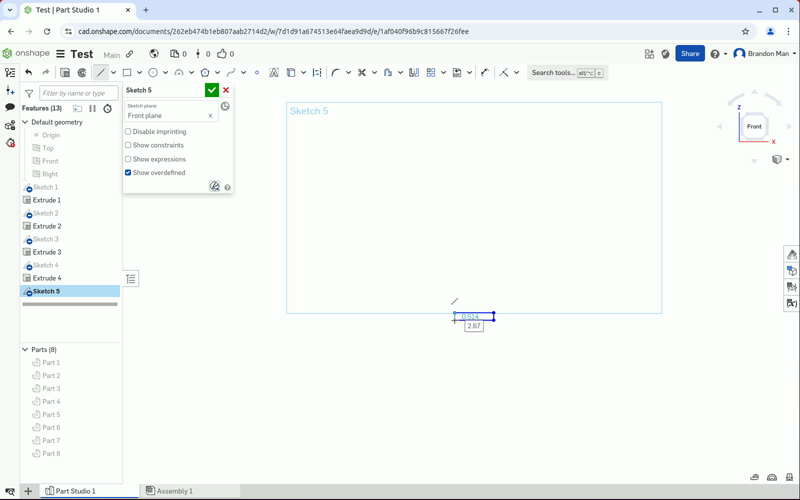
scroll(6)
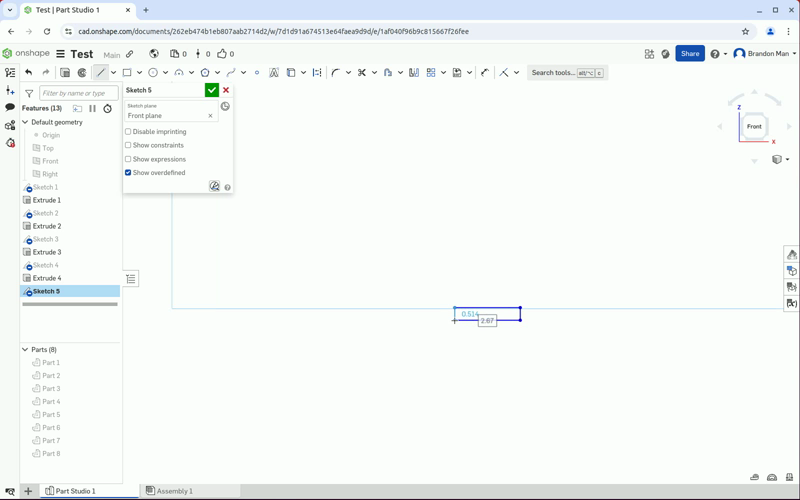
scroll(6)
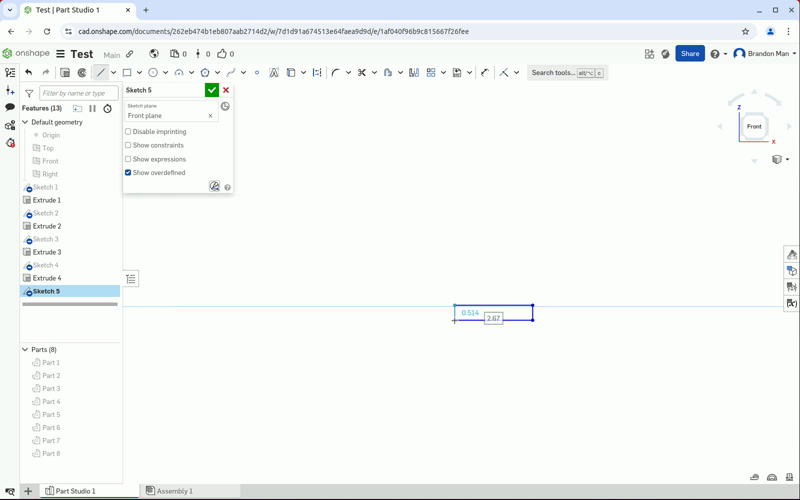
scroll(6)
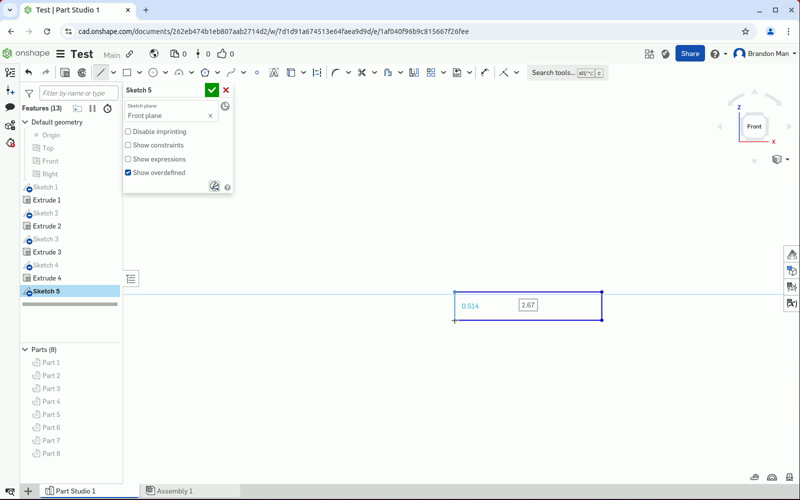
key_up(shift)
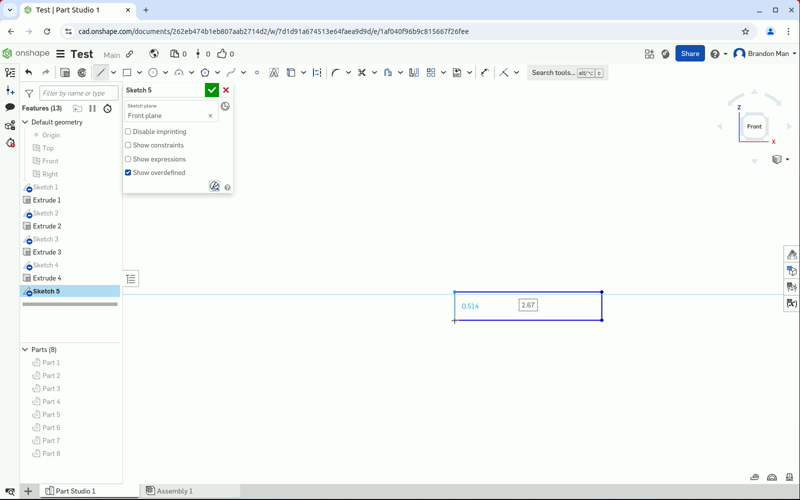
click(454, 320)
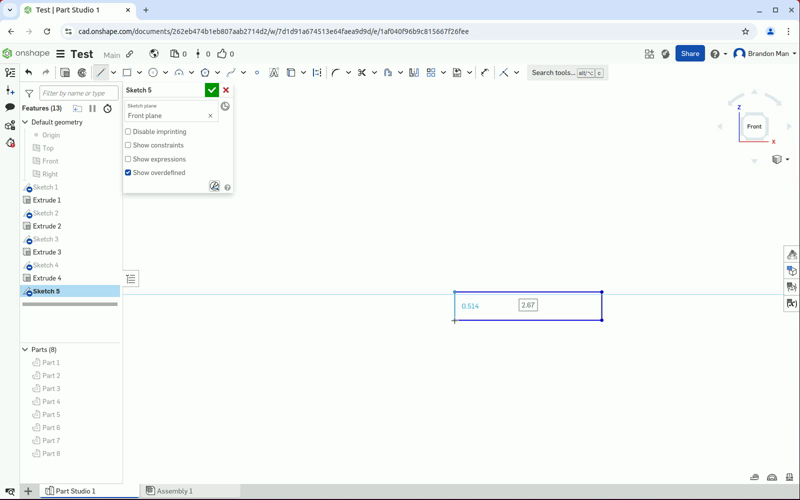
scroll(-6)
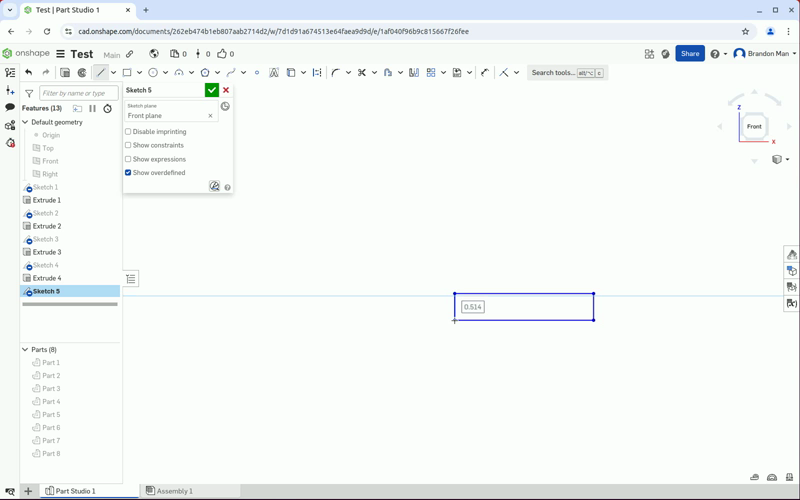
scroll(-6)
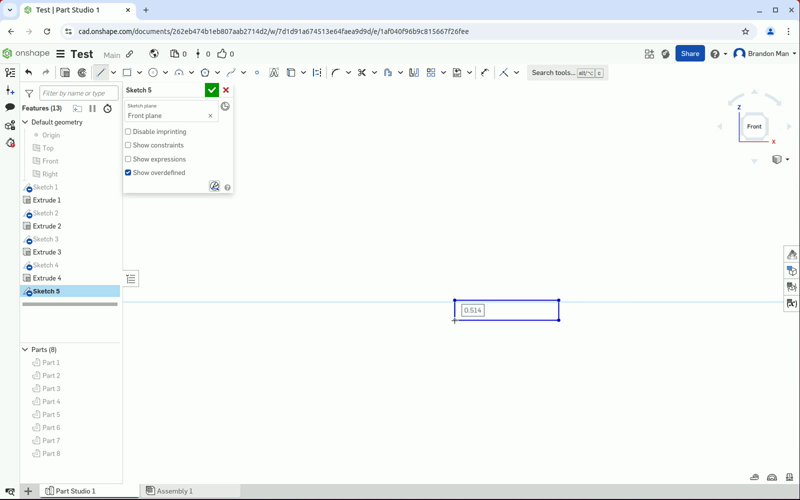
scroll(-6)
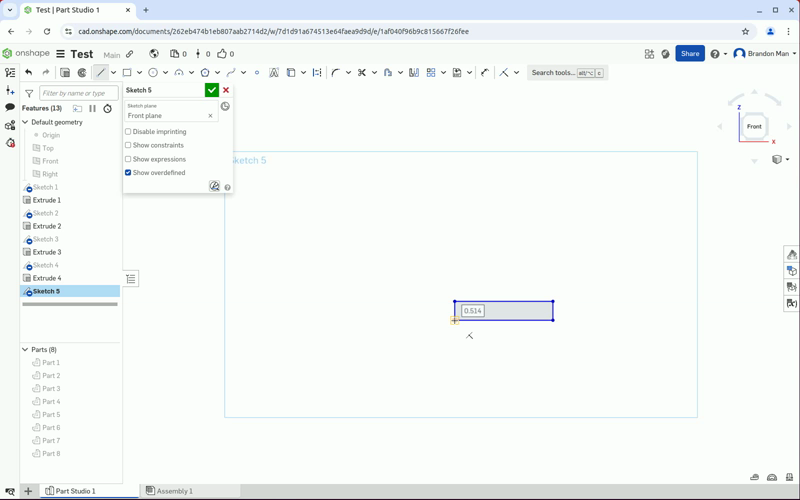
scroll(-6)
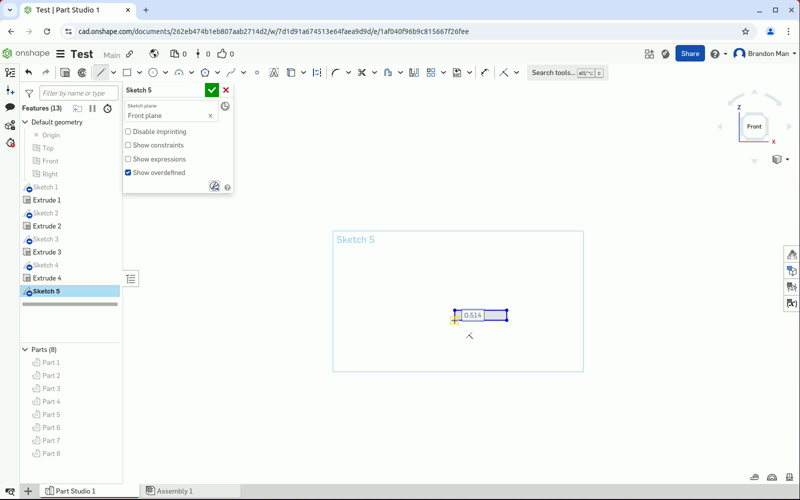
scroll(-6)
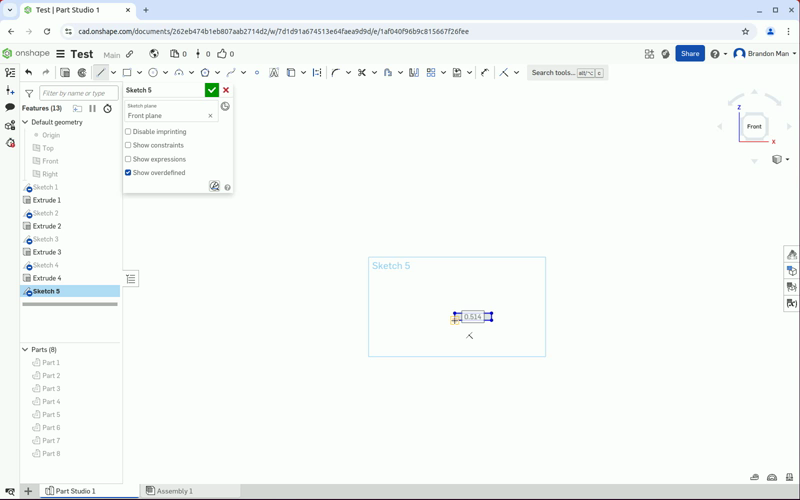
scroll(-6)
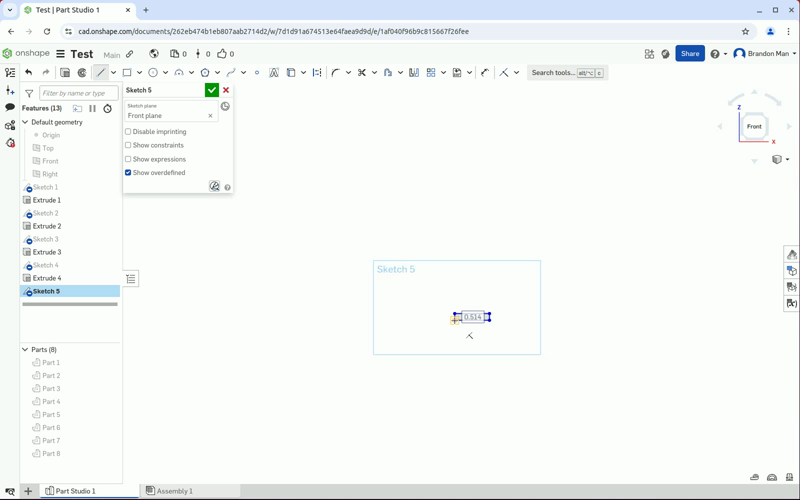
scroll(-6)
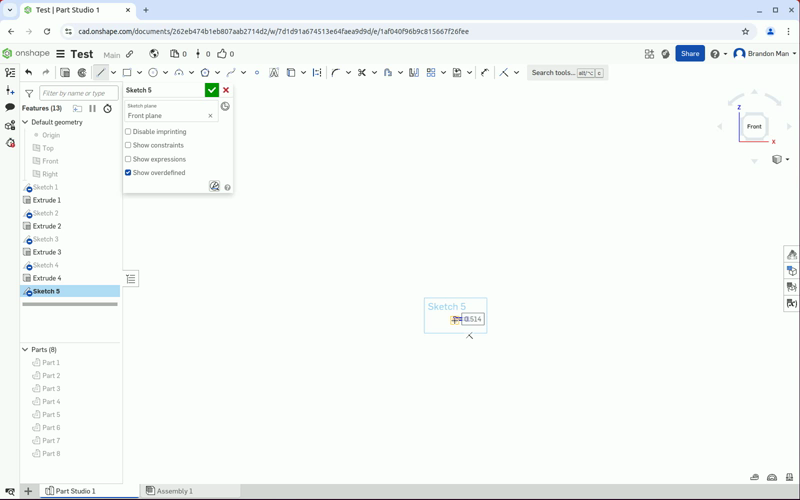
key(esc)
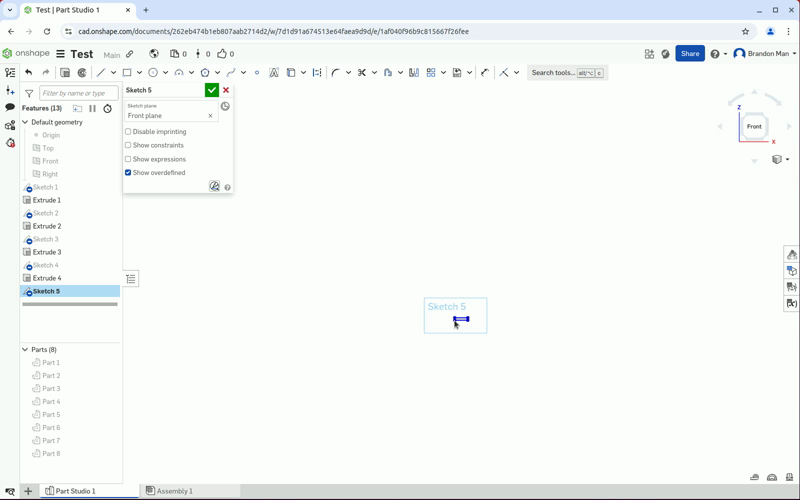
mouse_move(461, 318)
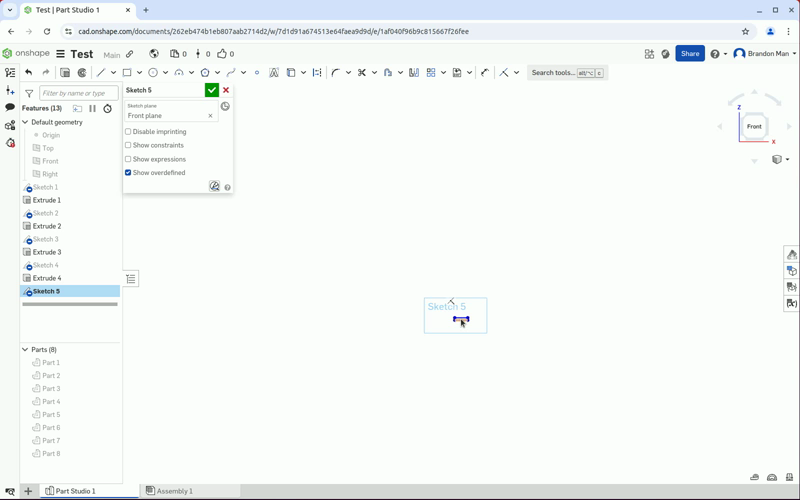
scroll(6)
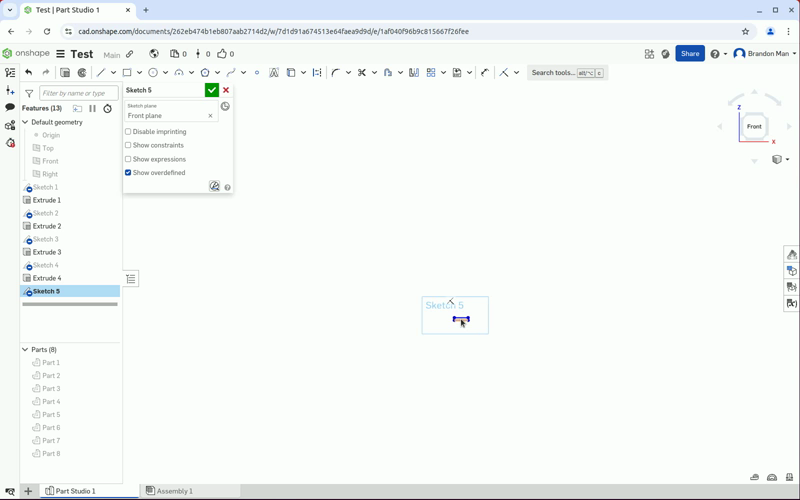
scroll(6)
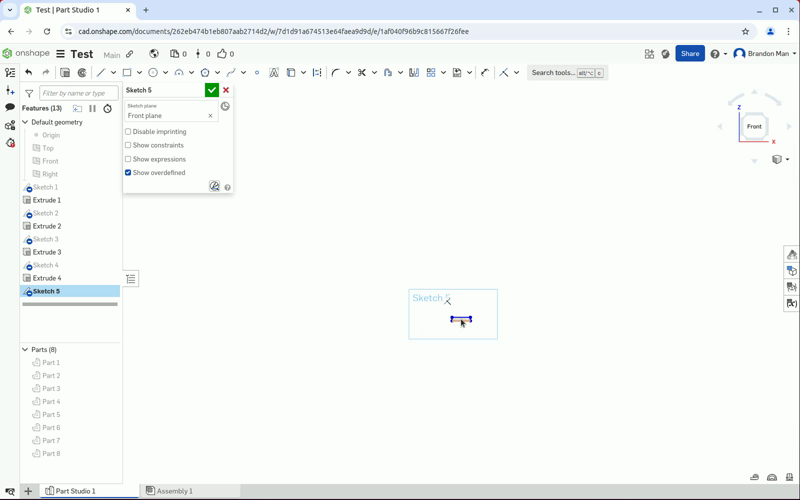
scroll(6)
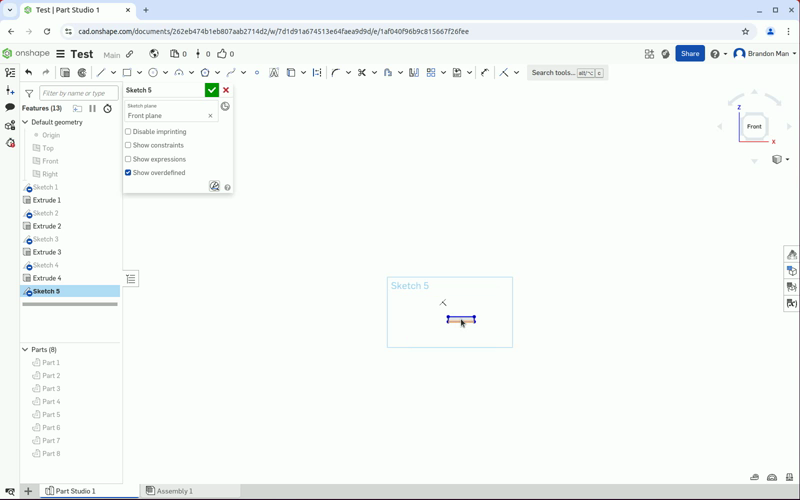
scroll(6)
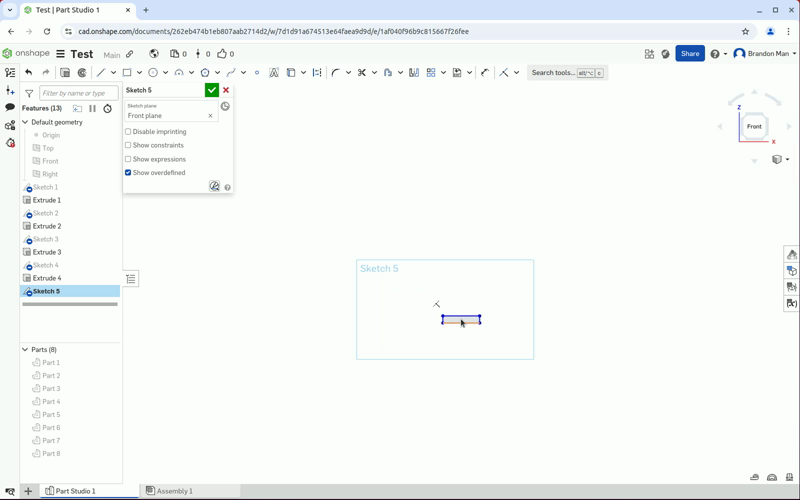
scroll(6)
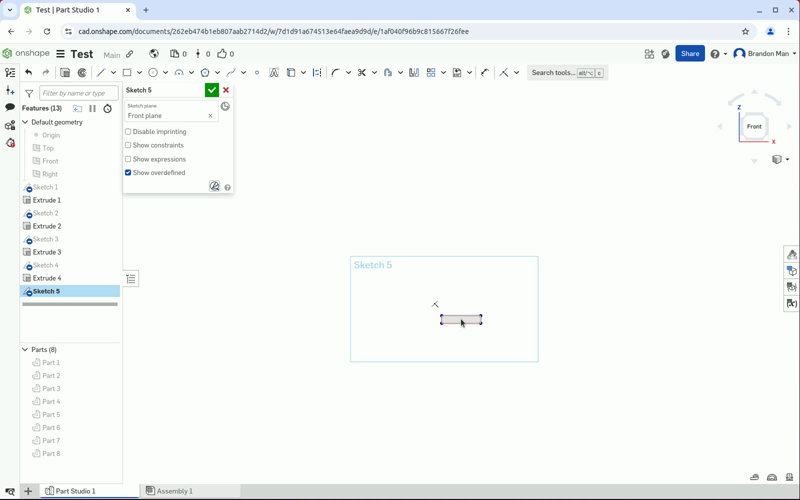
scroll(6)
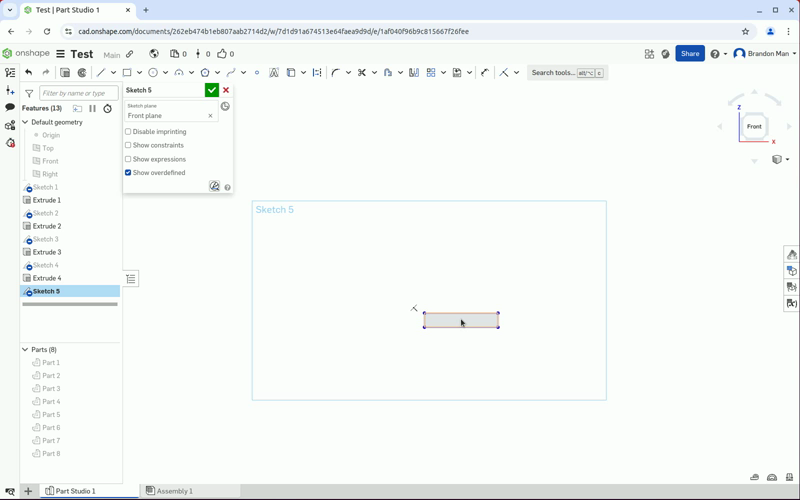
scroll(6)
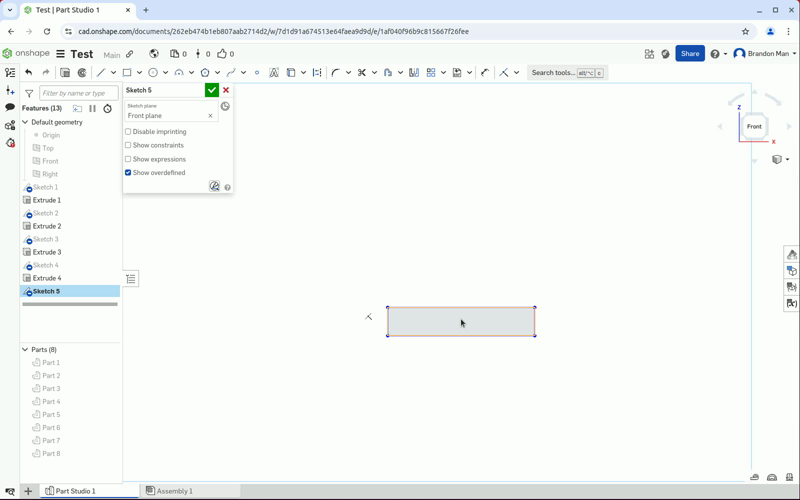
click(461, 318)
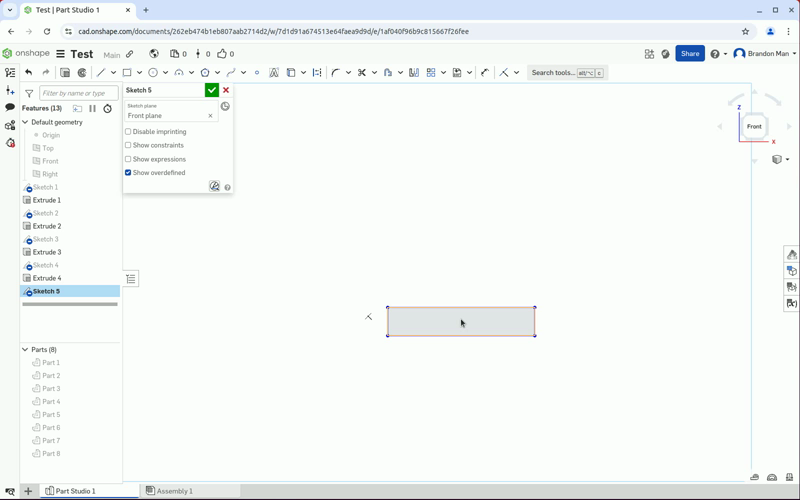
scroll(-6)
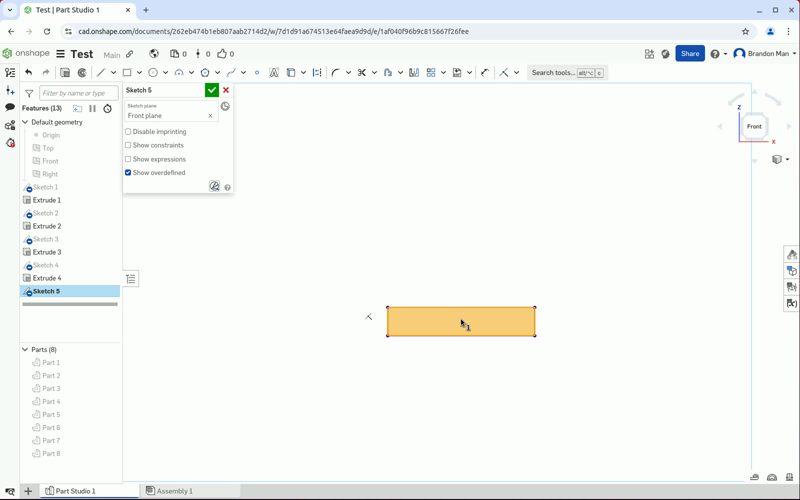
scroll(-6)
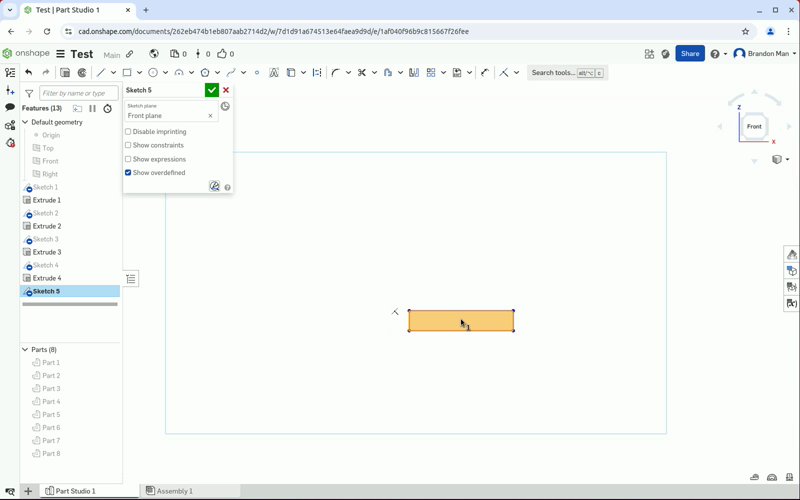
scroll(-6)
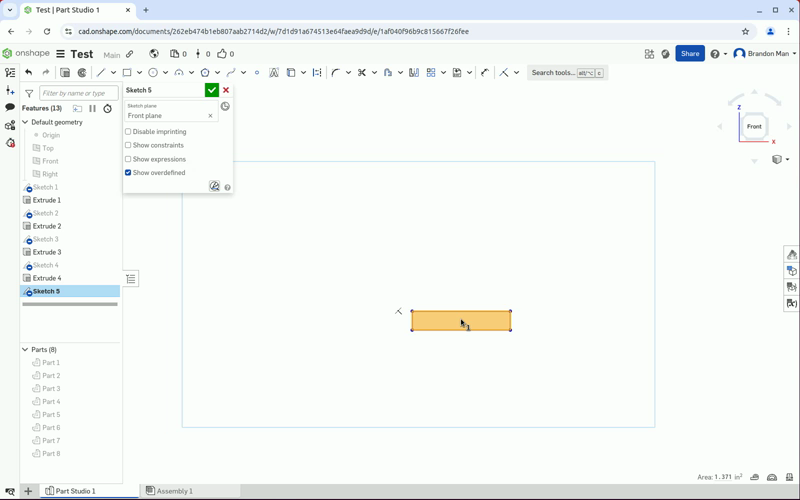
scroll(-6)
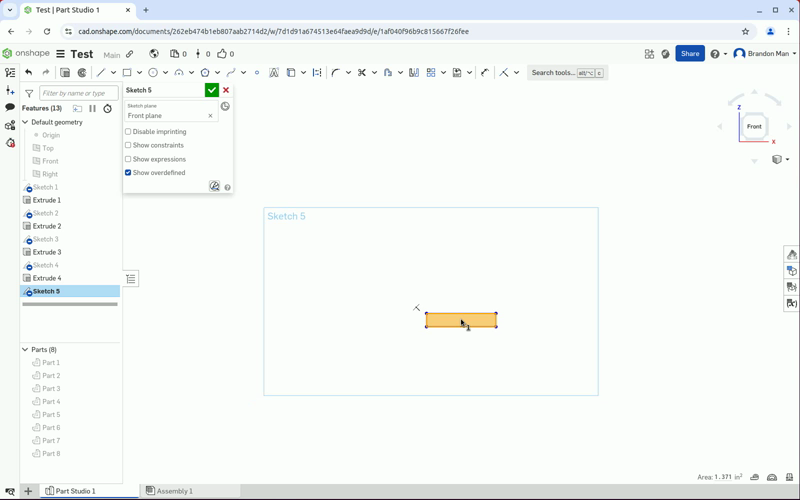
scroll(-6)
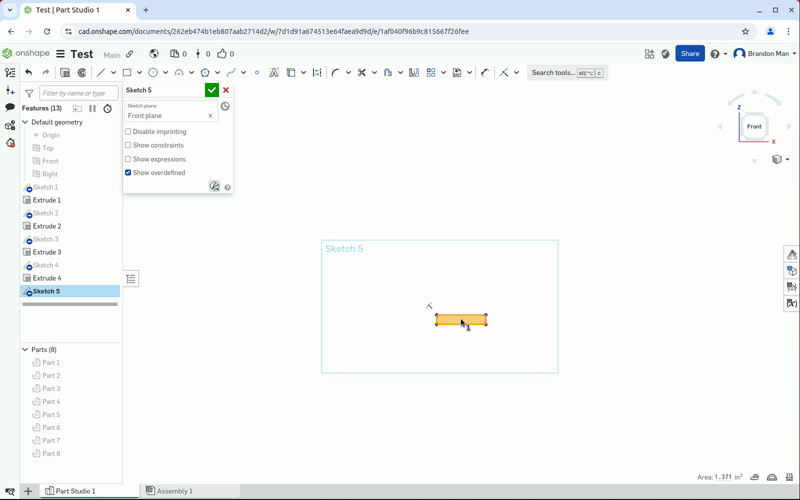
scroll(-6)
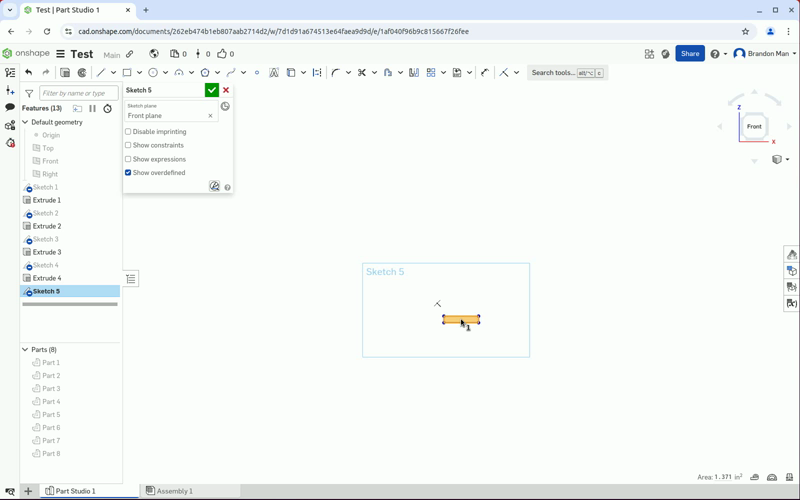
scroll(-6)
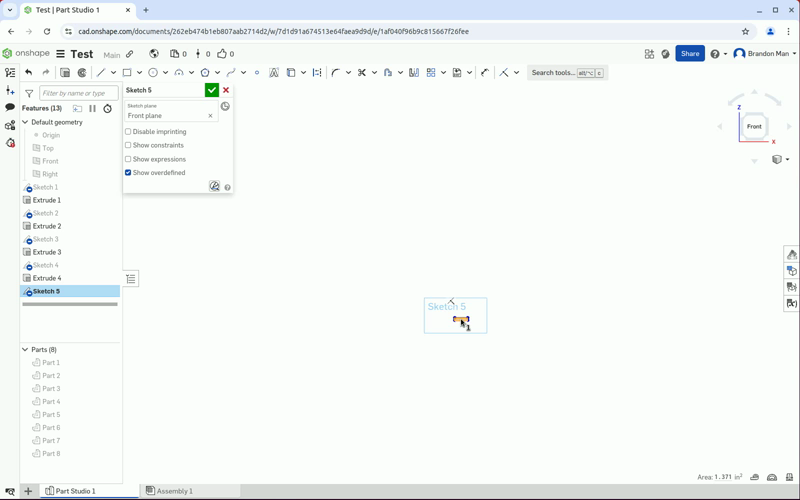
mouse_move(73, 352)
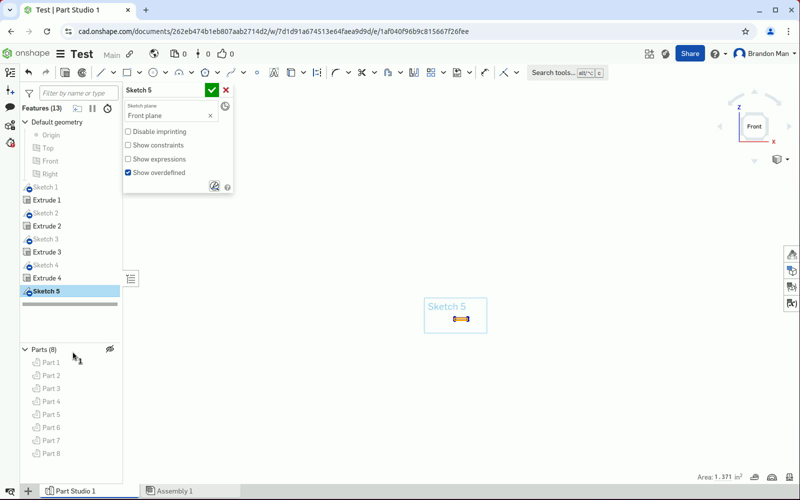
key(shift+y)
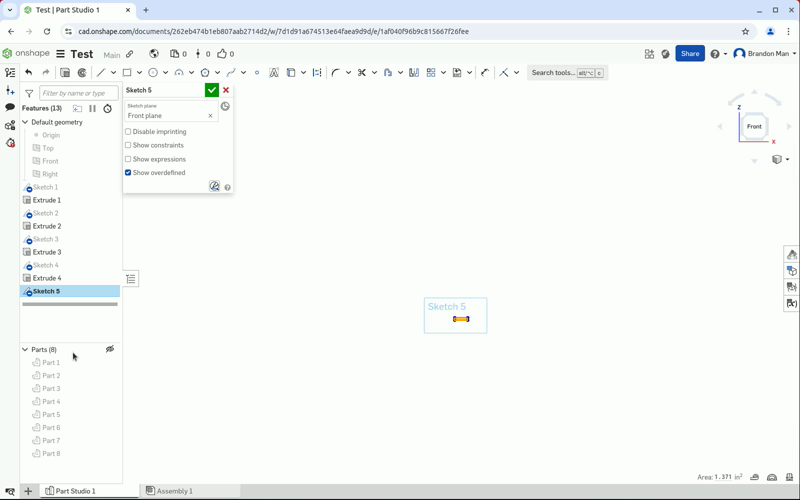
key(shift+e)
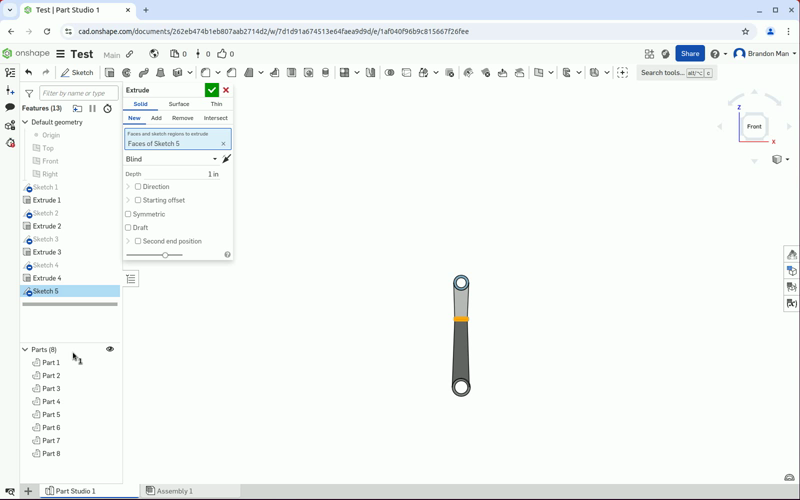
mouse_move(143, 106)
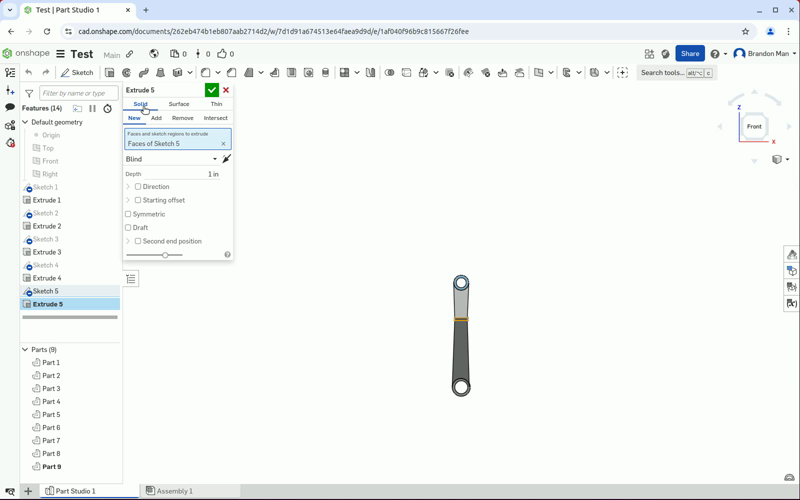
click(143, 106)
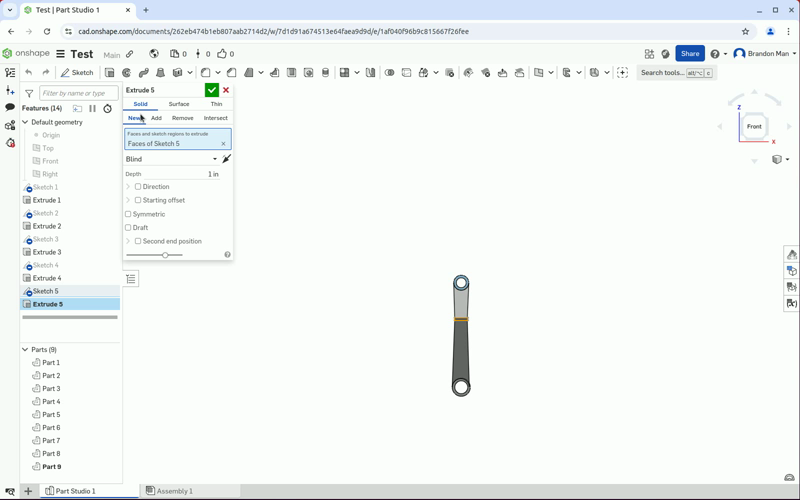
mouse_move(137, 120)
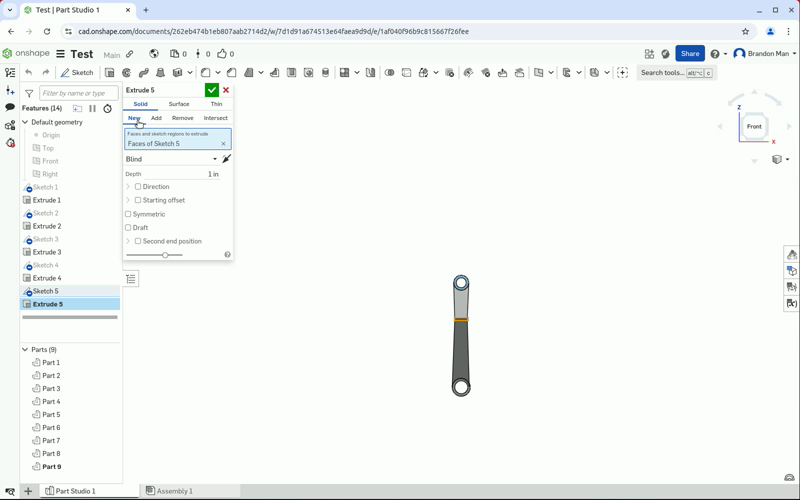
click(137, 120)
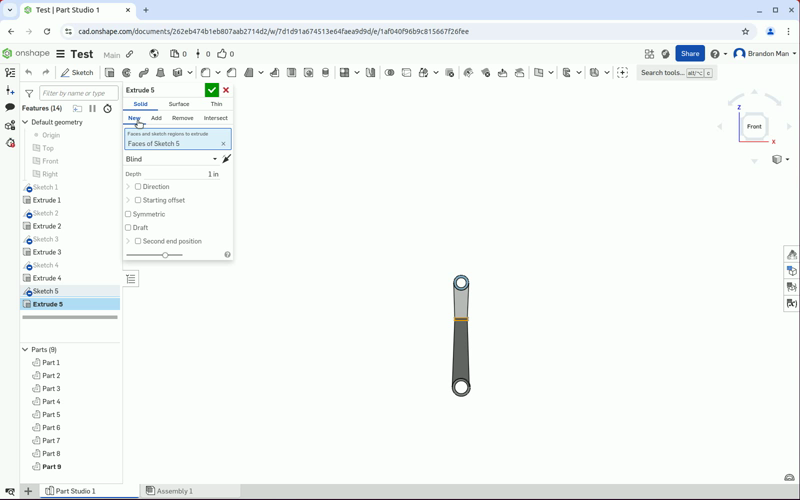
key(tab, 4)
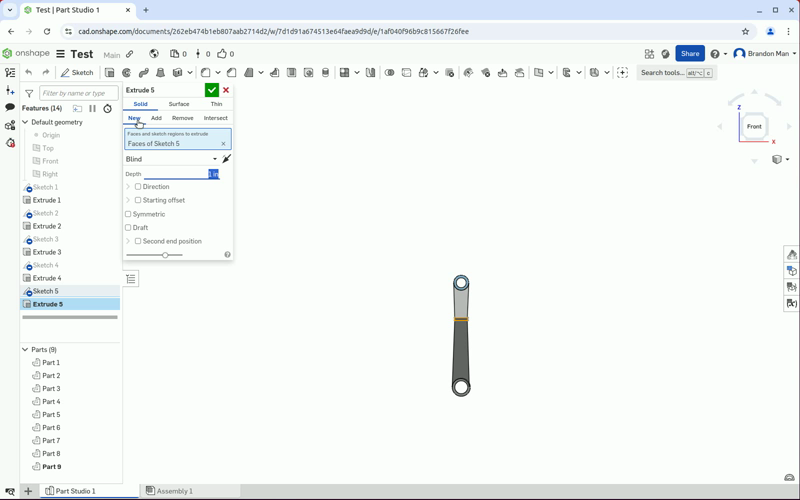
text(2.407)
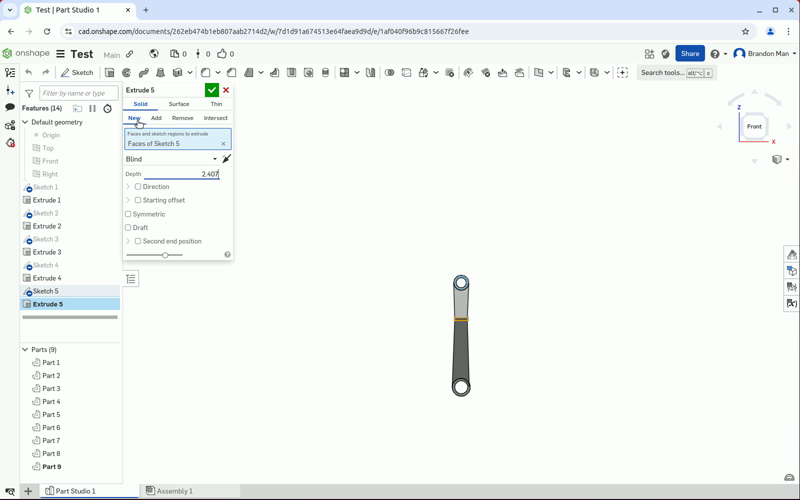
key(enter)
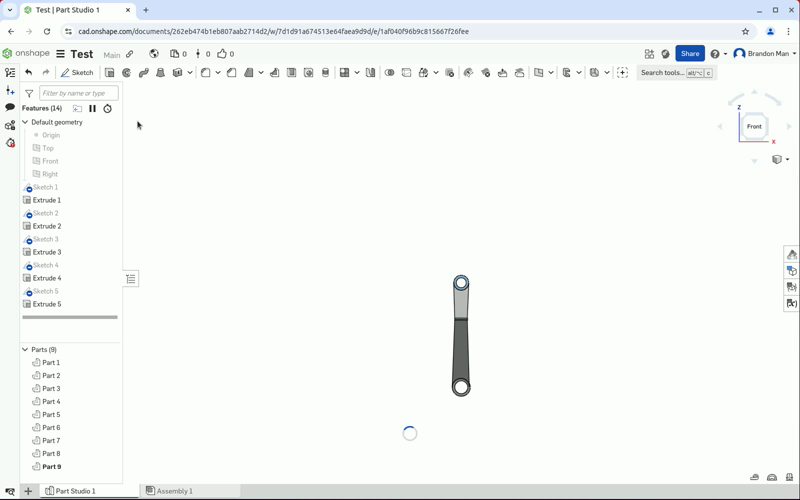
key(shift+h)
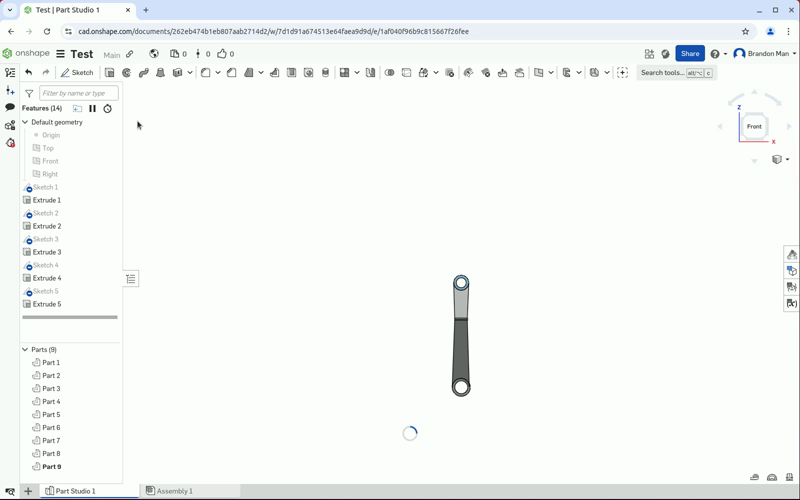
key(shift+h)
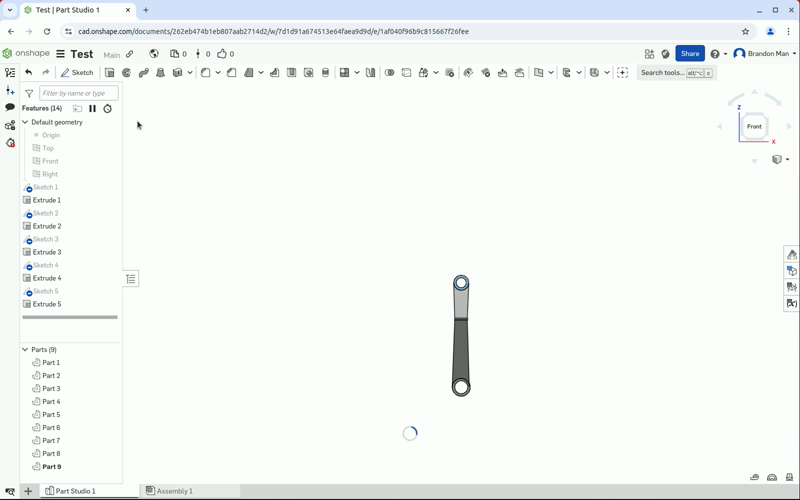
key(shift+7)
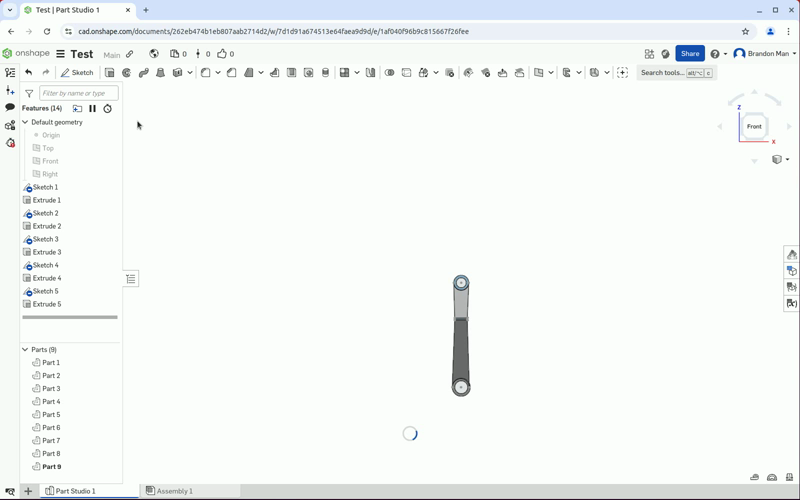
key(left, 2)
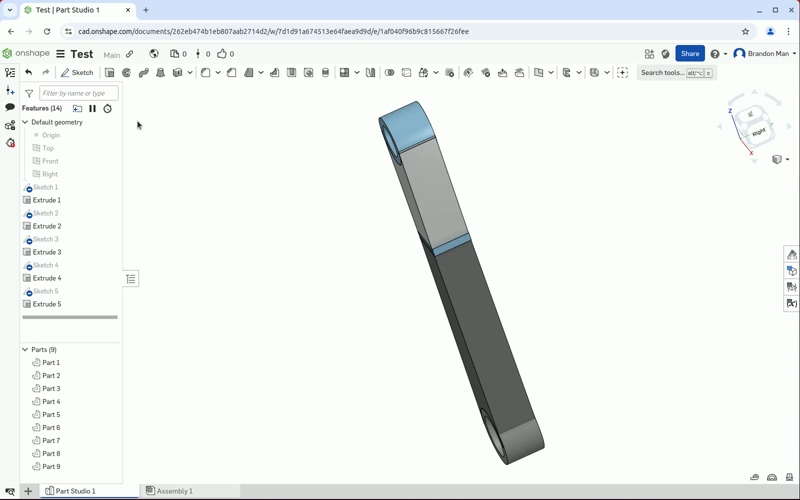
key(down, 2)
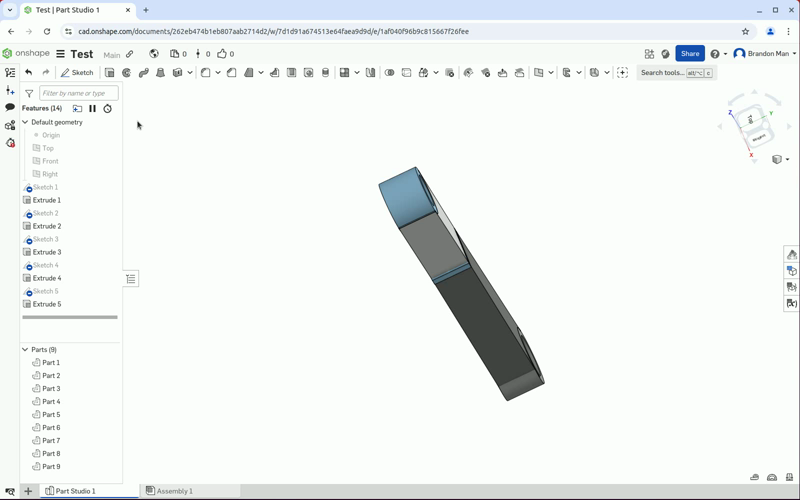
key(up, 2)
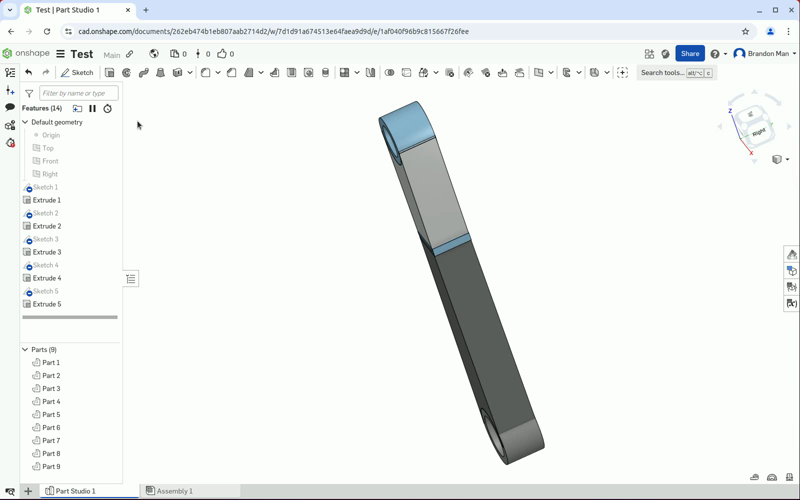
key(right, 2)
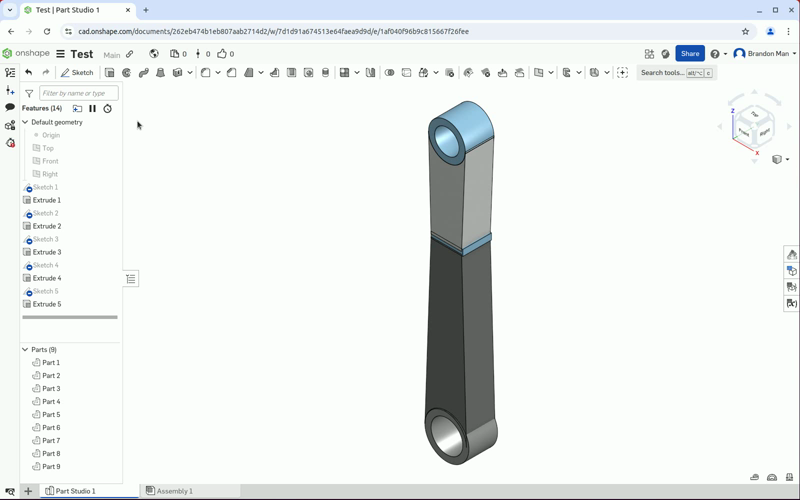
mouse_move(73, 189)
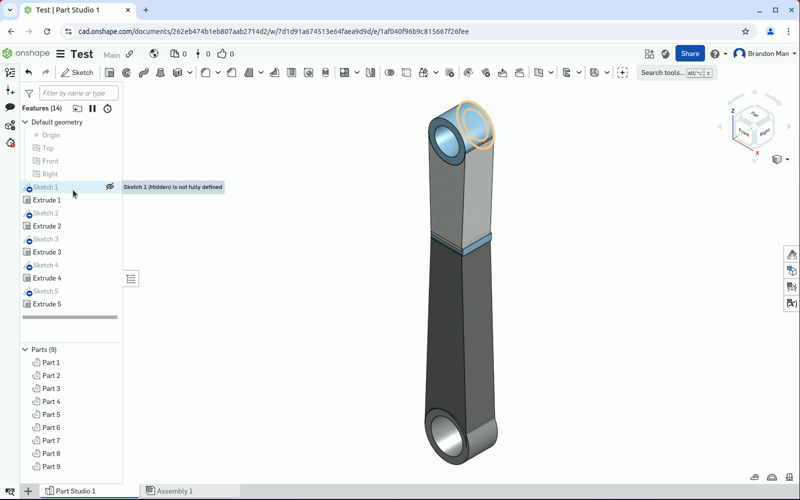
click(73, 189)